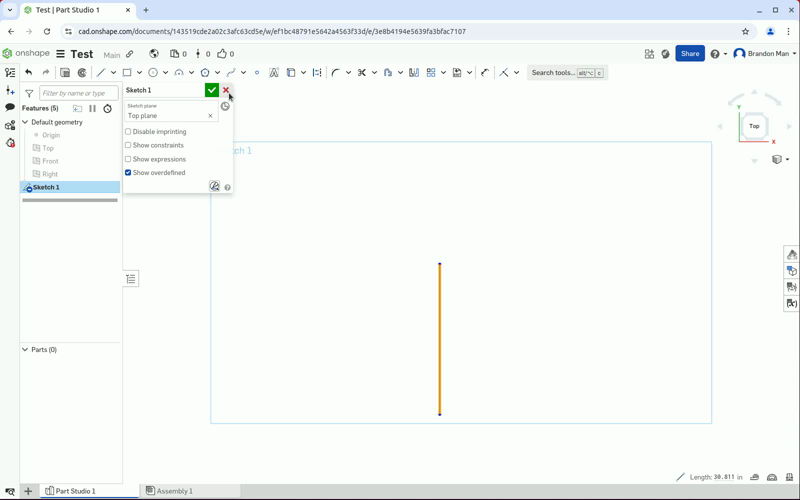
key(shift+h)
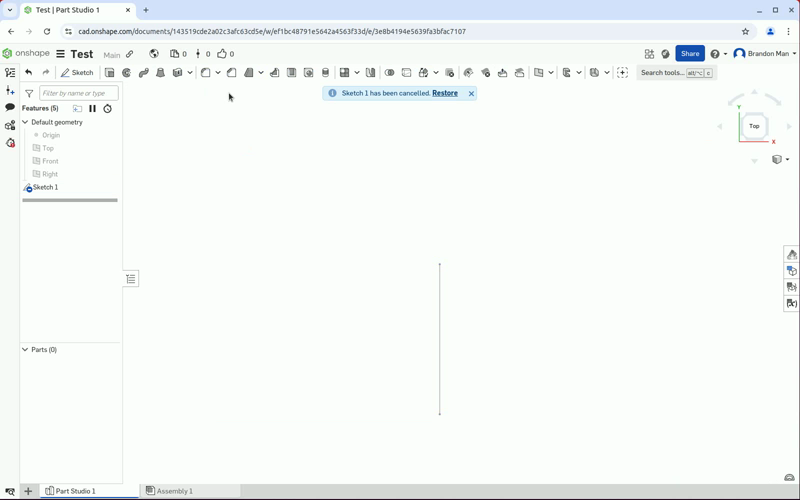
key(shift+s)
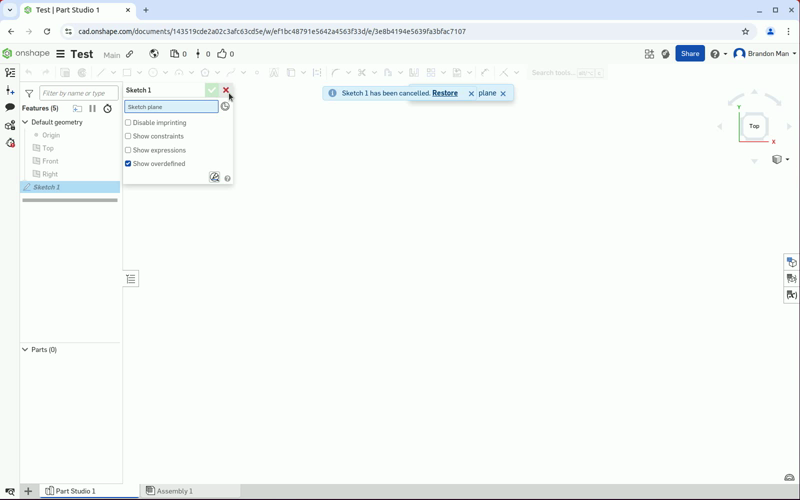
mouse_move(73, 150)
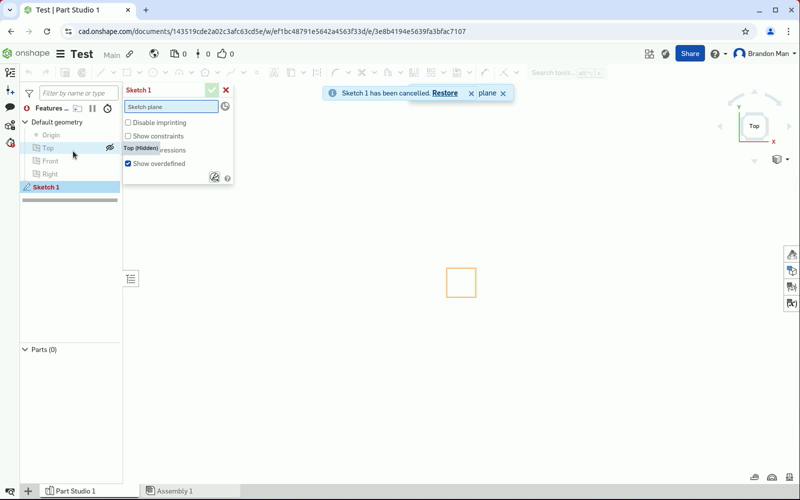
click(73, 150)
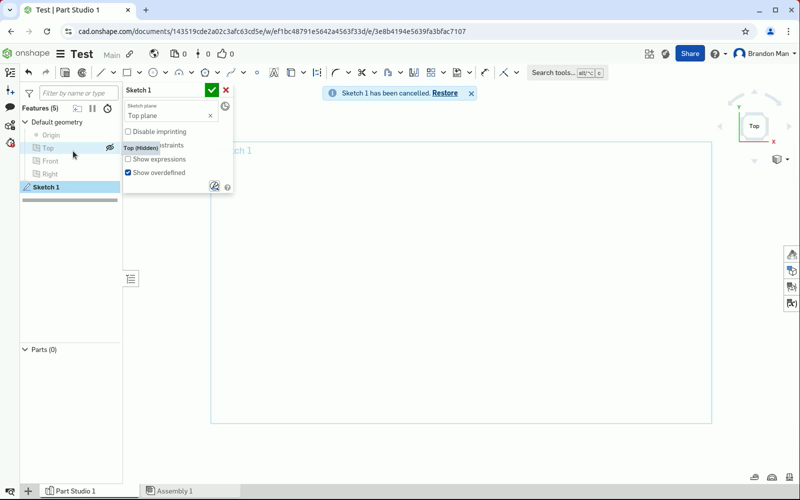
mouse_move(73, 352)
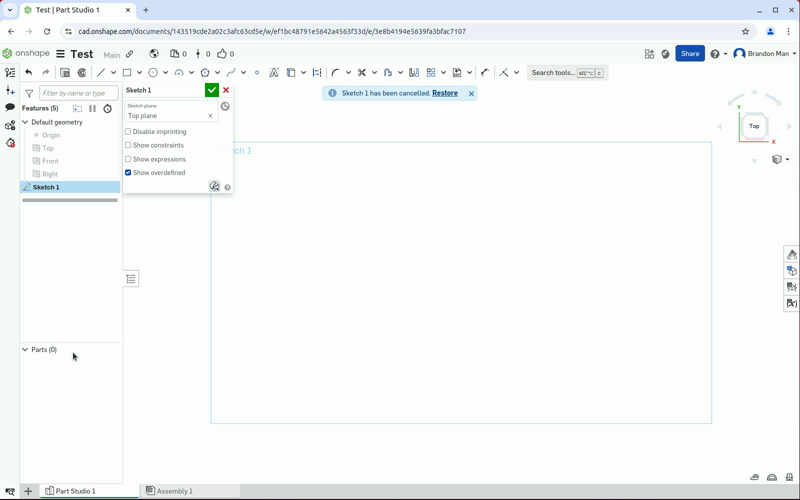
key(y)
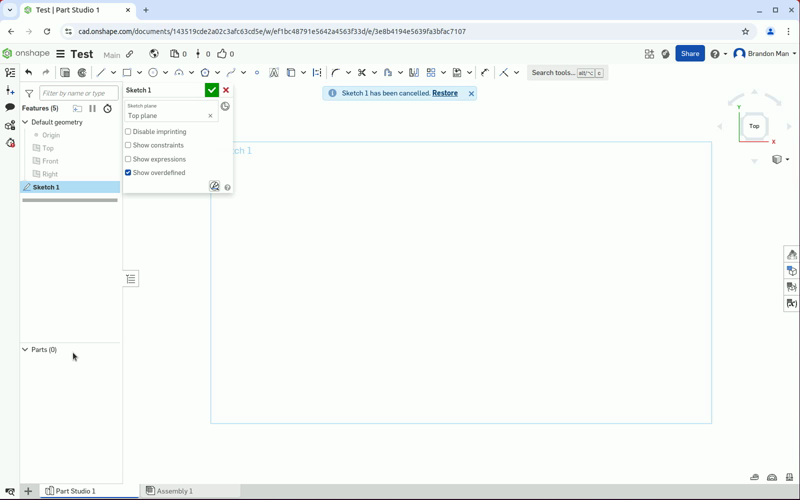
key(l)
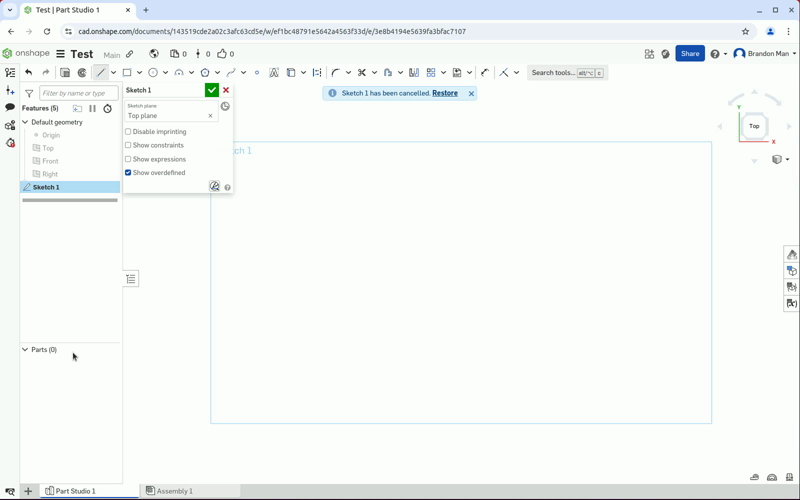
key_down(shift)
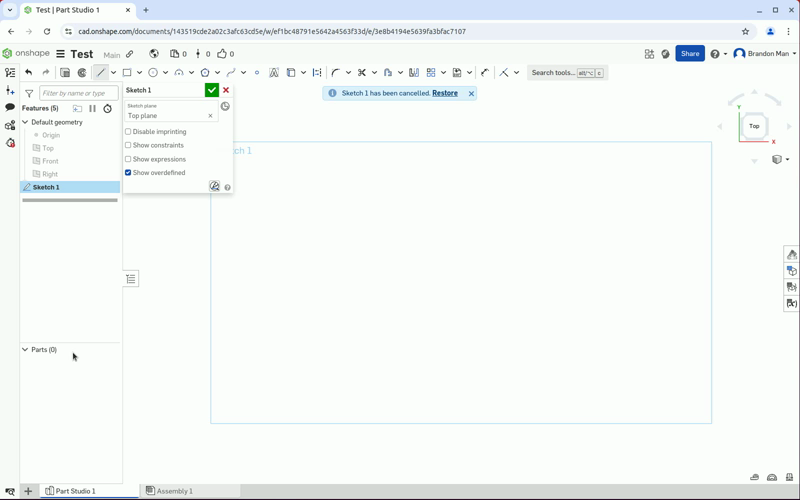
mouse_move(393, 244)
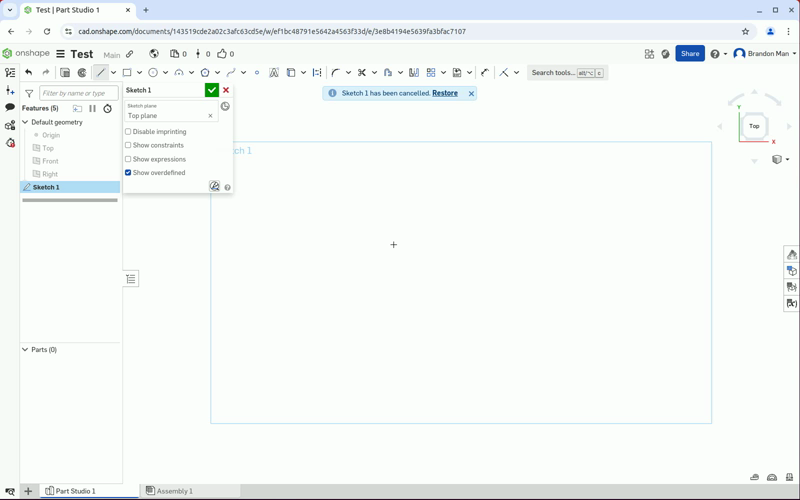
click(393, 244)
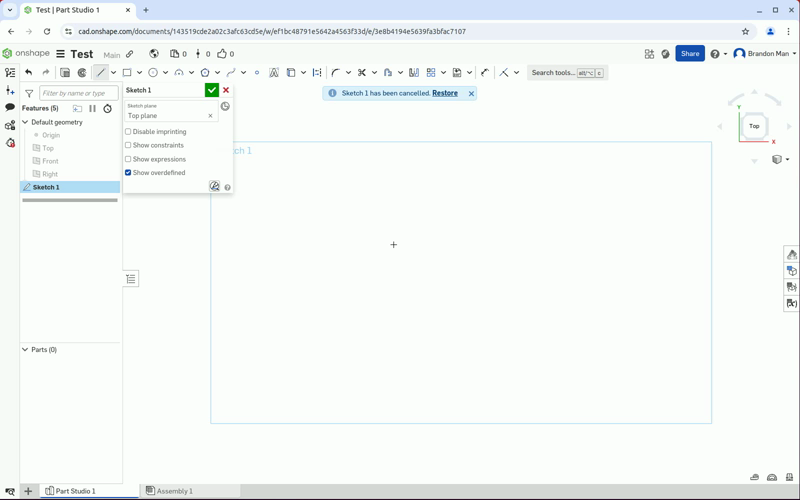
key_up(shift)
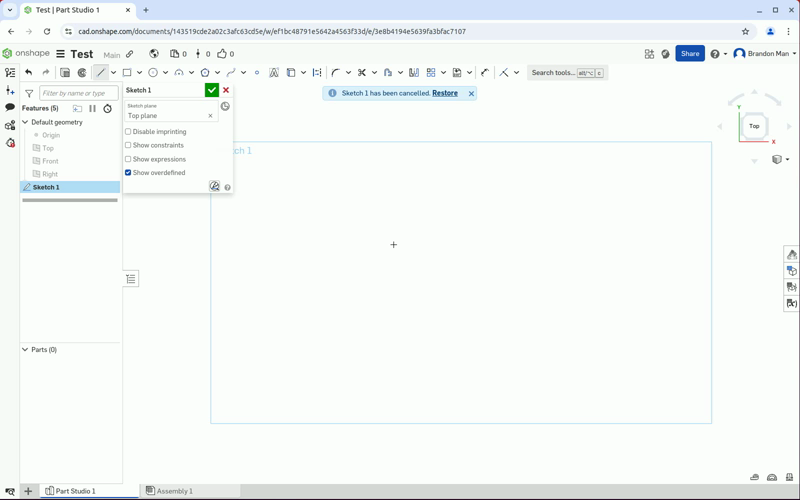
key_down(shift)
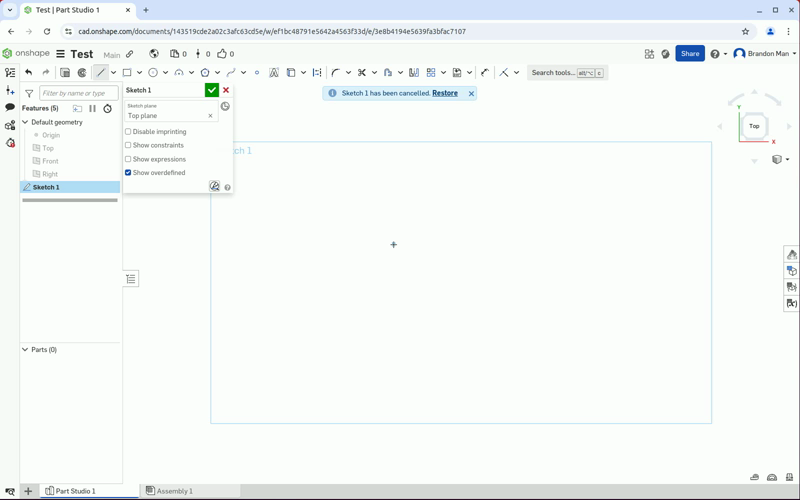
mouse_move(423, 244)
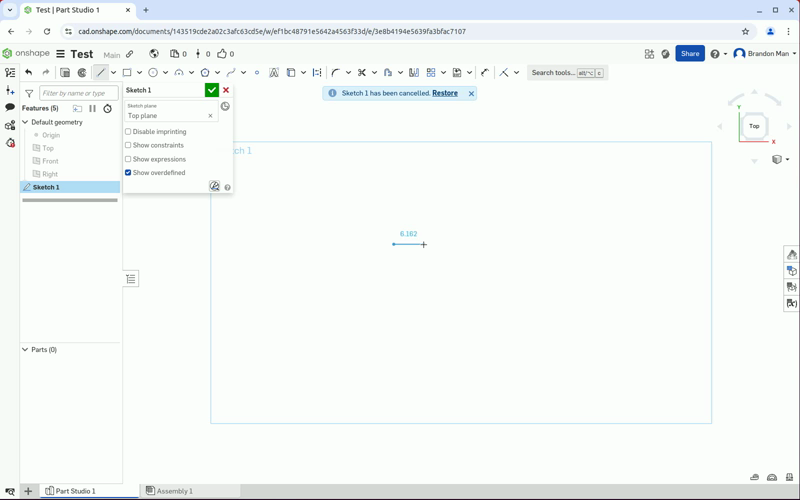
mouse_move(396, 257)
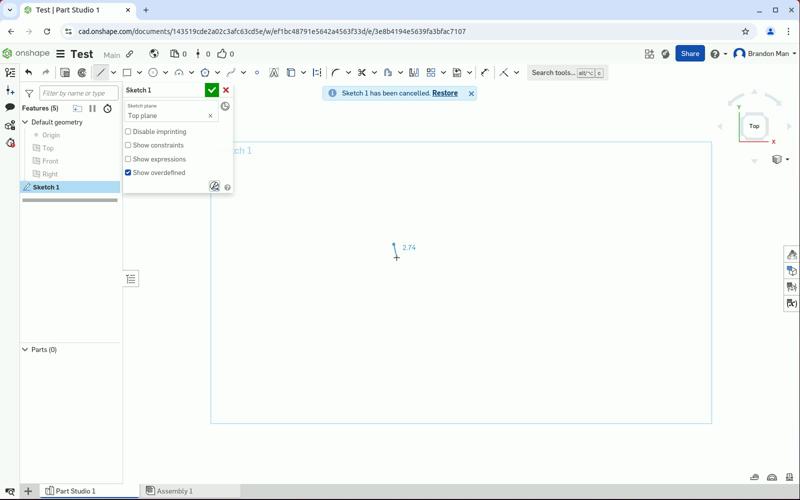
click(396, 257)
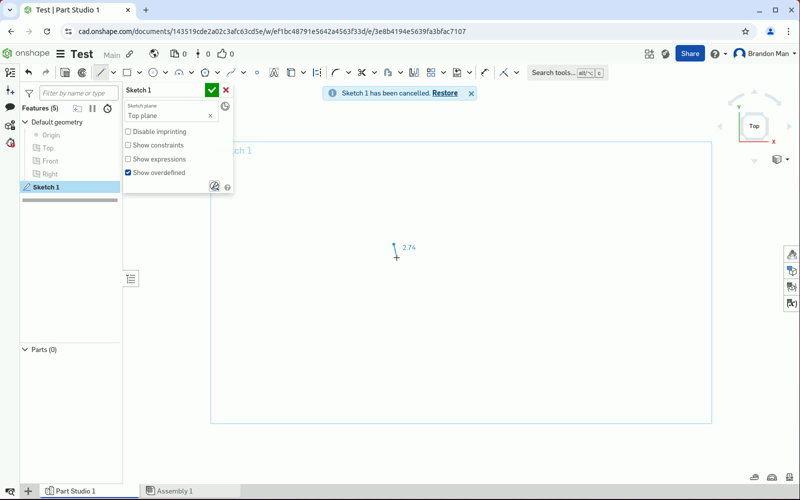
key_up(shift)
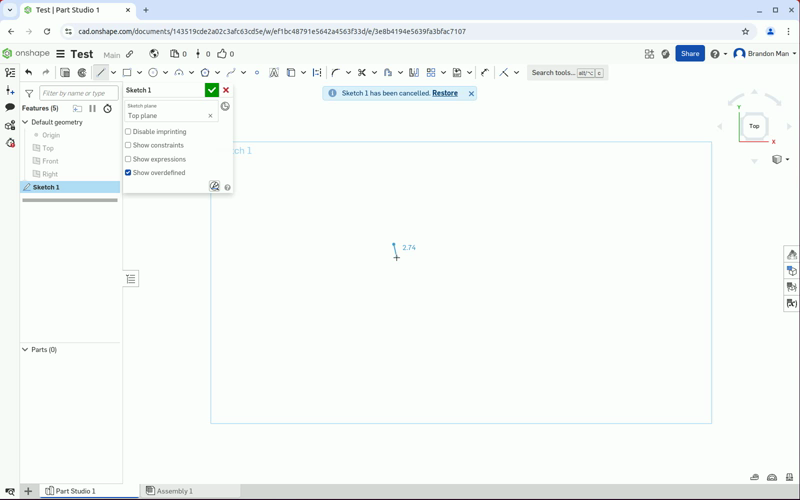
key(esc)
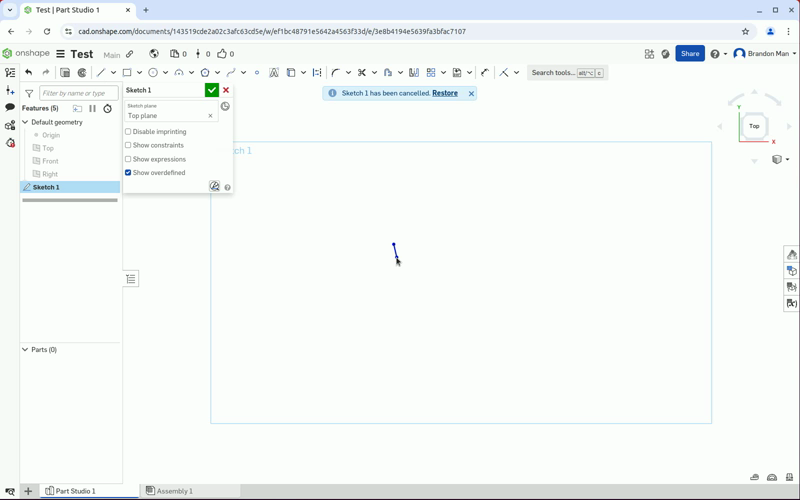
key(a)
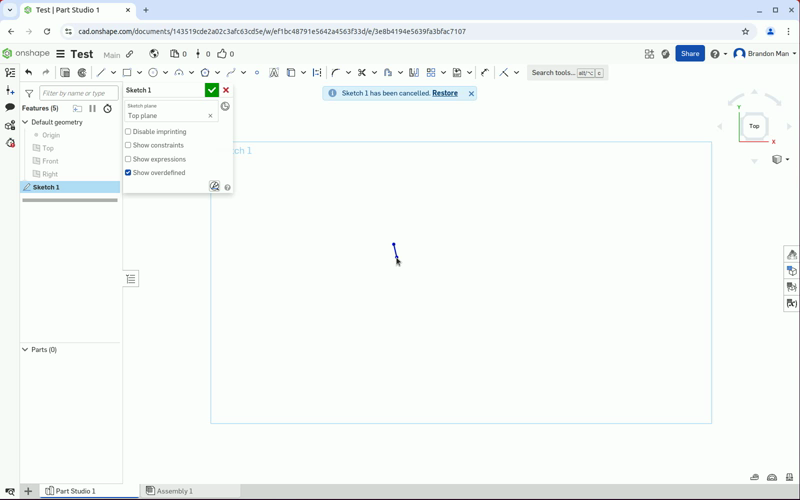
mouse_move(396, 257)
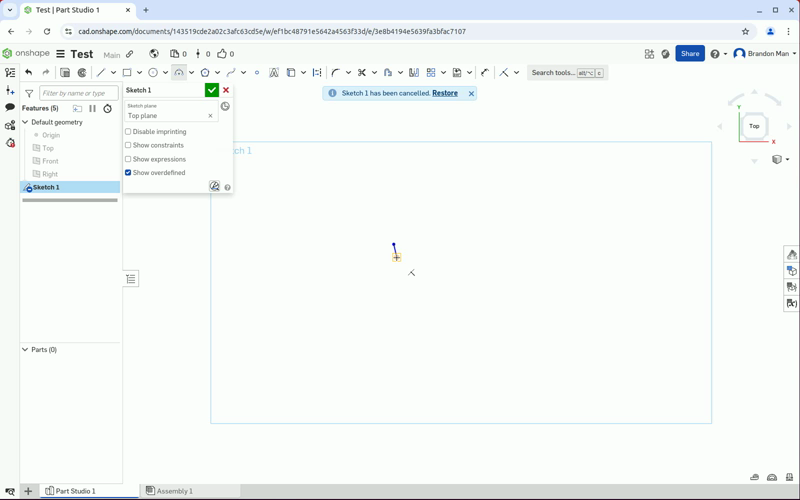
click(396, 257)
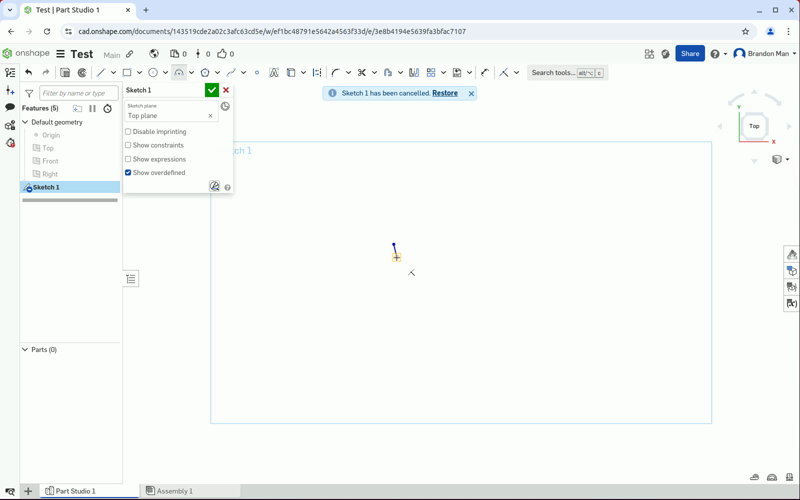
mouse_move(393, 244)
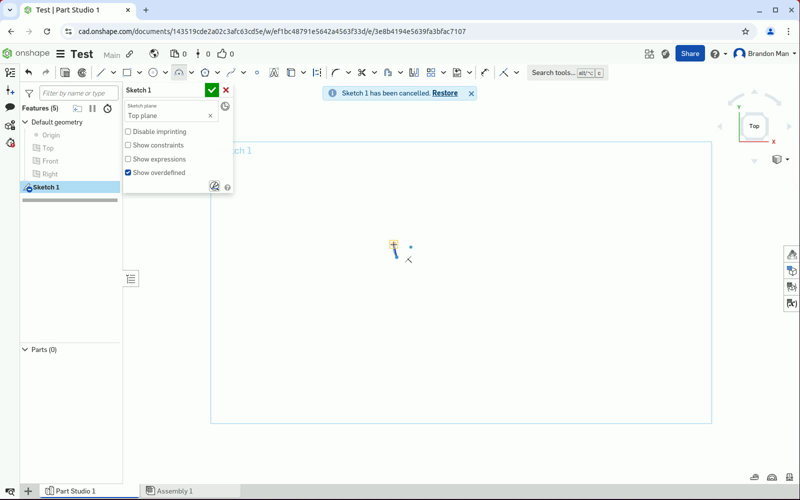
click(393, 244)
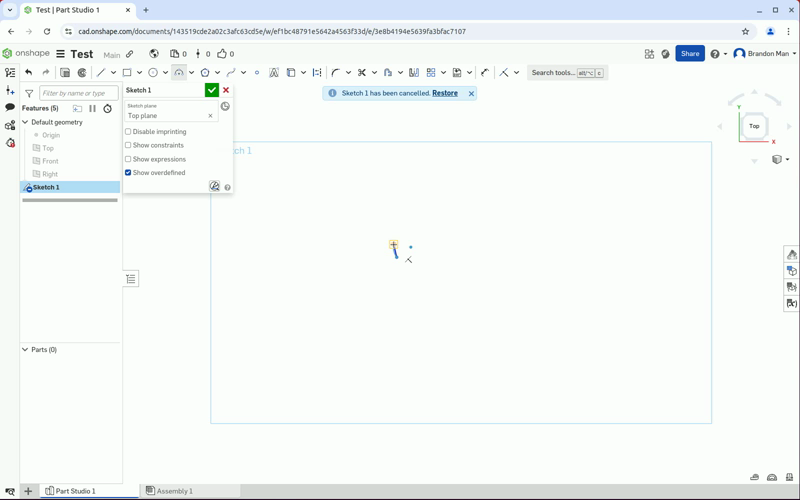
key_down(shift)
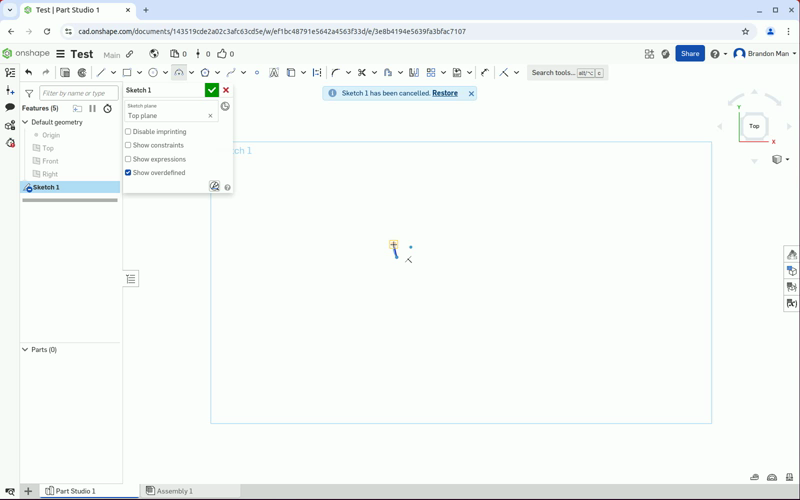
mouse_move(418, 246)
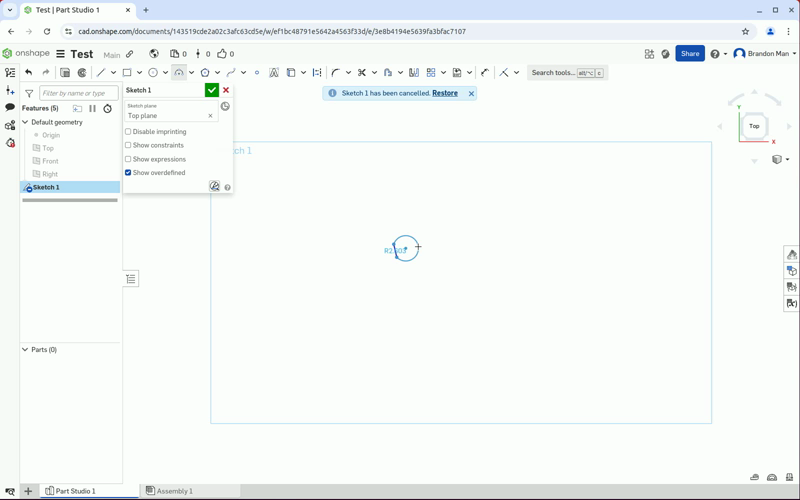
click(418, 246)
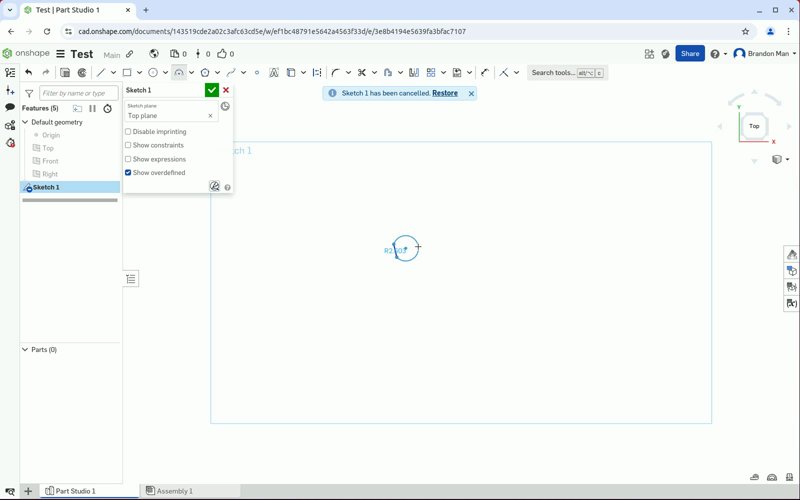
key_up(shift)
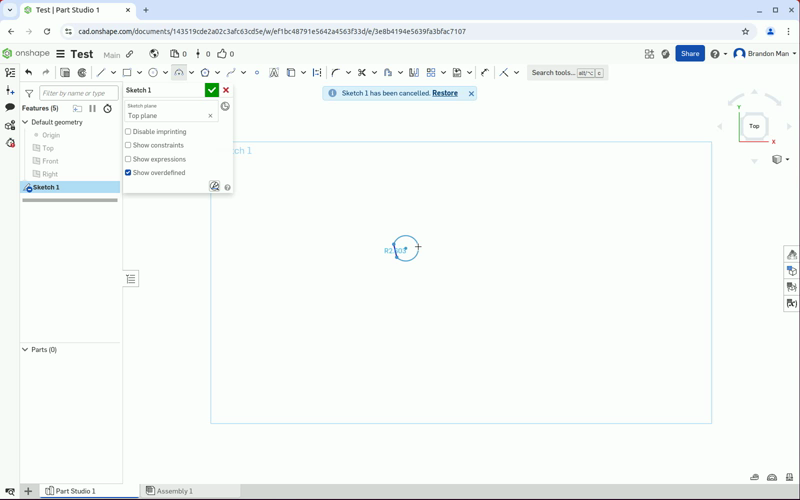
key(esc)
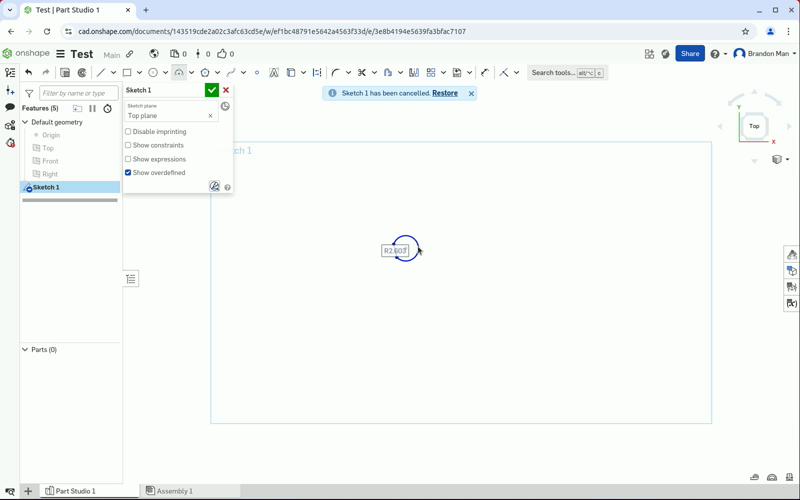
key(c)
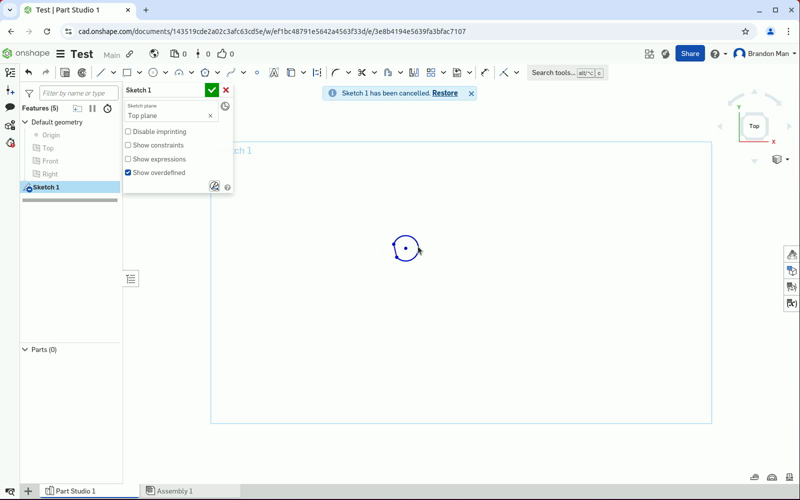
key_down(shift)
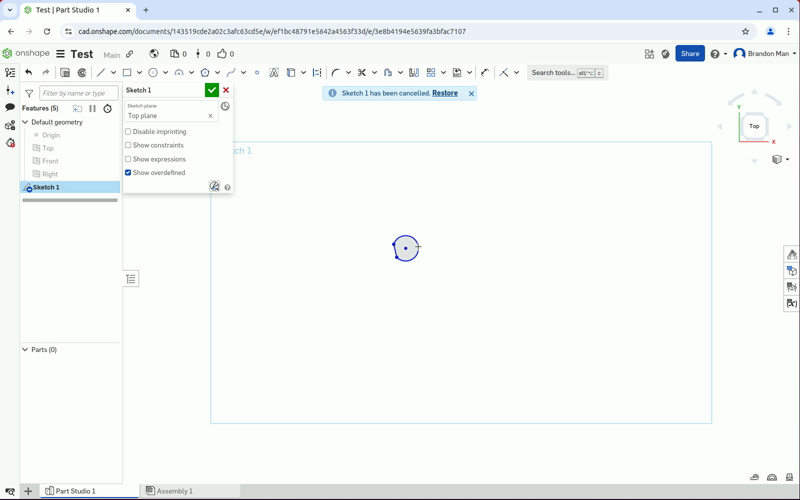
mouse_move(405, 248)
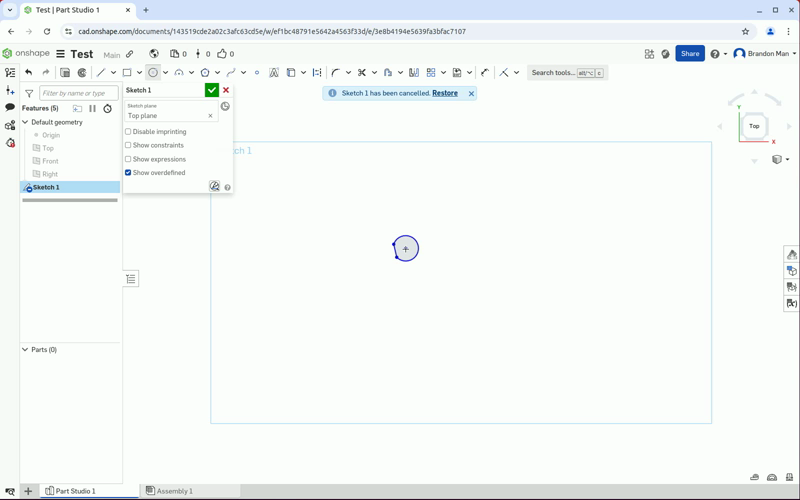
click(405, 248)
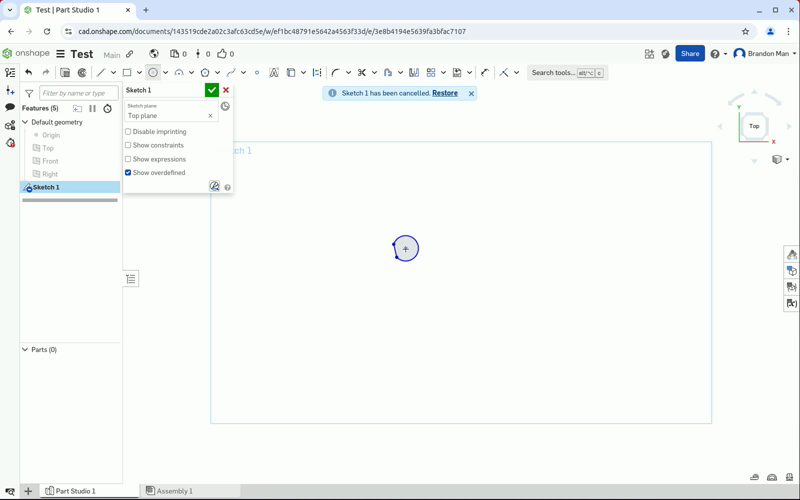
key_up(shift)
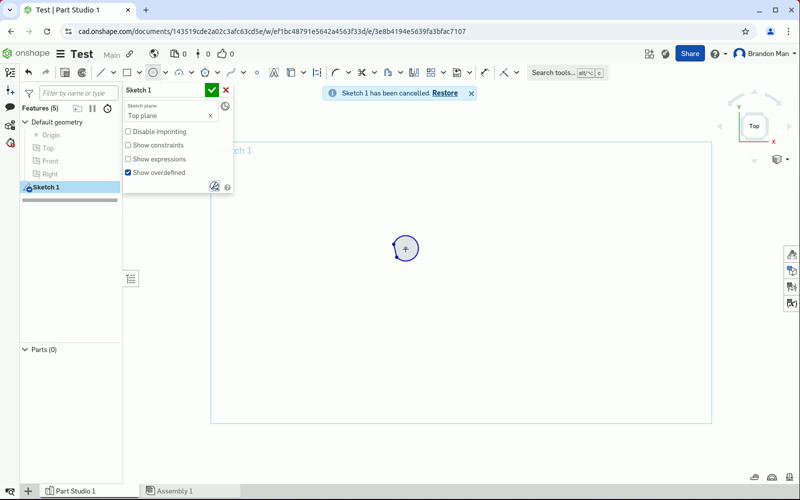
mouse_move(411, 248)
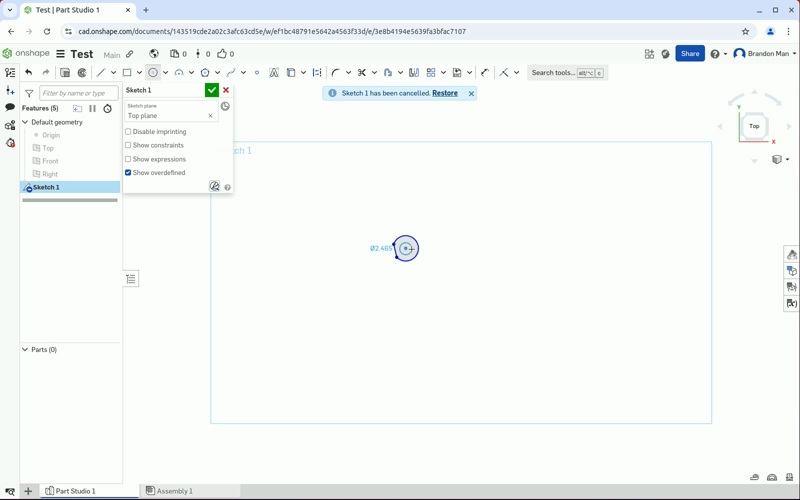
click(411, 248)
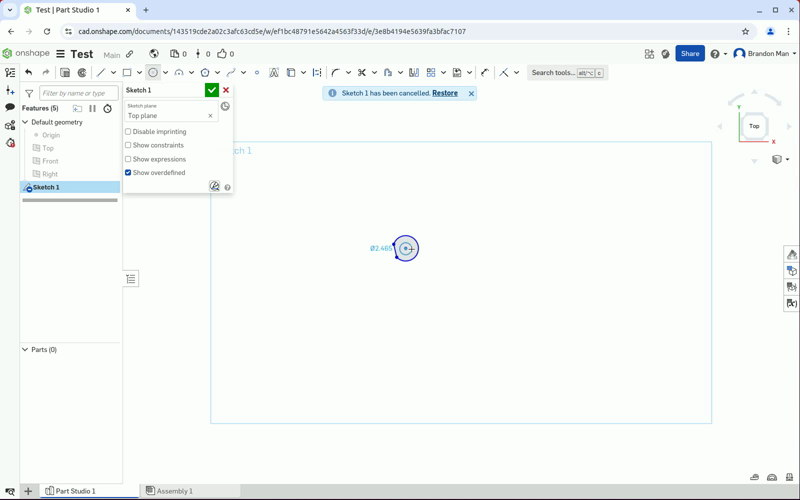
key(esc)
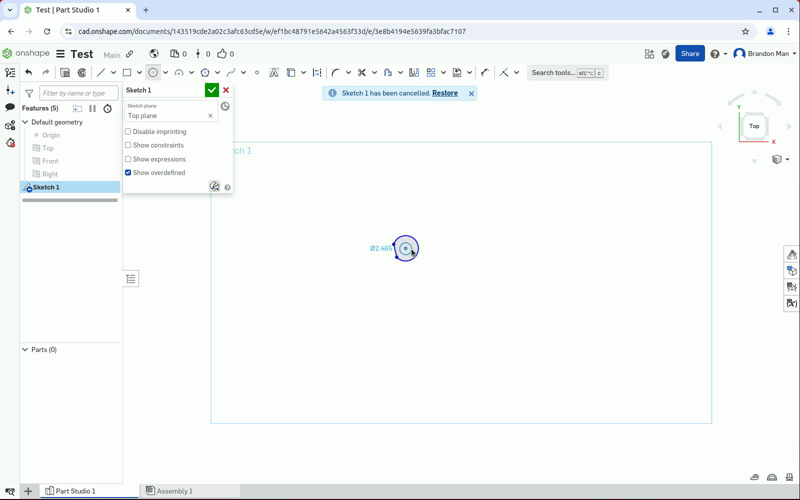
mouse_move(406, 237)
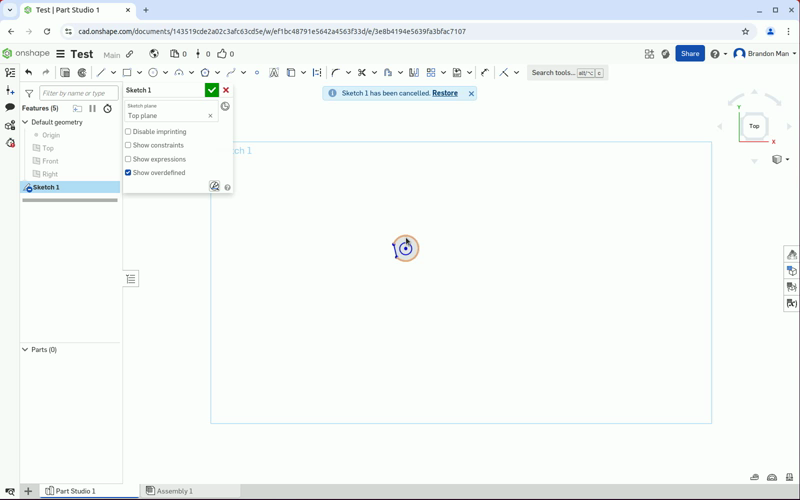
scroll(6)
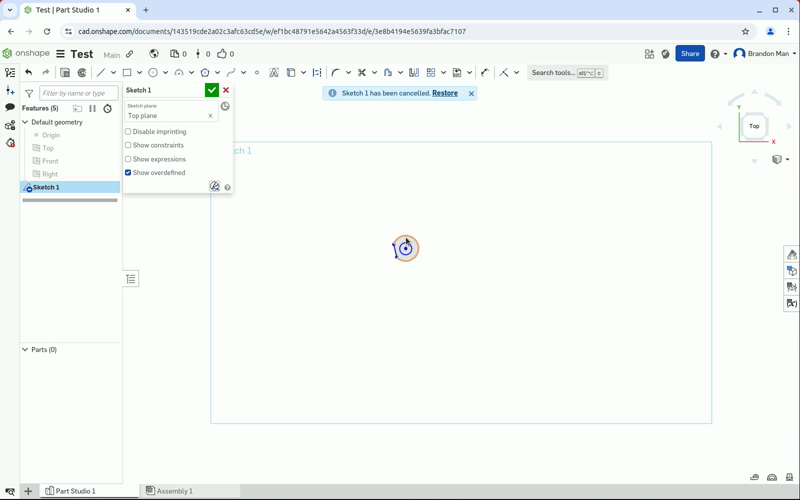
scroll(6)
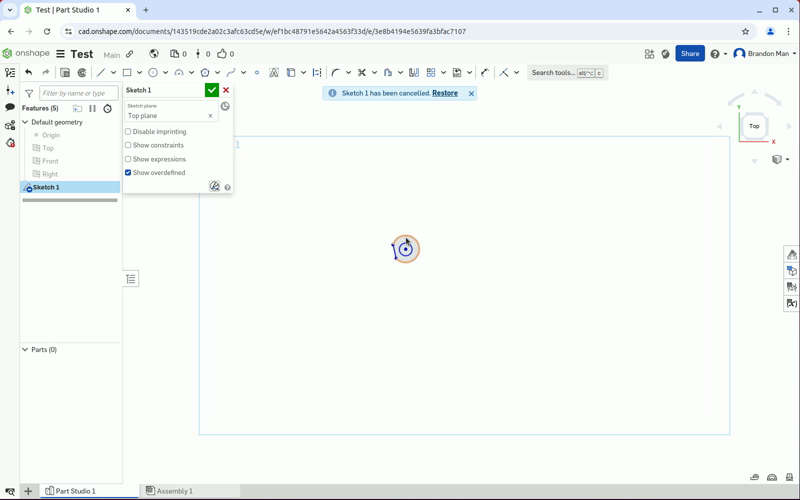
scroll(6)
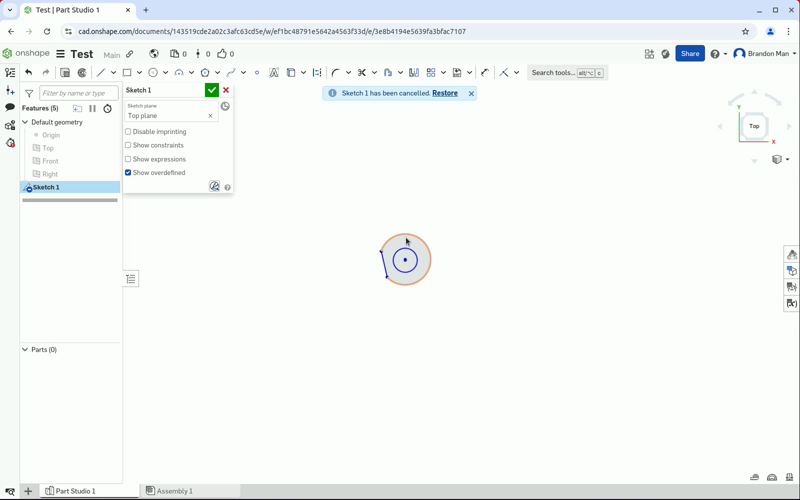
scroll(6)
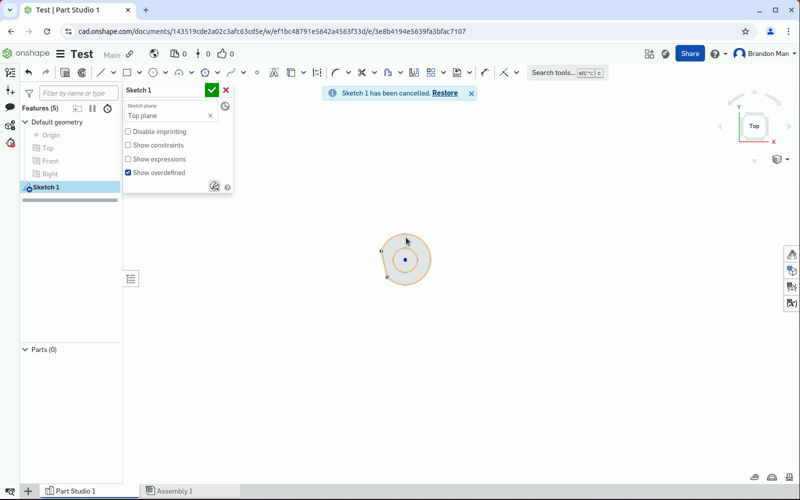
scroll(6)
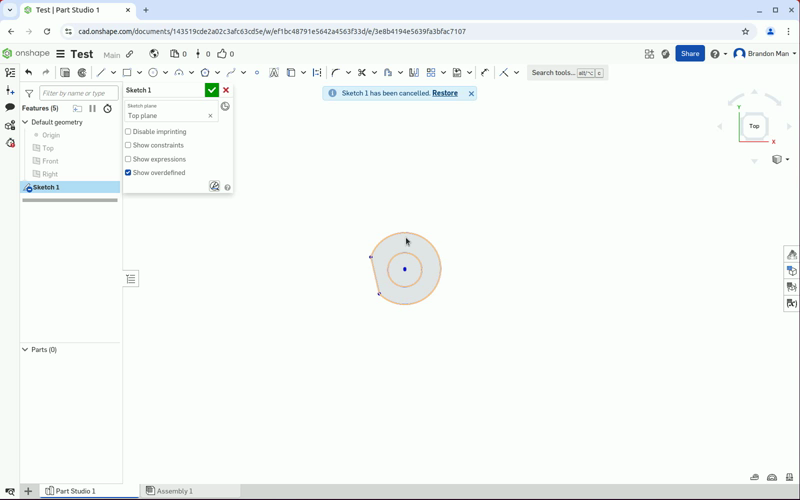
scroll(6)
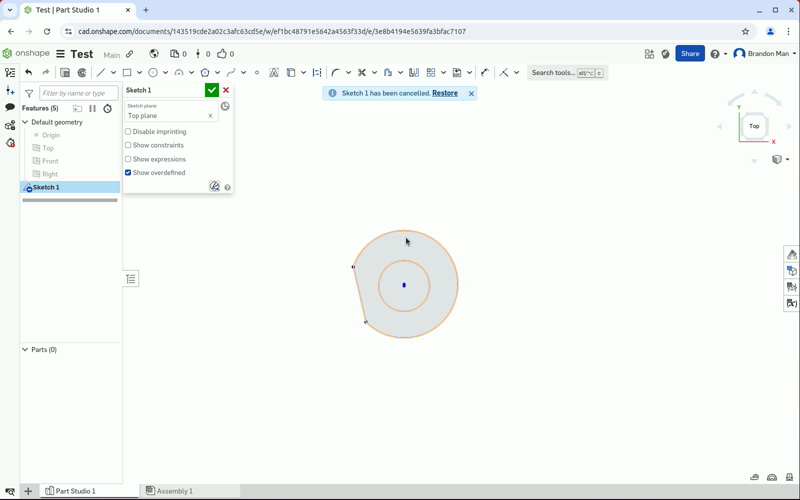
scroll(6)
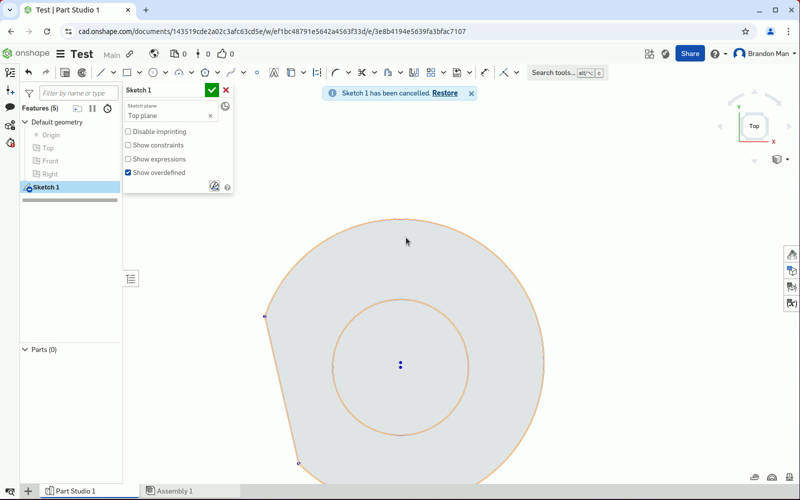
click(406, 237)
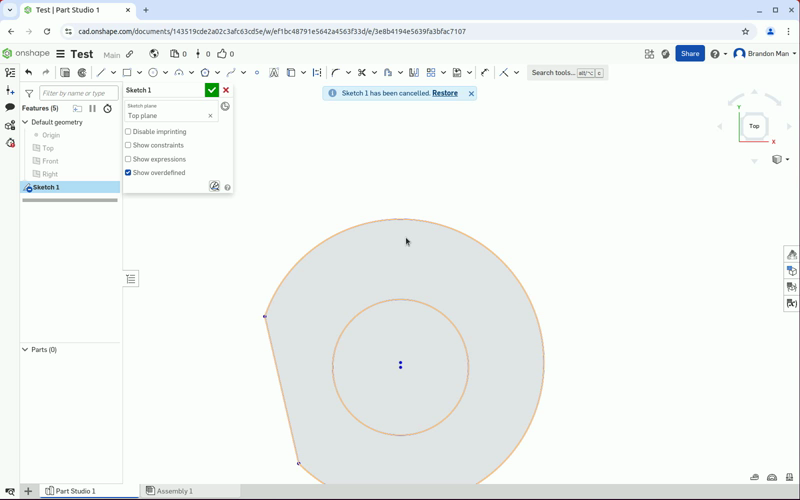
scroll(-6)
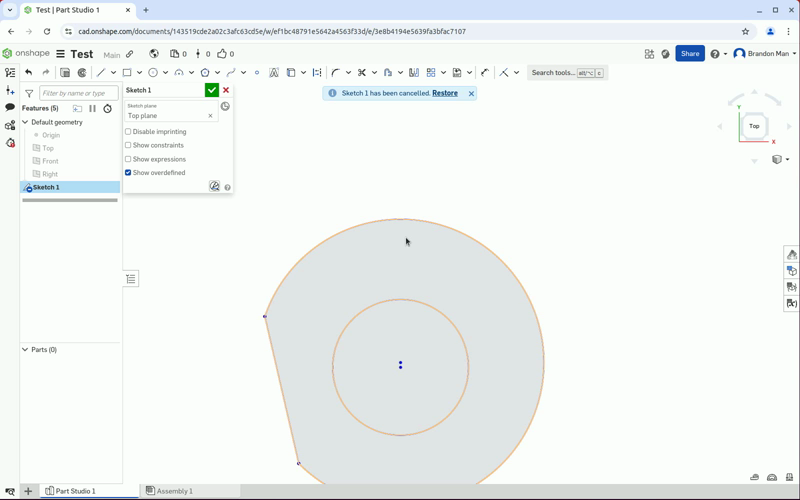
scroll(-6)
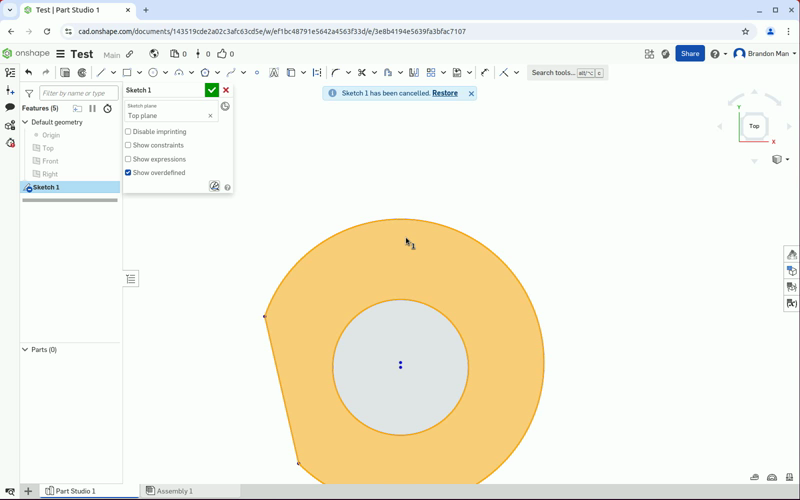
scroll(-6)
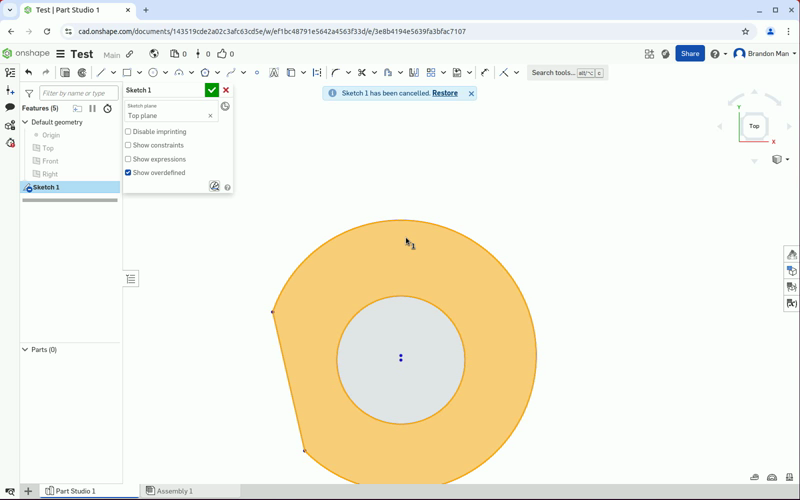
scroll(-6)
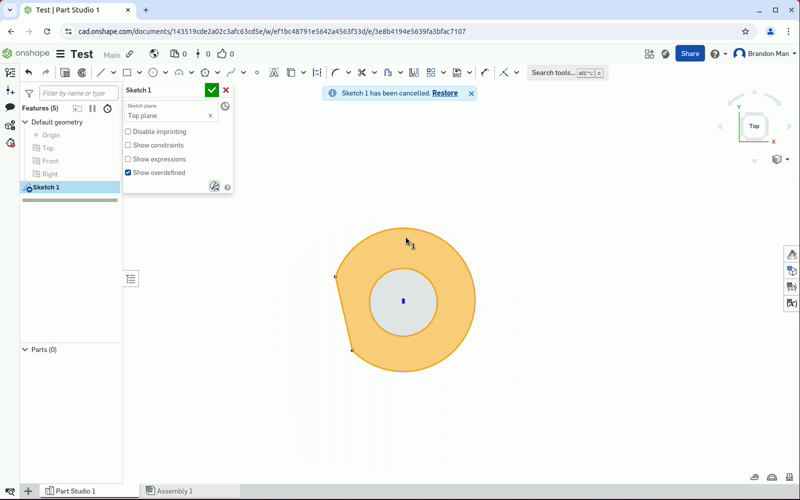
scroll(-6)
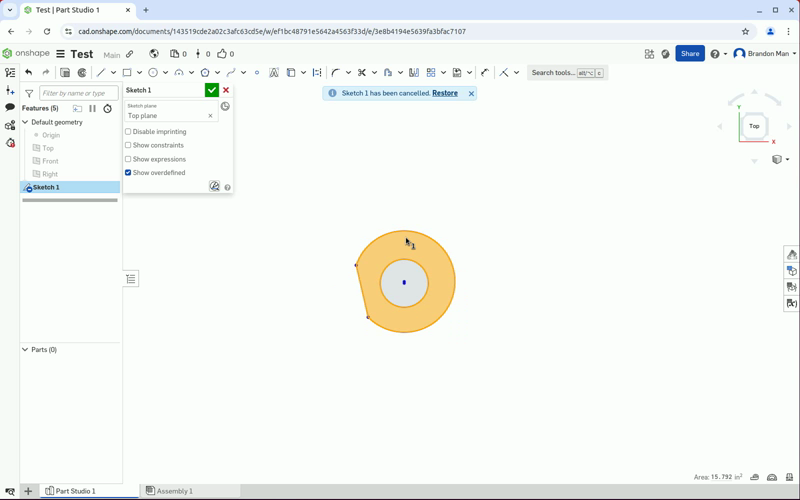
scroll(-6)
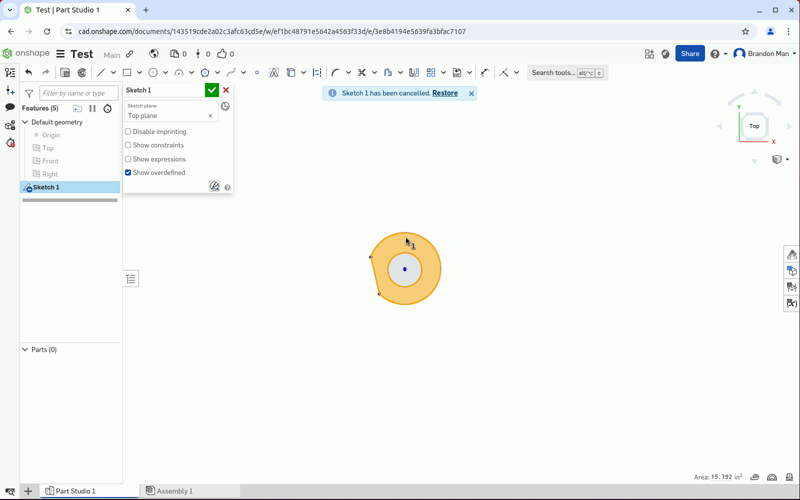
scroll(-6)
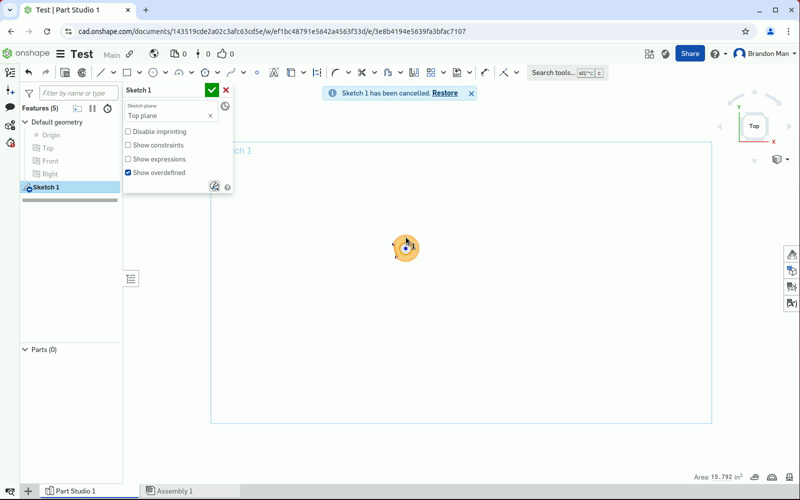
mouse_move(73, 352)
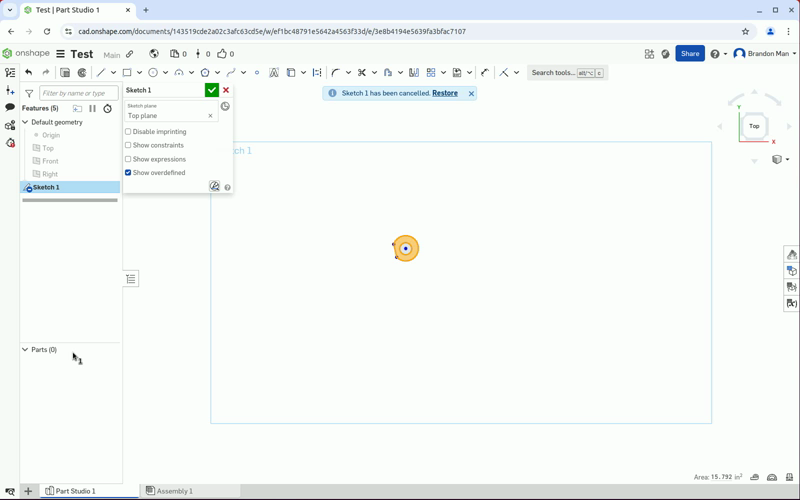
key(shift+y)
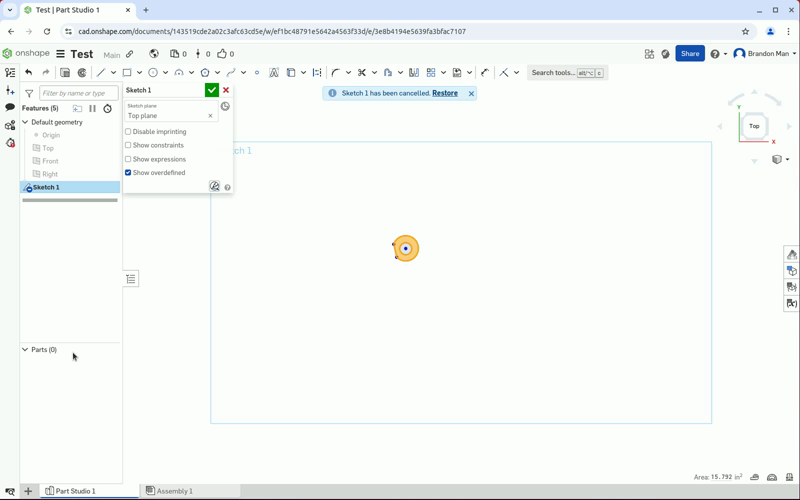
key(shift+e)
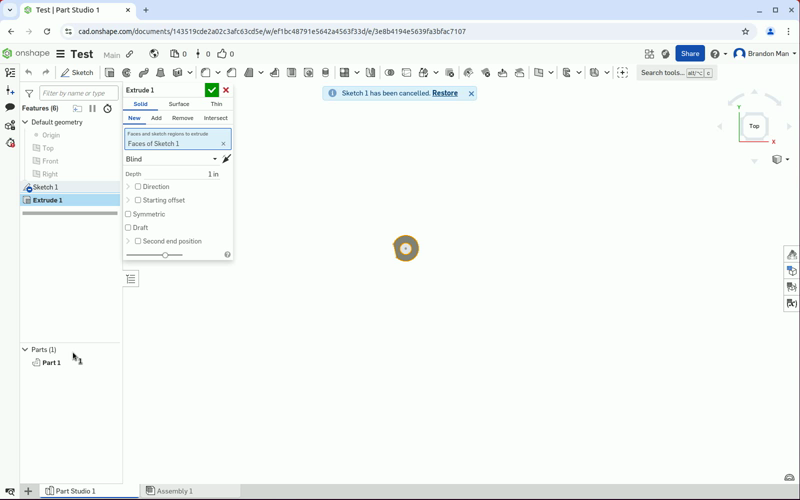
mouse_move(143, 106)
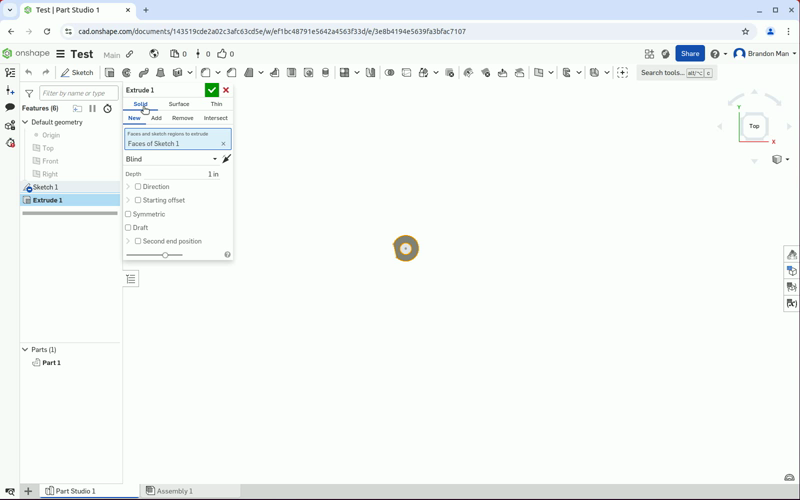
click(143, 106)
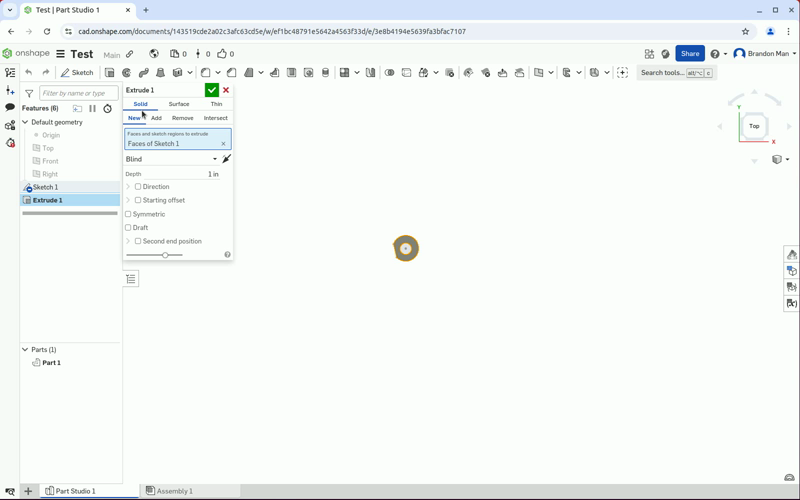
mouse_move(137, 120)
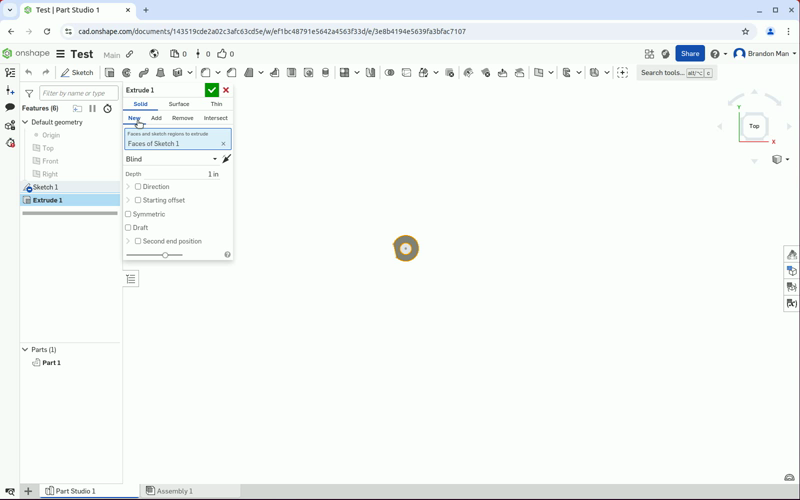
click(137, 120)
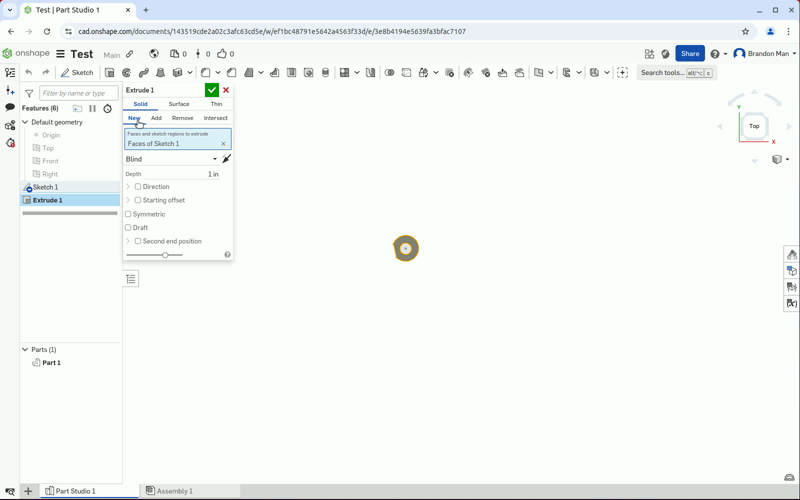
key(tab, 4)
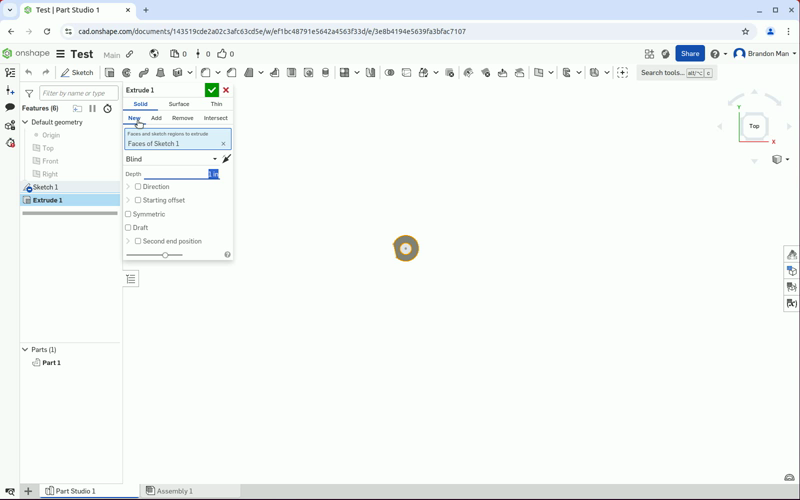
text(5.777)
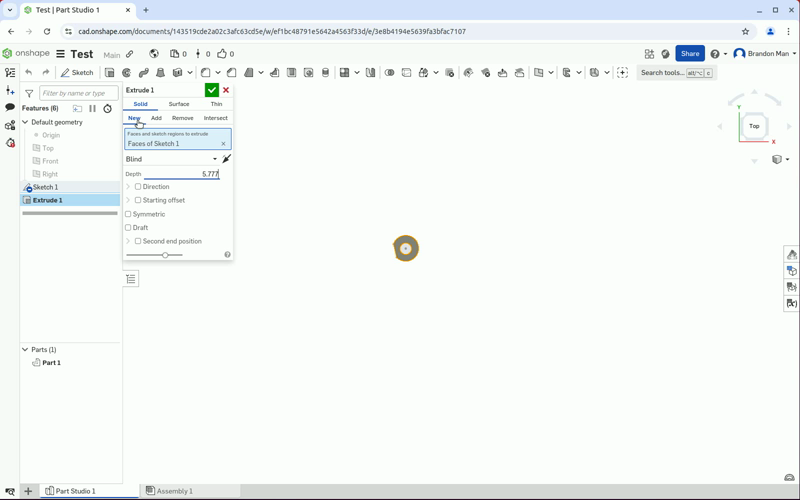
key(enter)
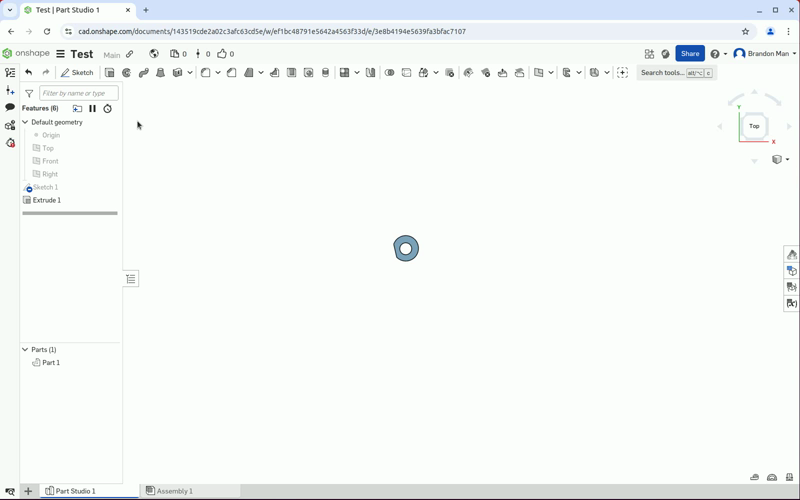
key(shift+h)
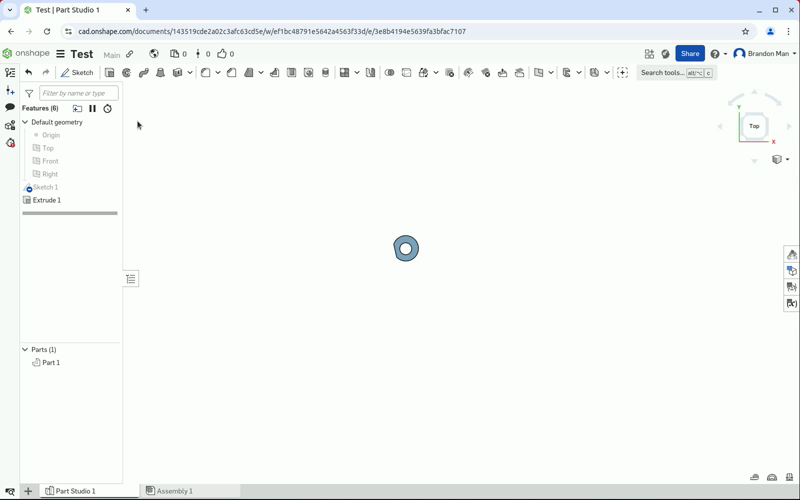
key(shift+h)
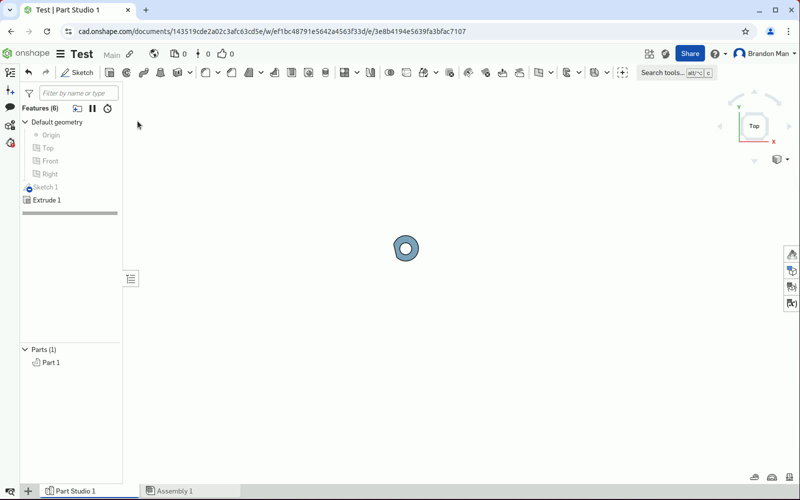
mouse_move(73, 189)
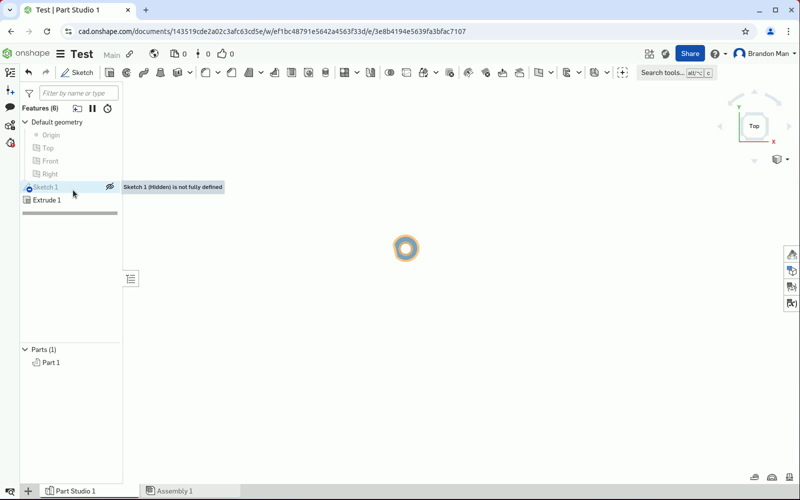
click(73, 189)
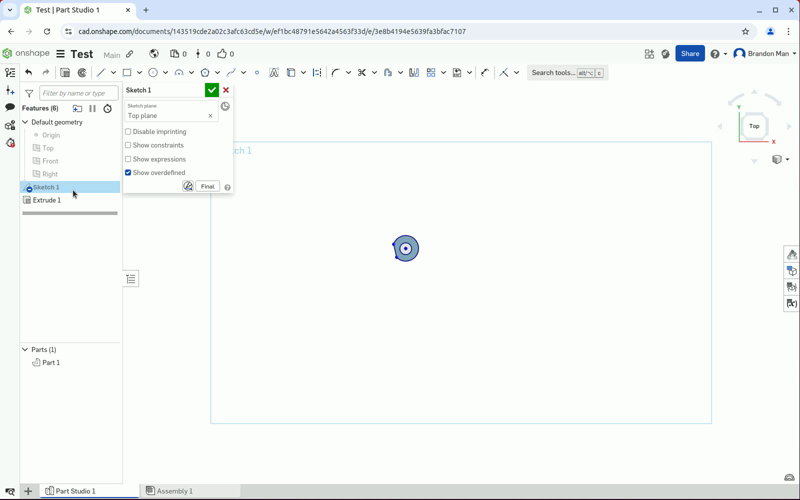
mouse_move(229, 92)
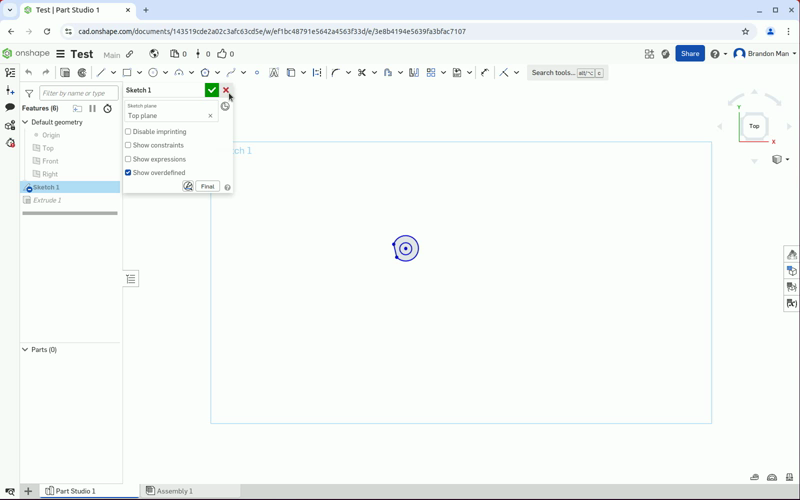
click(229, 92)
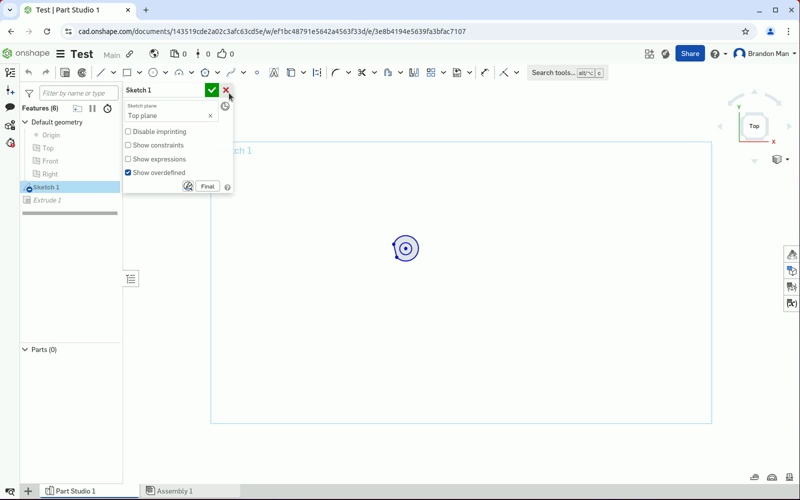
key(shift+s)
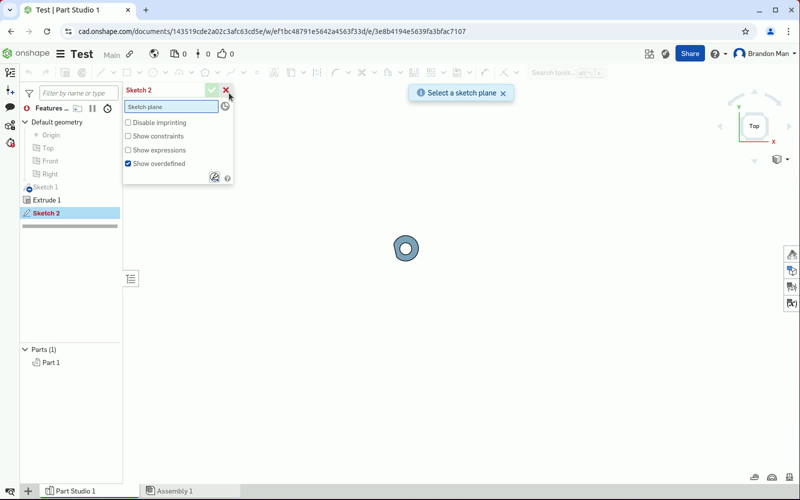
mouse_move(73, 150)
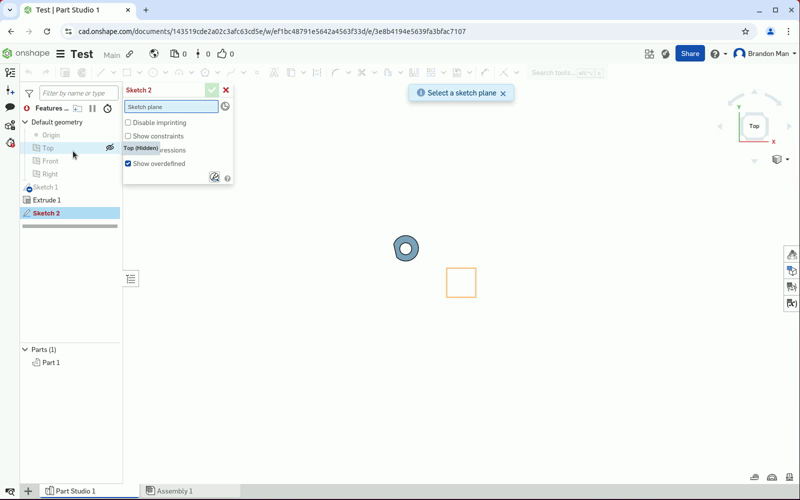
click(73, 150)
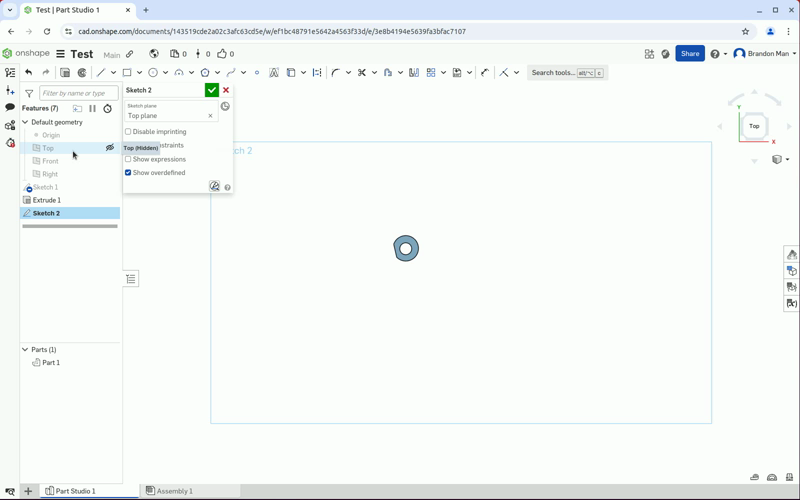
mouse_move(73, 352)
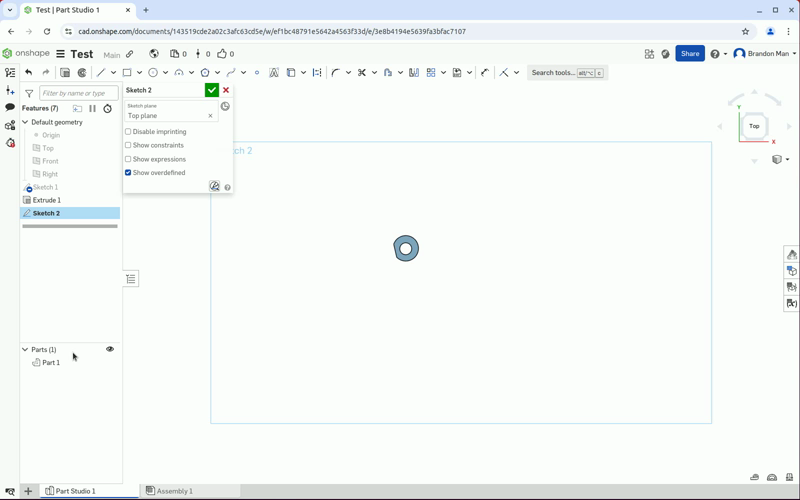
key(y)
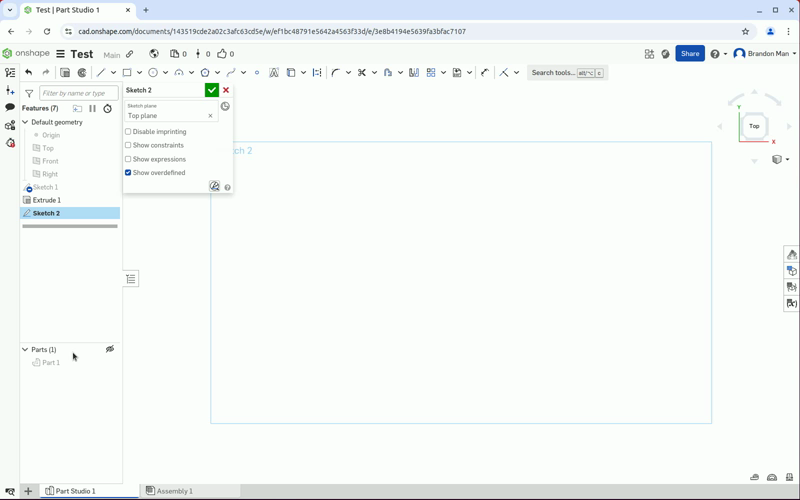
key(l)
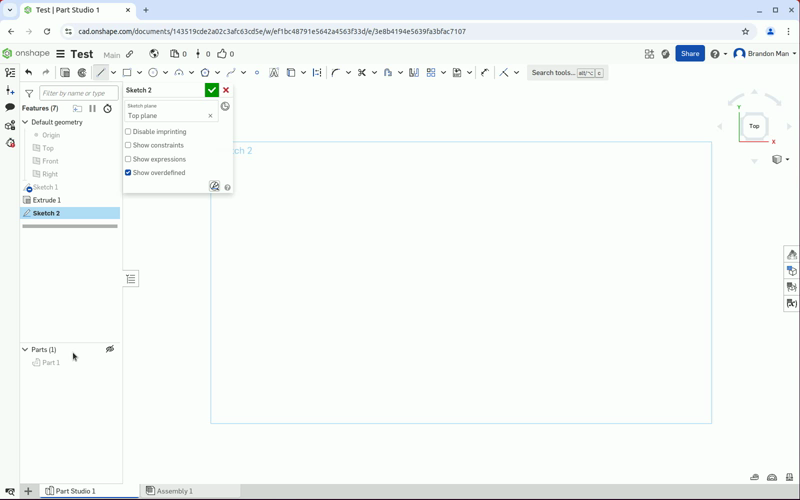
key_down(shift)
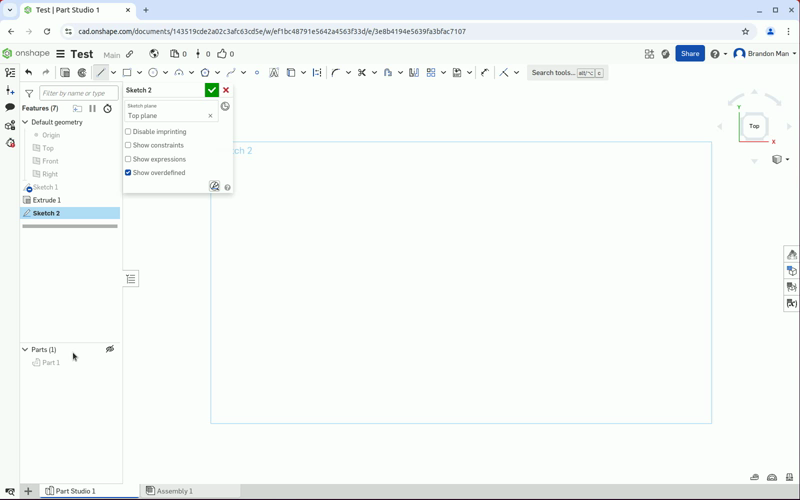
mouse_move(447, 300)
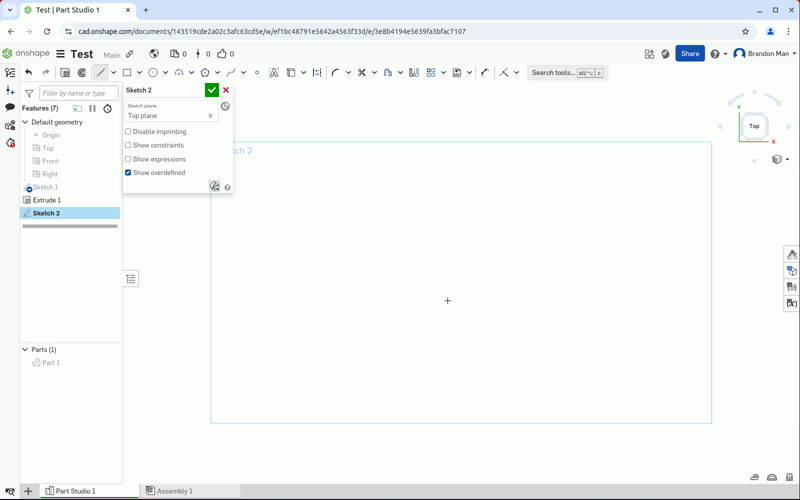
click(447, 300)
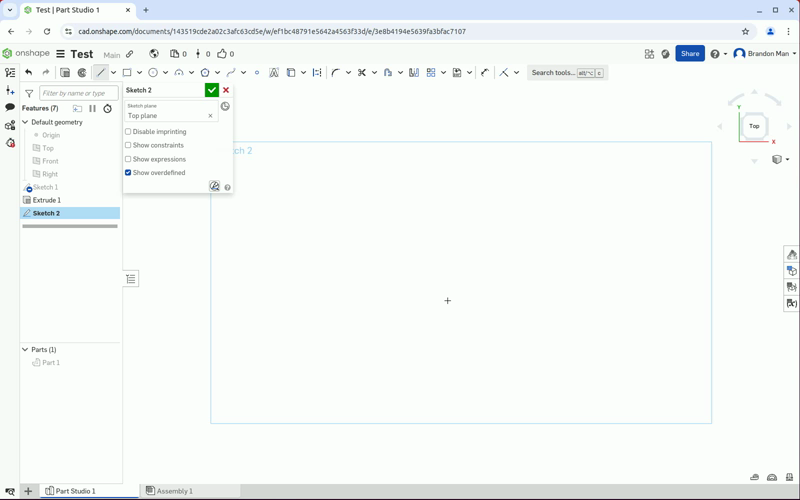
key_up(shift)
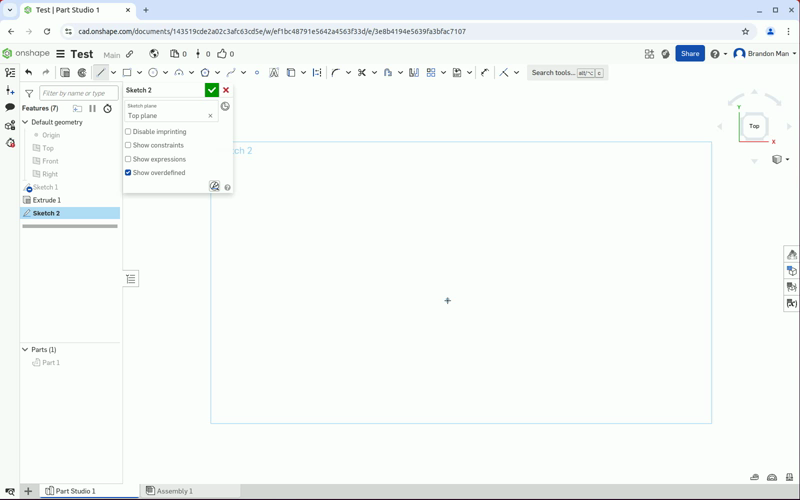
key_down(shift)
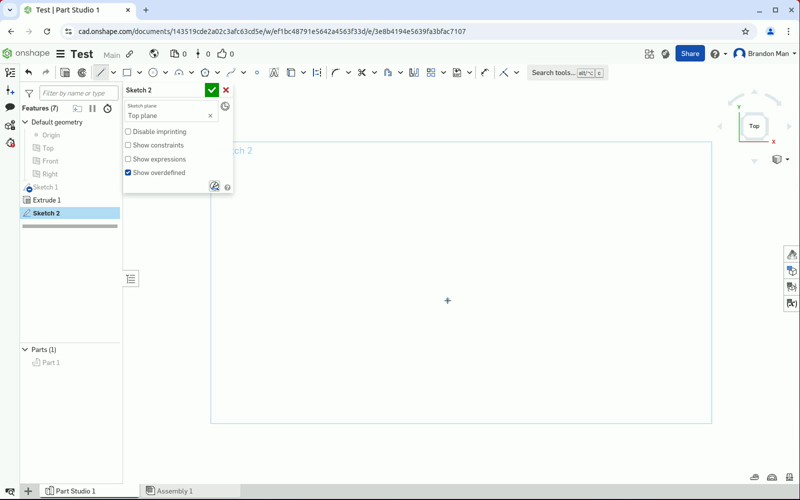
mouse_move(477, 300)
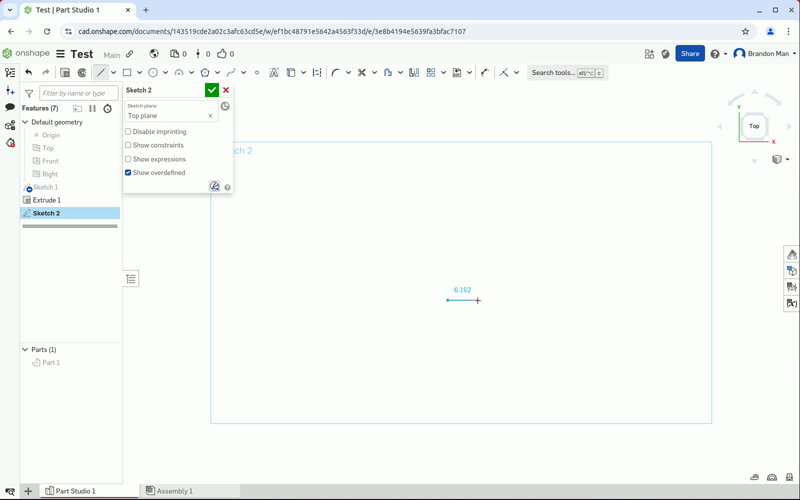
mouse_move(452, 324)
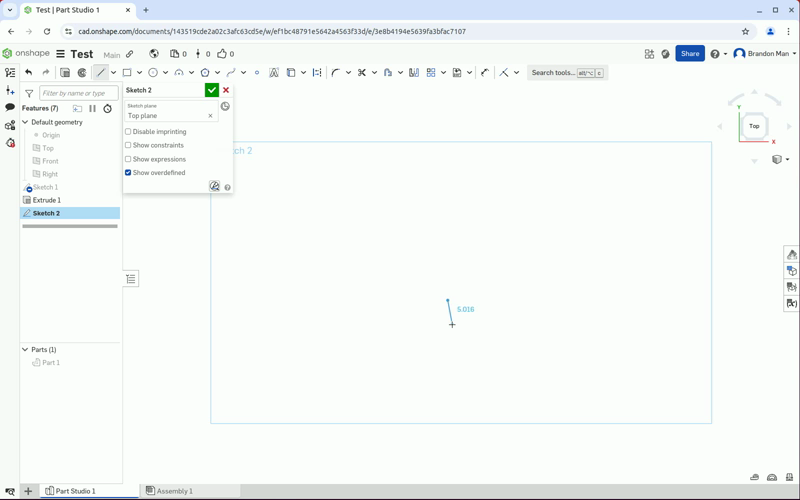
click(452, 324)
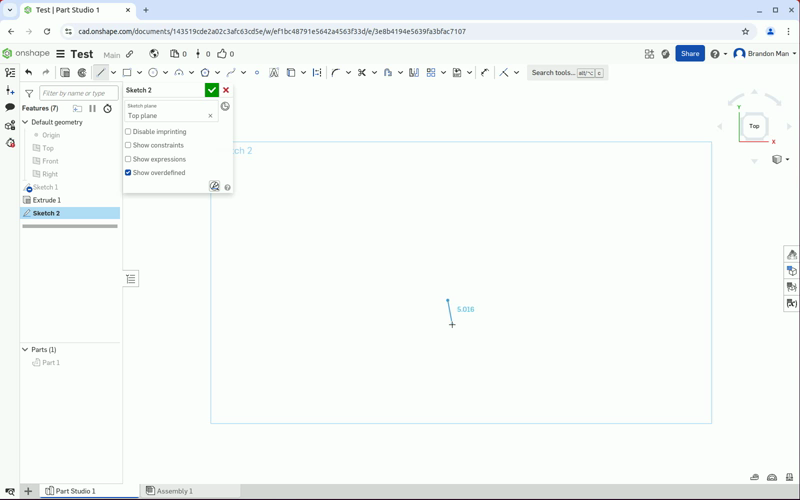
key_up(shift)
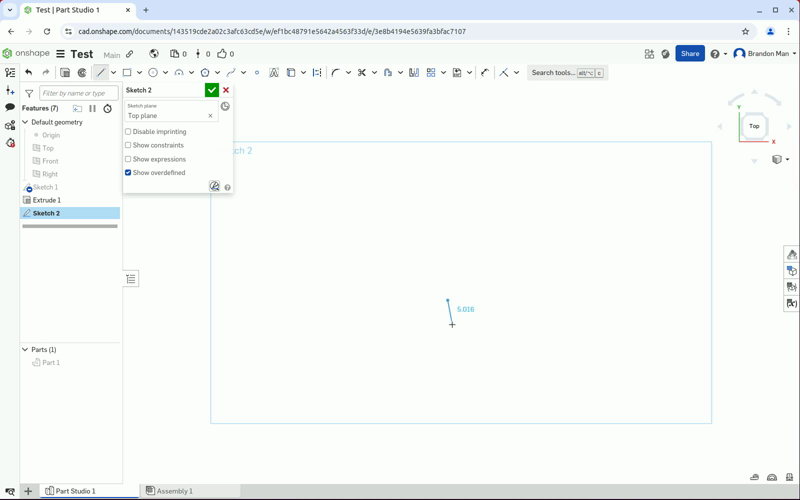
key(esc)
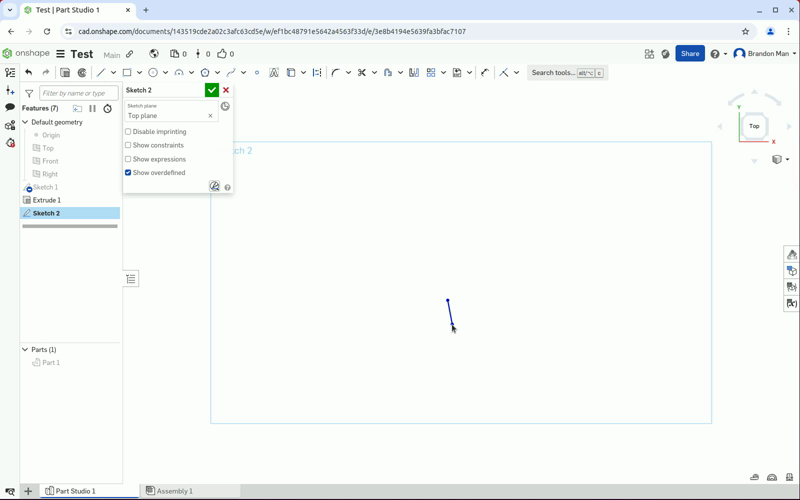
key(a)
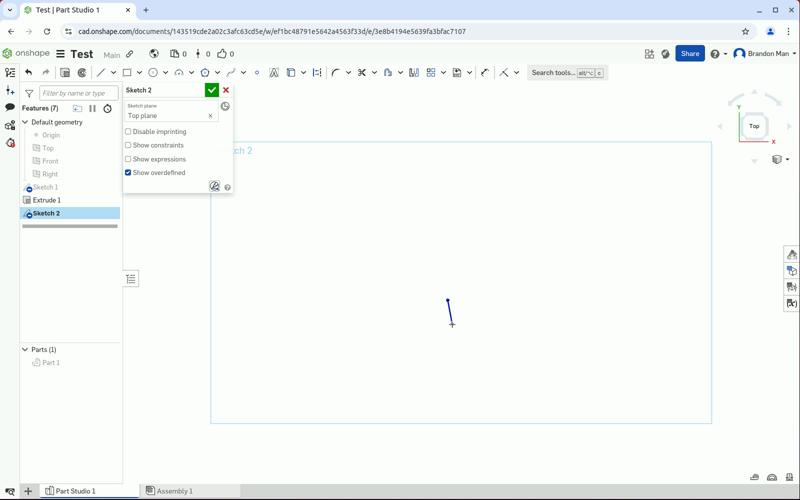
mouse_move(452, 324)
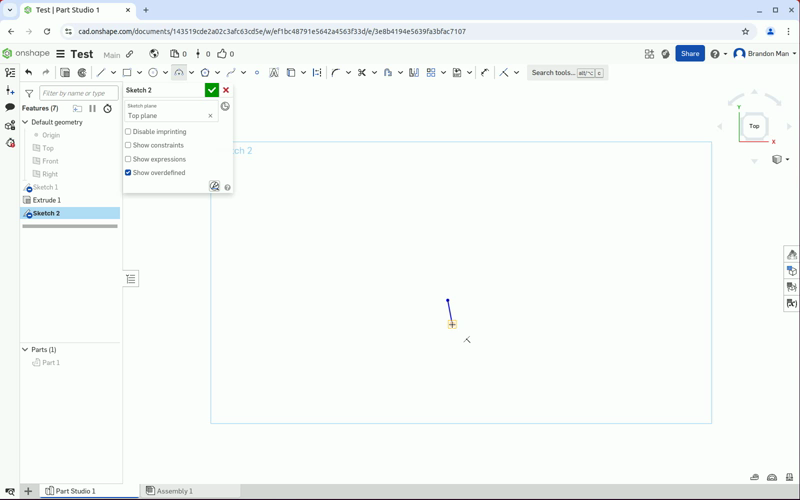
click(452, 324)
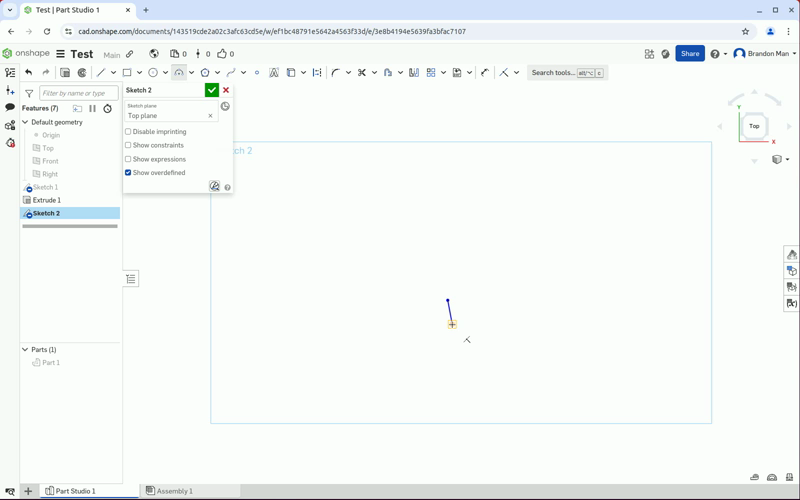
mouse_move(447, 300)
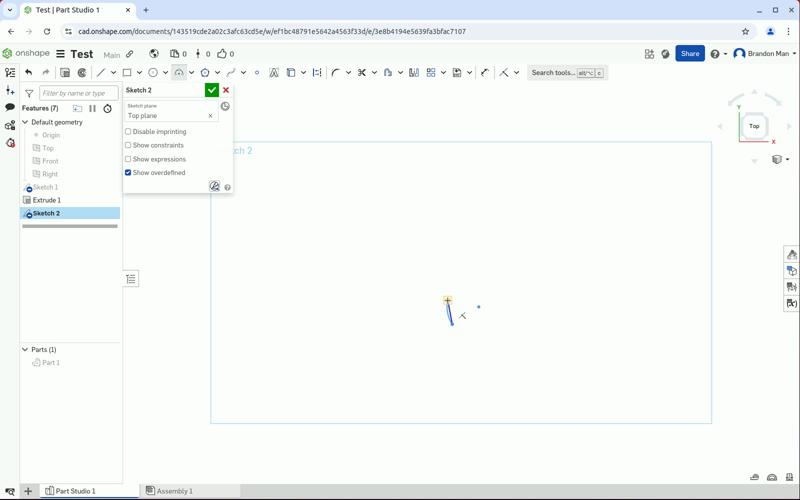
click(447, 300)
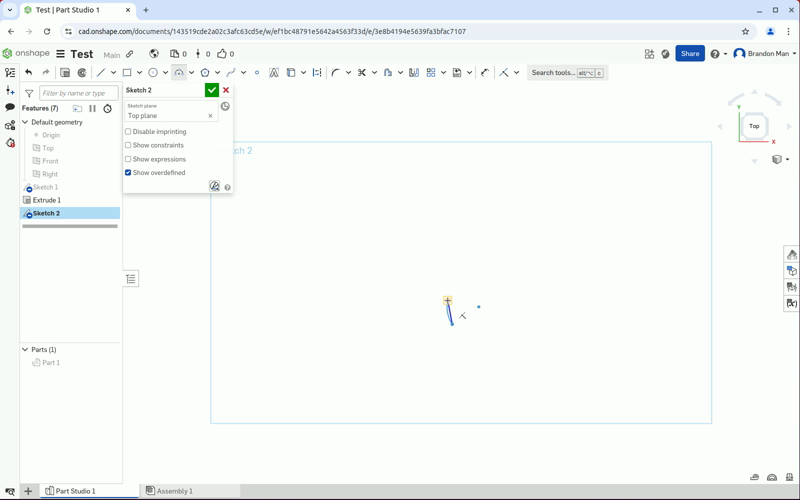
key_down(shift)
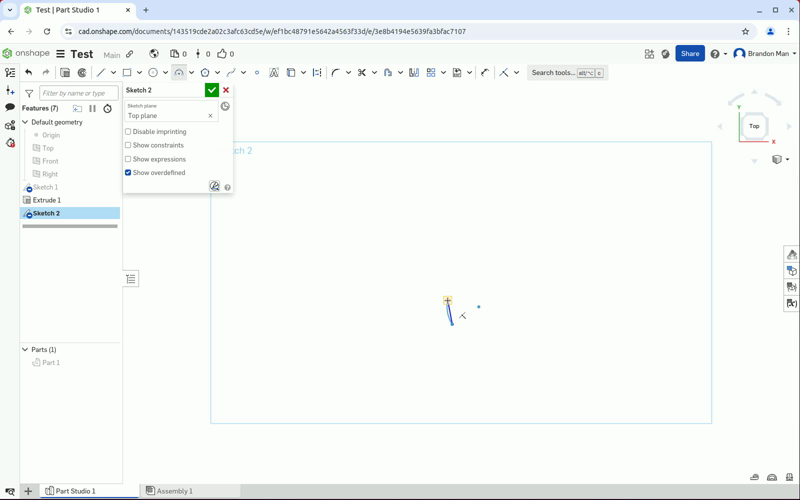
mouse_move(503, 302)
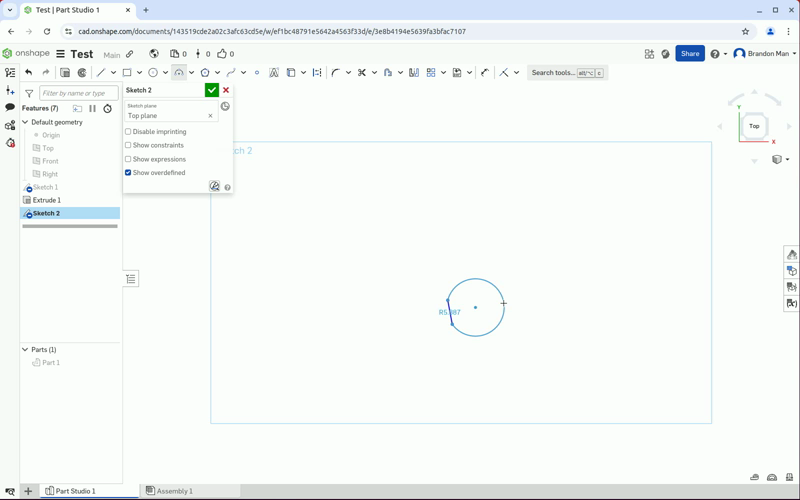
click(503, 302)
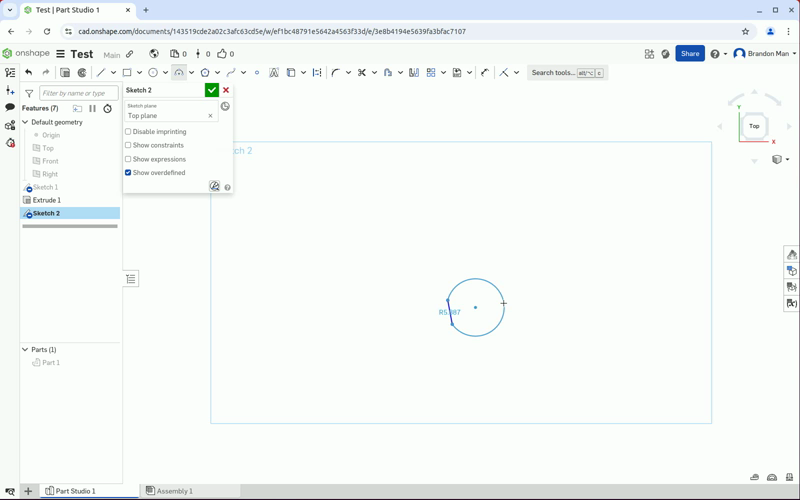
key_up(shift)
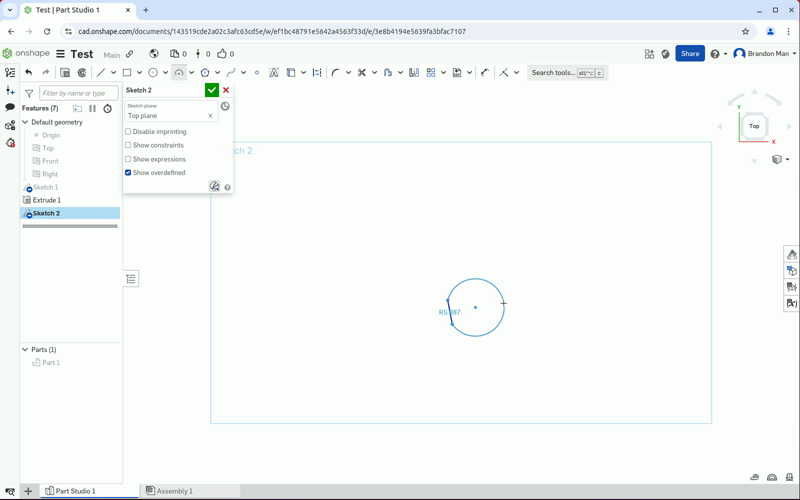
key(esc)
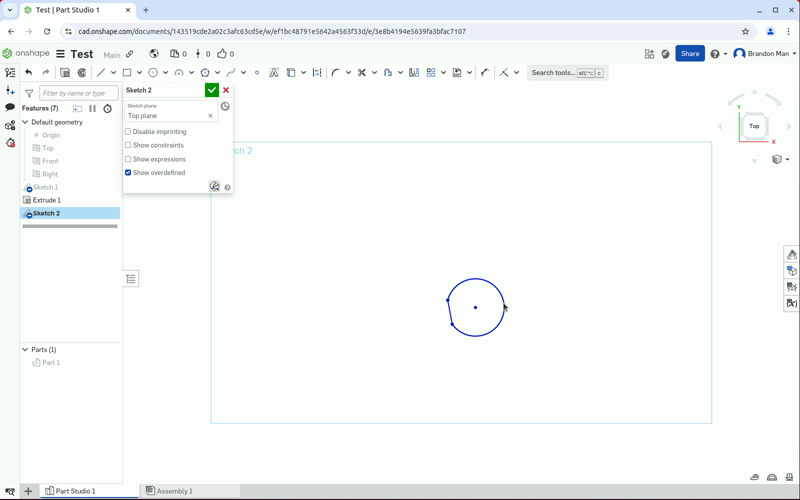
key(c)
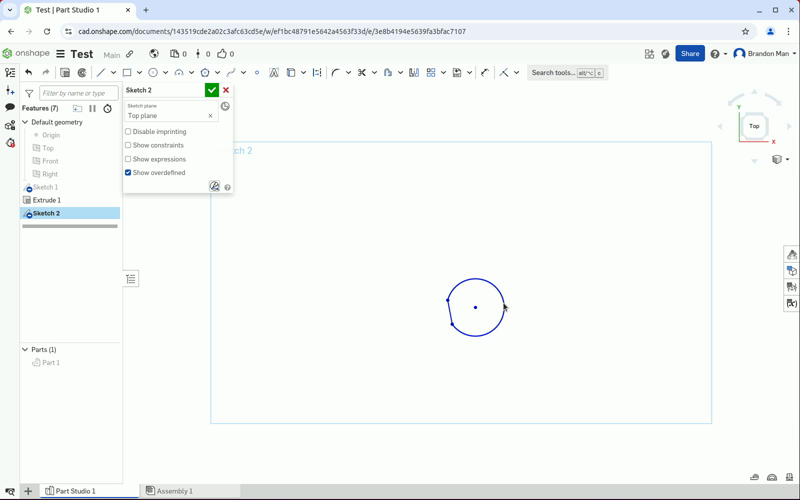
key_down(shift)
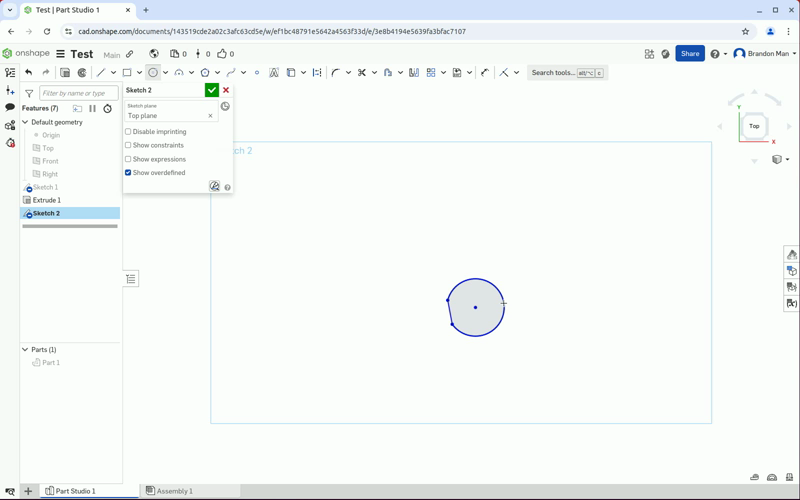
mouse_move(475, 307)
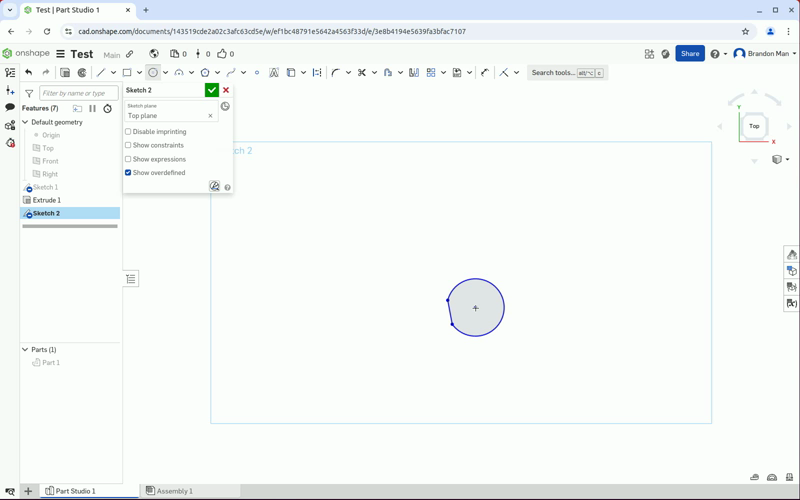
click(475, 307)
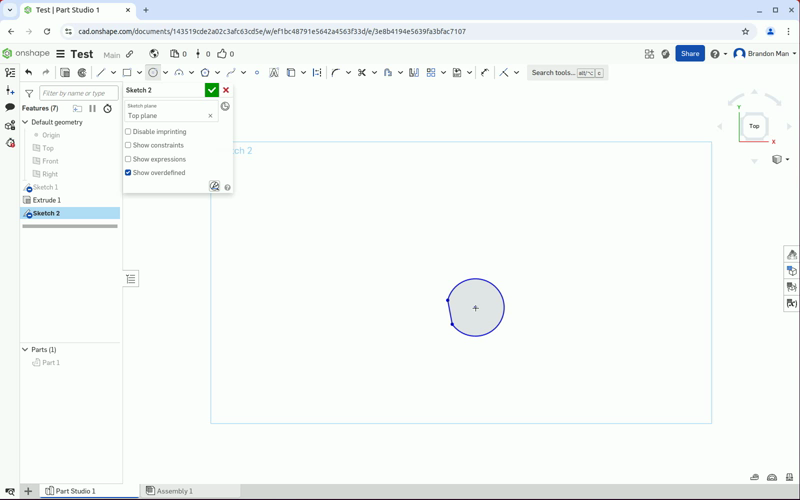
key_up(shift)
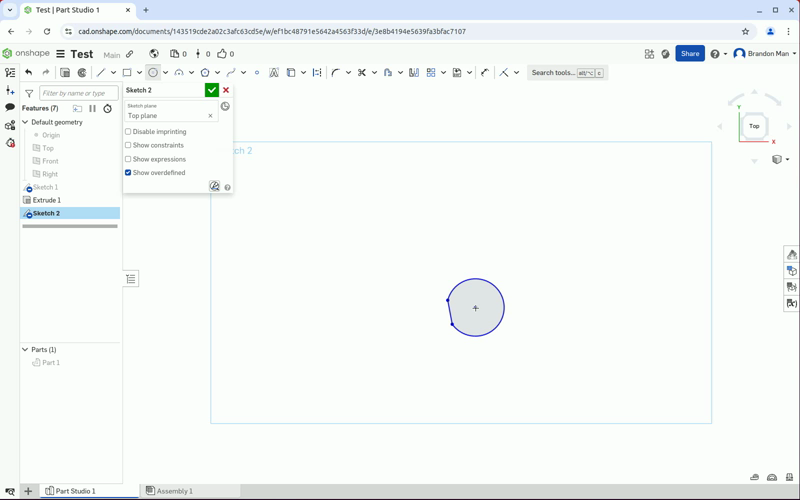
mouse_move(481, 307)
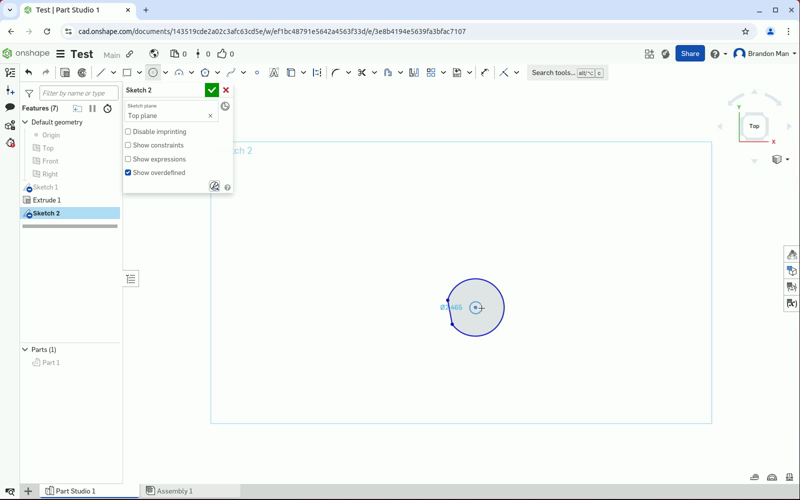
click(481, 307)
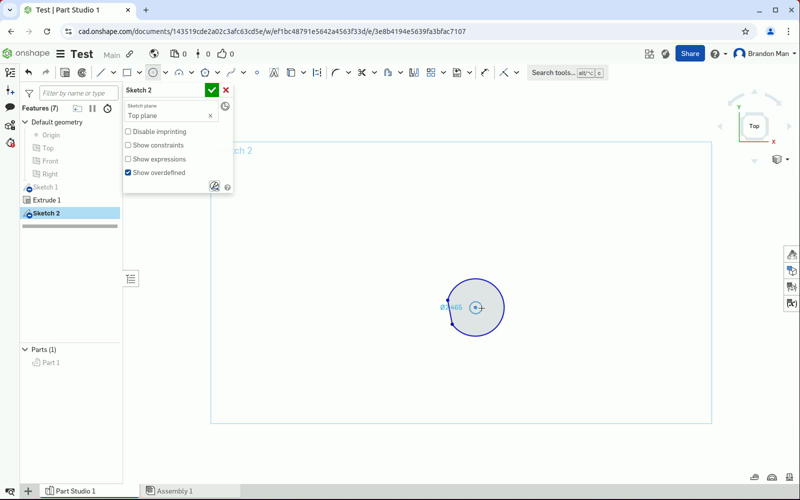
key(esc)
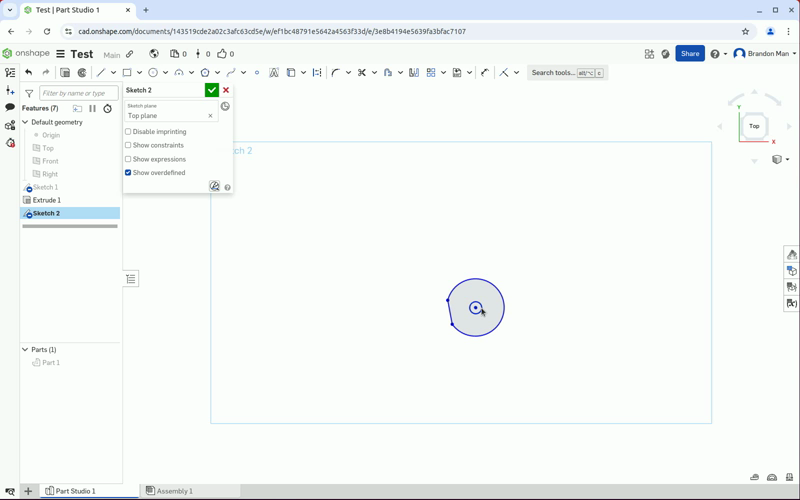
mouse_move(494, 323)
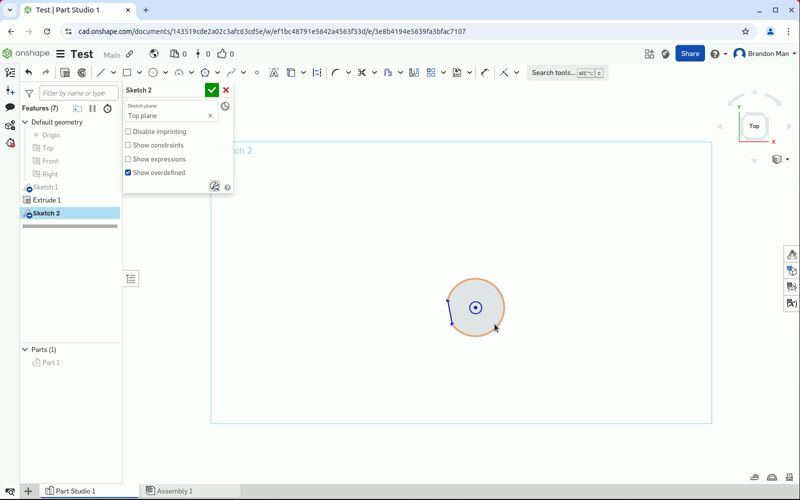
click(494, 323)
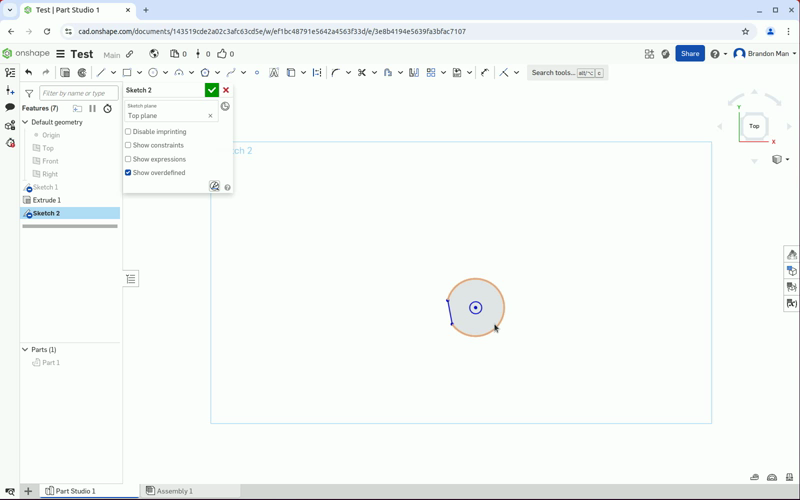
mouse_move(73, 352)
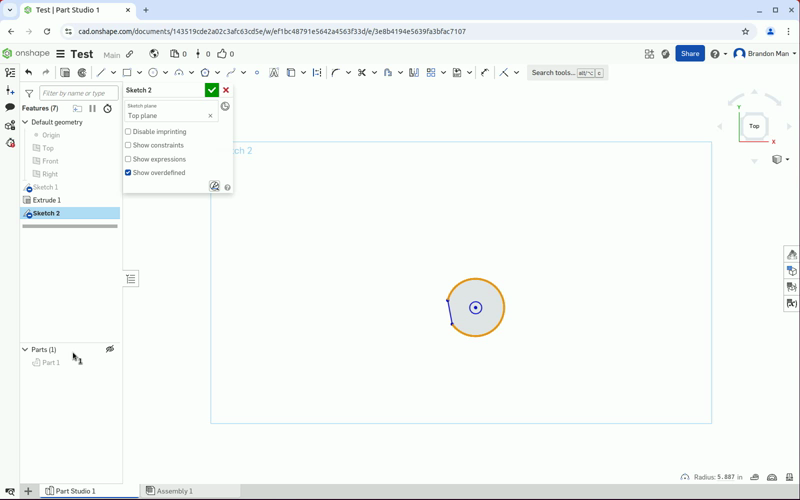
key(shift+y)
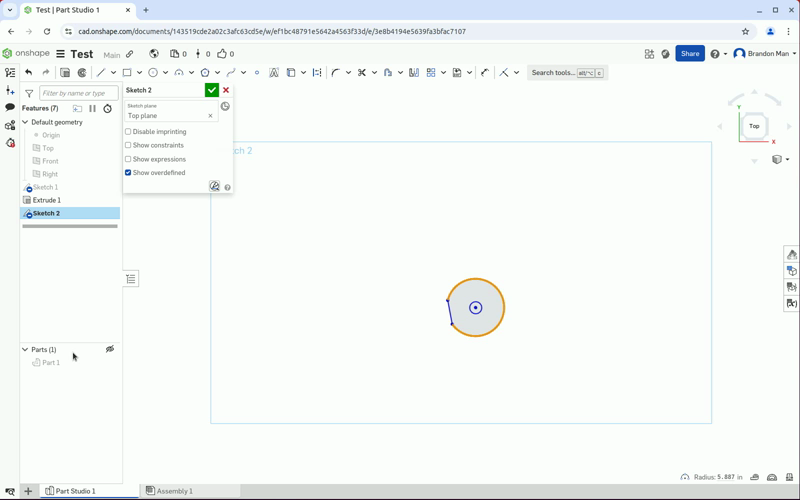
key(shift+e)
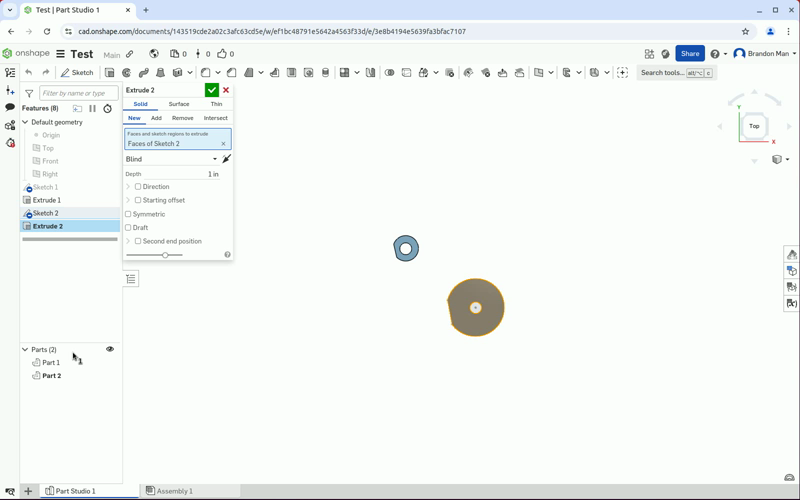
mouse_move(143, 106)
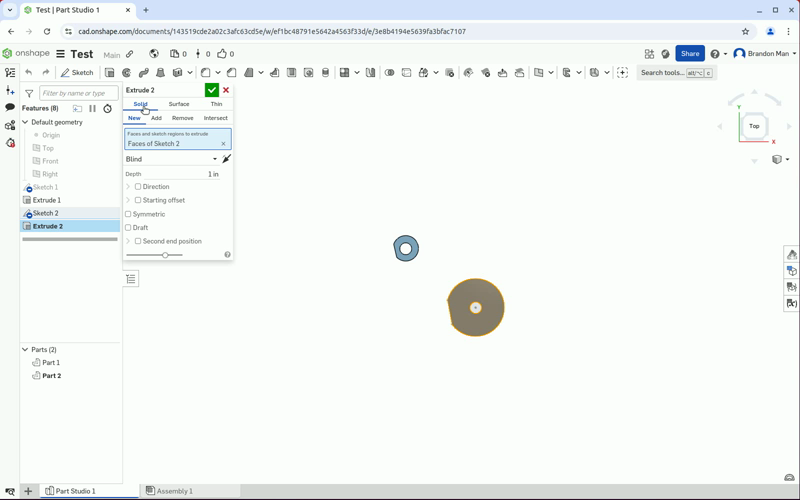
click(143, 106)
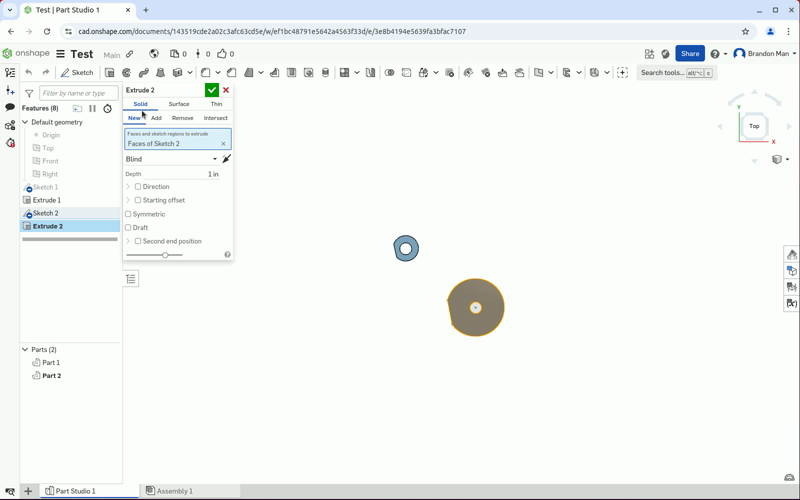
mouse_move(137, 120)
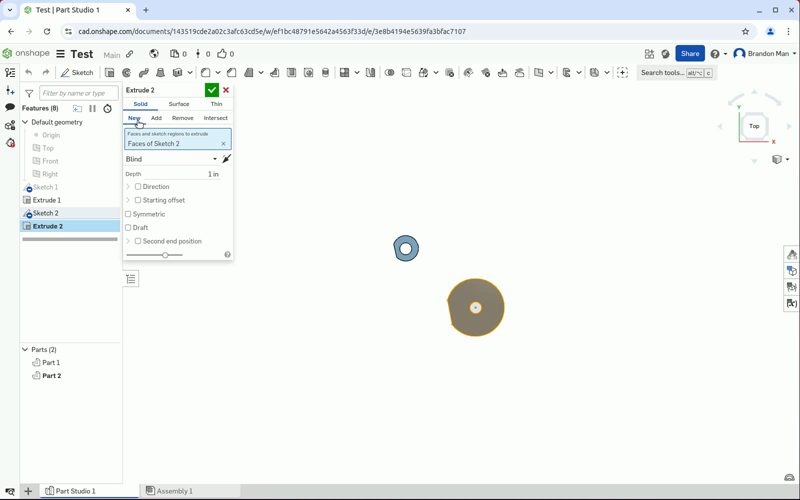
click(137, 120)
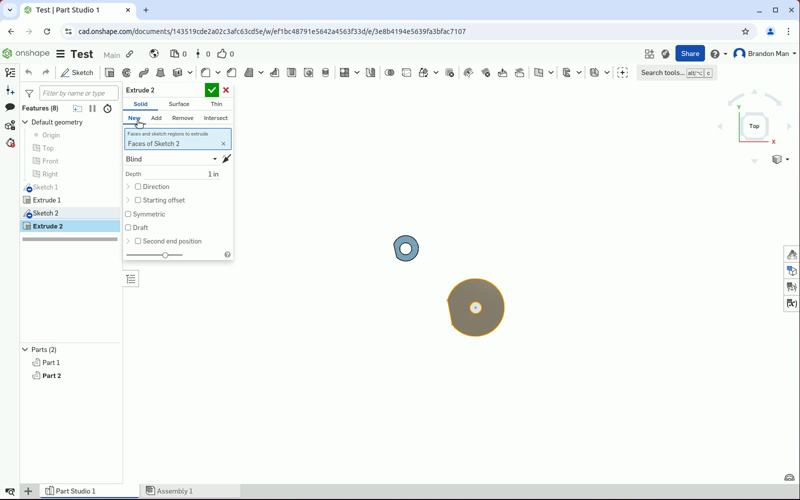
key(tab, 4)
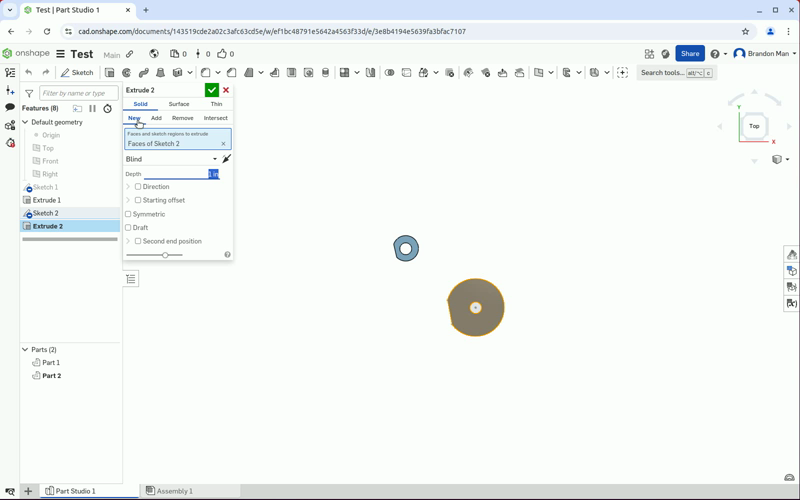
text(5.777)
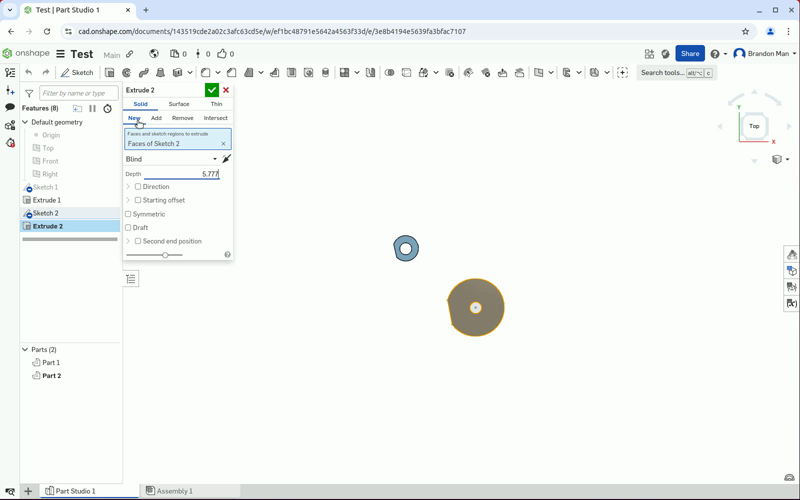
key(enter)
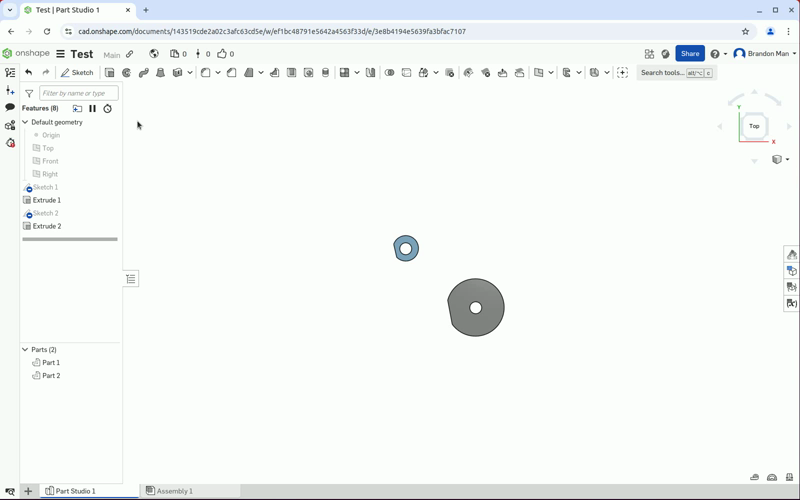
key(shift+h)
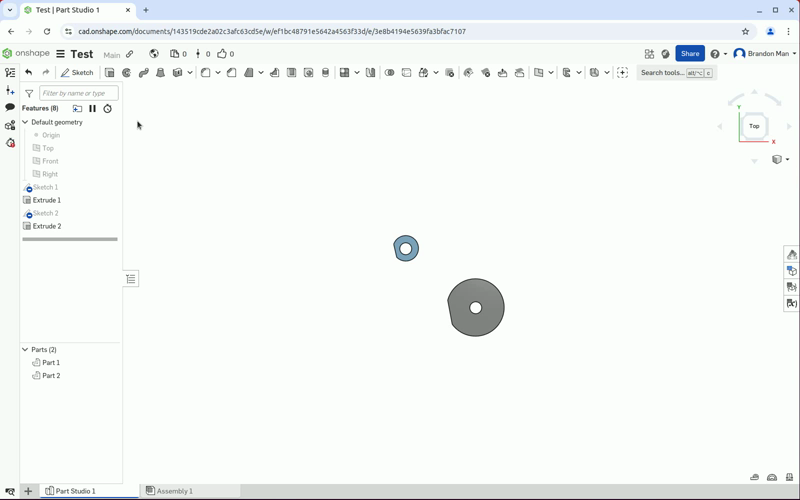
key(shift+h)
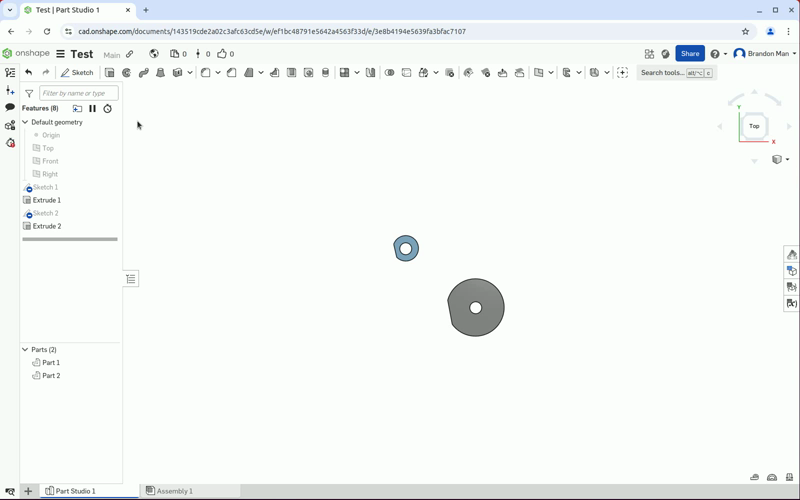
mouse_move(73, 189)
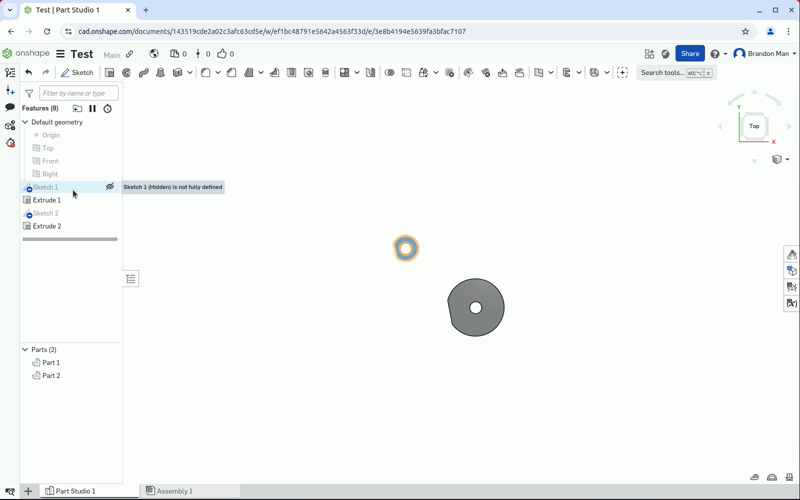
click(73, 189)
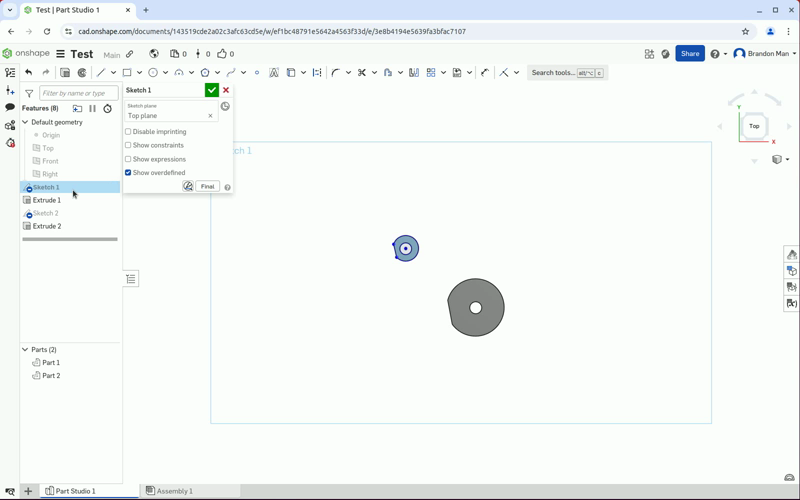
mouse_move(229, 92)
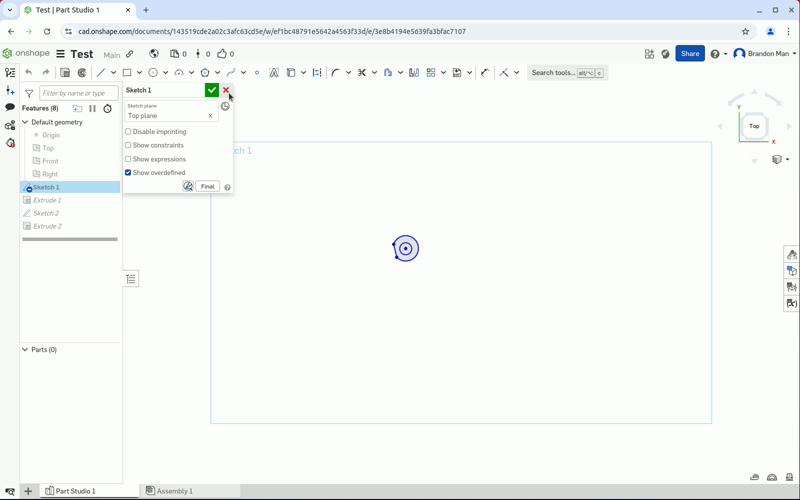
click(229, 92)
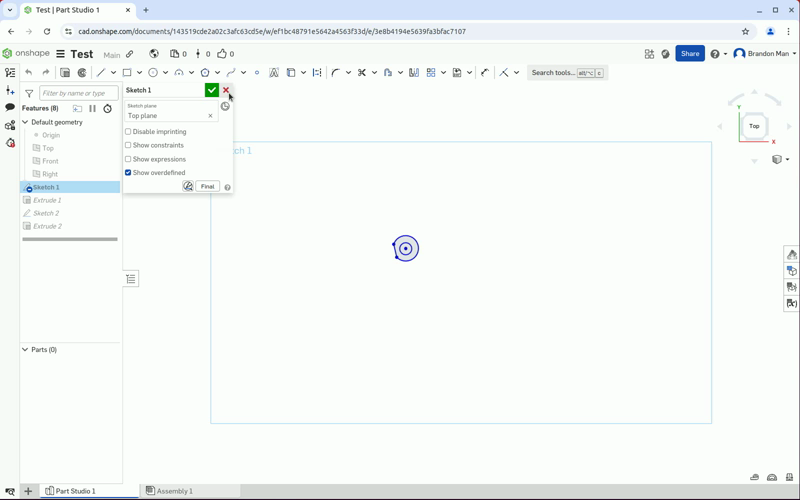
key(shift+s)
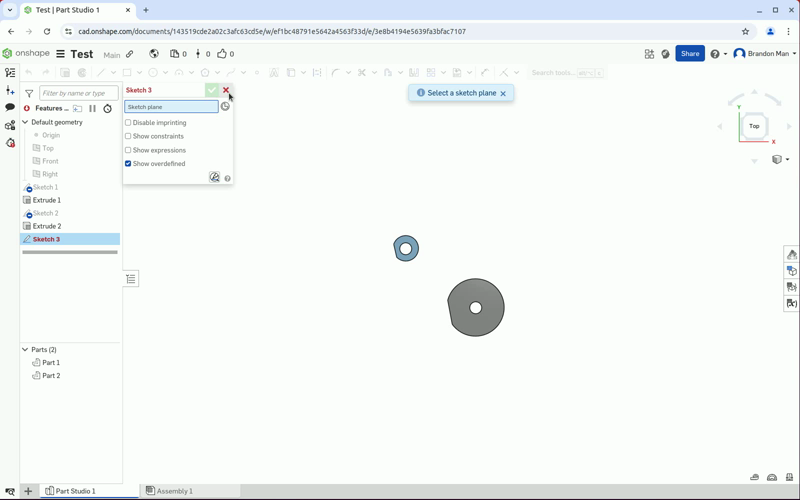
mouse_move(73, 150)
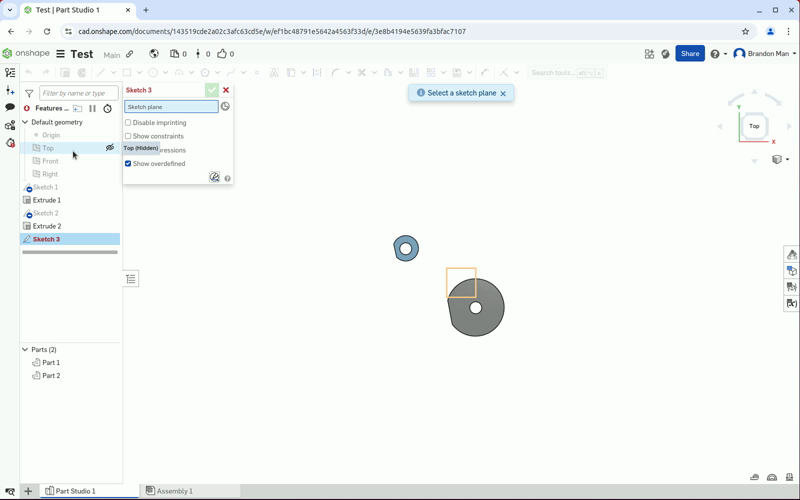
click(73, 150)
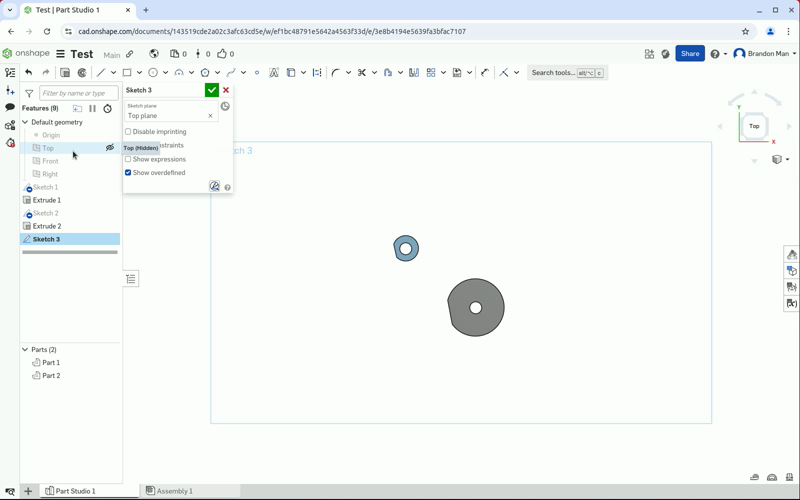
mouse_move(73, 352)
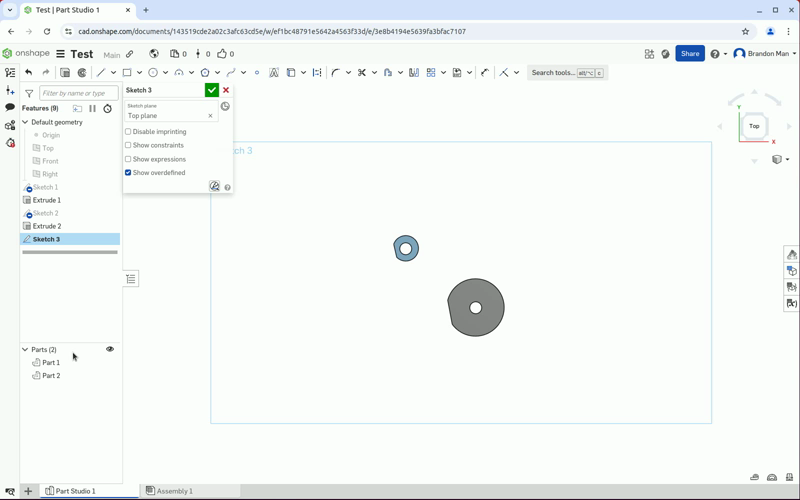
key(y)
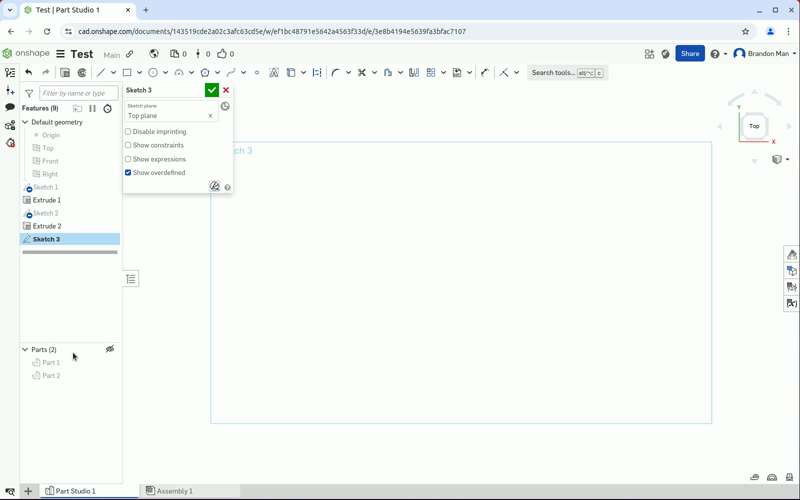
key(a)
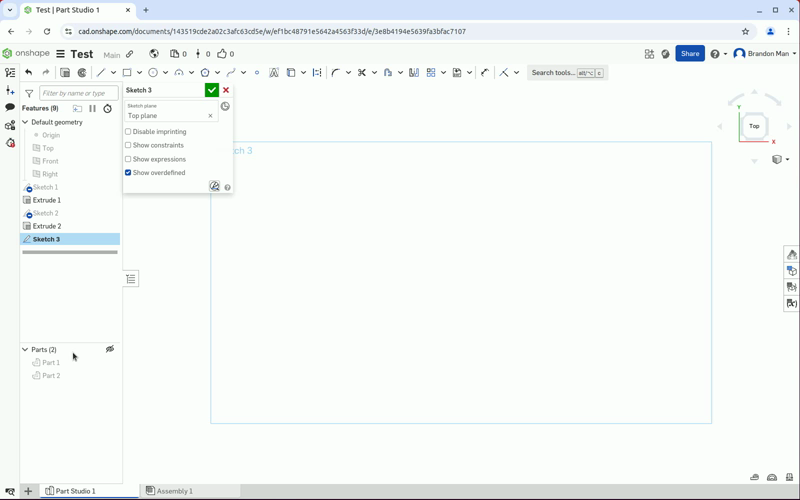
key_down(shift)
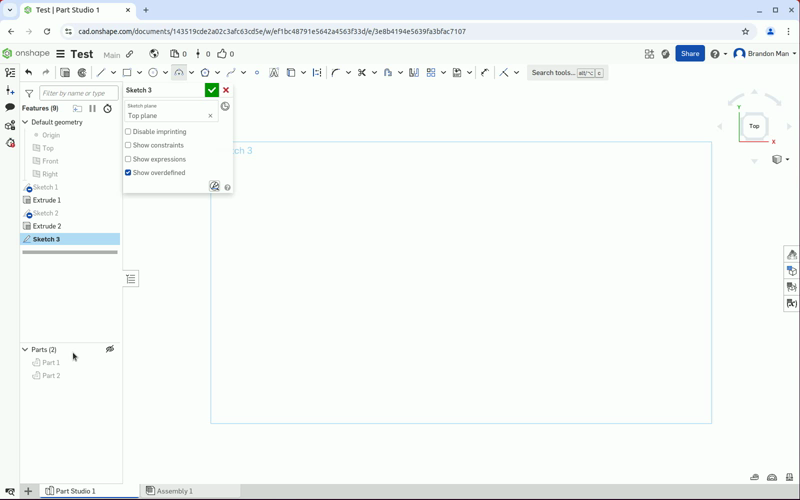
mouse_move(483, 224)
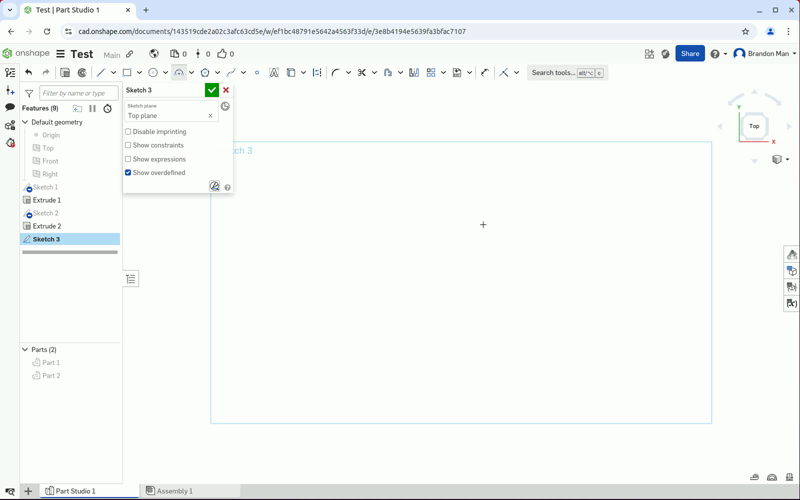
click(483, 224)
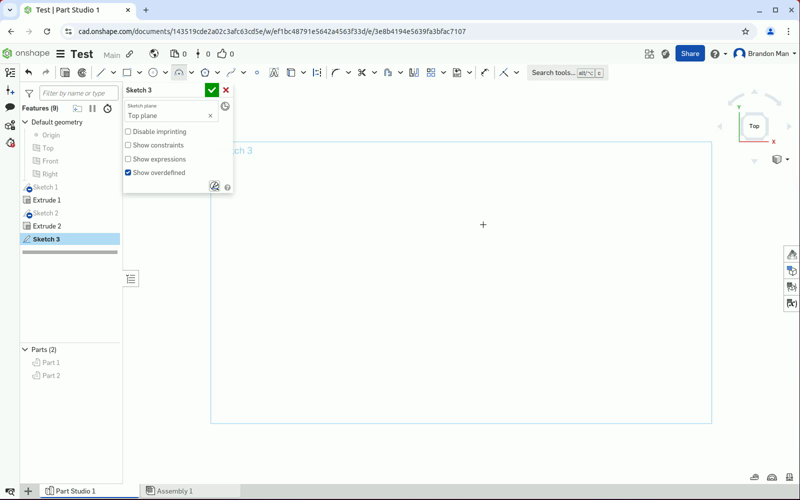
key_up(shift)
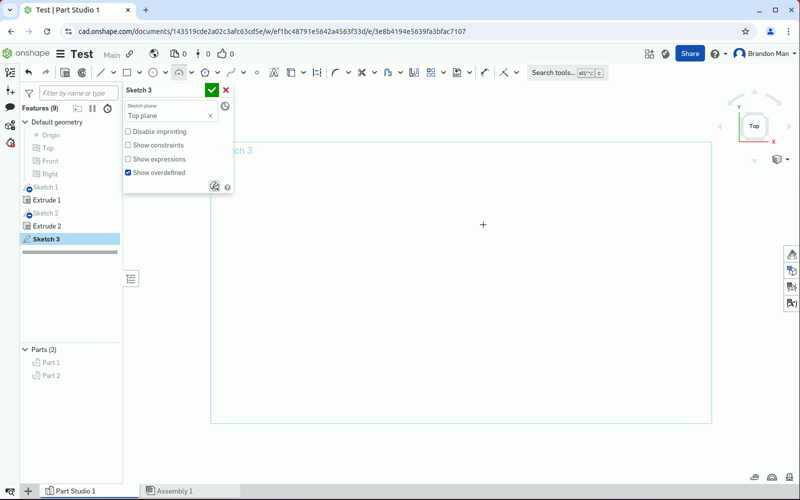
key_down(shift)
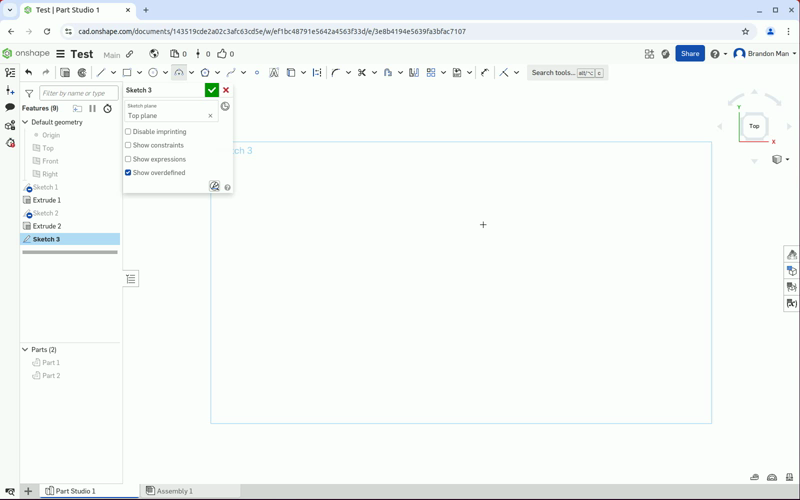
mouse_move(483, 231)
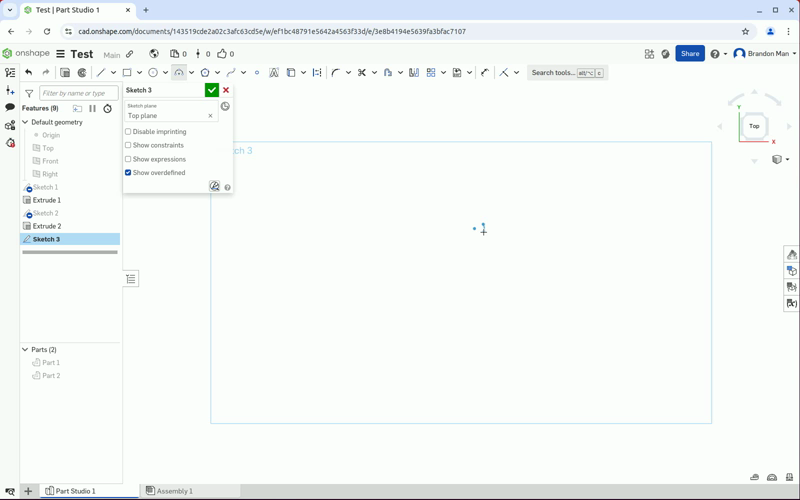
click(483, 231)
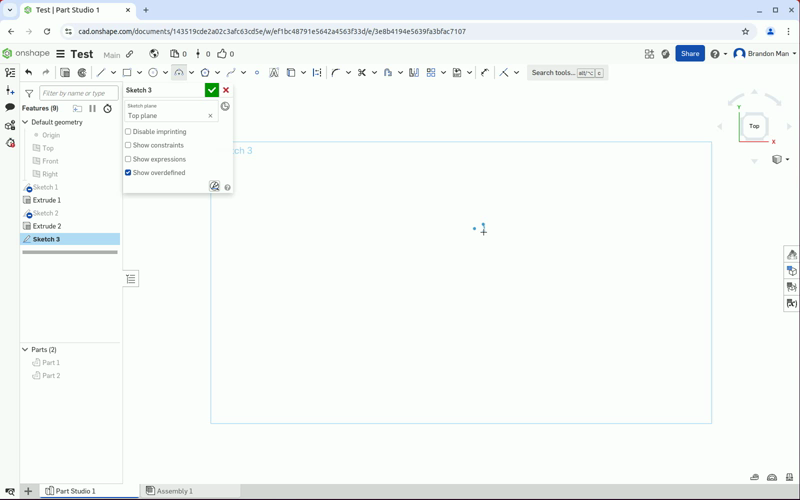
mouse_move(481, 228)
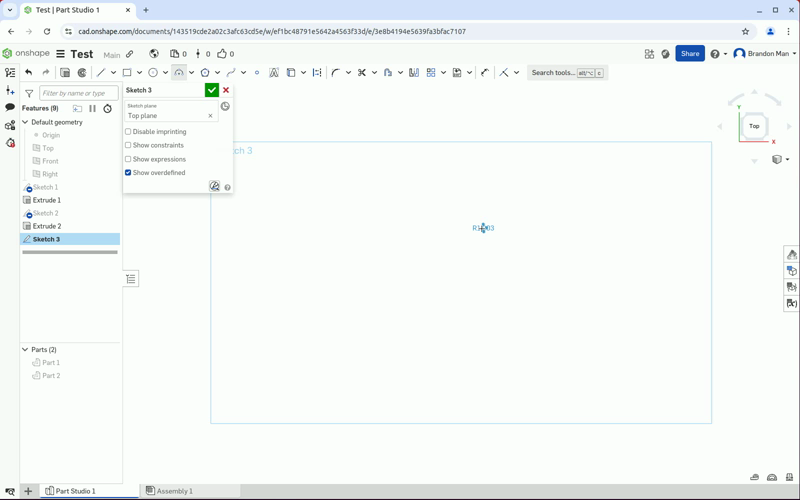
click(481, 228)
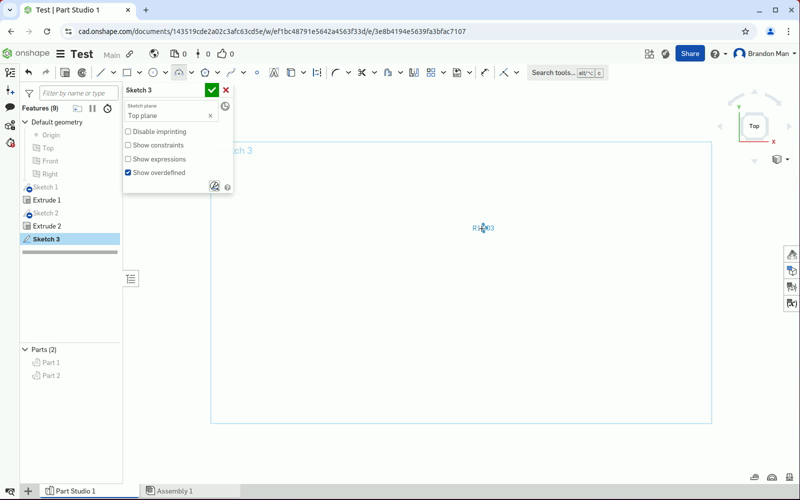
key_up(shift)
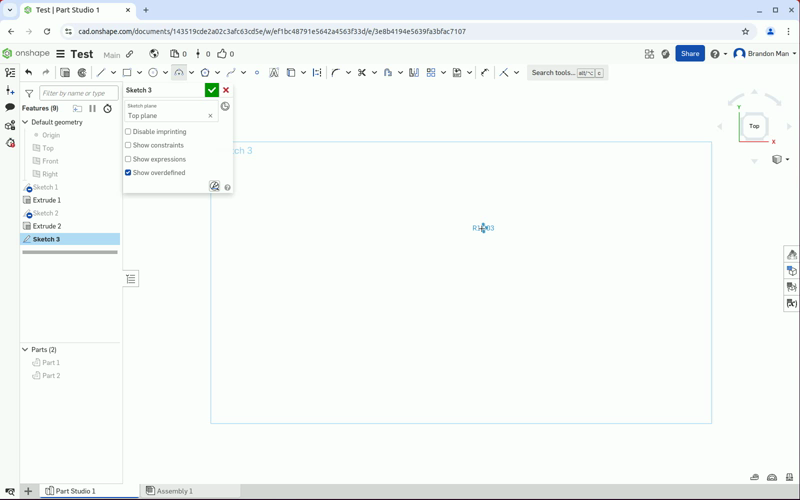
key(esc)
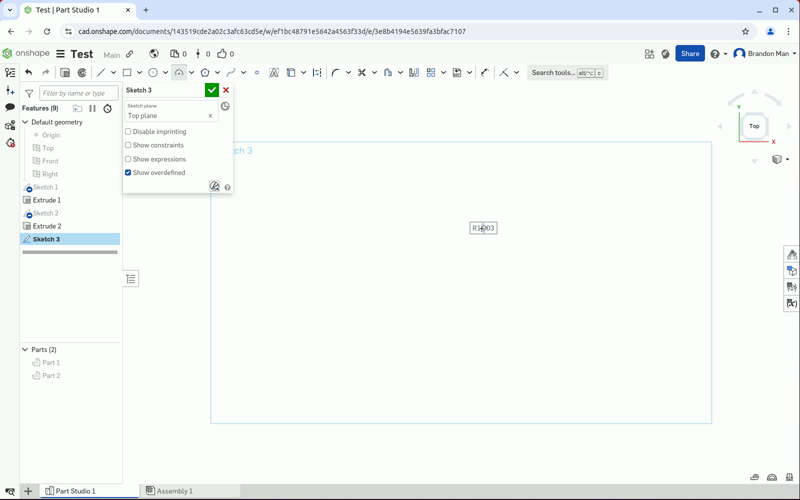
key(l)
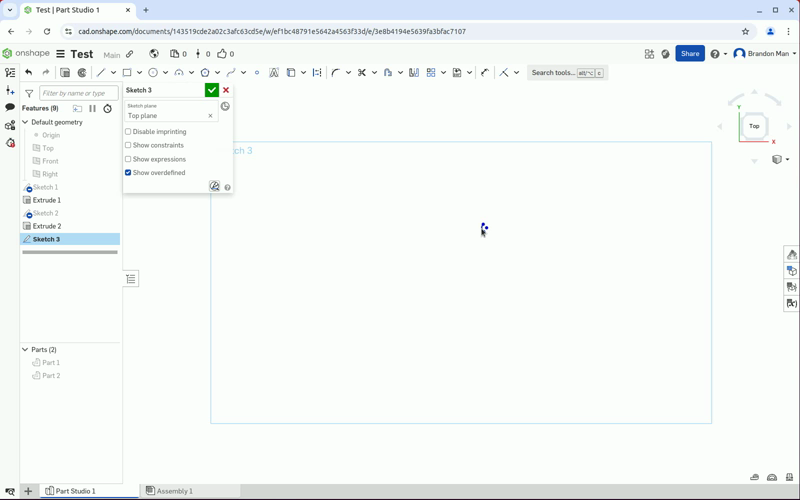
mouse_move(483, 231)
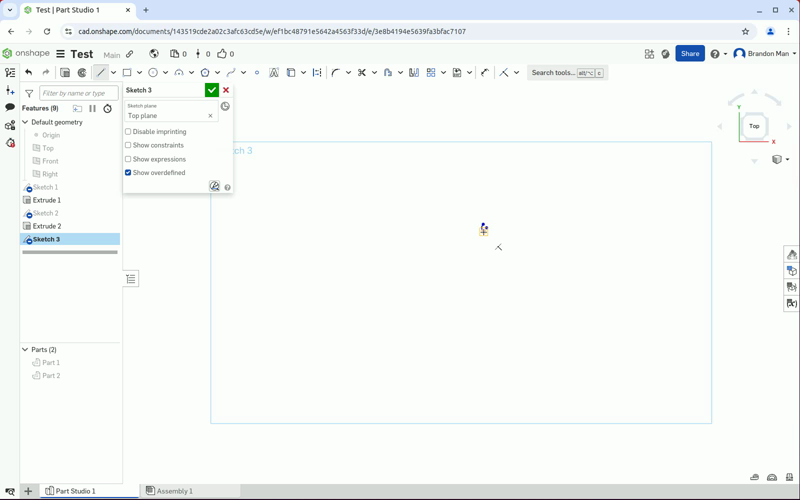
scroll(6)
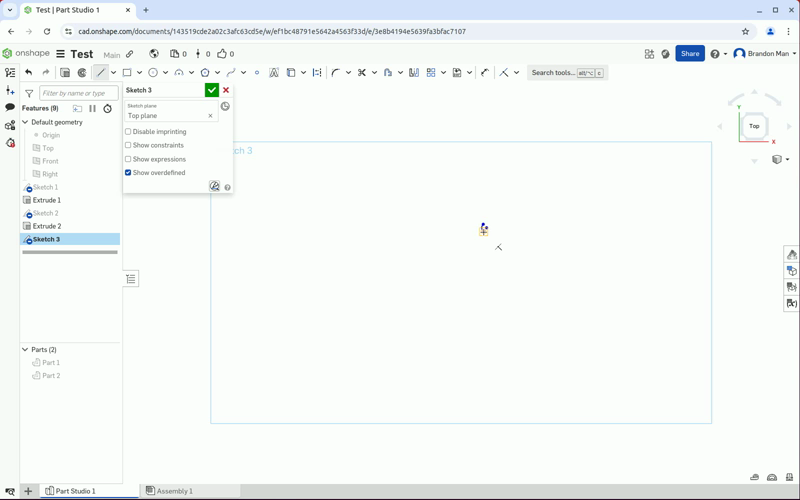
scroll(6)
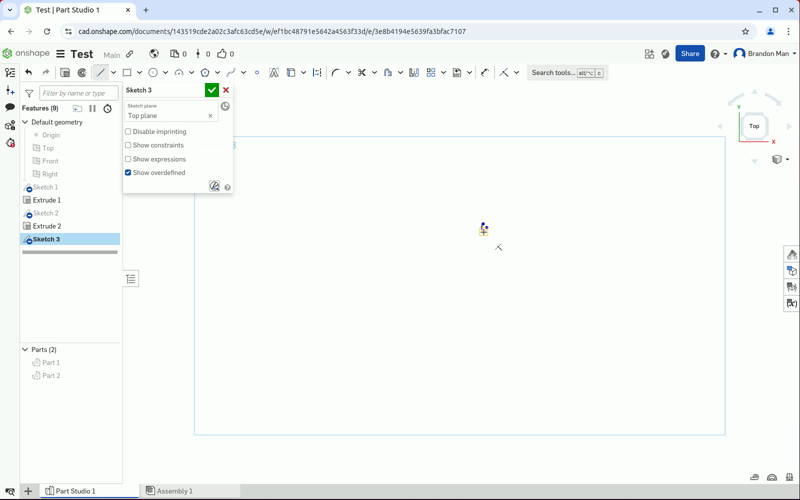
scroll(6)
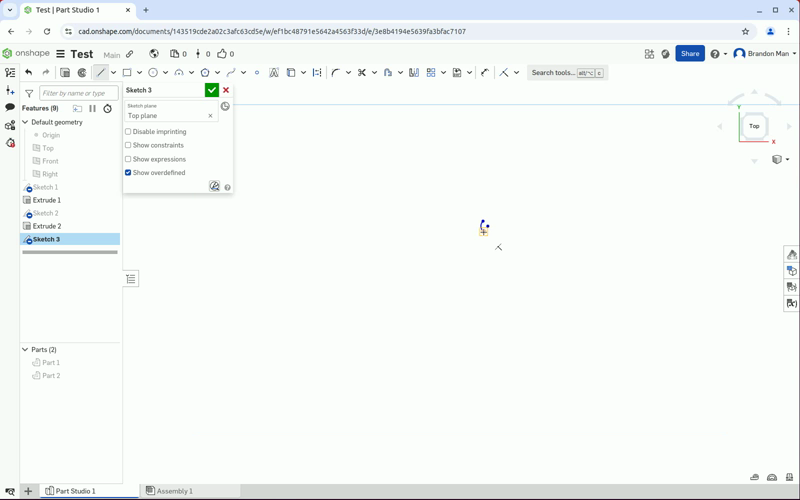
scroll(6)
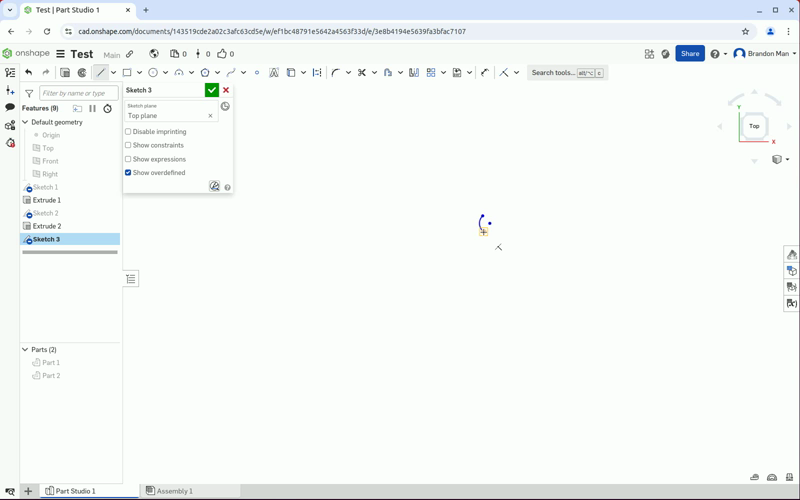
scroll(6)
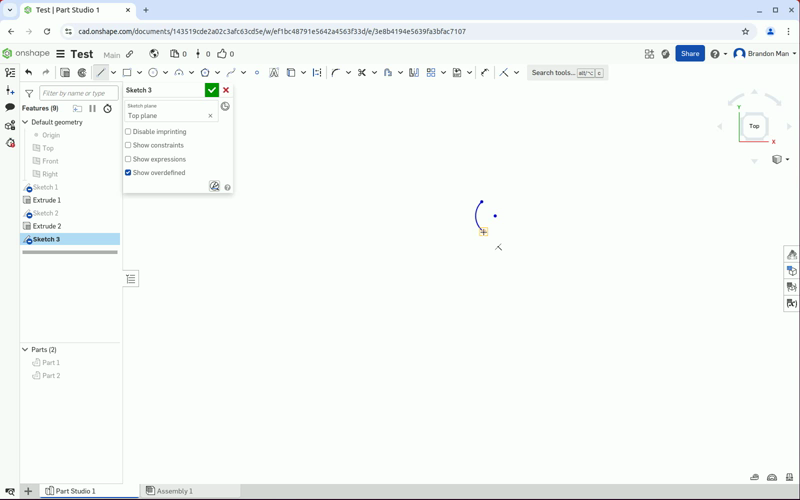
scroll(6)
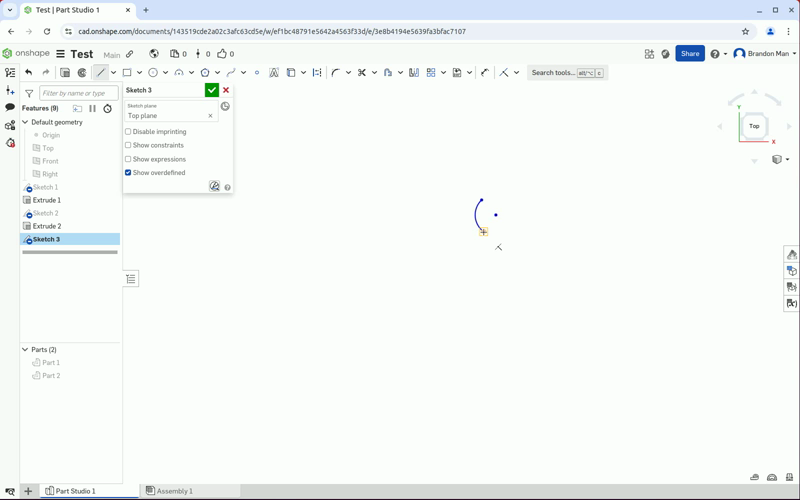
scroll(6)
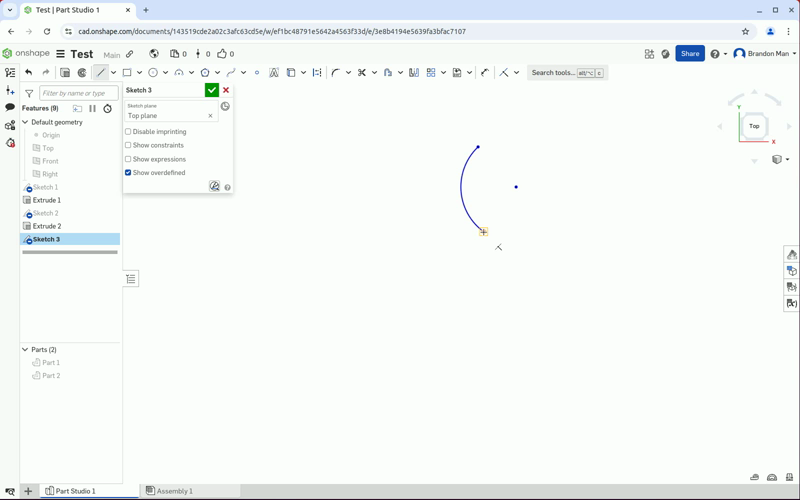
click(483, 231)
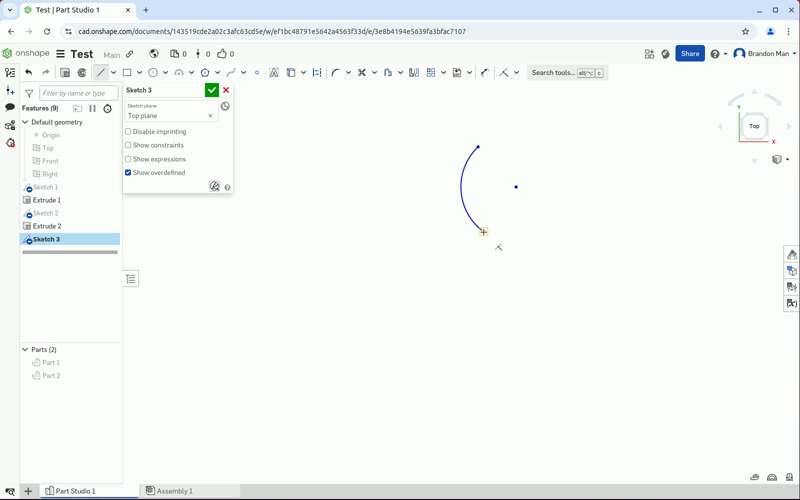
scroll(-6)
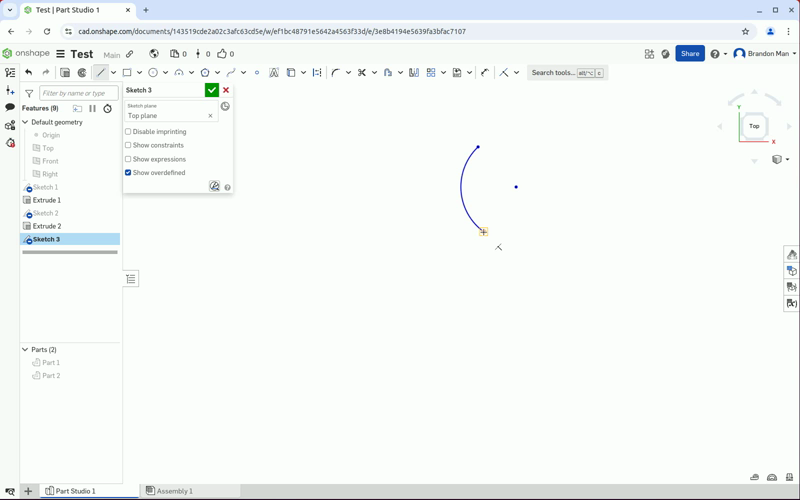
scroll(-6)
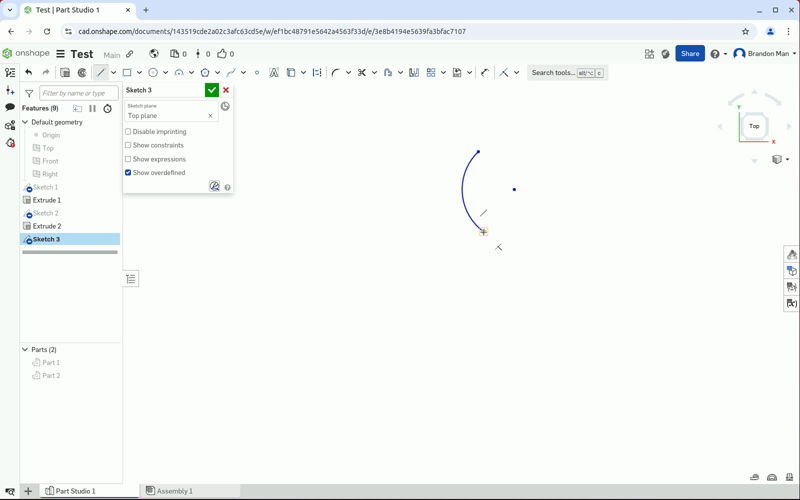
scroll(-6)
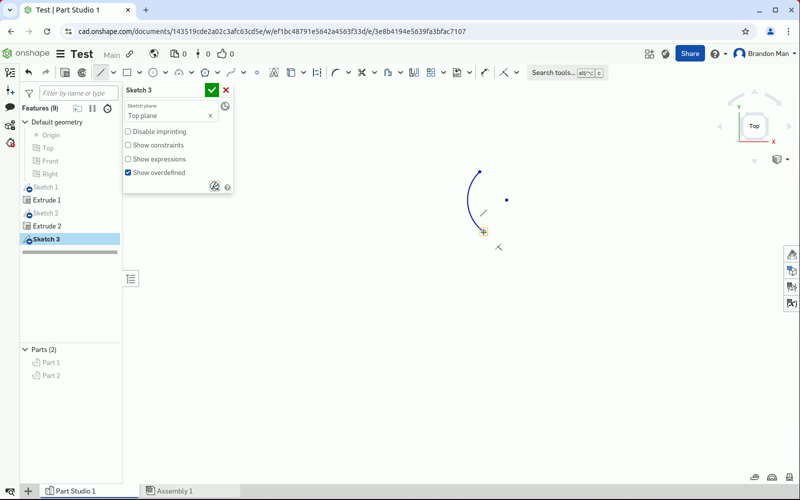
scroll(-6)
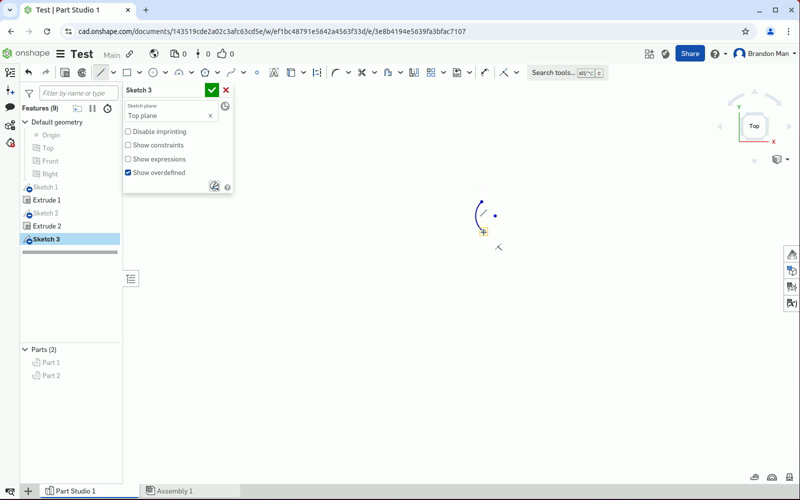
scroll(-6)
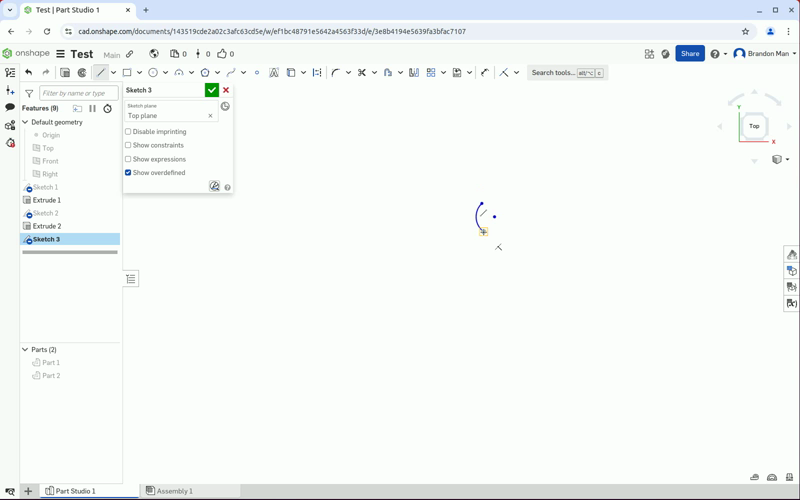
scroll(-6)
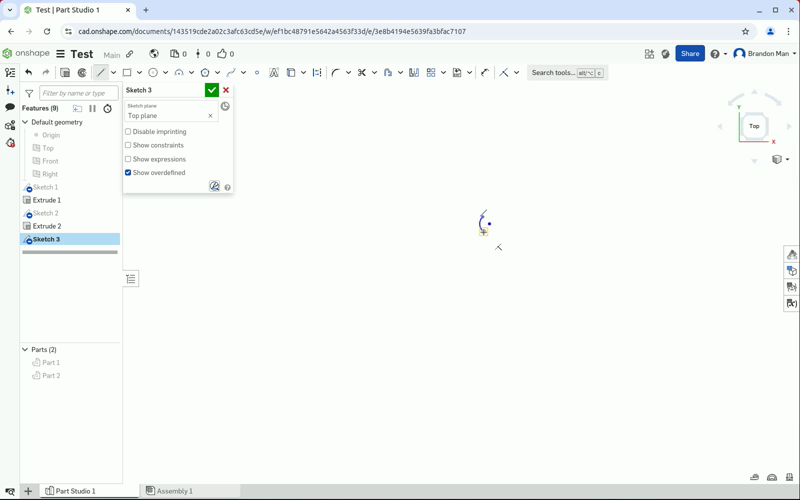
scroll(-6)
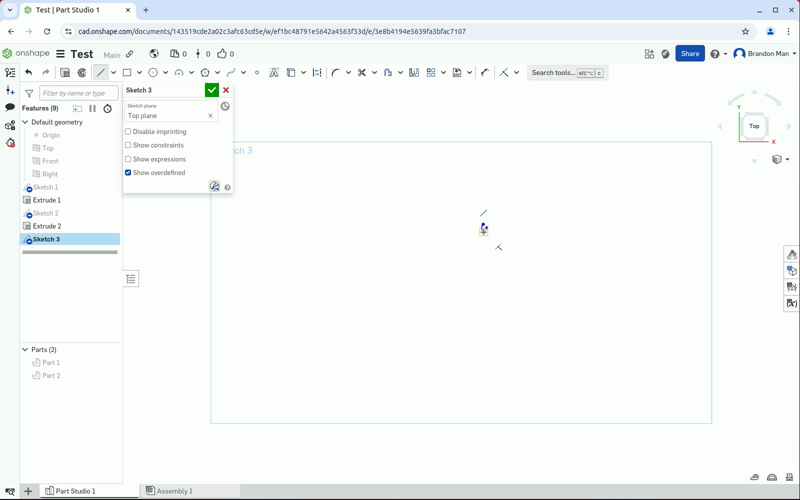
key_down(shift)
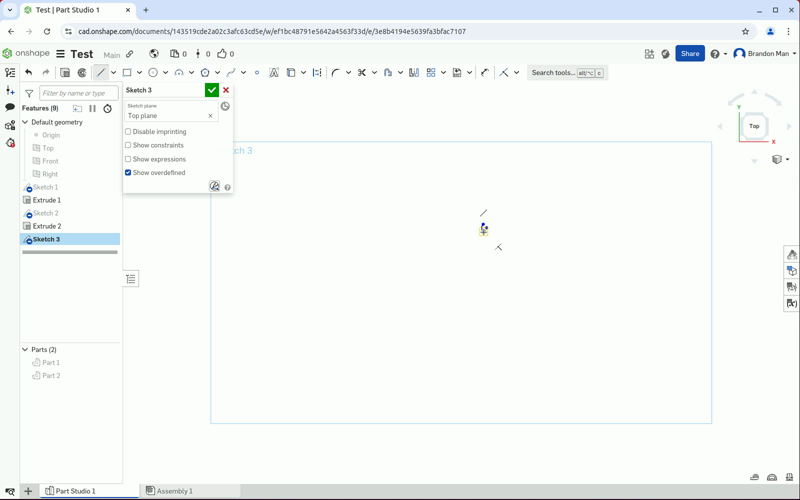
mouse_move(513, 231)
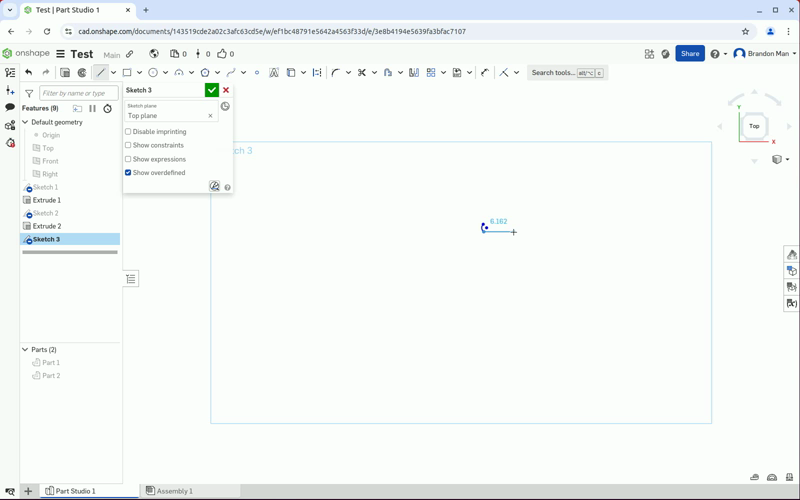
mouse_move(489, 233)
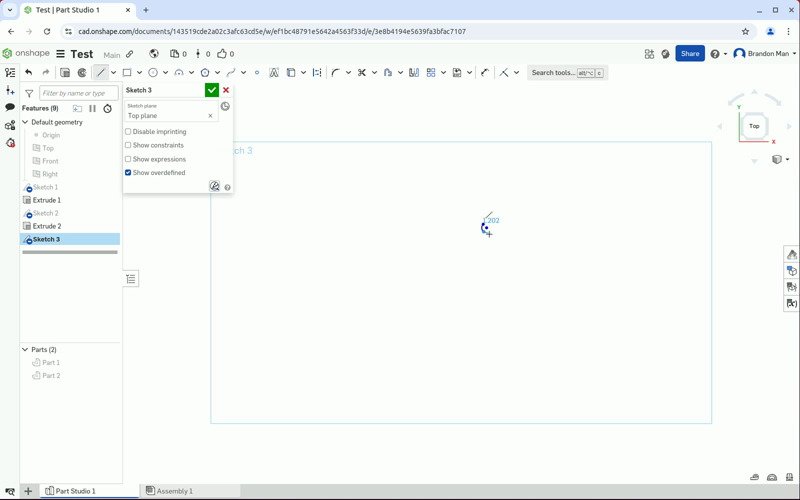
scroll(6)
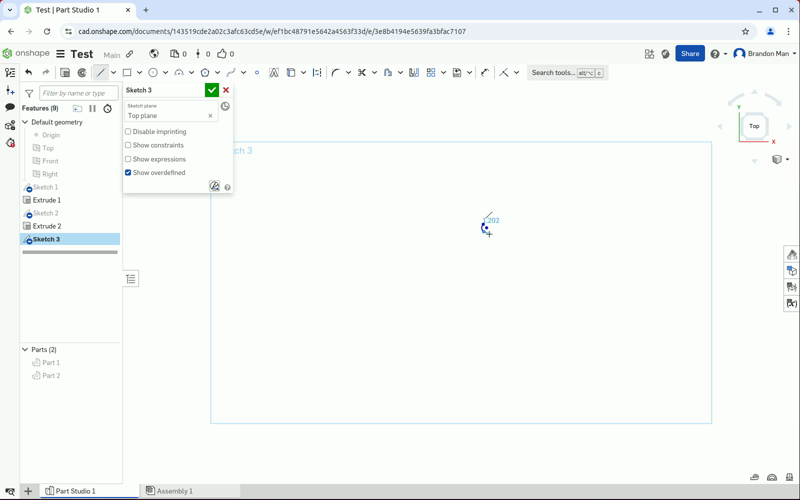
scroll(6)
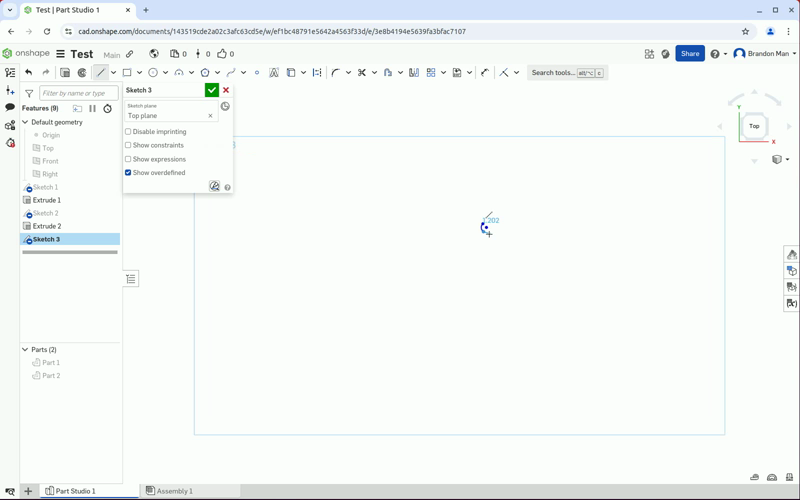
scroll(6)
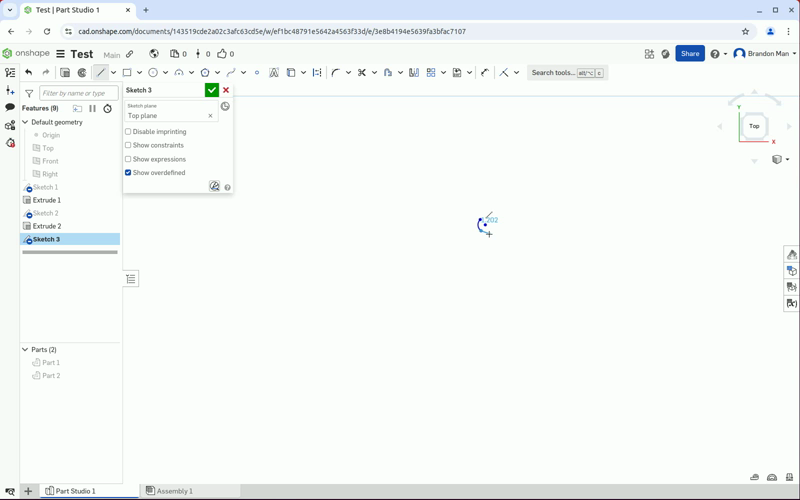
scroll(6)
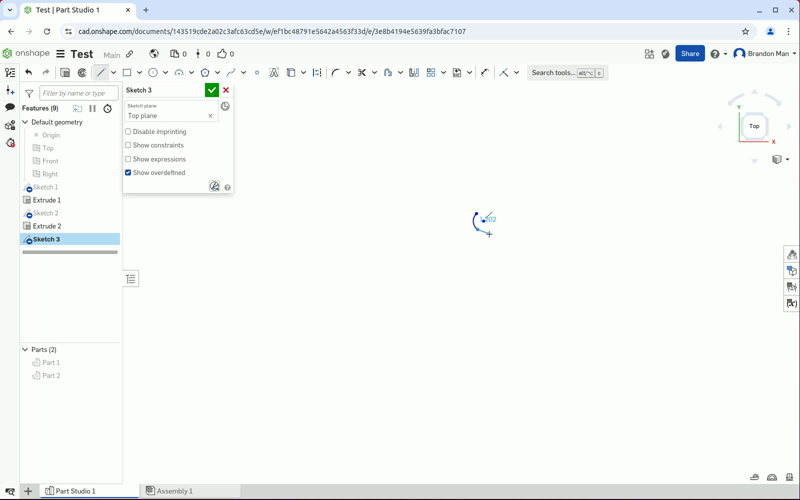
scroll(6)
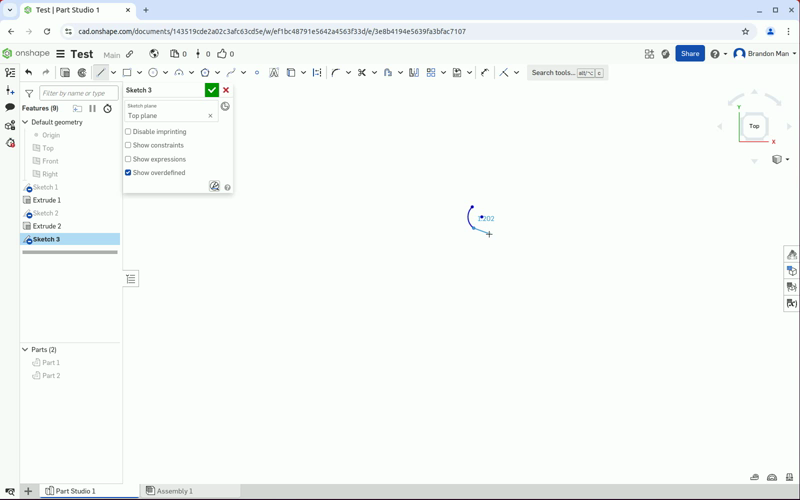
scroll(6)
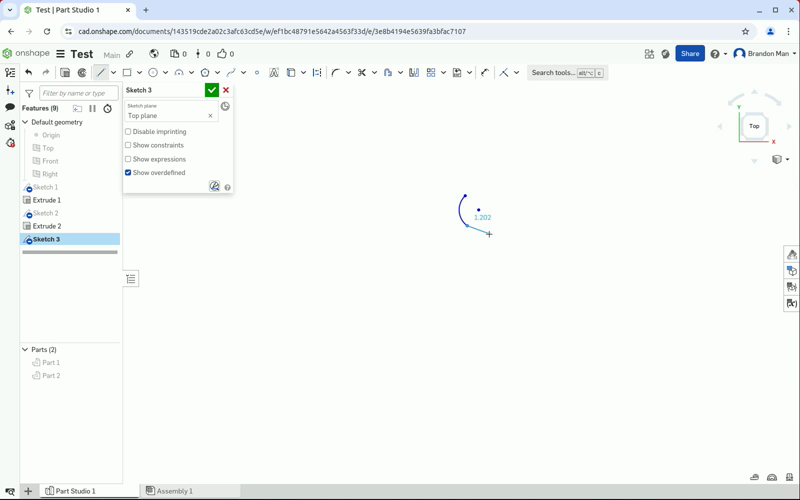
scroll(6)
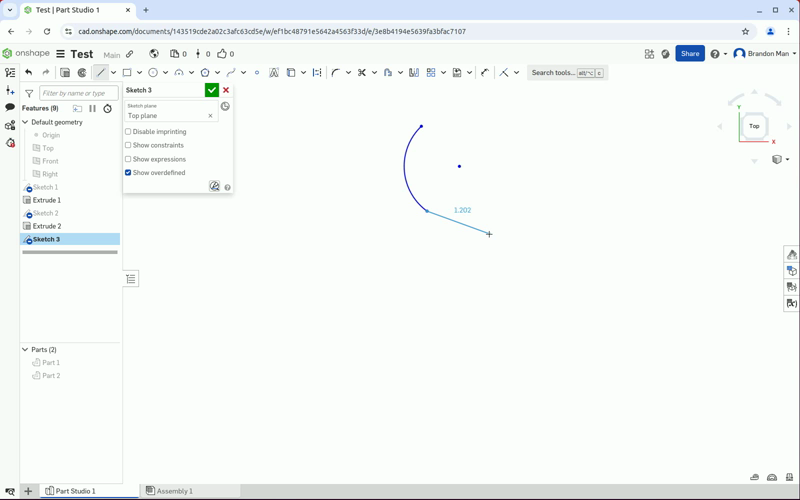
click(489, 233)
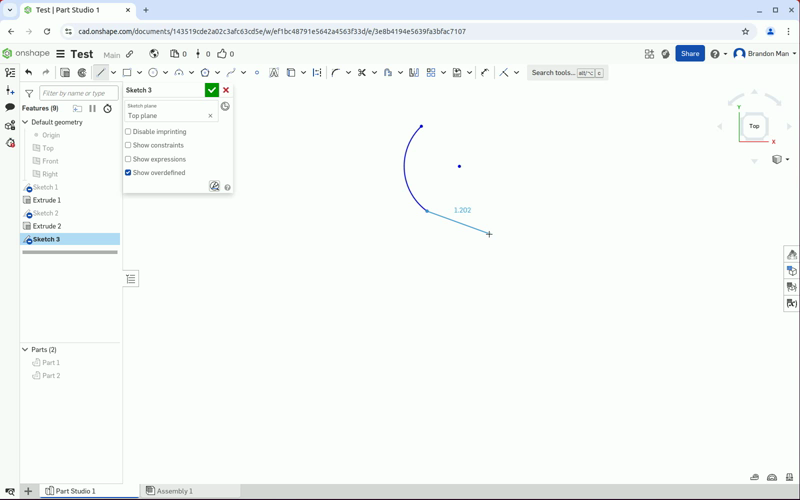
scroll(-6)
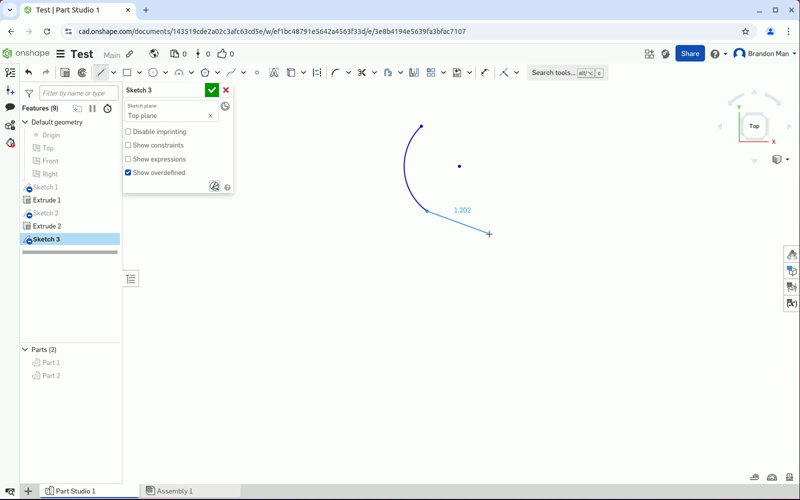
scroll(-6)
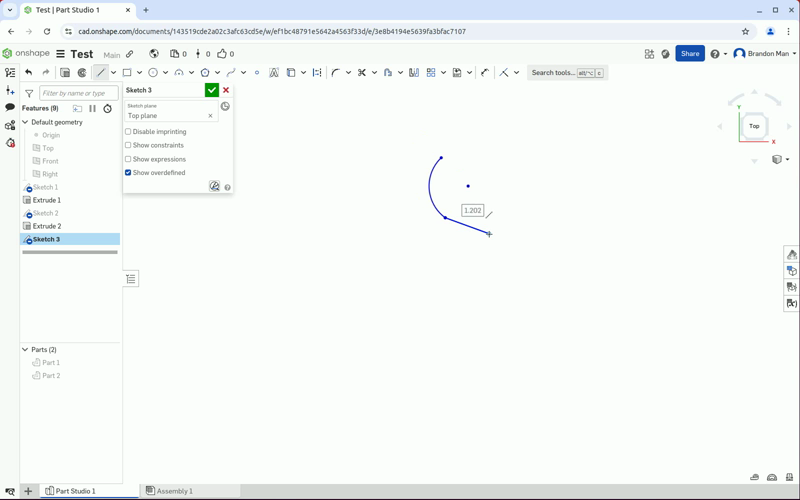
scroll(-6)
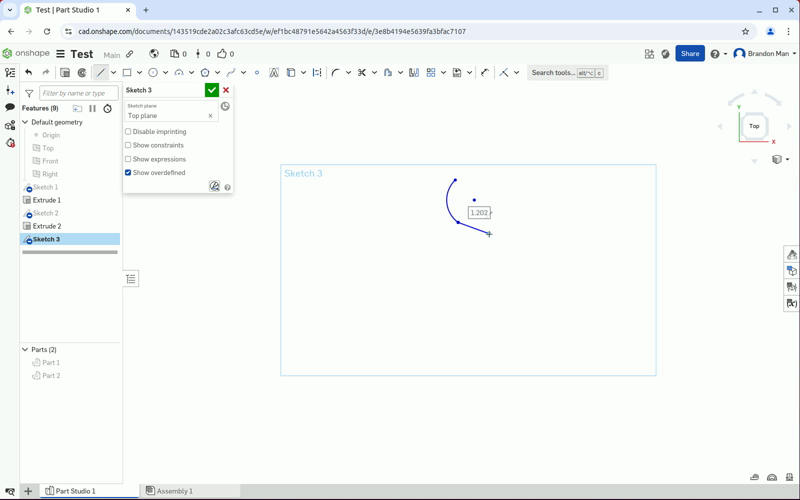
scroll(-6)
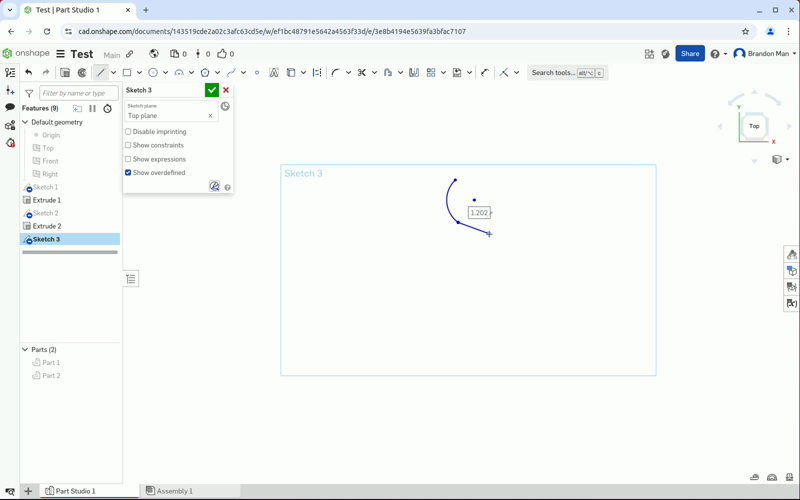
scroll(-6)
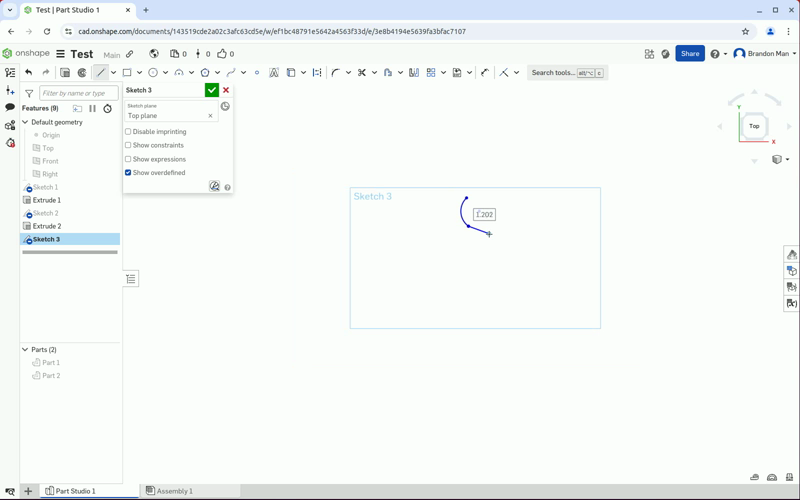
scroll(-6)
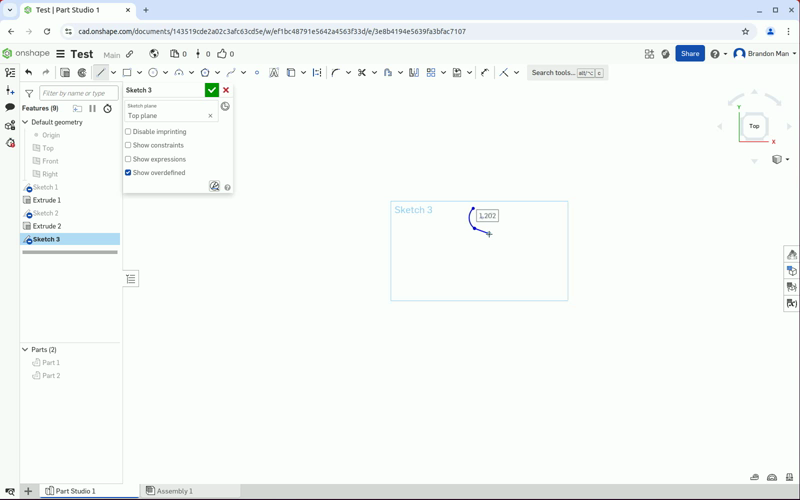
scroll(-6)
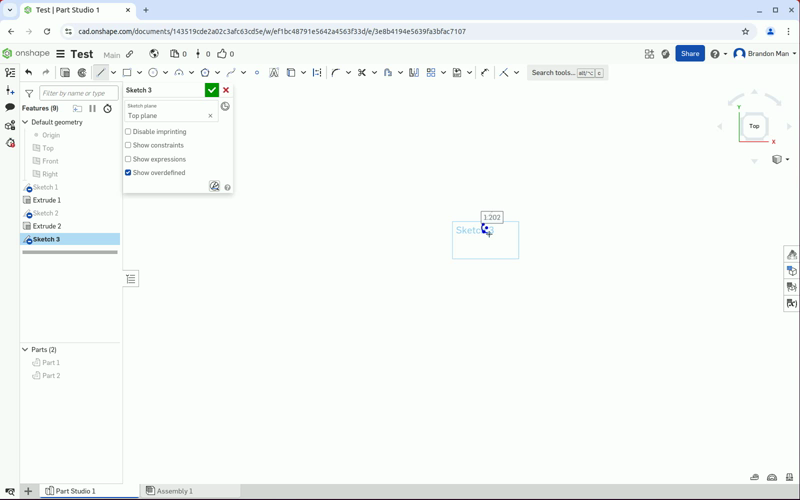
key_up(shift)
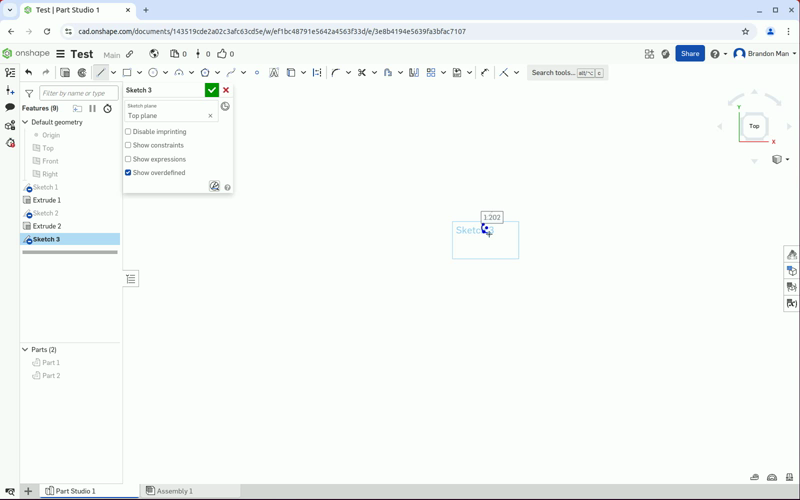
key(esc)
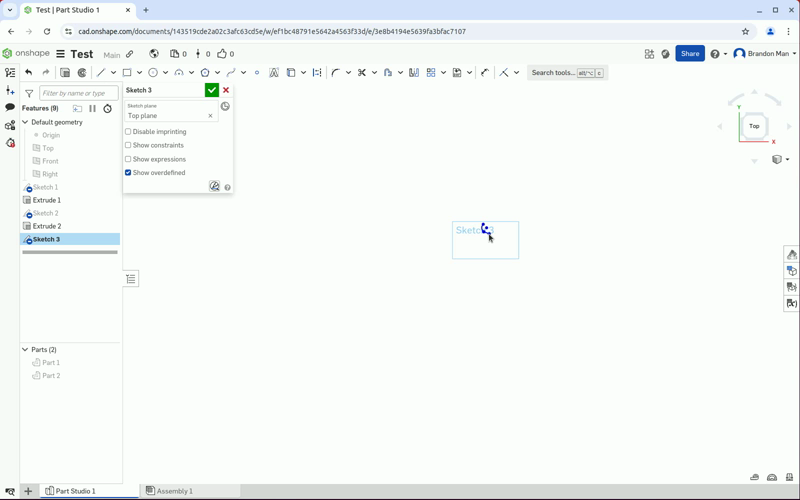
key(a)
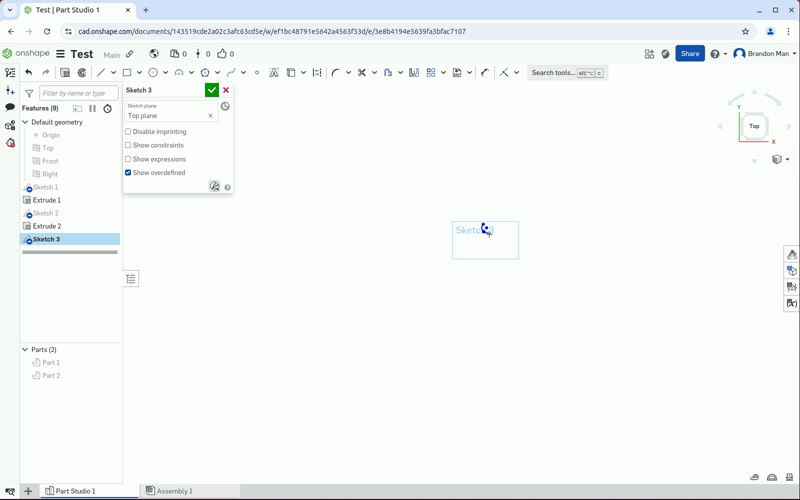
mouse_move(489, 233)
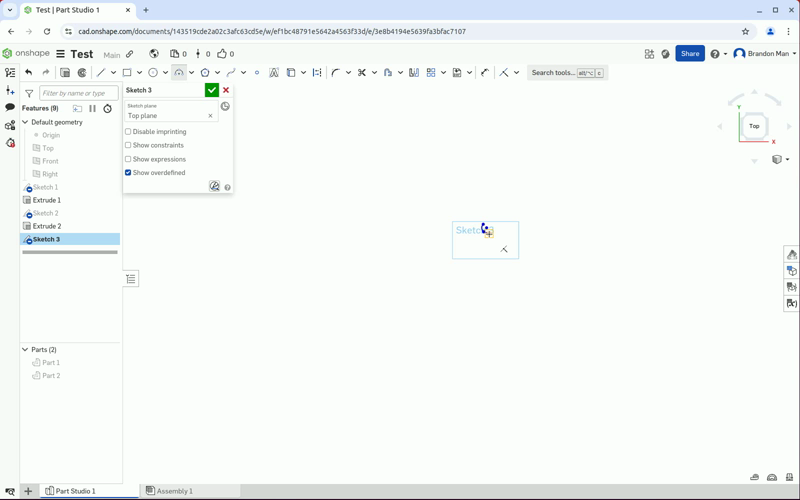
click(489, 233)
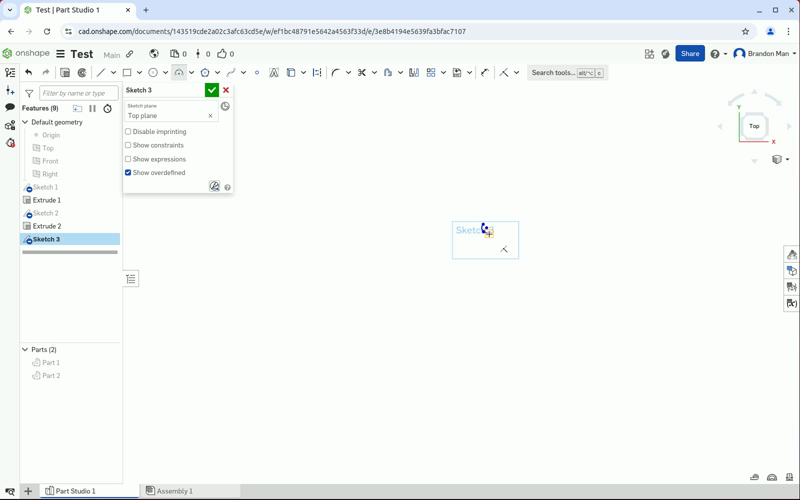
key_down(shift)
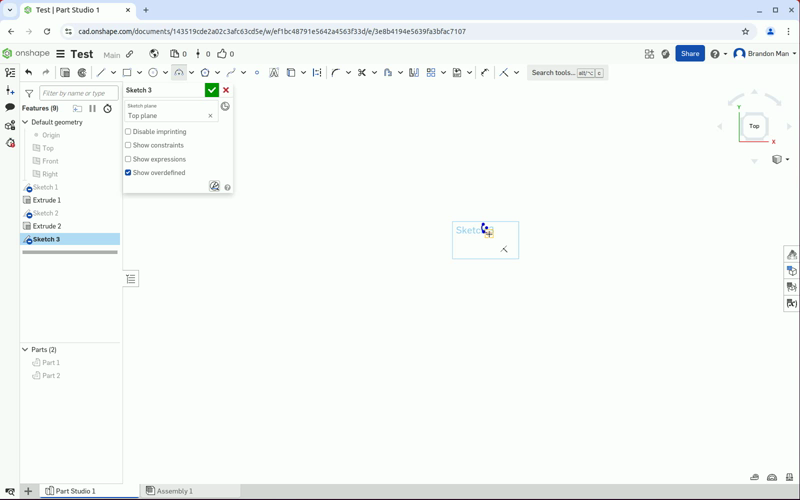
mouse_move(493, 230)
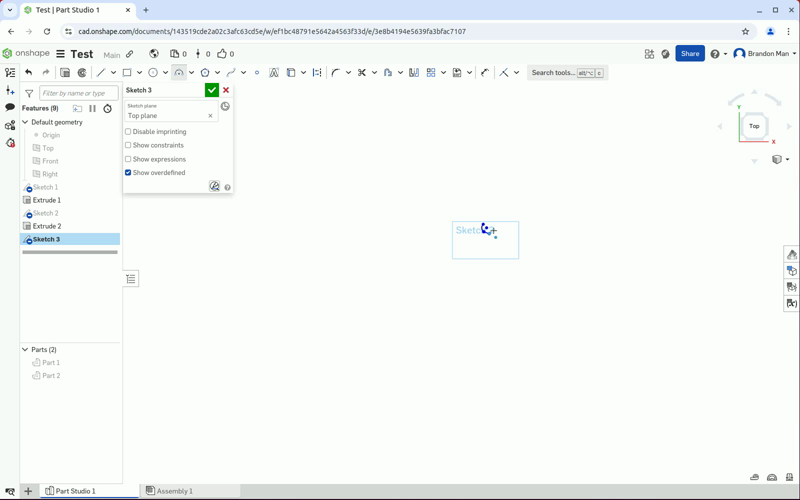
scroll(6)
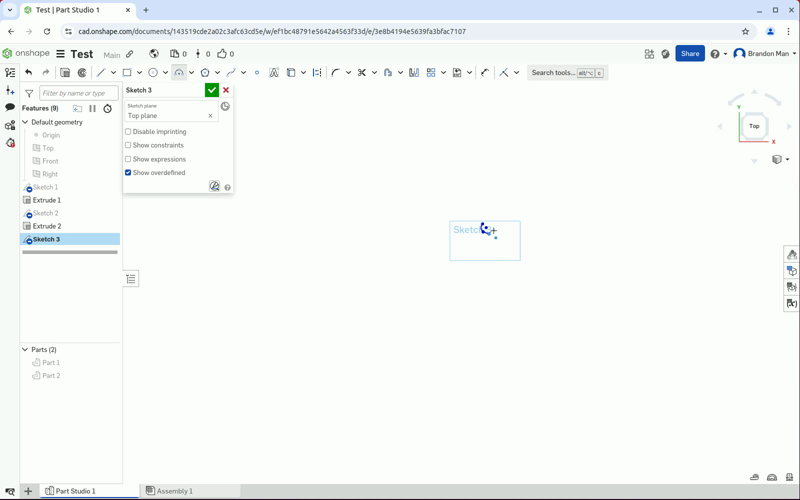
scroll(6)
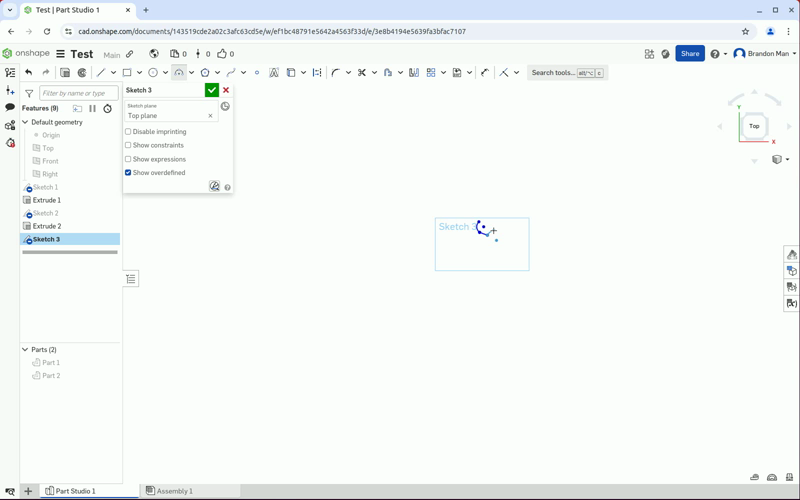
scroll(6)
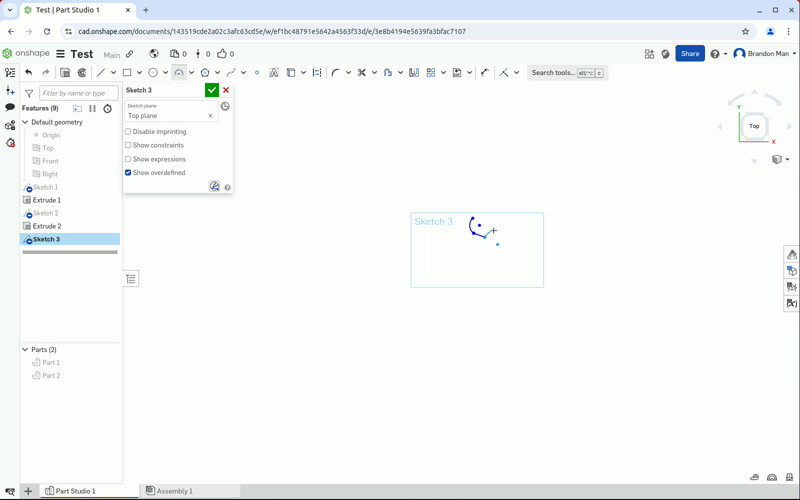
scroll(6)
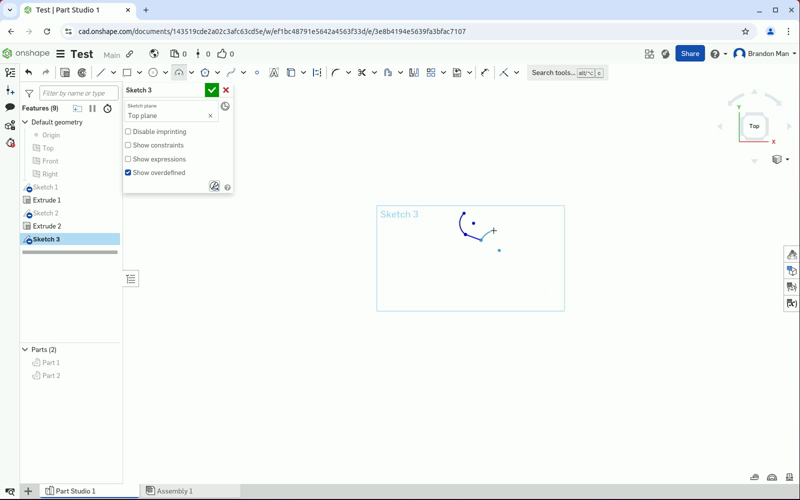
scroll(6)
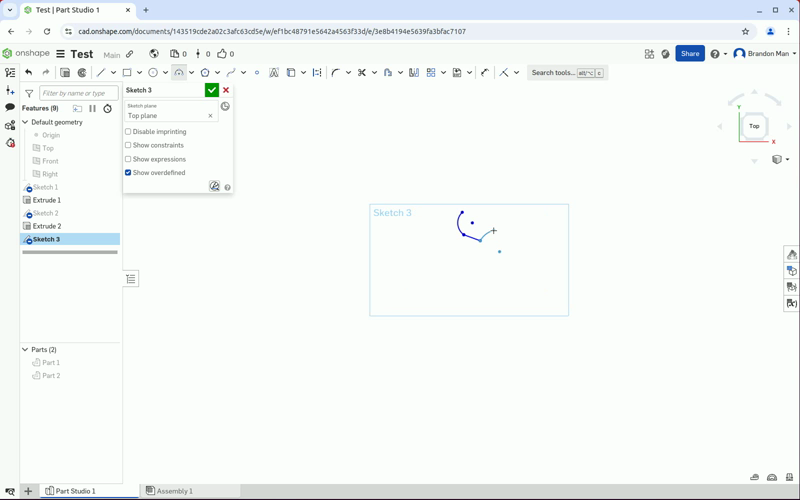
scroll(6)
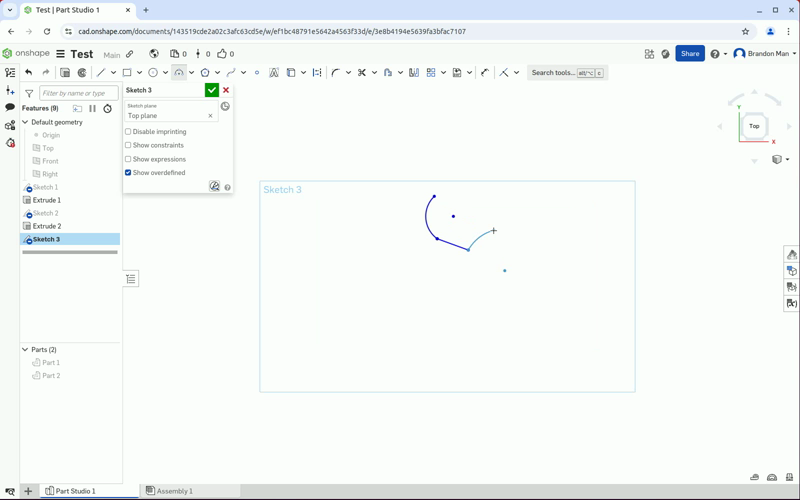
scroll(6)
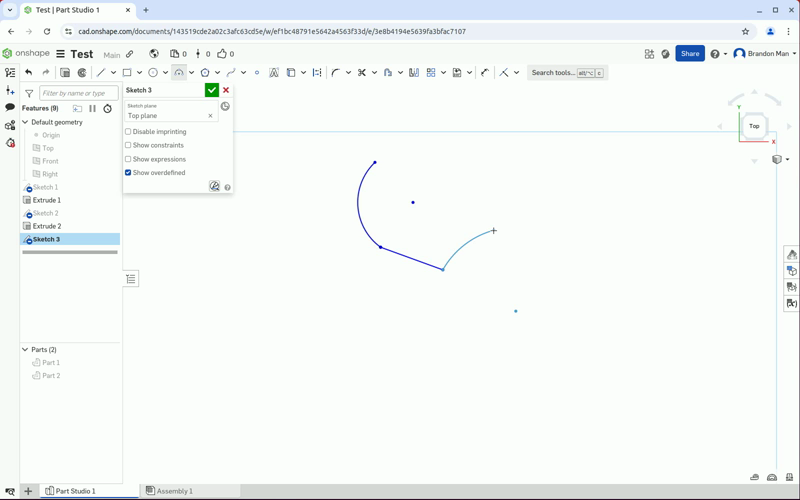
click(493, 230)
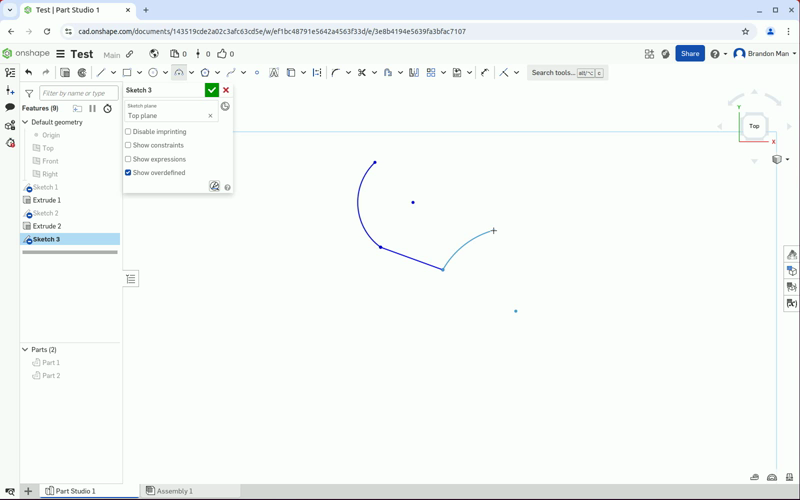
scroll(-6)
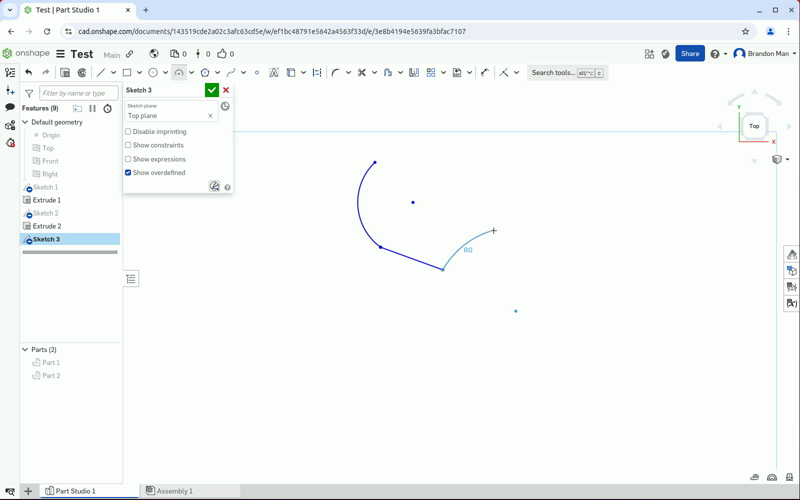
scroll(-6)
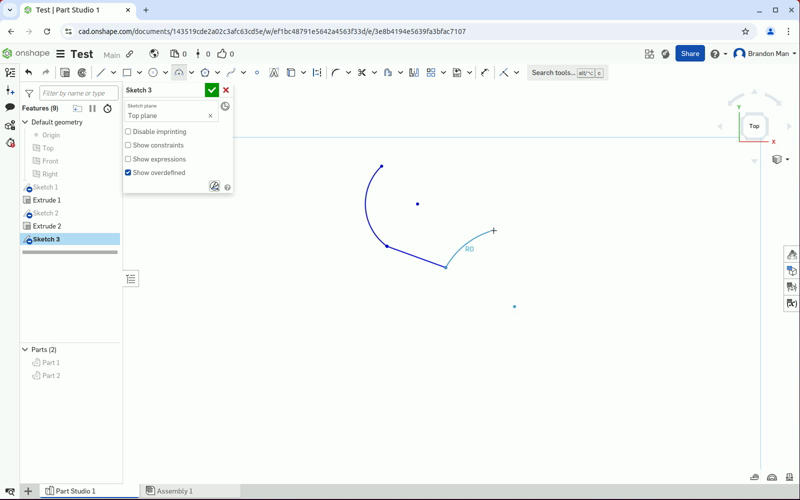
scroll(-6)
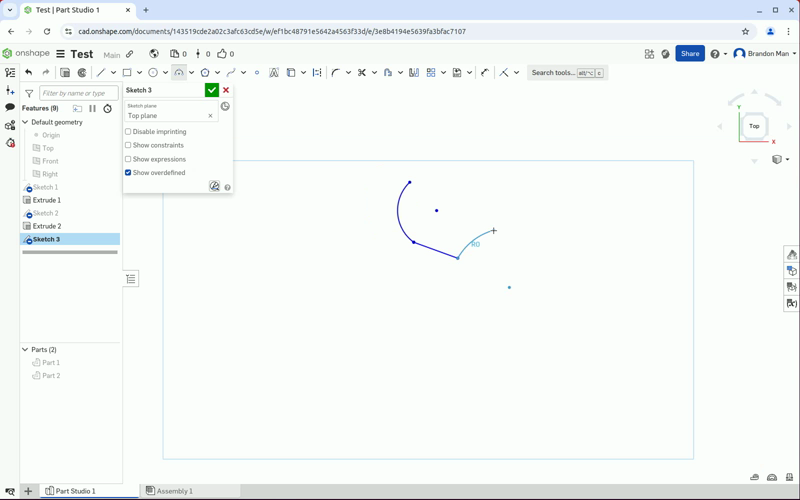
scroll(-6)
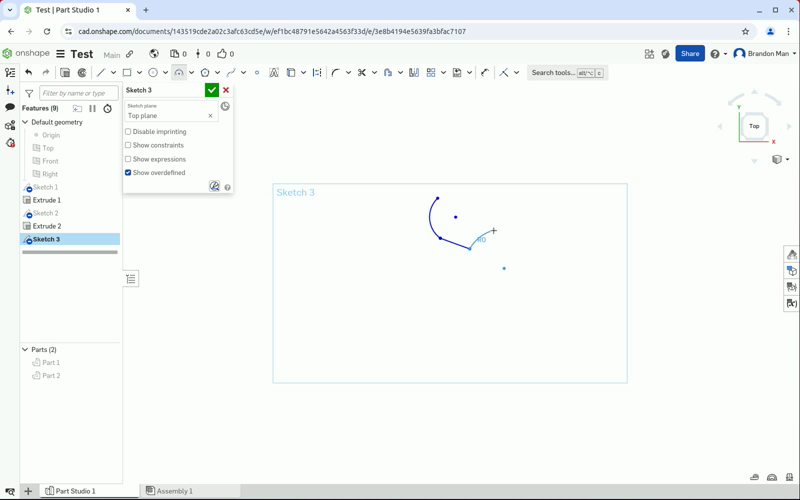
scroll(-6)
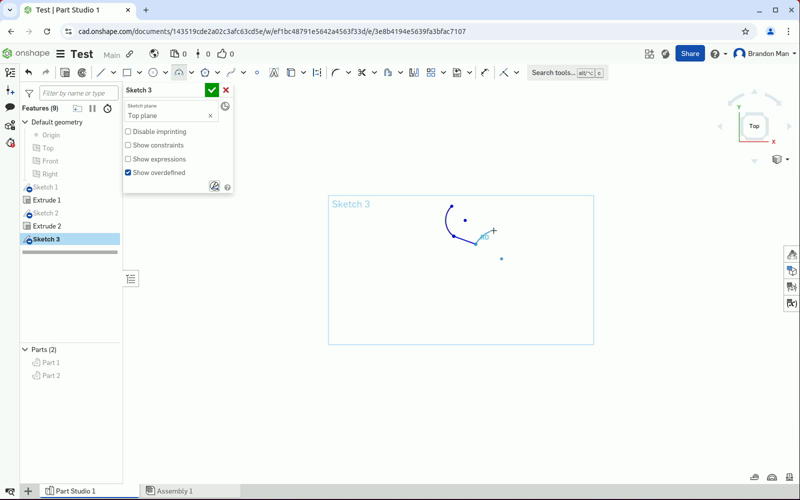
scroll(-6)
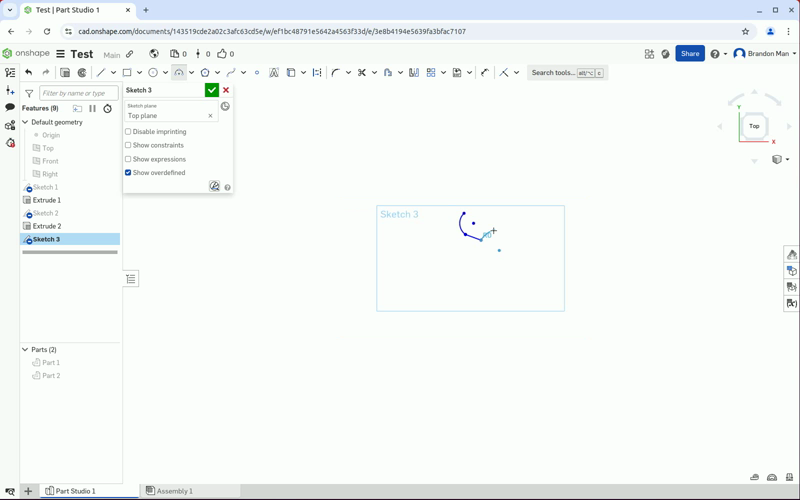
scroll(-6)
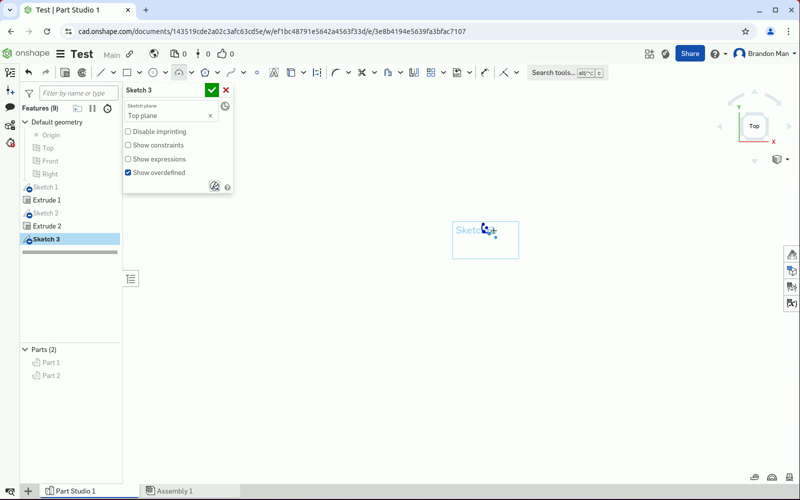
mouse_move(491, 232)
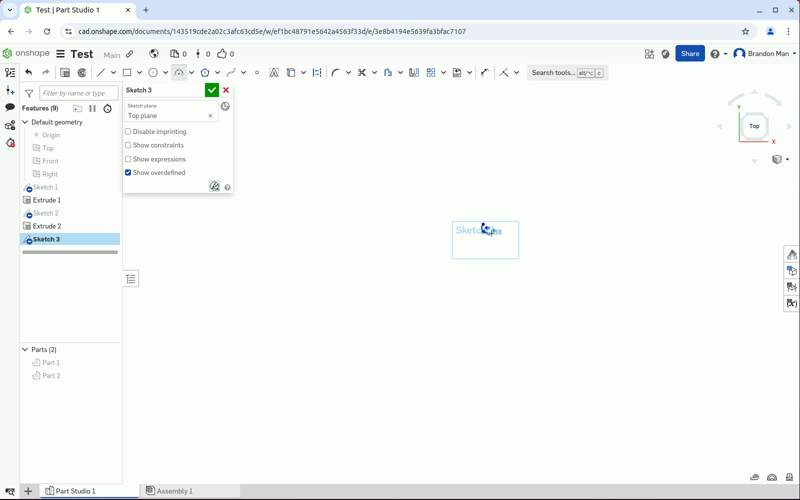
scroll(6)
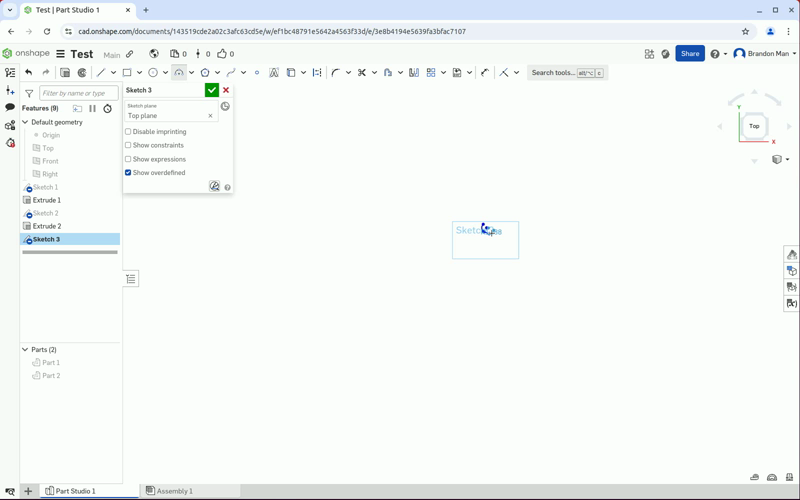
scroll(6)
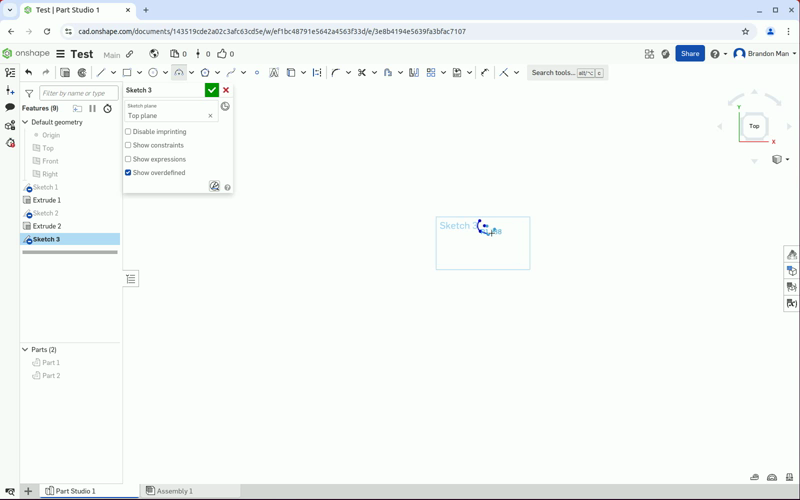
scroll(6)
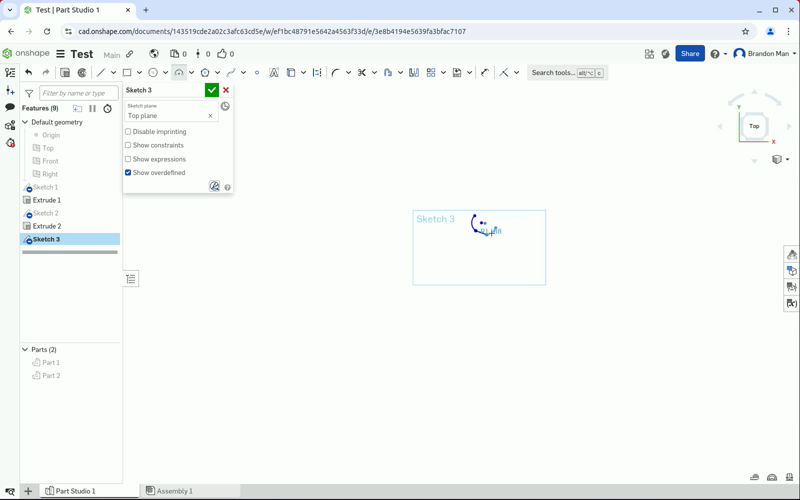
scroll(6)
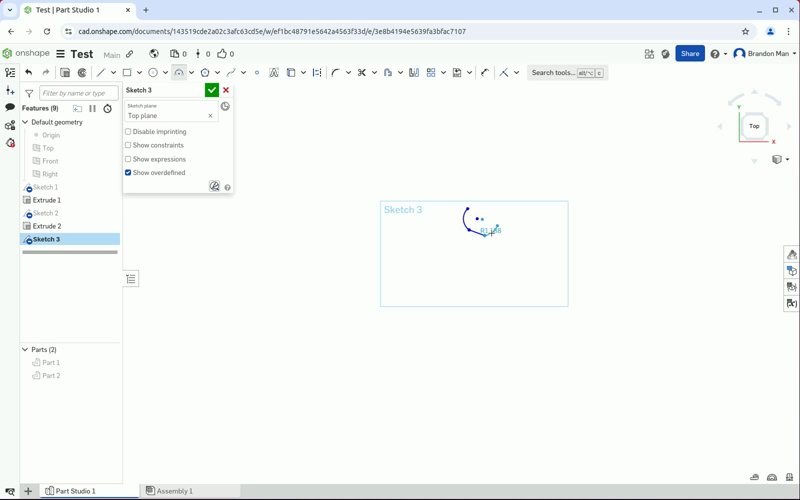
scroll(6)
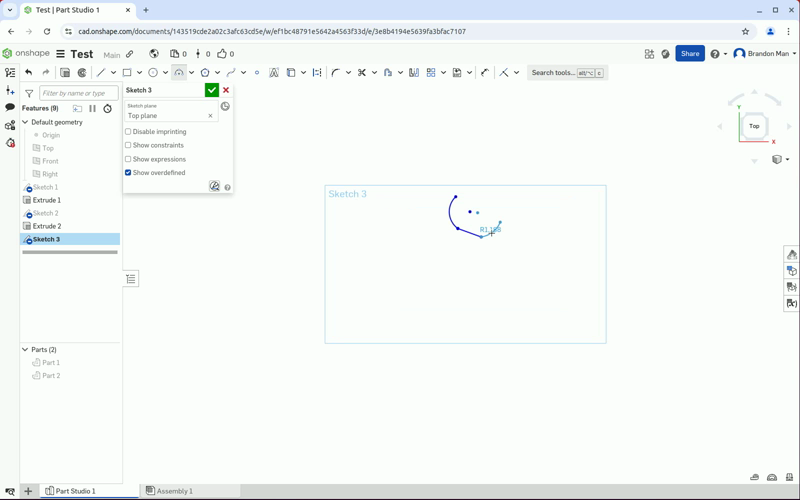
scroll(6)
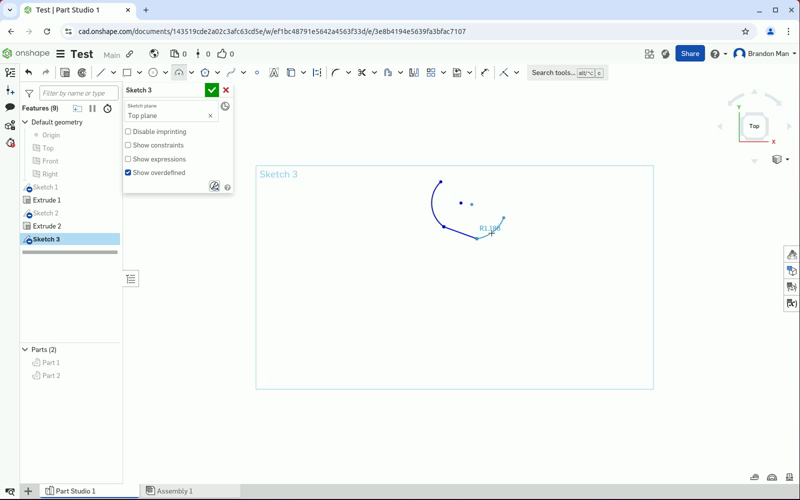
scroll(6)
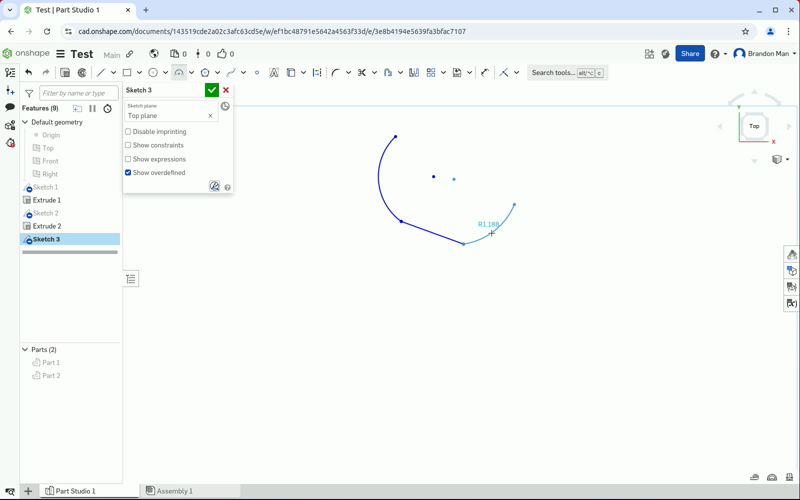
click(491, 232)
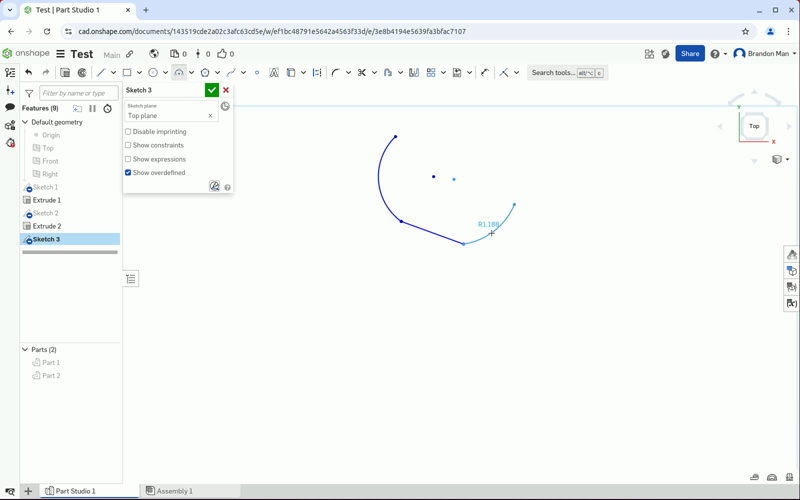
scroll(-6)
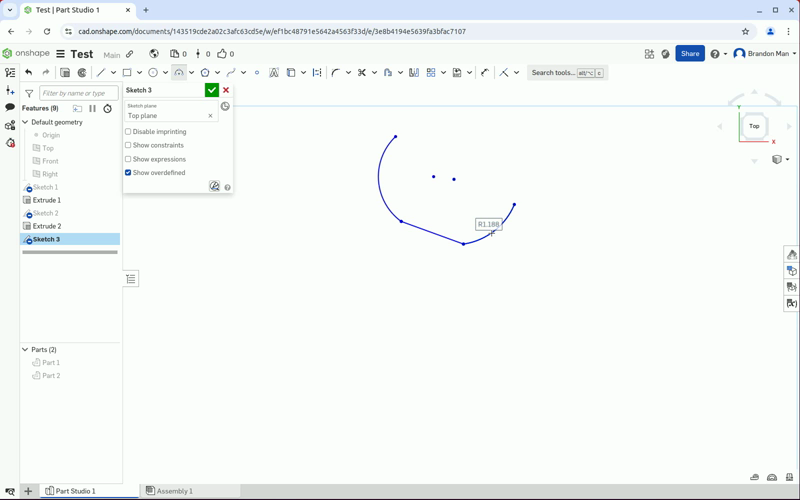
scroll(-6)
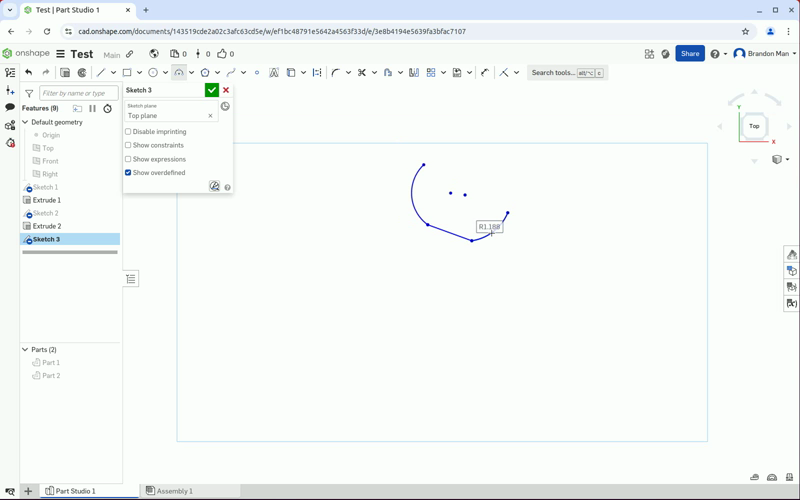
scroll(-6)
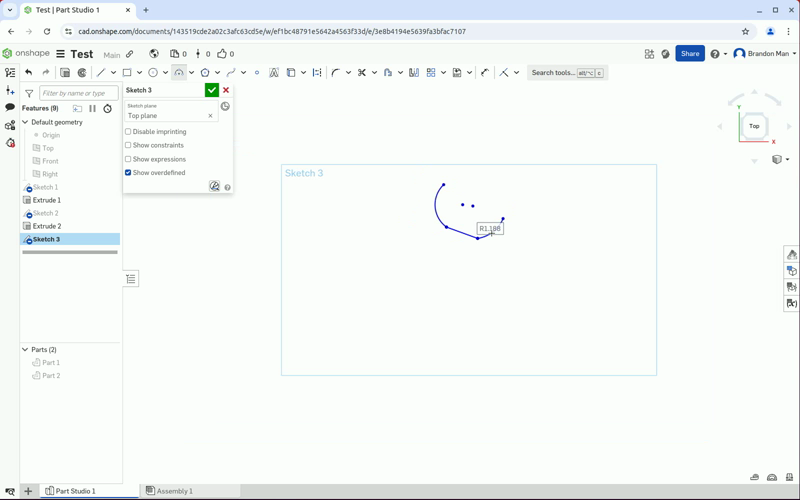
scroll(-6)
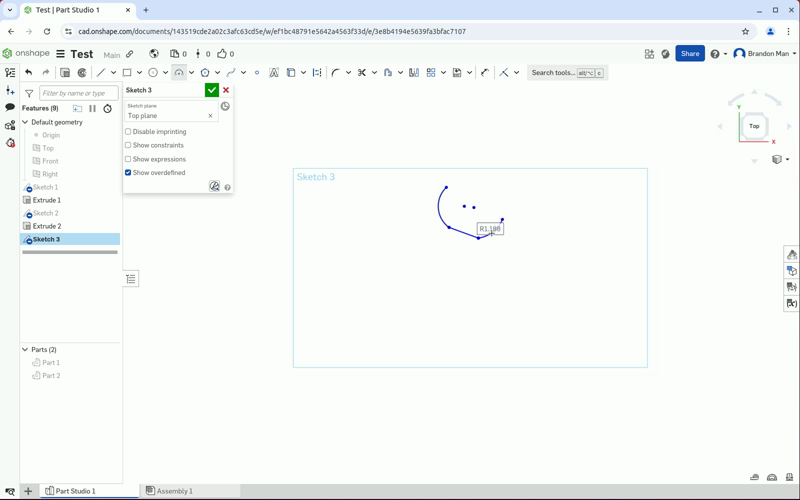
scroll(-6)
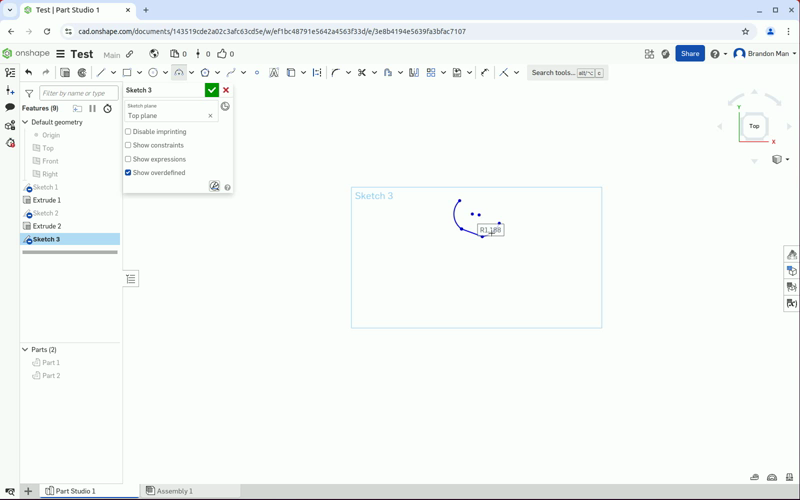
scroll(-6)
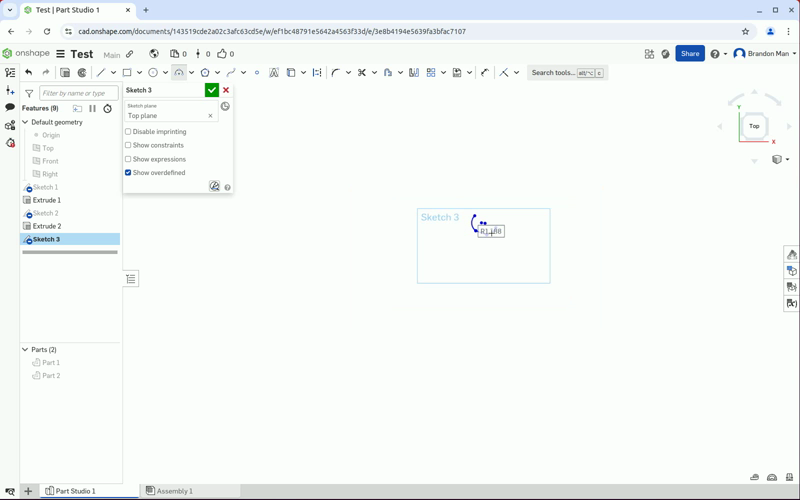
scroll(-6)
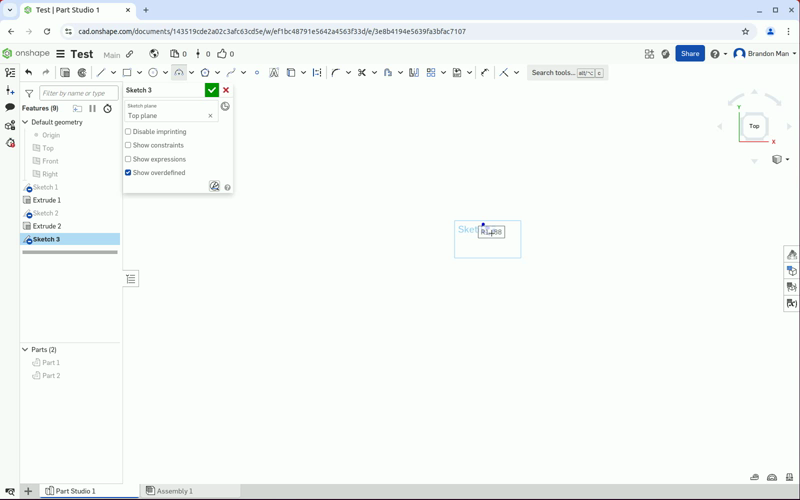
key_up(shift)
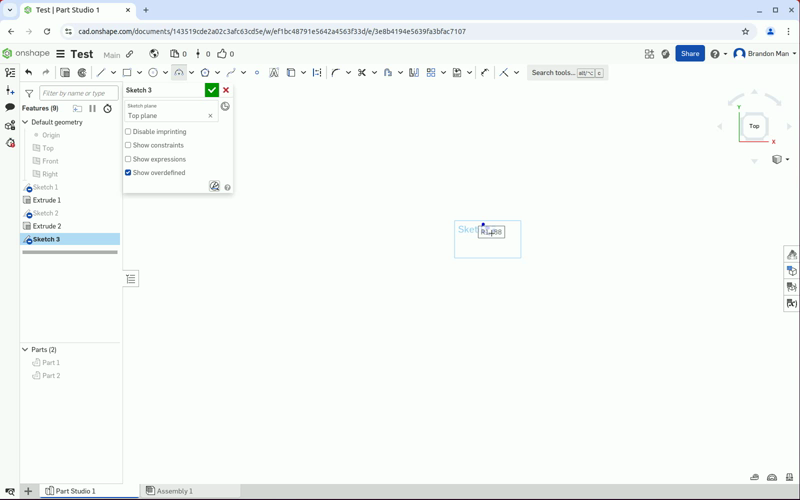
key(esc)
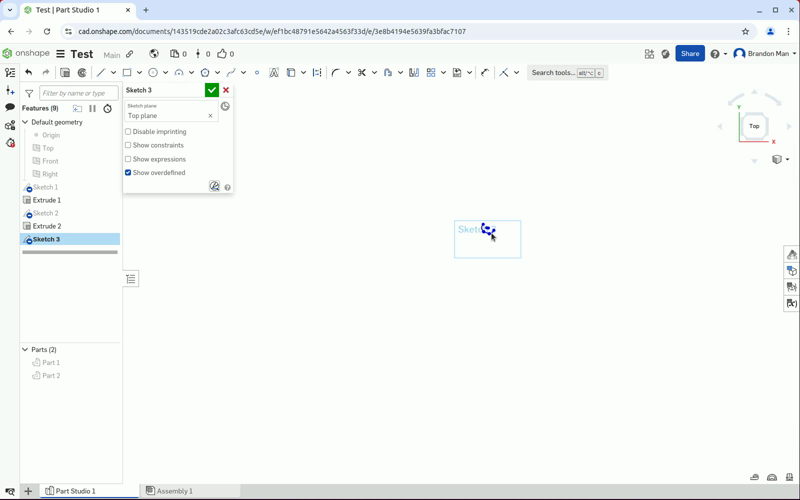
key(l)
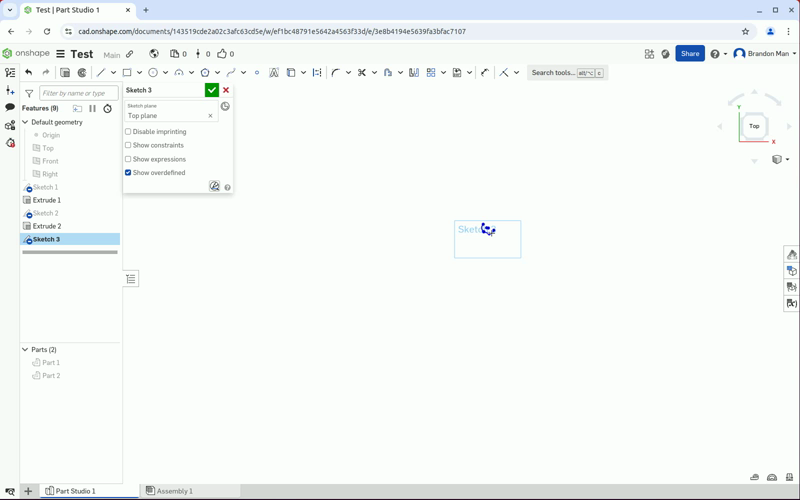
mouse_move(493, 230)
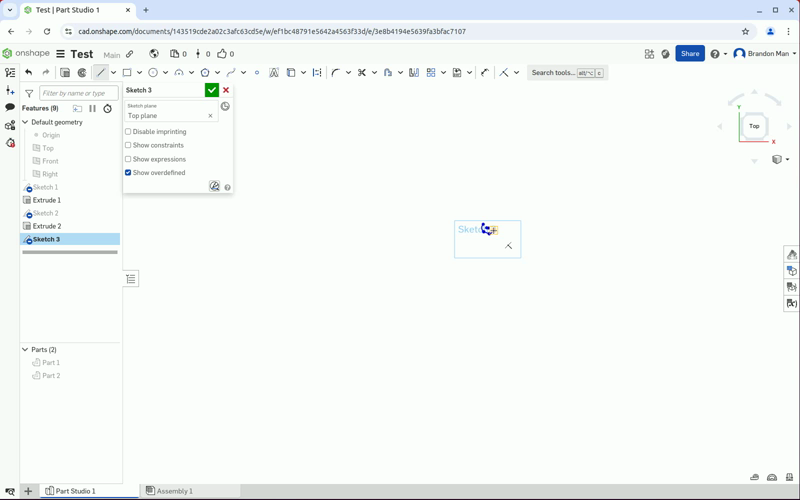
scroll(6)
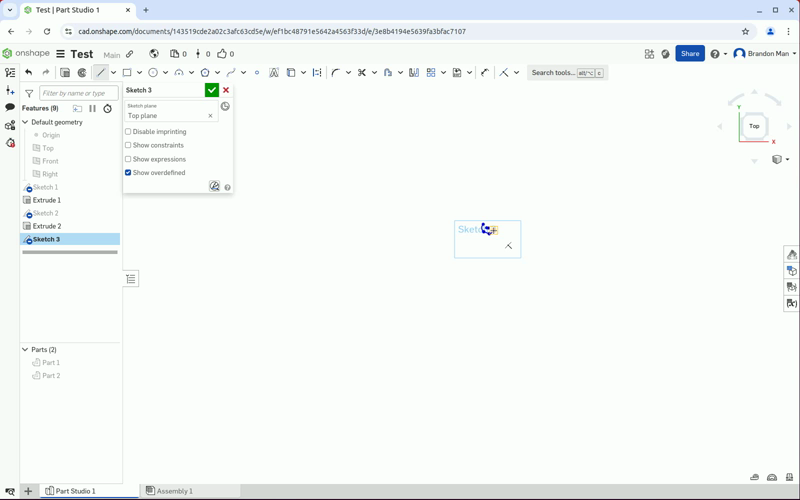
scroll(6)
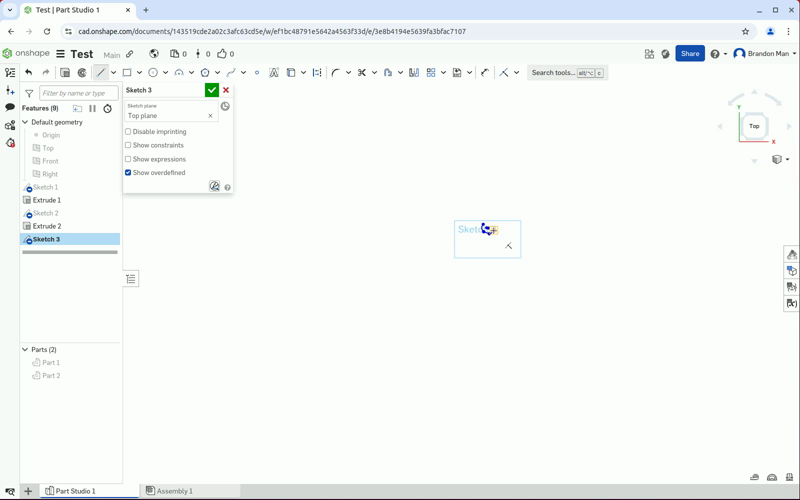
scroll(6)
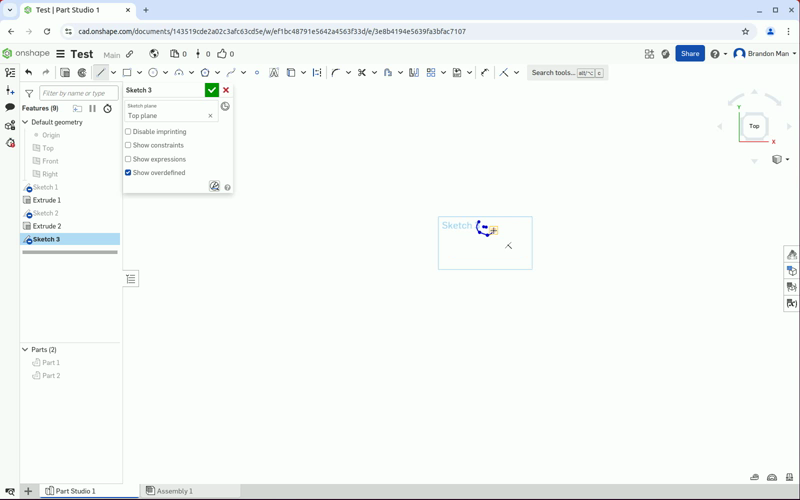
scroll(6)
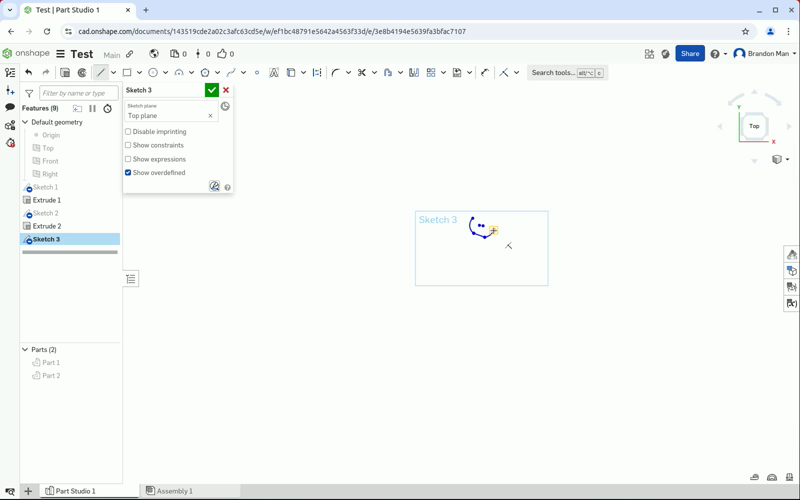
scroll(6)
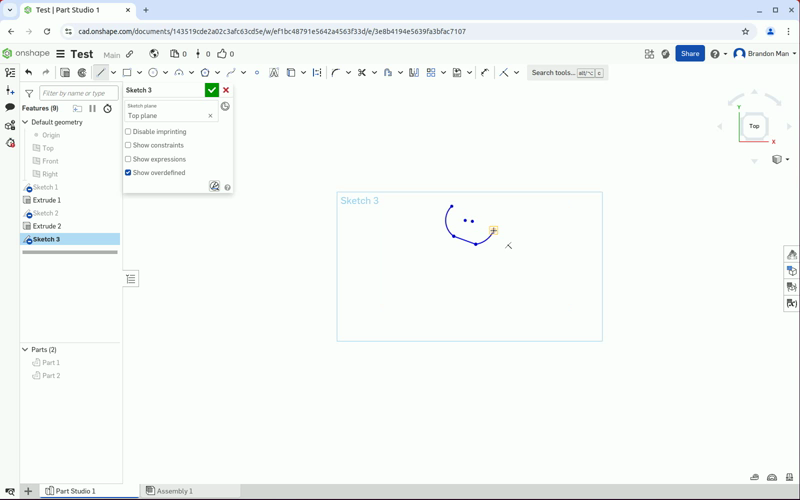
scroll(6)
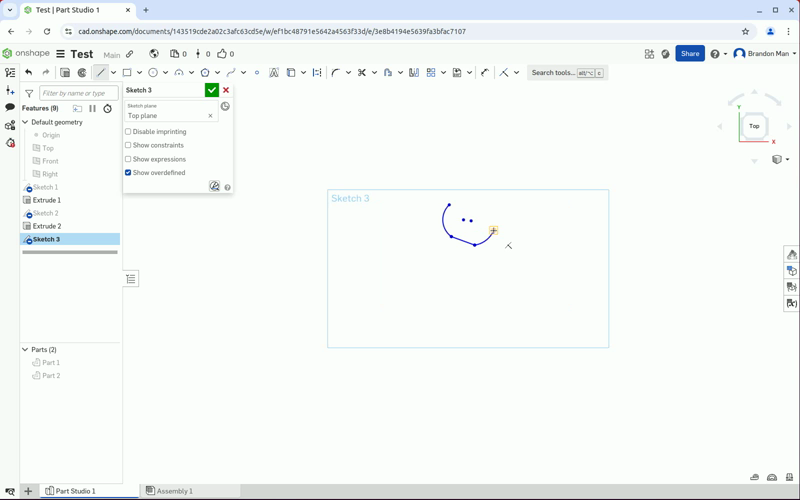
scroll(6)
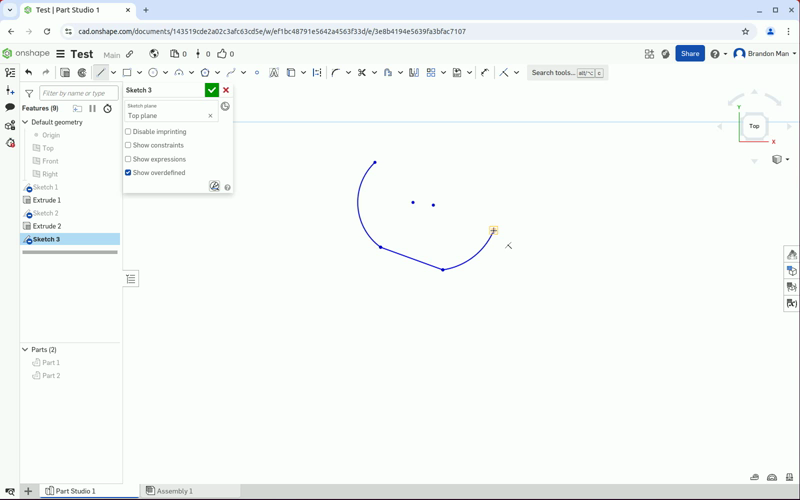
click(493, 230)
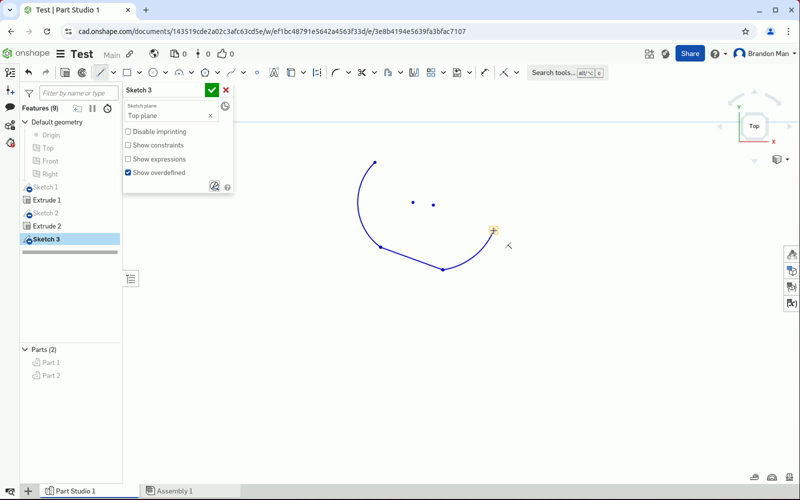
scroll(-6)
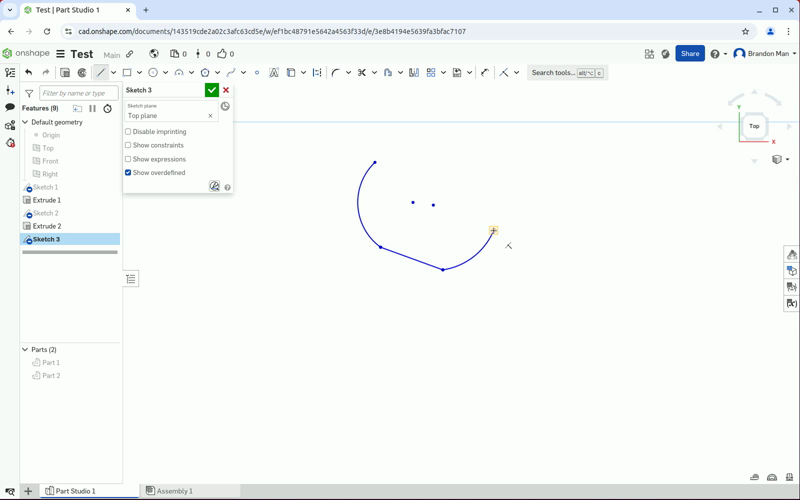
scroll(-6)
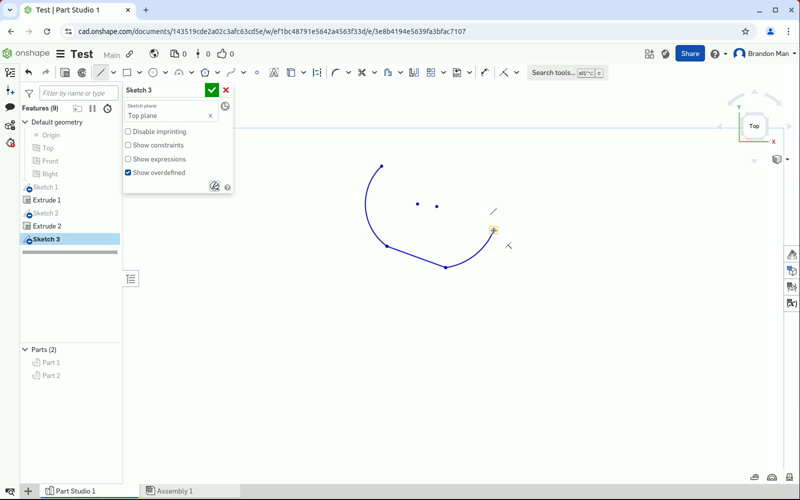
scroll(-6)
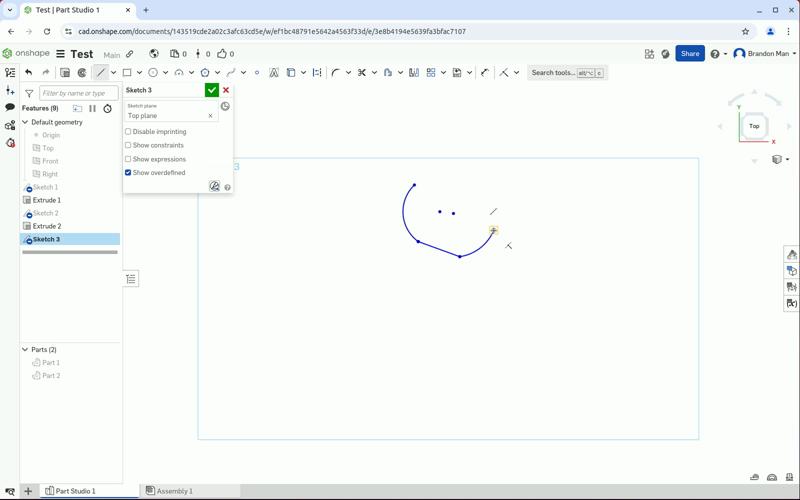
scroll(-6)
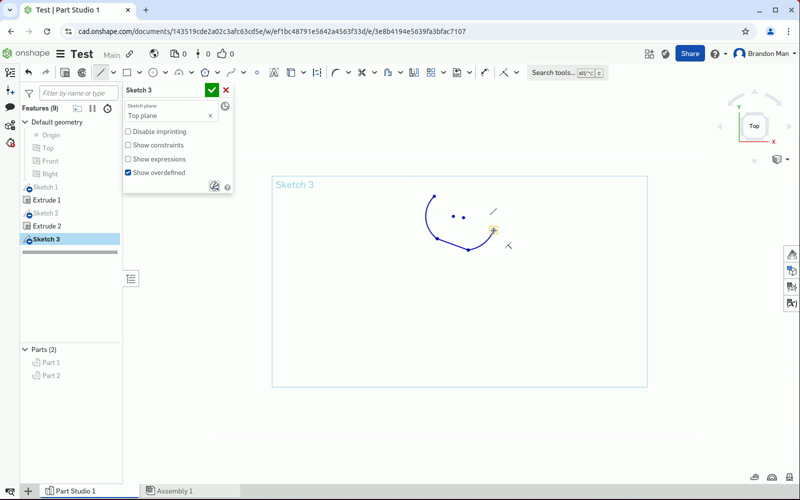
scroll(-6)
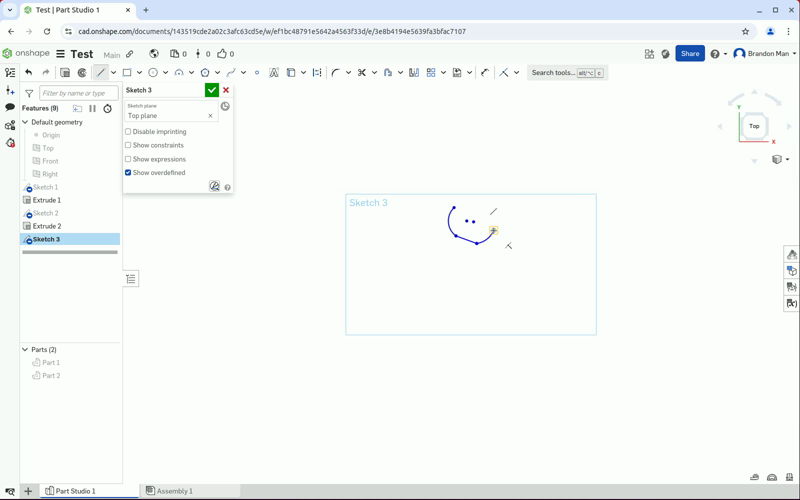
scroll(-6)
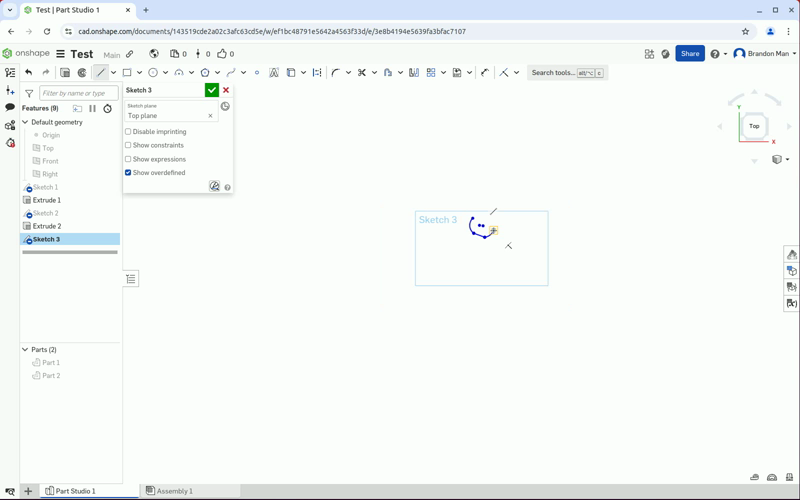
scroll(-6)
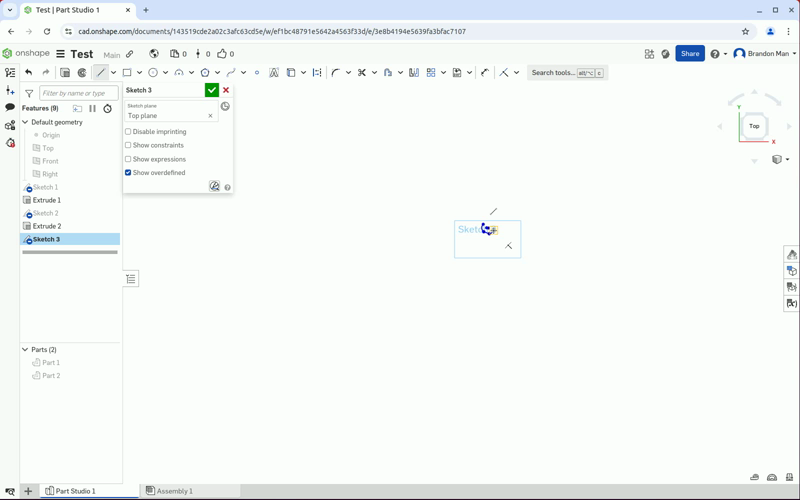
key_down(shift)
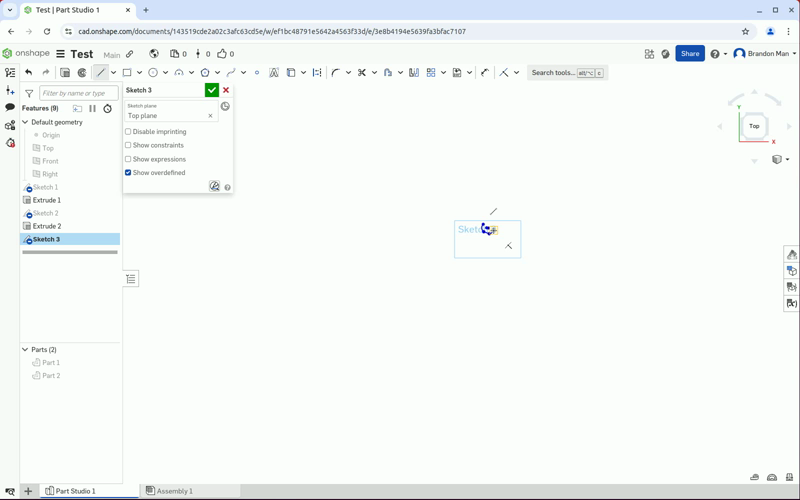
mouse_move(523, 230)
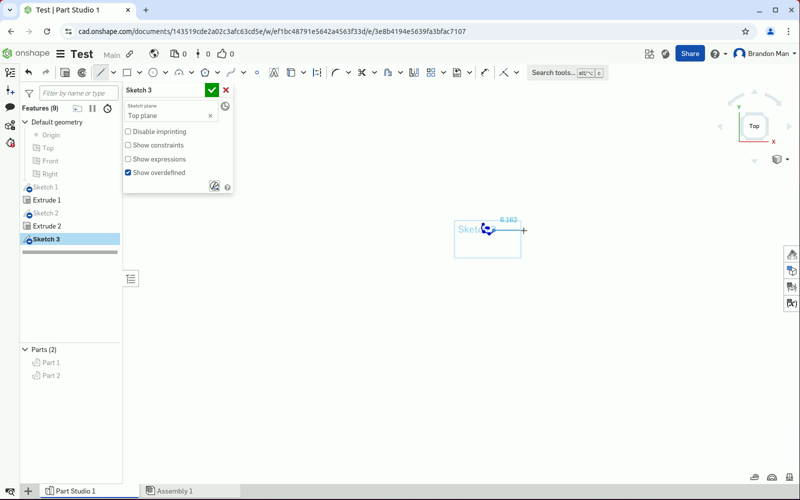
mouse_move(493, 225)
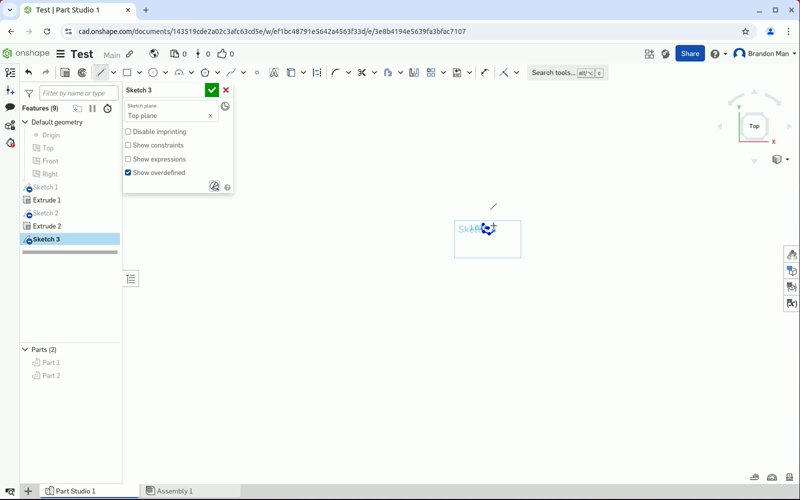
scroll(6)
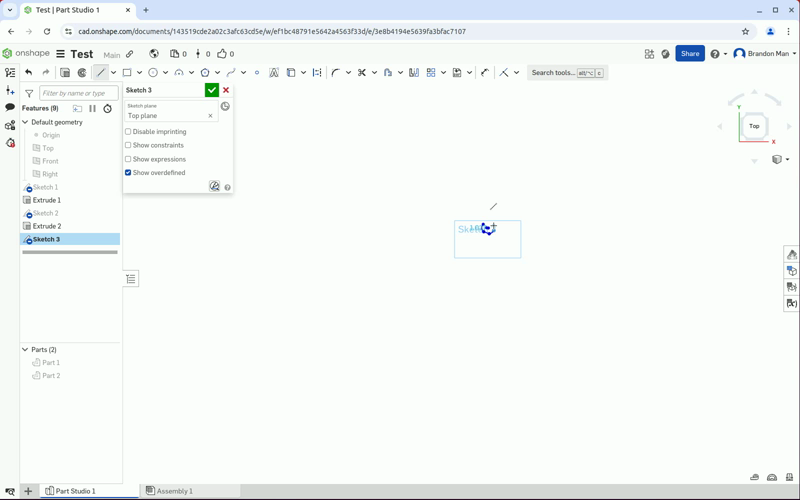
scroll(6)
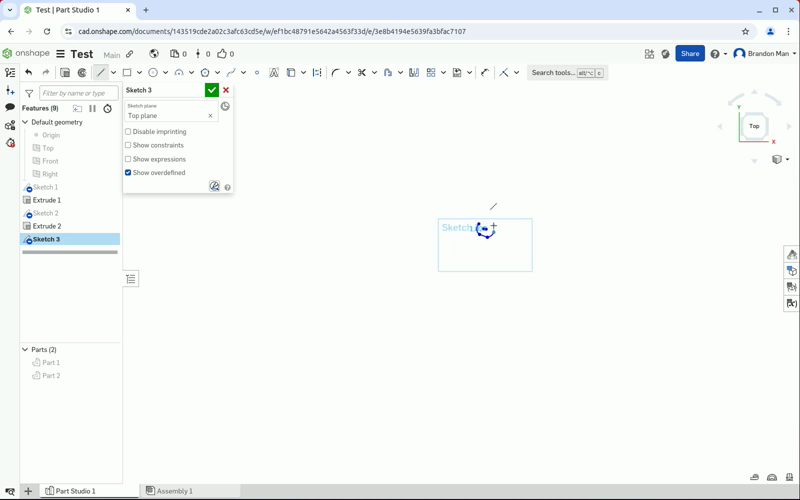
scroll(6)
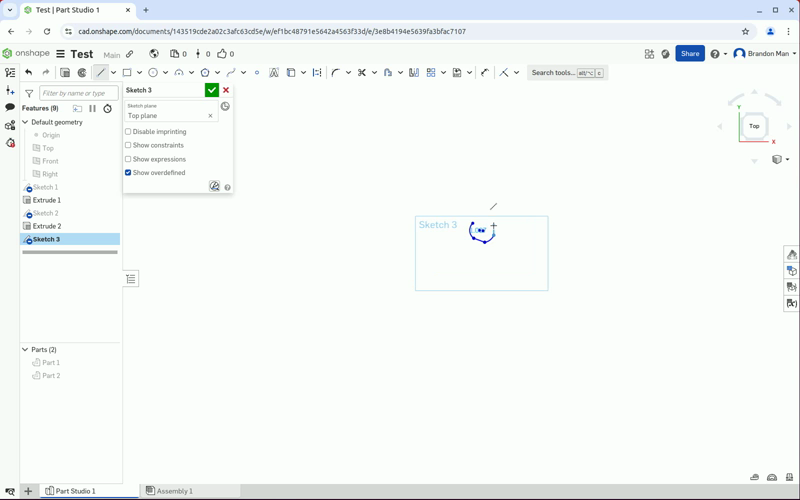
scroll(6)
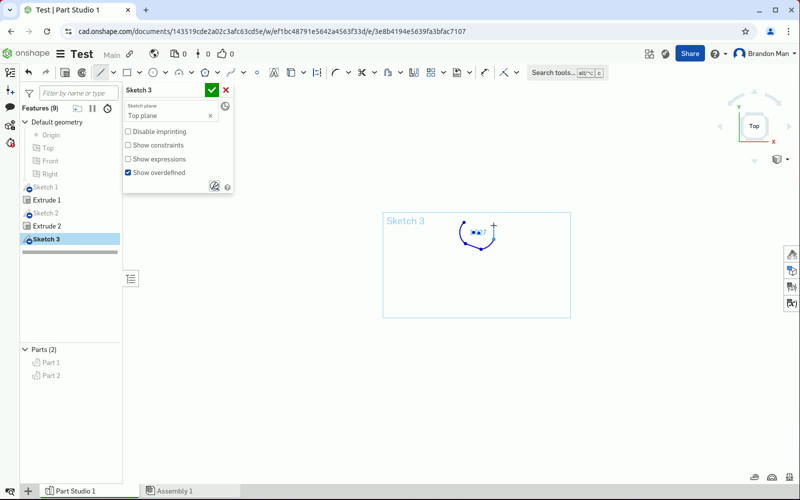
scroll(6)
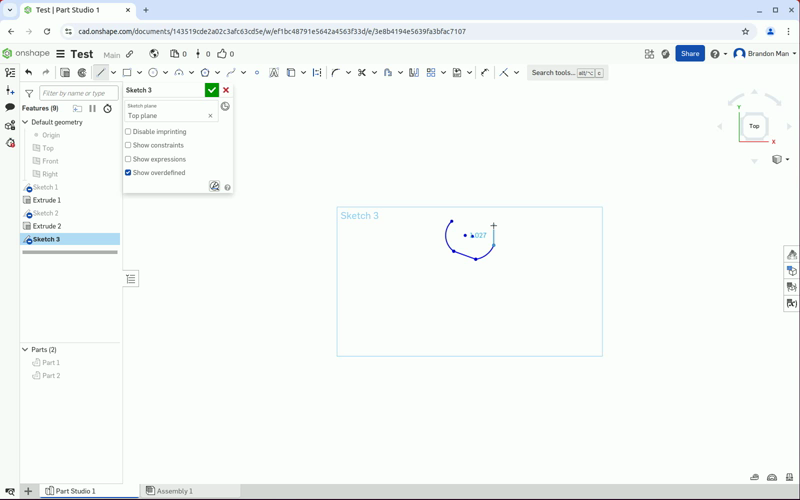
scroll(6)
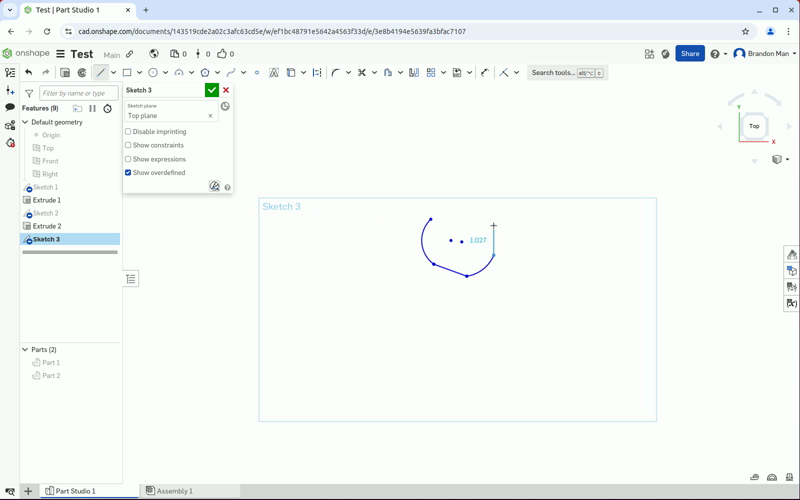
scroll(6)
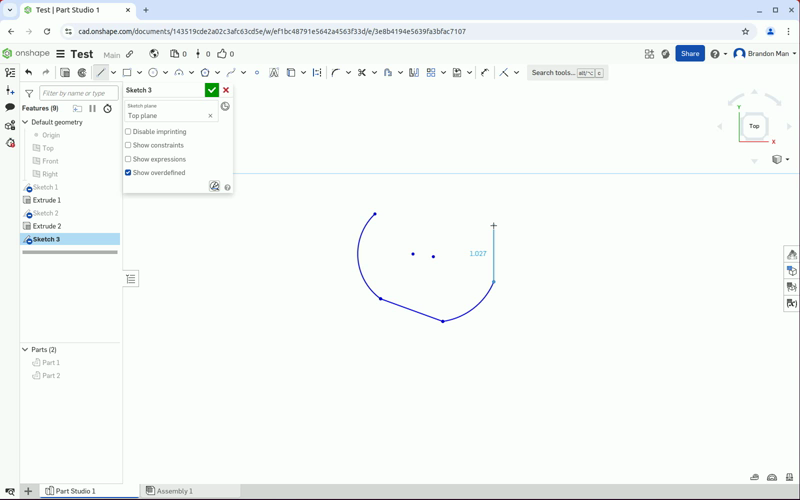
click(493, 225)
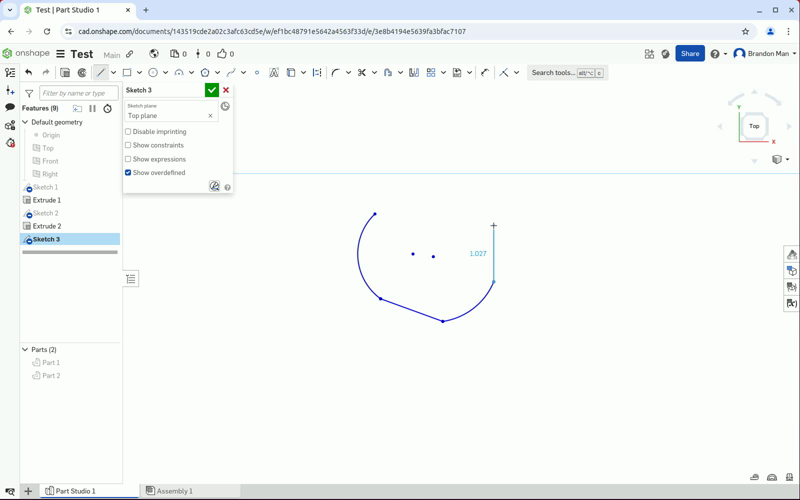
scroll(-6)
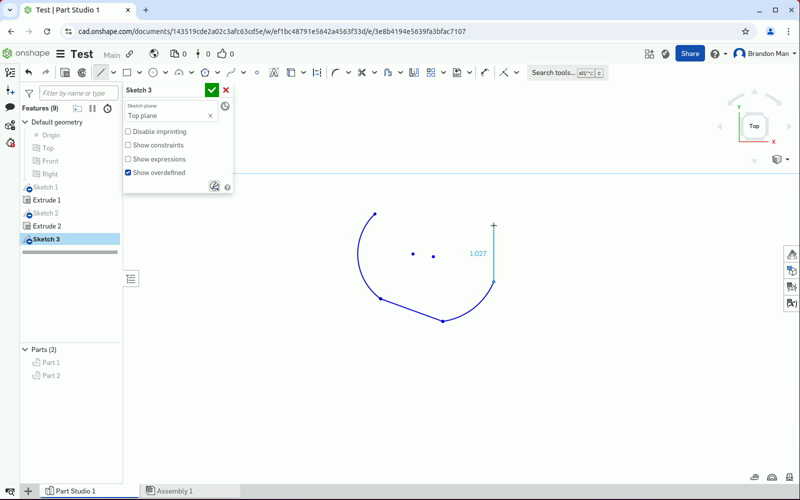
scroll(-6)
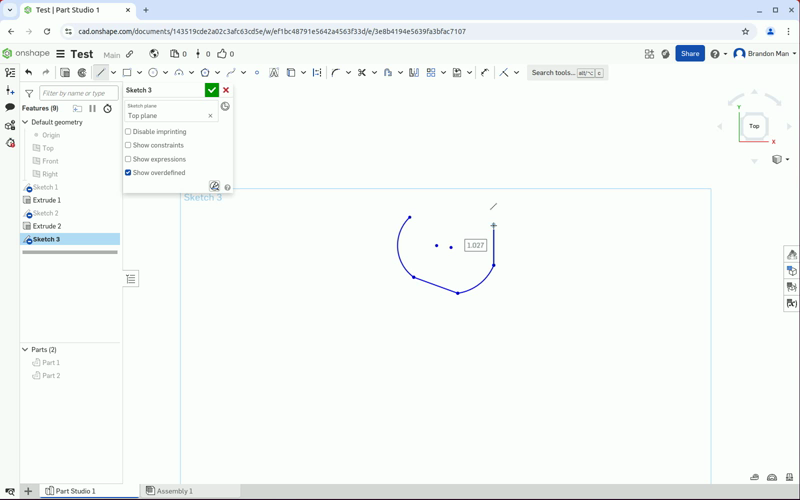
scroll(-6)
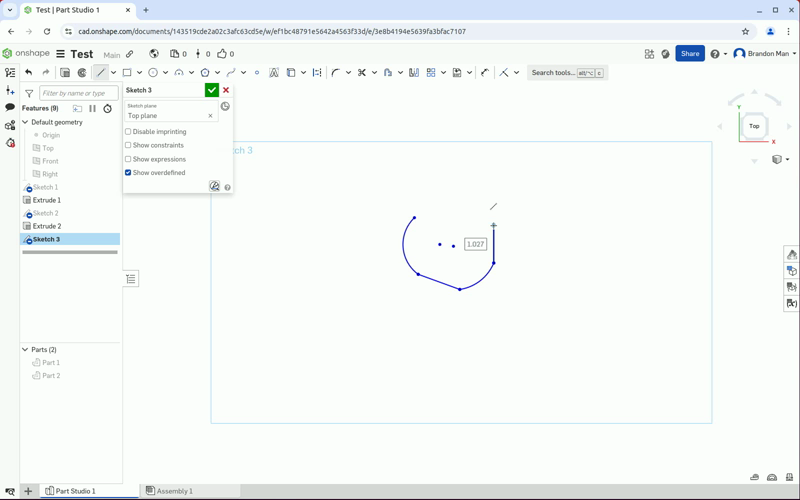
scroll(-6)
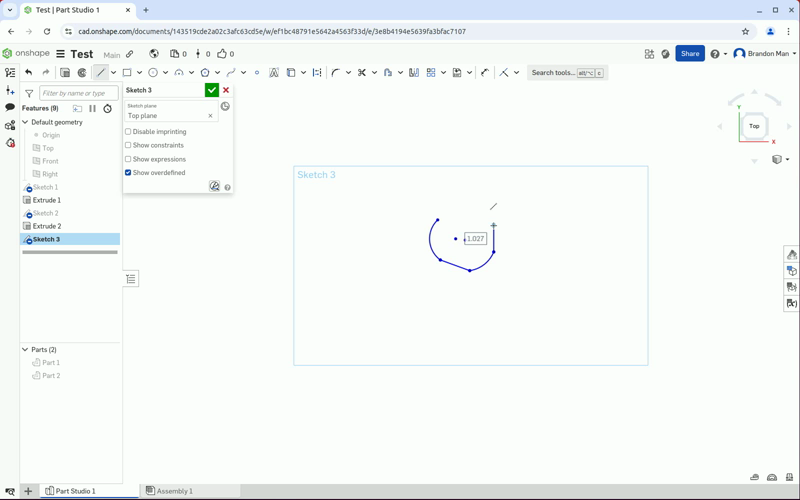
scroll(-6)
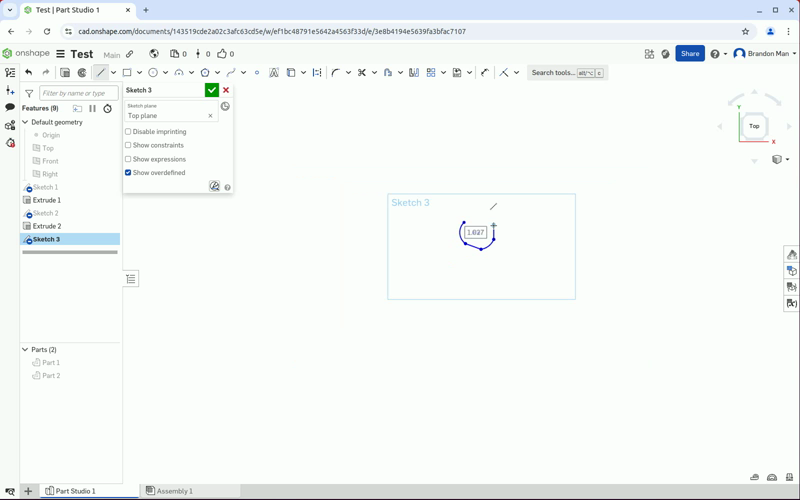
scroll(-6)
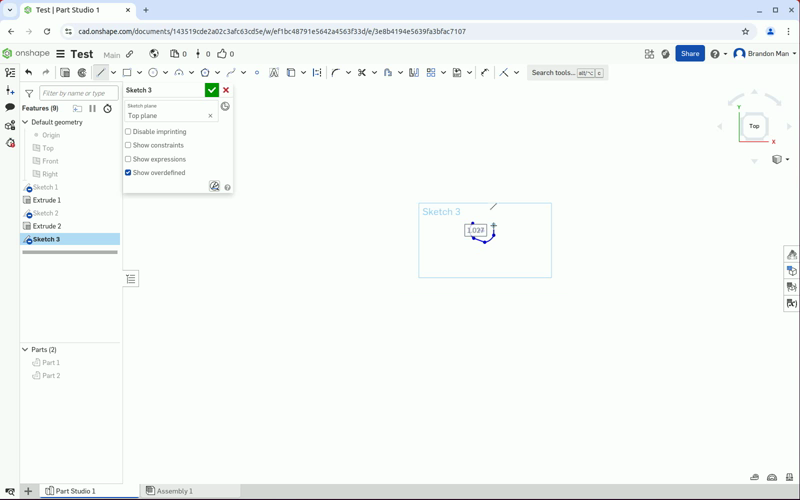
scroll(-6)
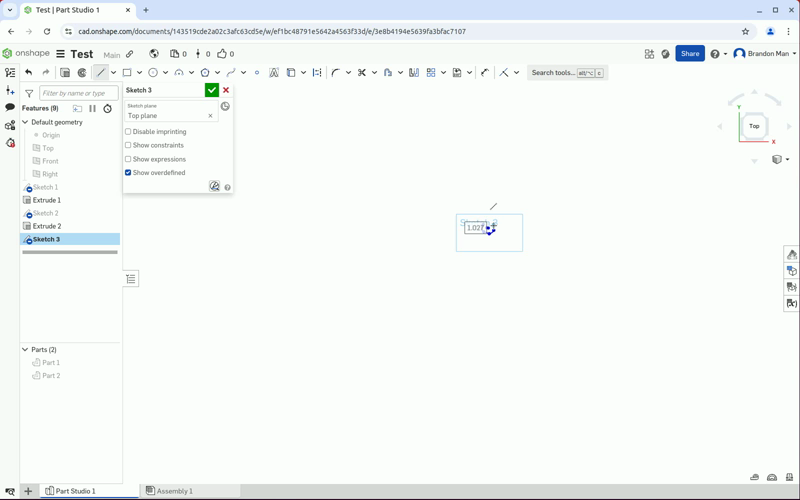
key_up(shift)
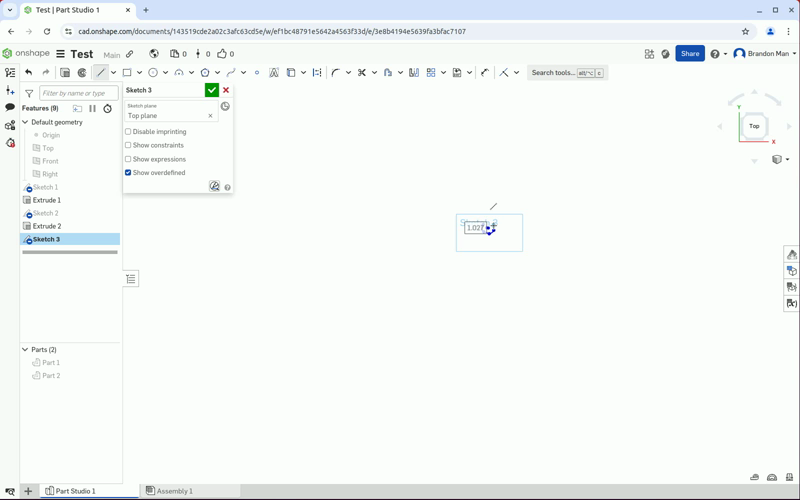
key(esc)
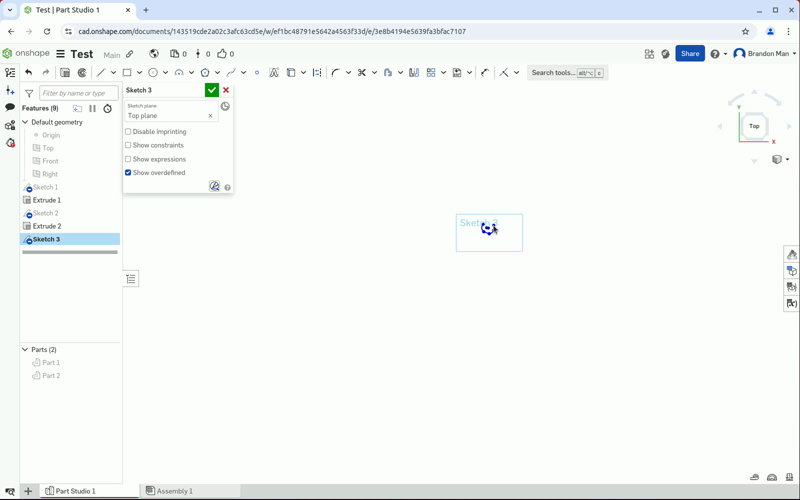
key(a)
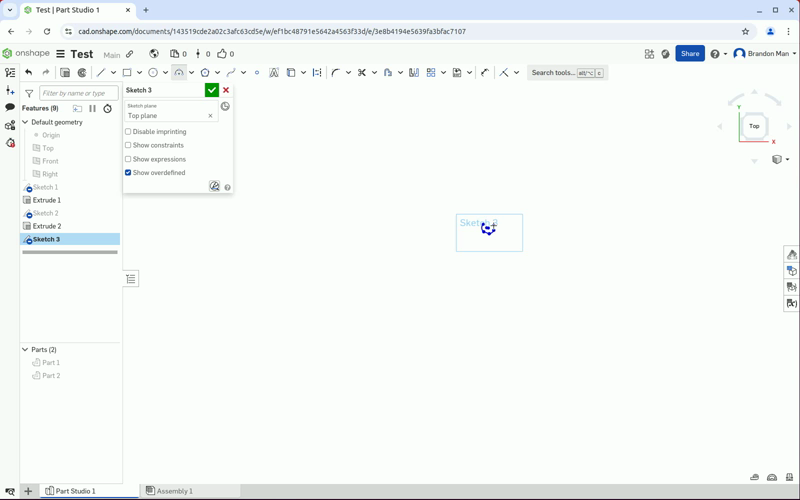
mouse_move(493, 225)
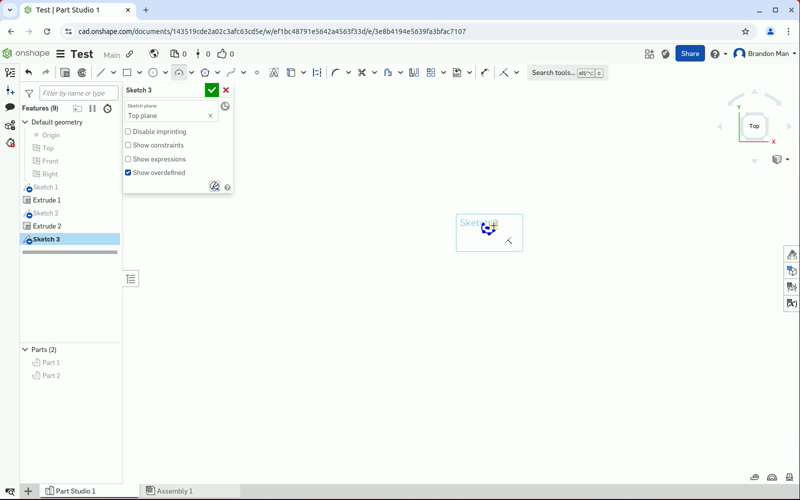
click(493, 225)
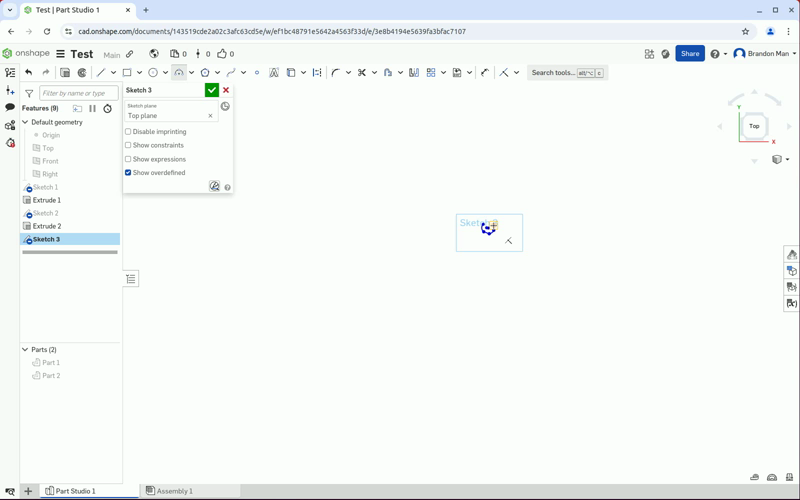
key_down(shift)
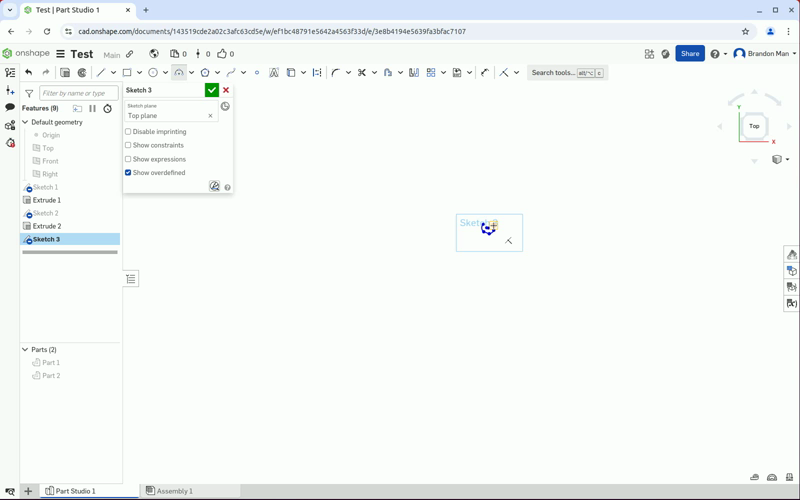
mouse_move(488, 221)
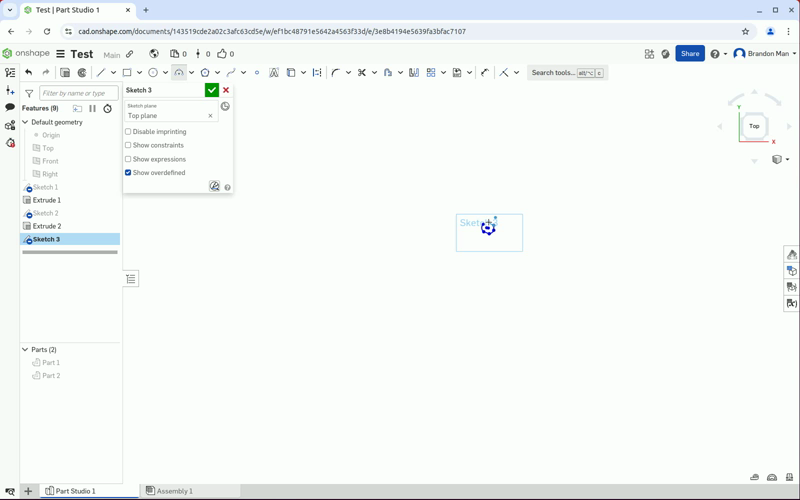
scroll(6)
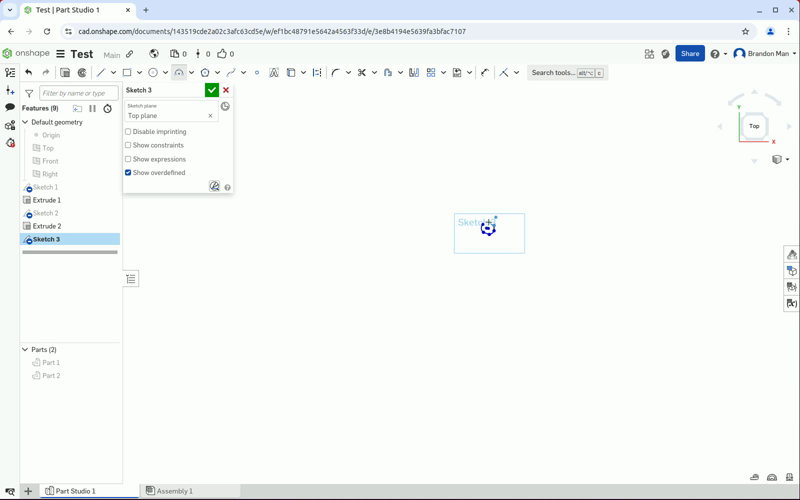
scroll(6)
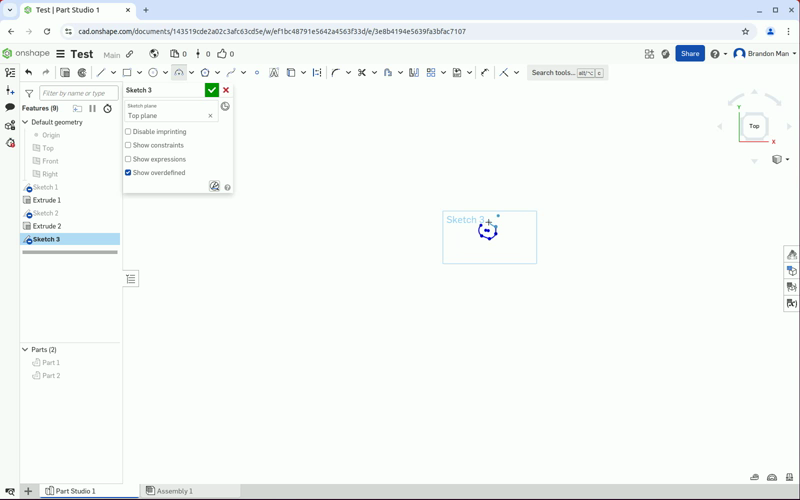
scroll(6)
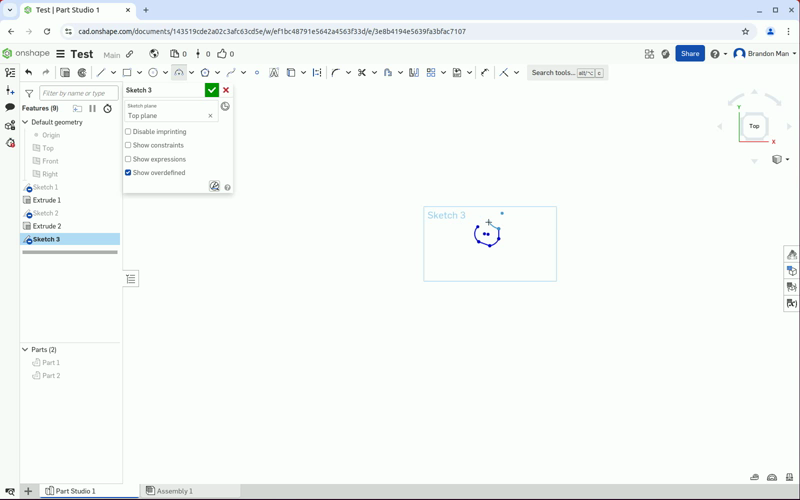
scroll(6)
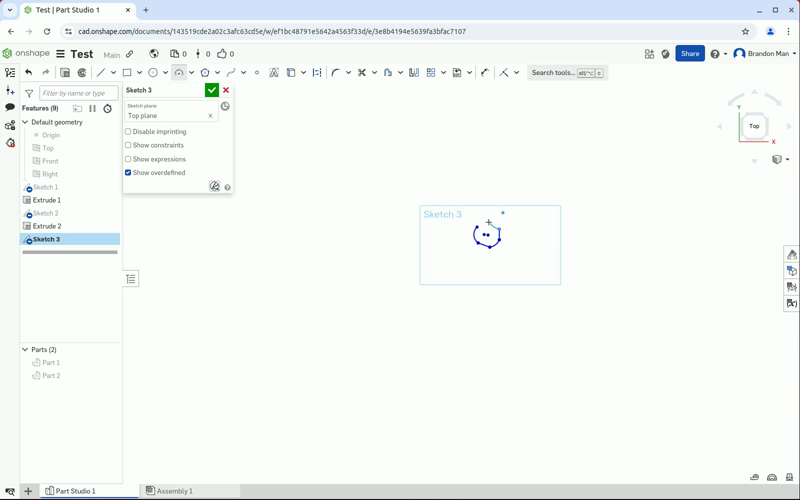
scroll(6)
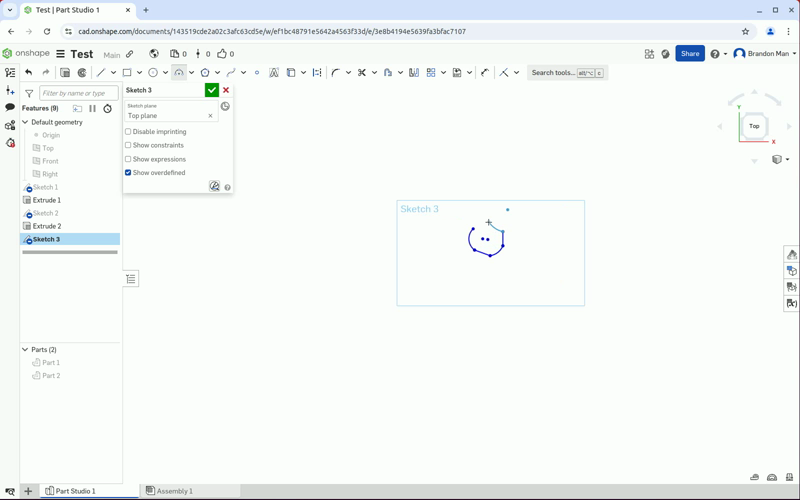
scroll(6)
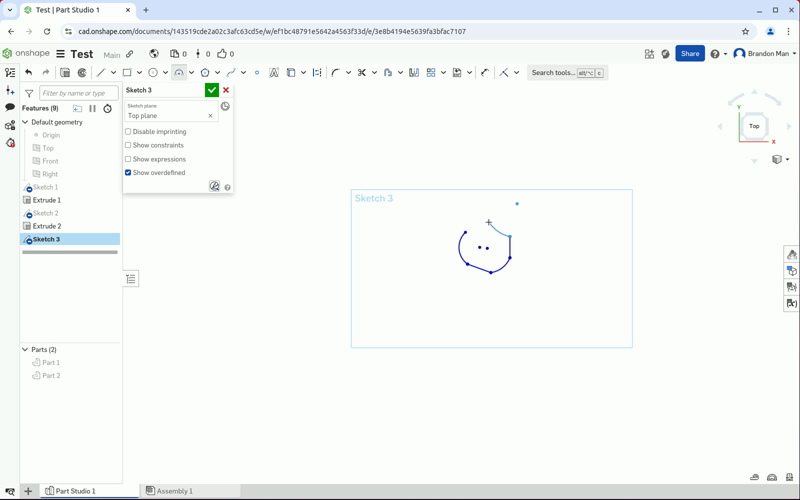
scroll(6)
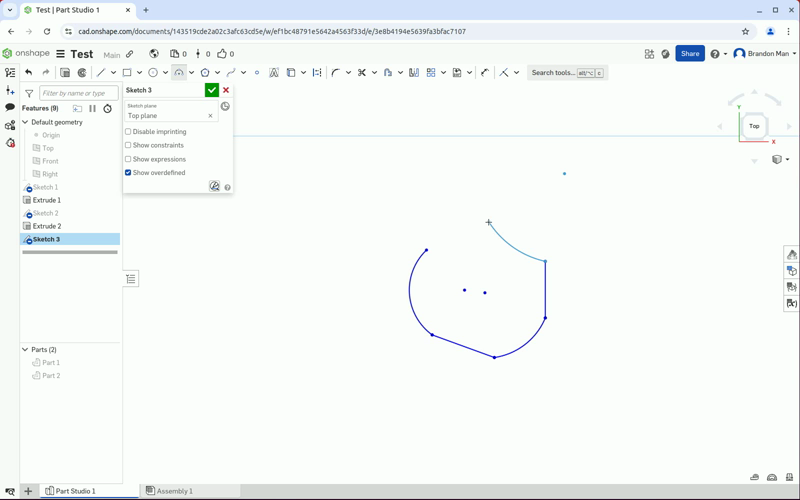
click(488, 221)
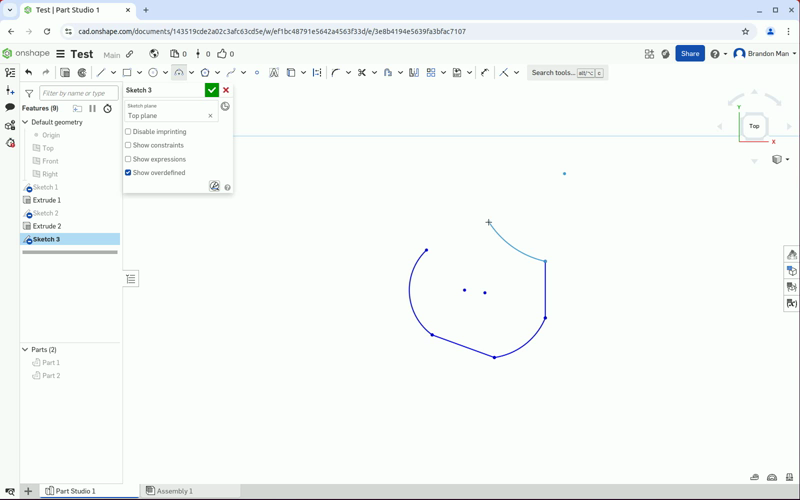
scroll(-6)
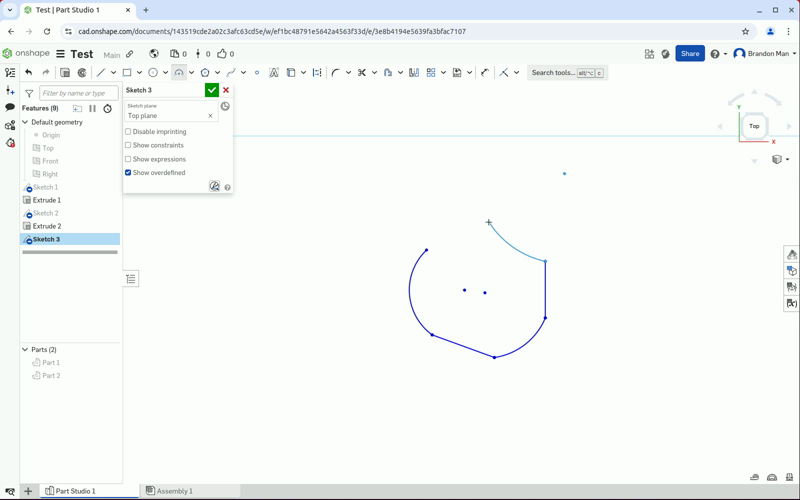
scroll(-6)
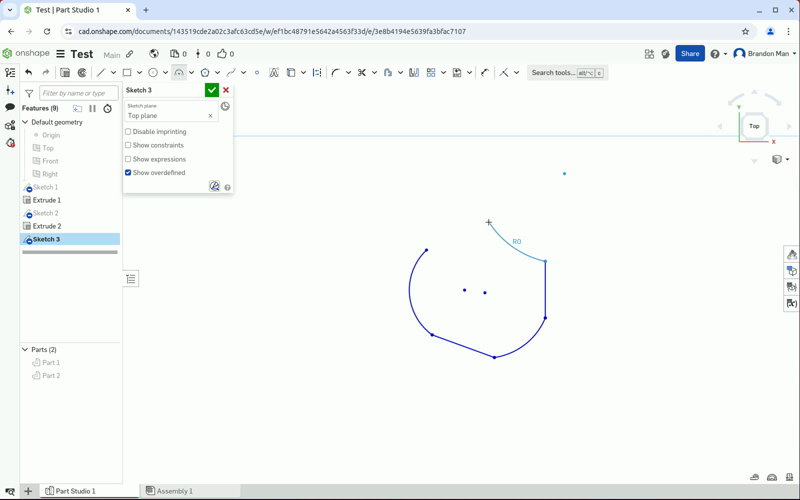
scroll(-6)
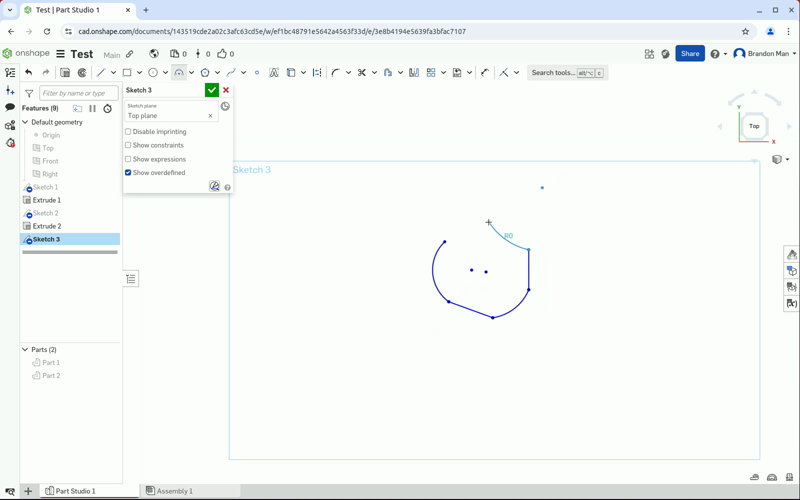
scroll(-6)
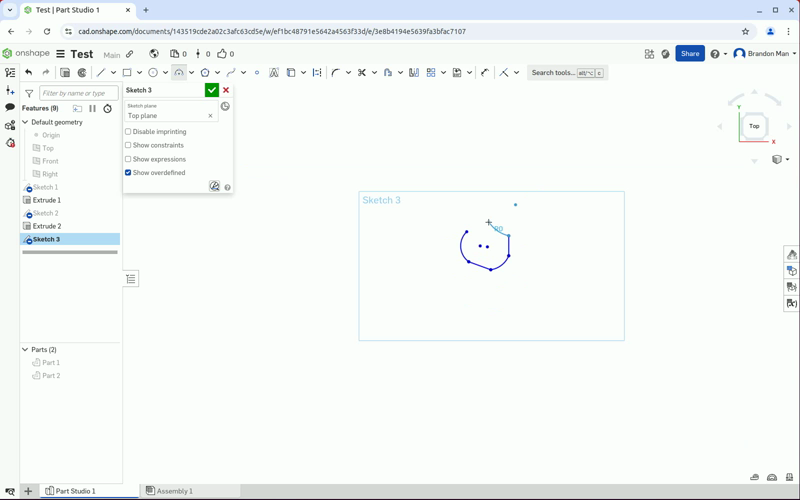
scroll(-6)
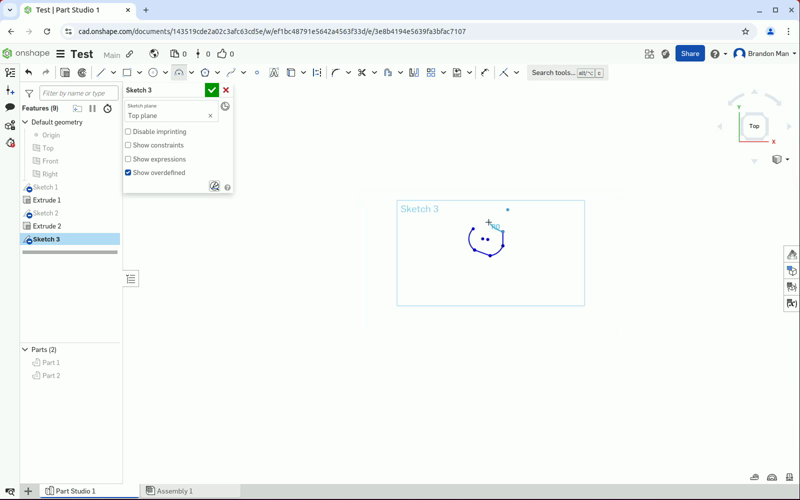
scroll(-6)
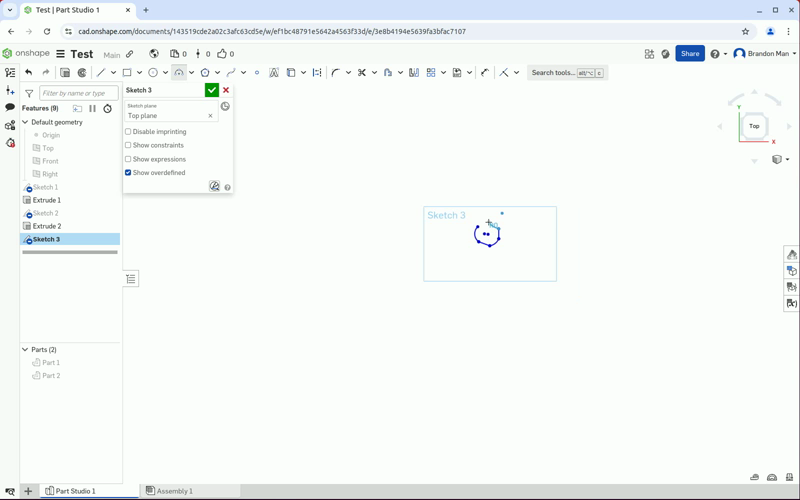
scroll(-6)
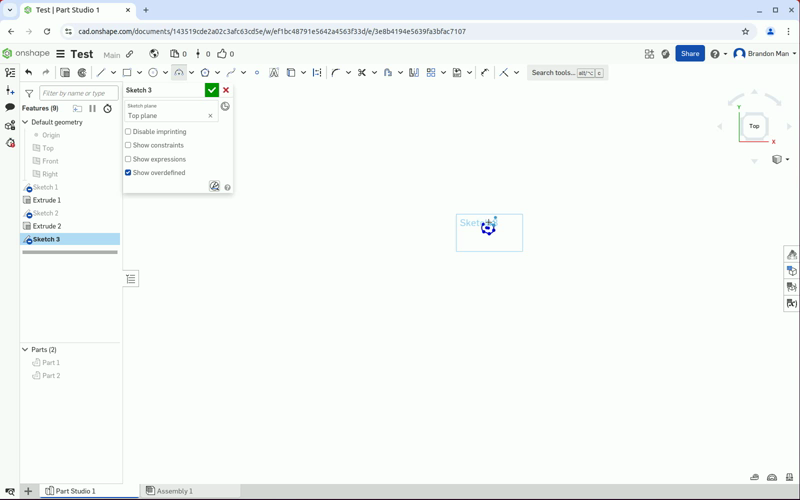
mouse_move(491, 222)
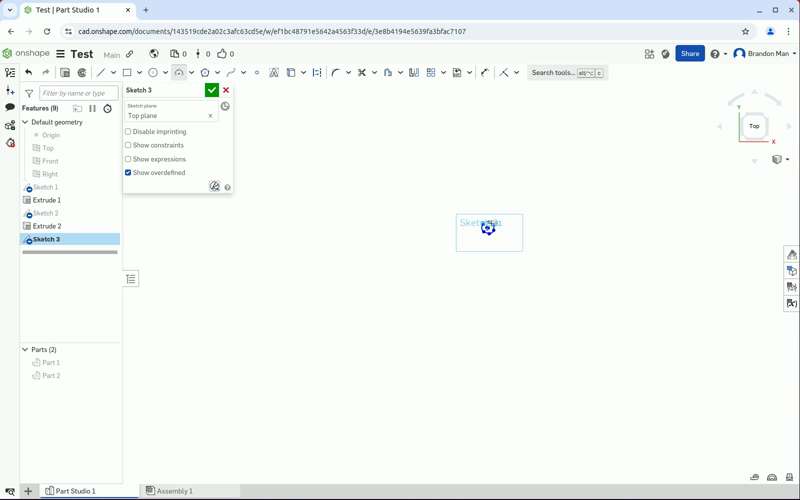
scroll(6)
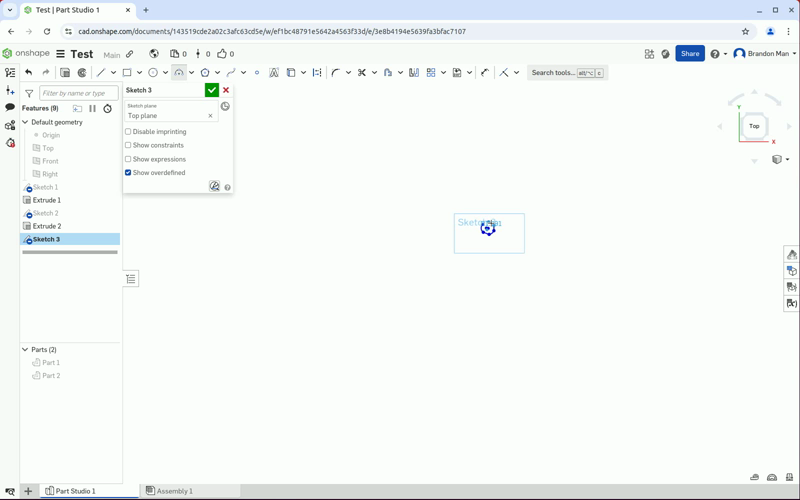
scroll(6)
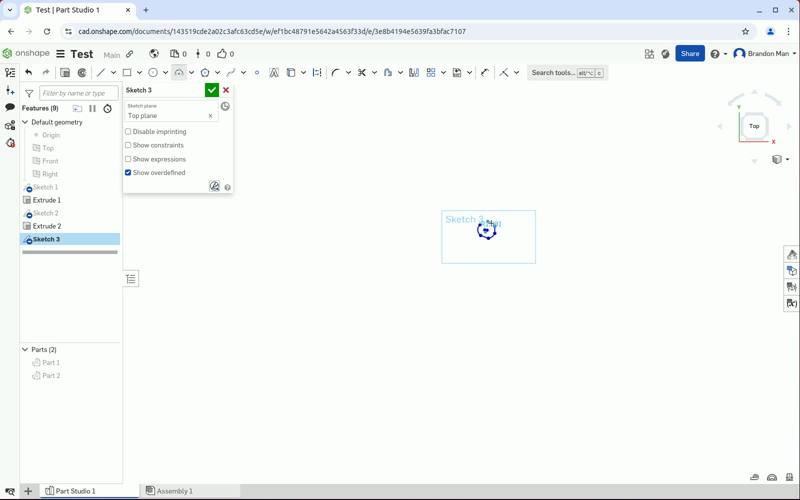
scroll(6)
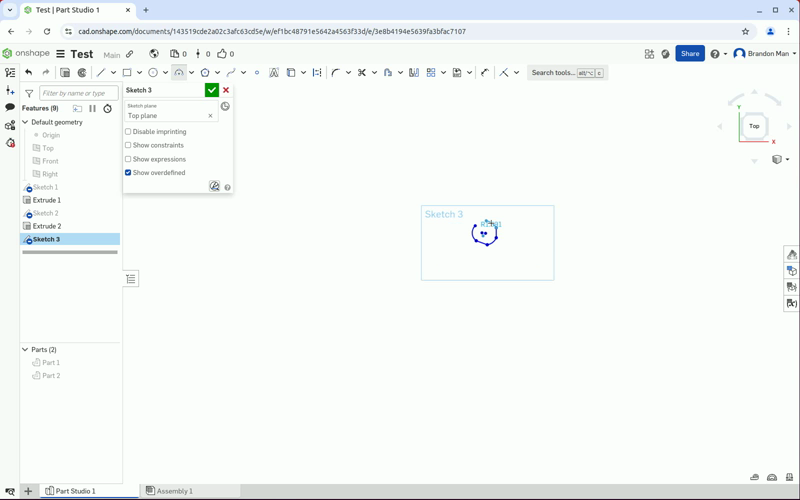
scroll(6)
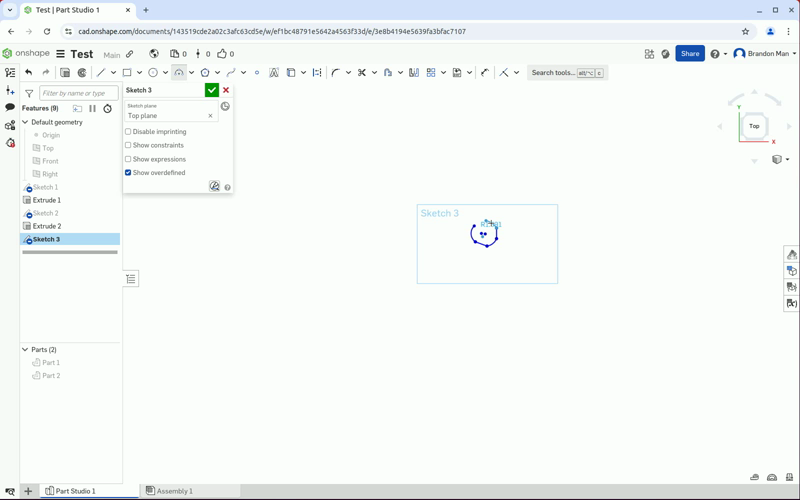
scroll(6)
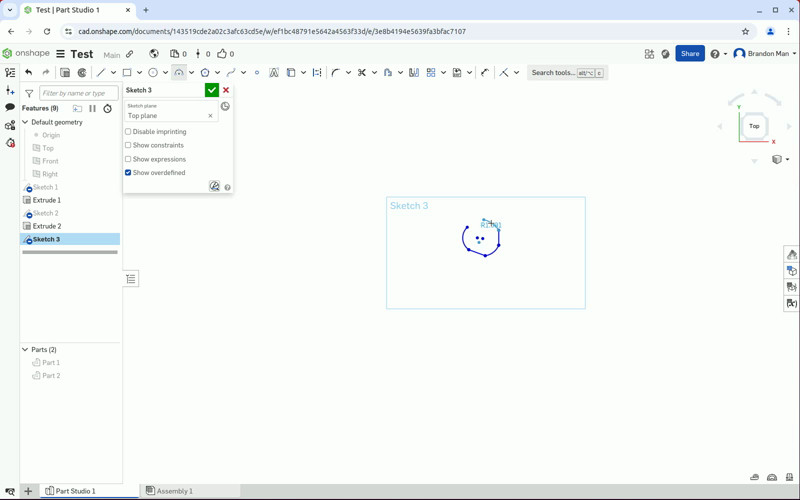
scroll(6)
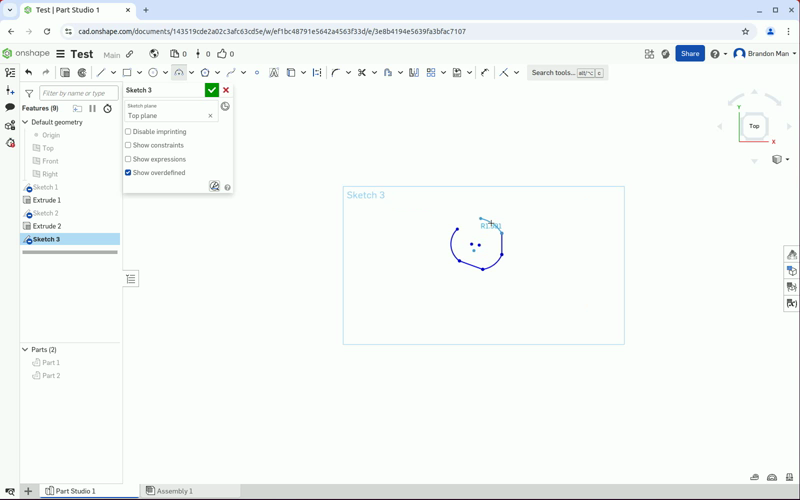
scroll(6)
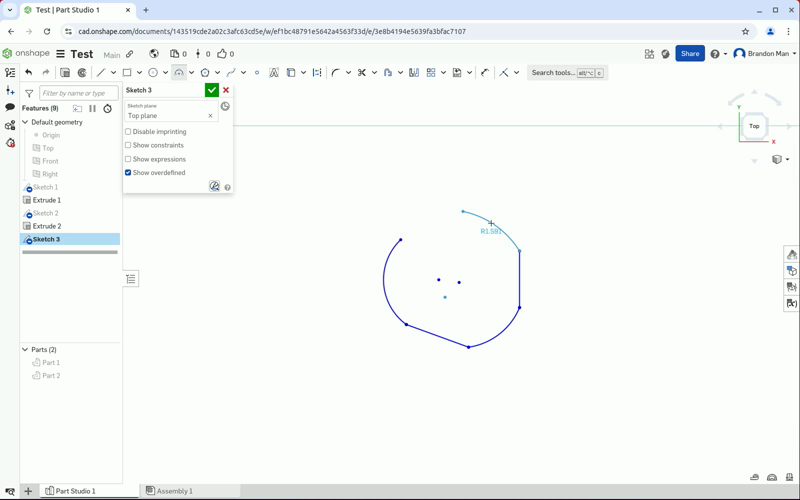
click(491, 222)
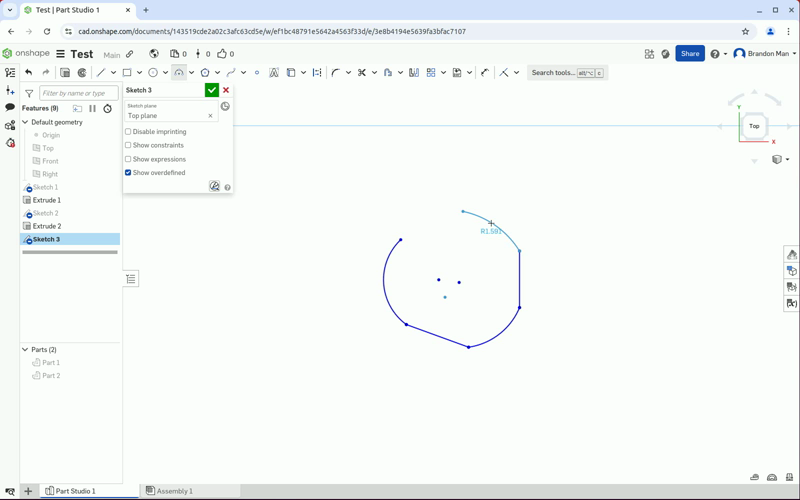
scroll(-6)
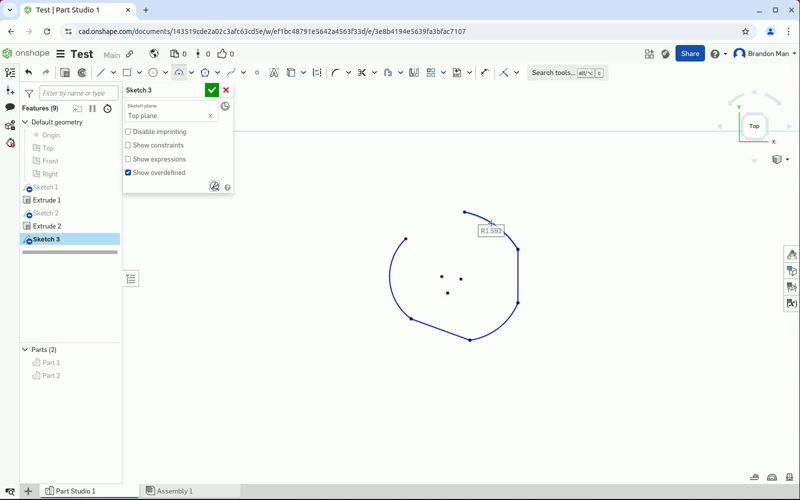
scroll(-6)
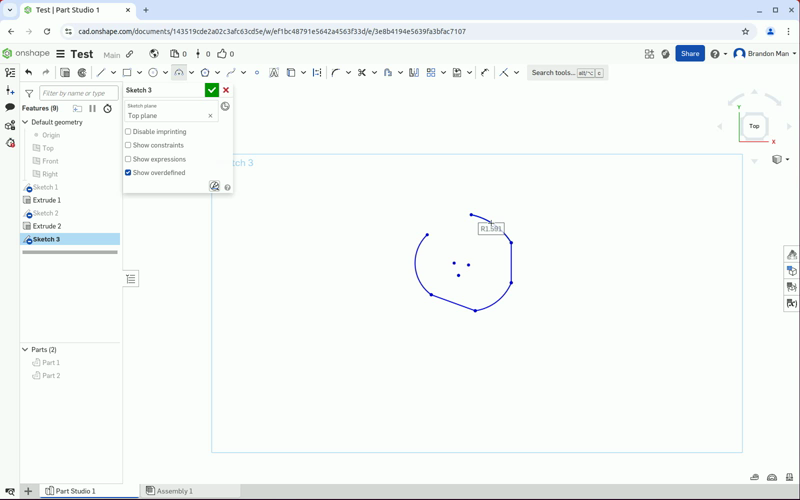
scroll(-6)
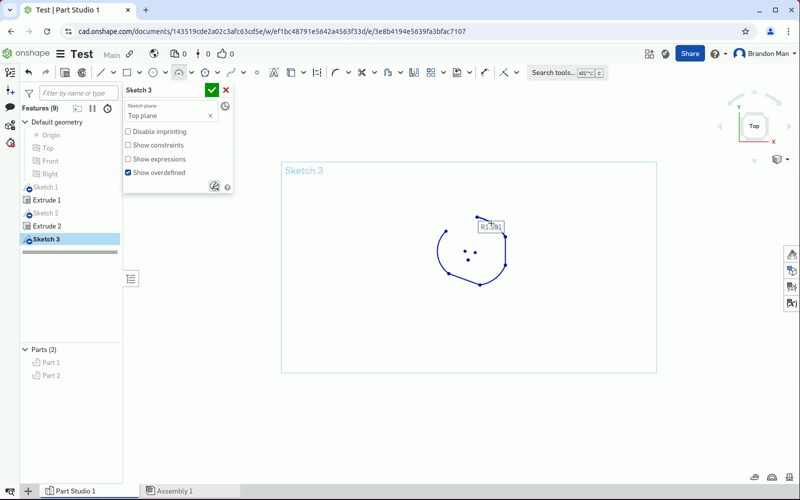
scroll(-6)
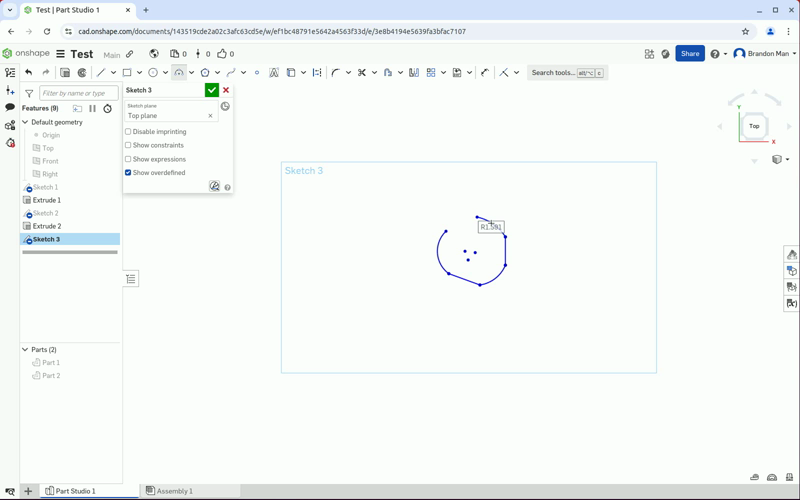
scroll(-6)
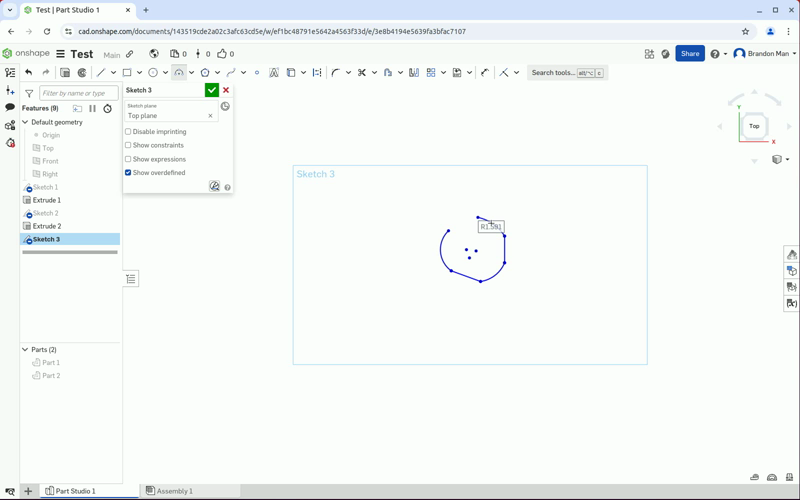
scroll(-6)
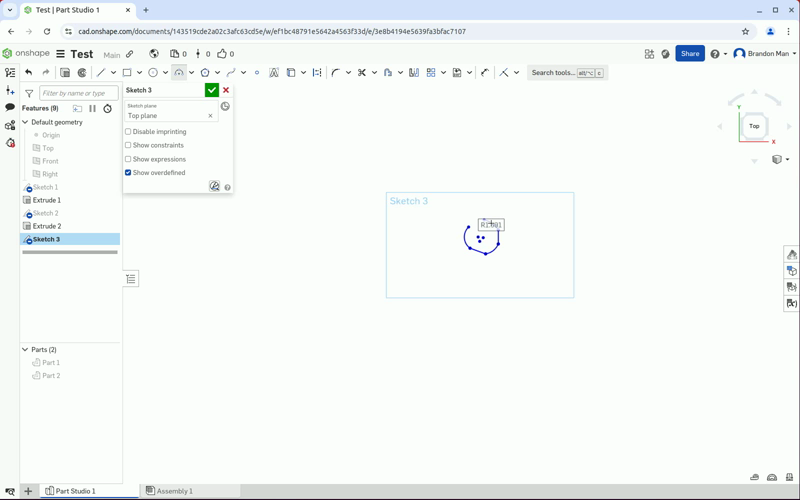
scroll(-6)
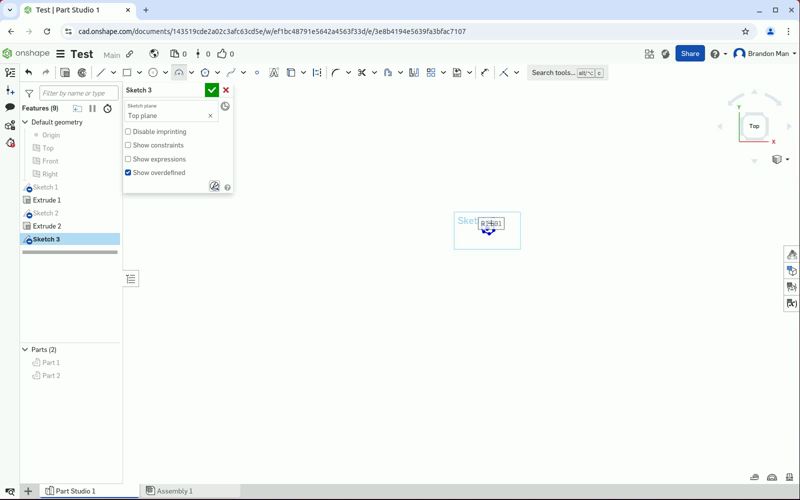
key_up(shift)
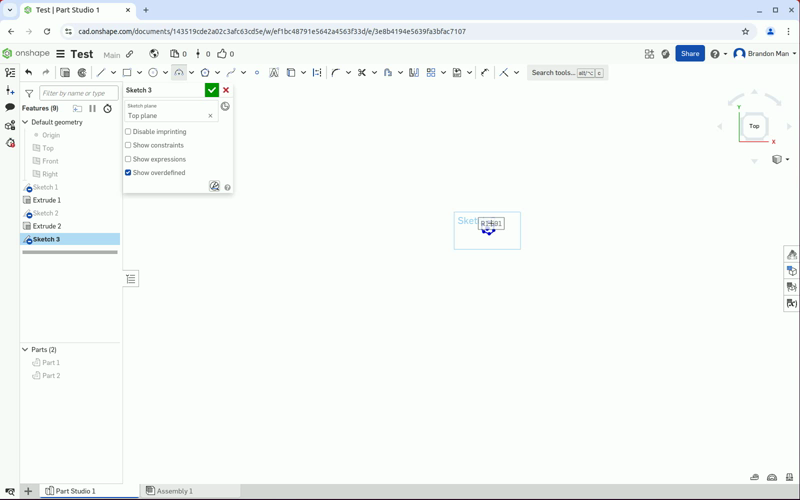
key(esc)
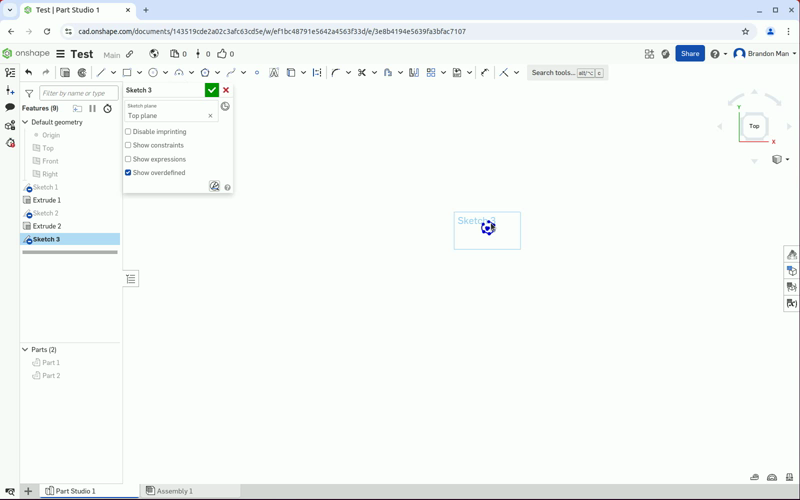
key(l)
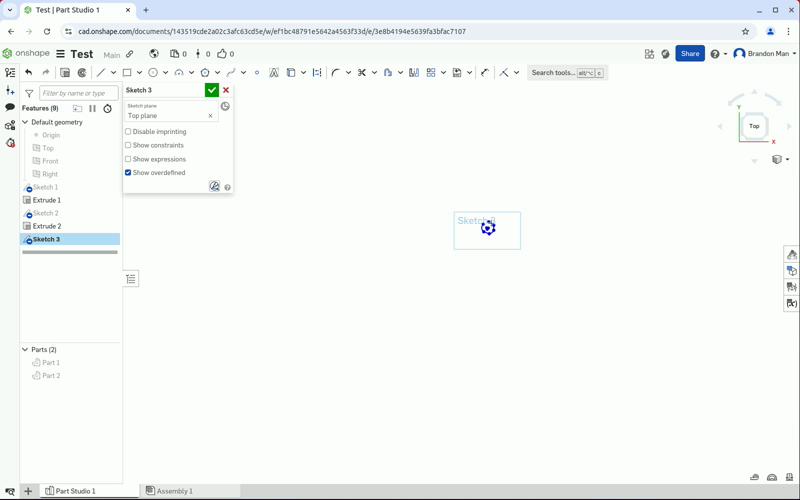
mouse_move(488, 221)
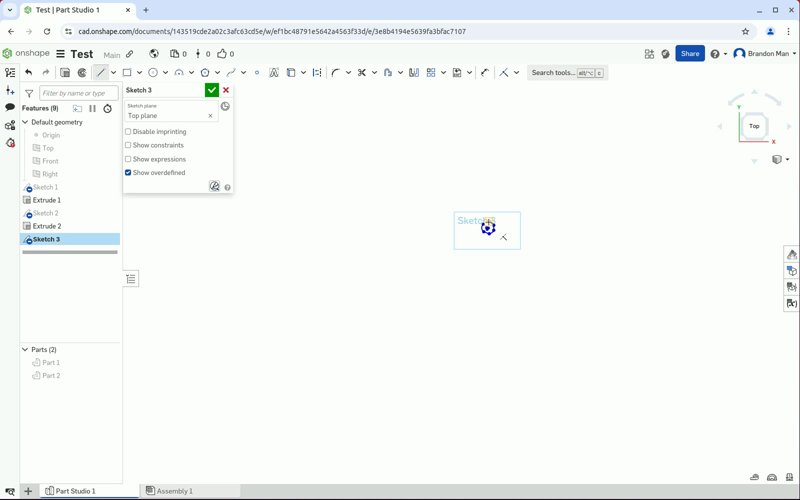
scroll(6)
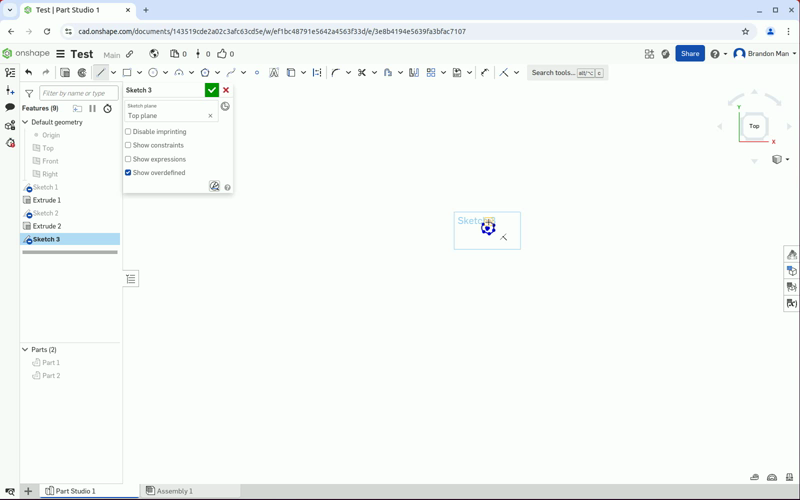
scroll(6)
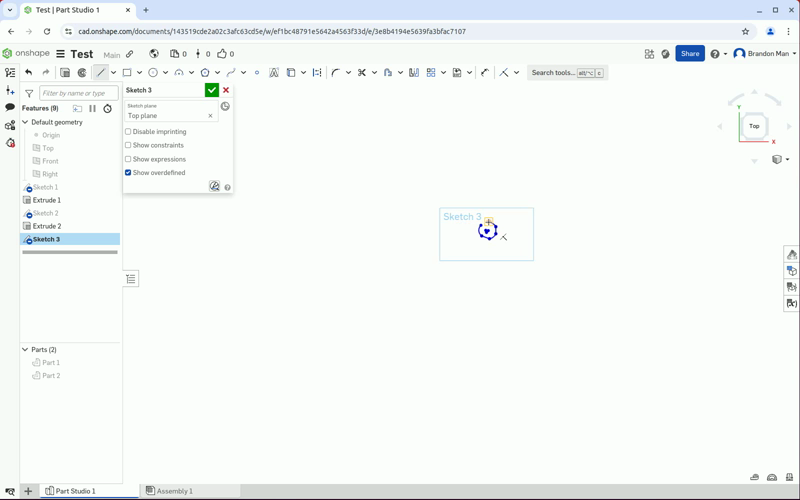
scroll(6)
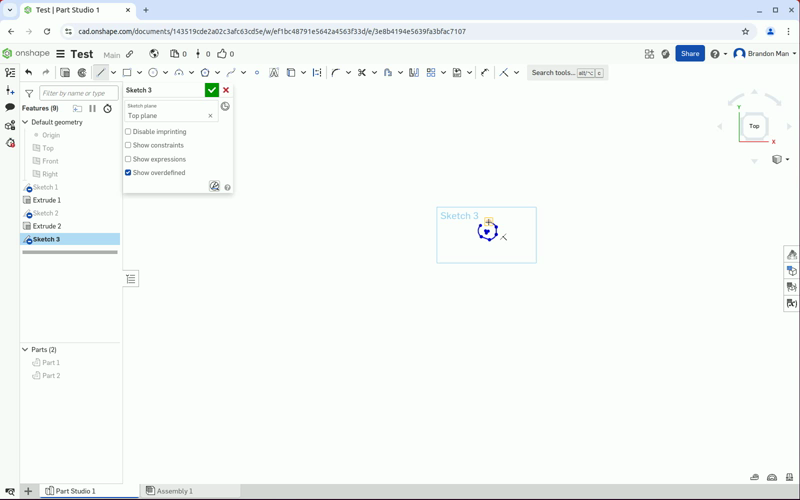
scroll(6)
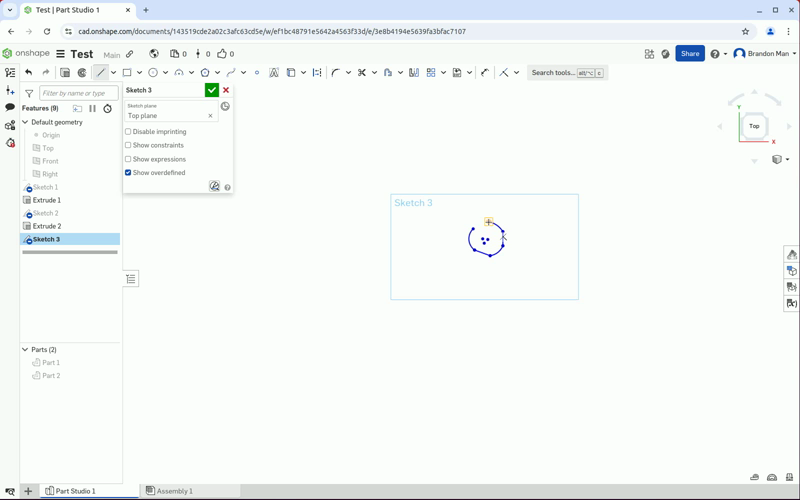
scroll(6)
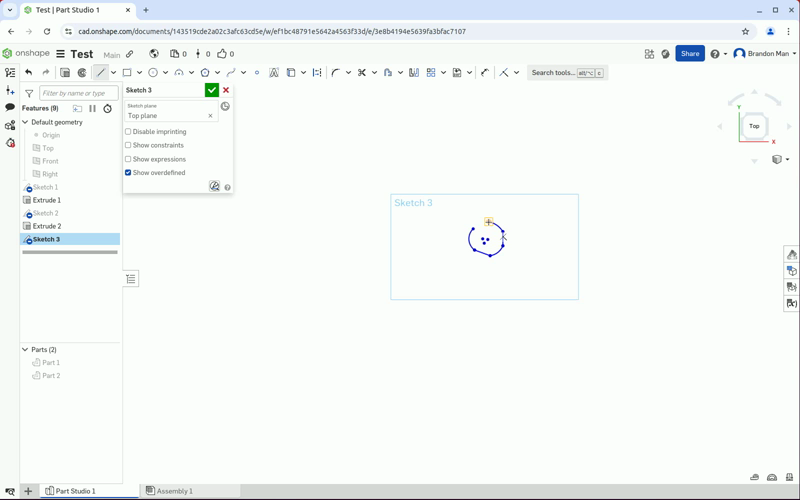
scroll(6)
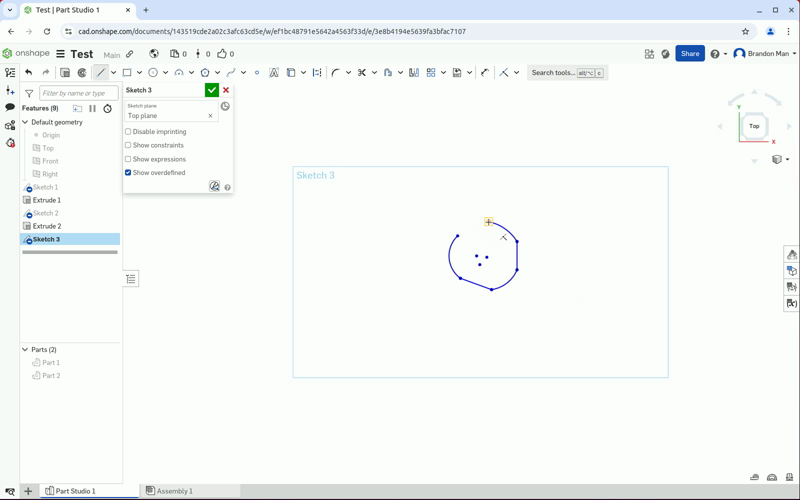
scroll(6)
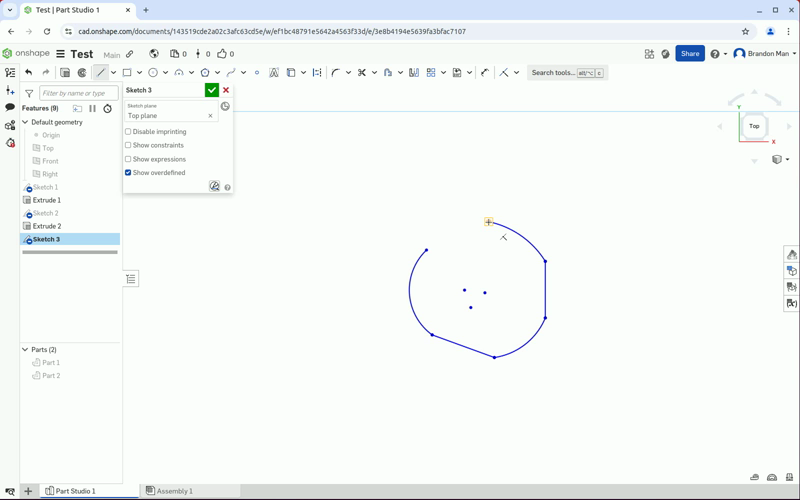
click(488, 221)
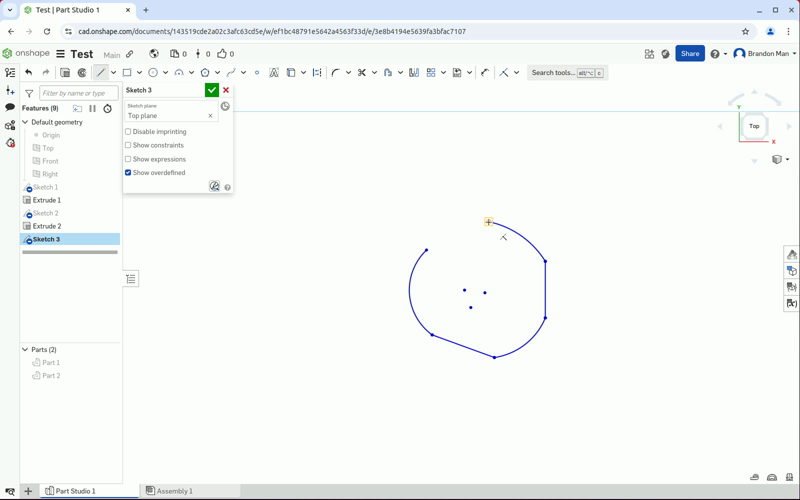
scroll(-6)
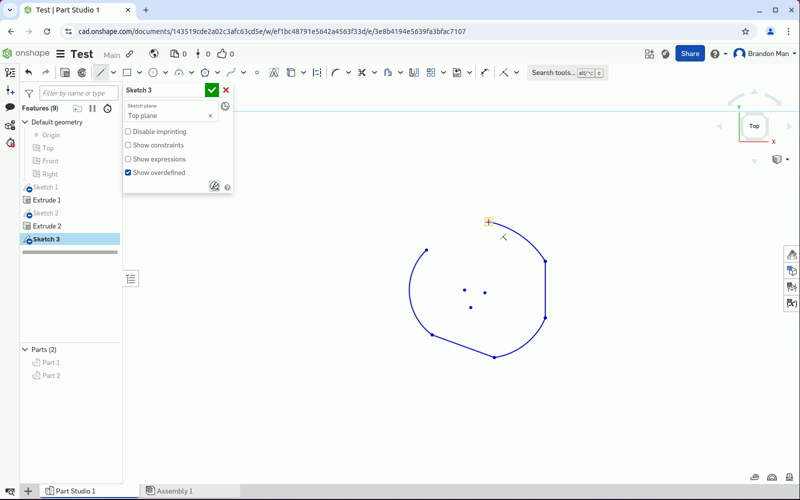
scroll(-6)
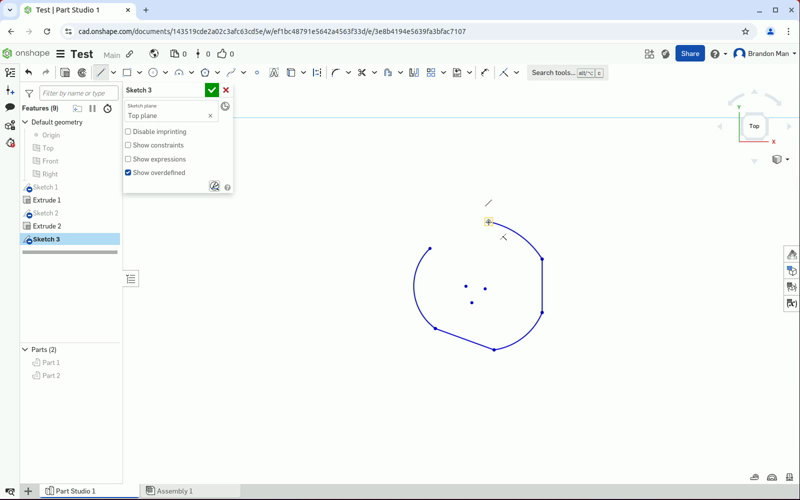
scroll(-6)
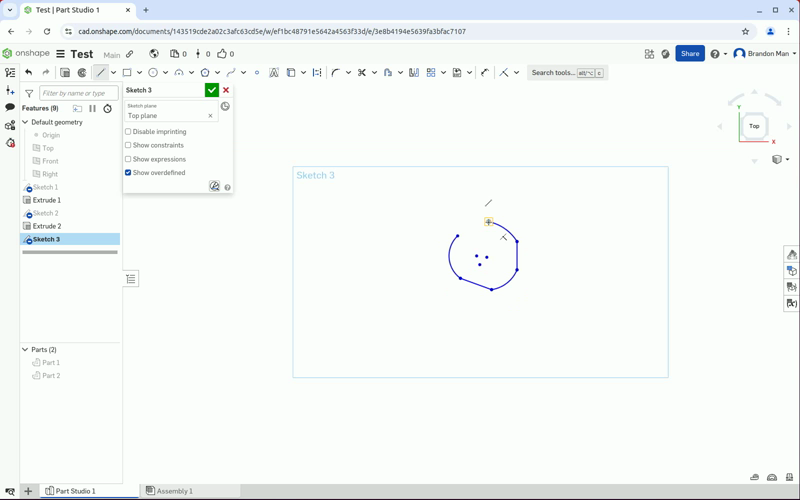
scroll(-6)
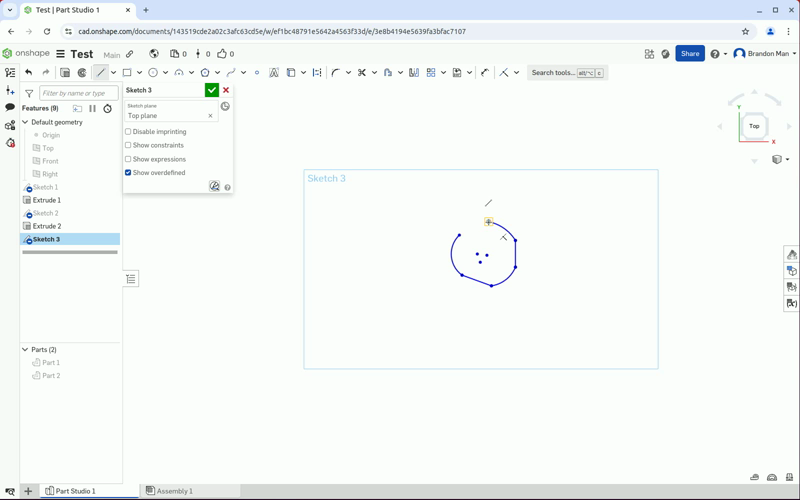
scroll(-6)
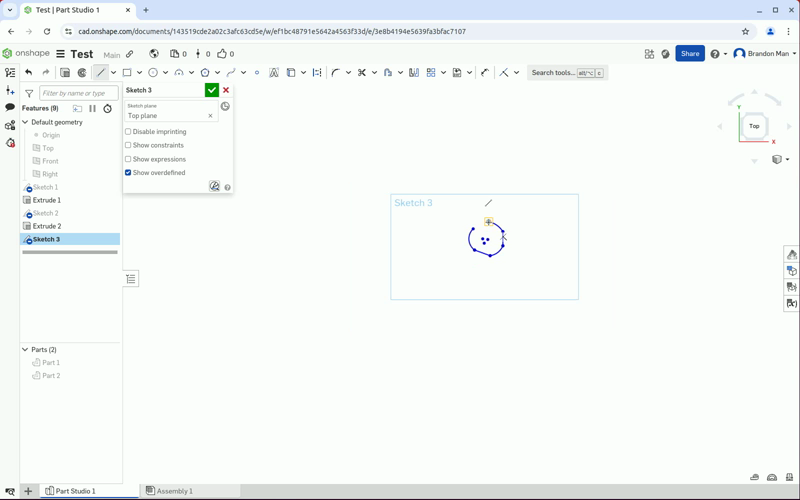
scroll(-6)
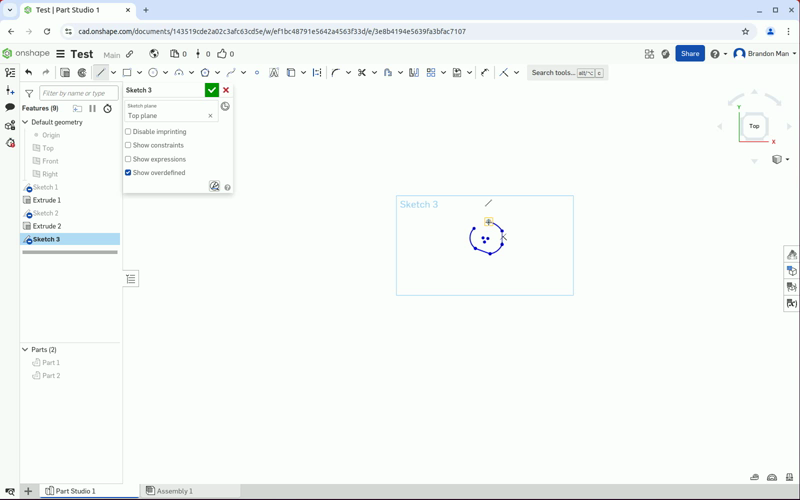
scroll(-6)
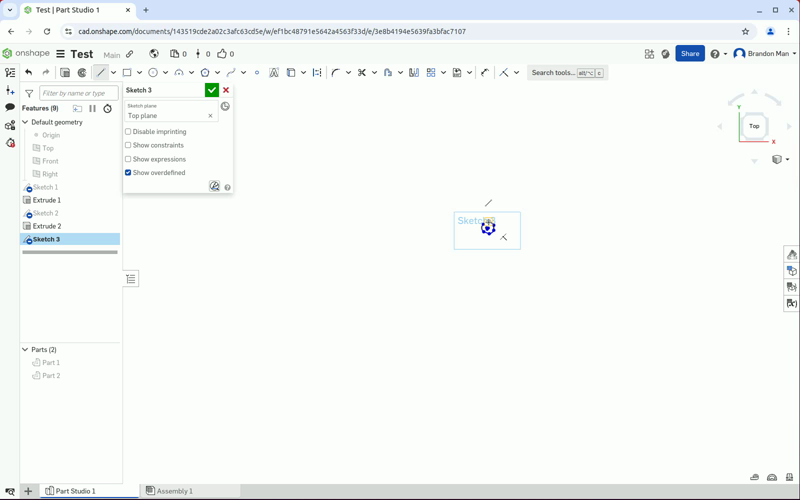
mouse_move(518, 221)
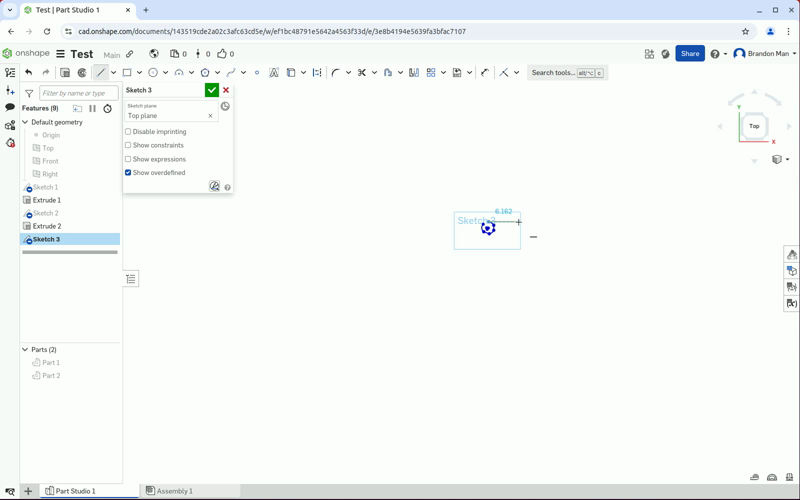
key_down(shift)
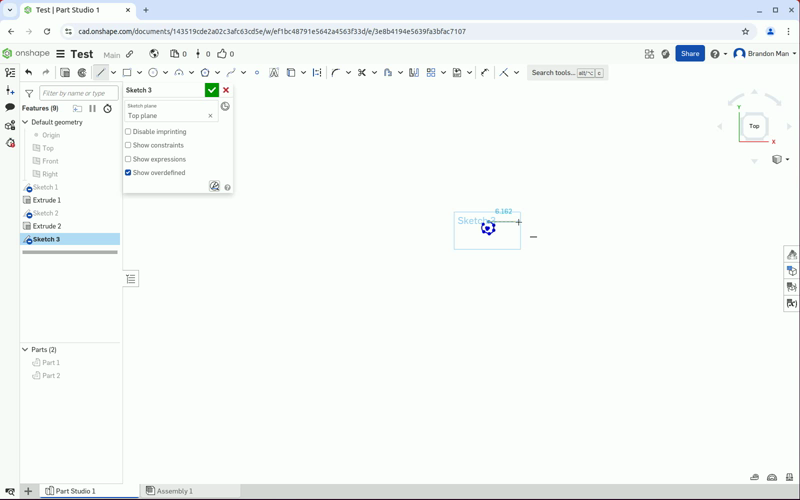
mouse_move(483, 224)
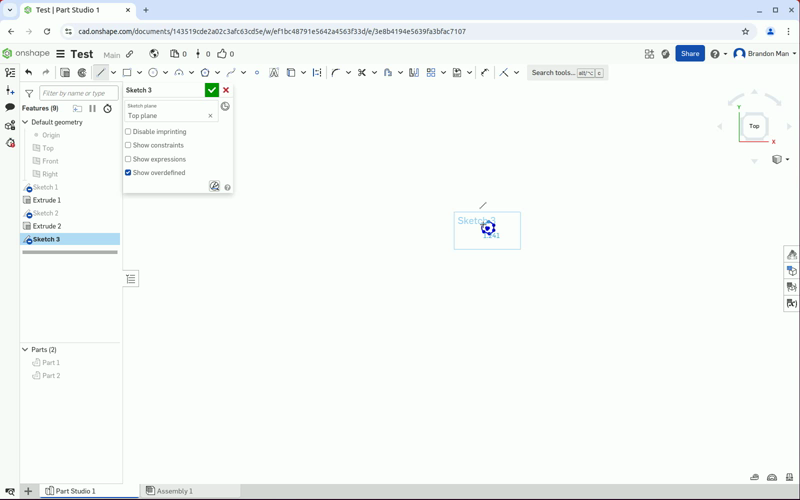
scroll(6)
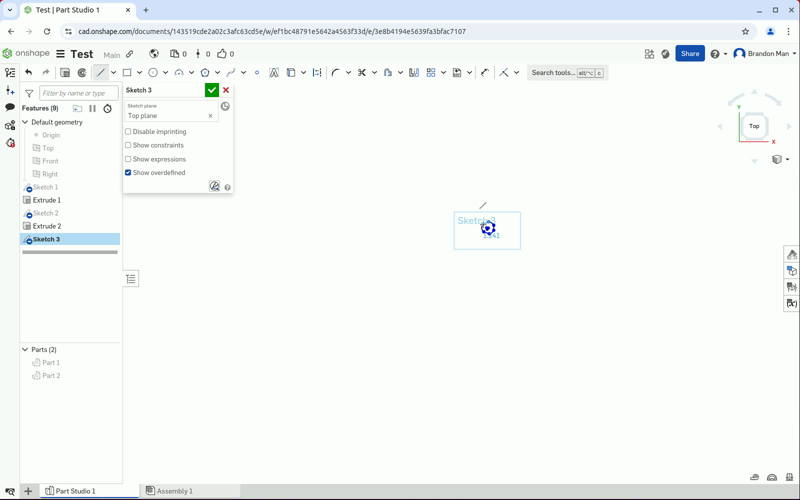
scroll(6)
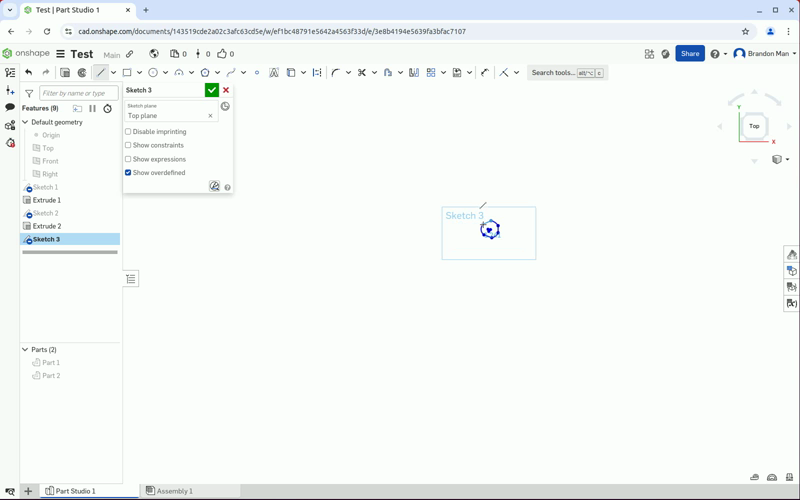
scroll(6)
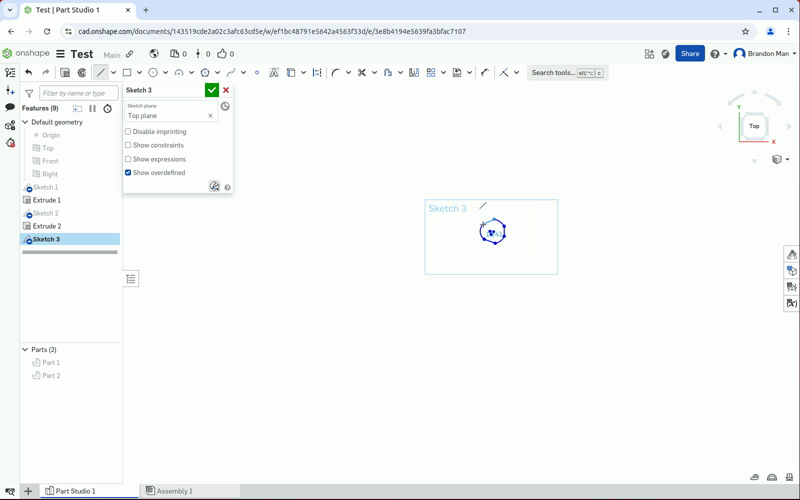
scroll(6)
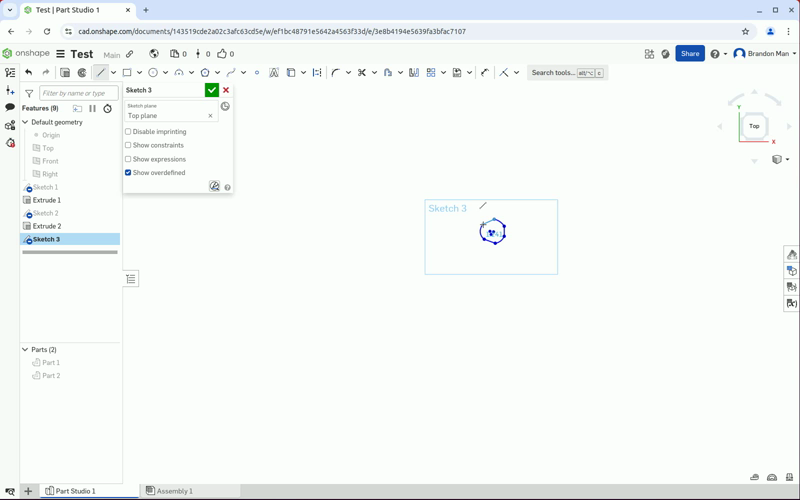
scroll(6)
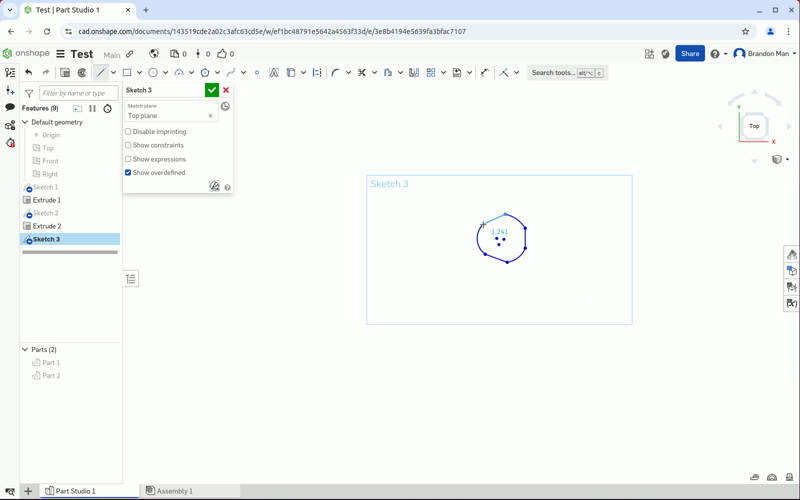
scroll(6)
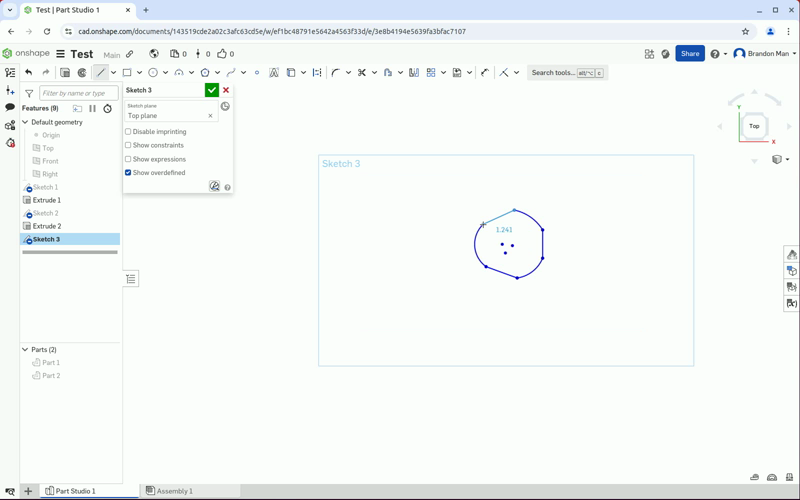
scroll(6)
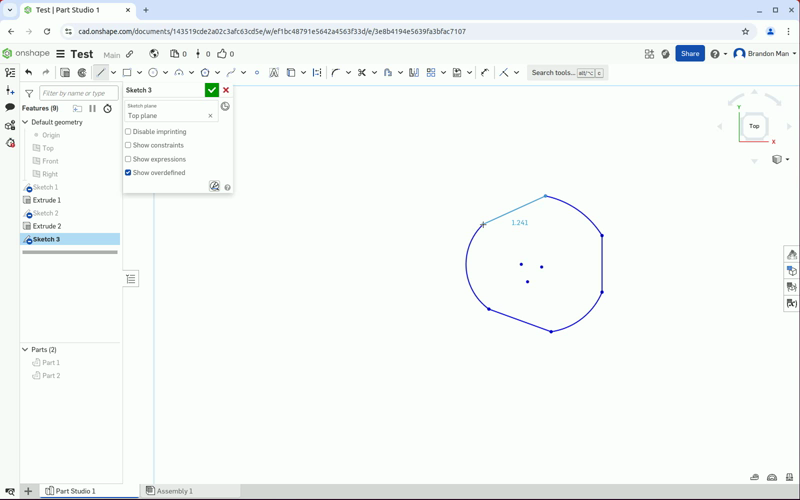
key_up(shift)
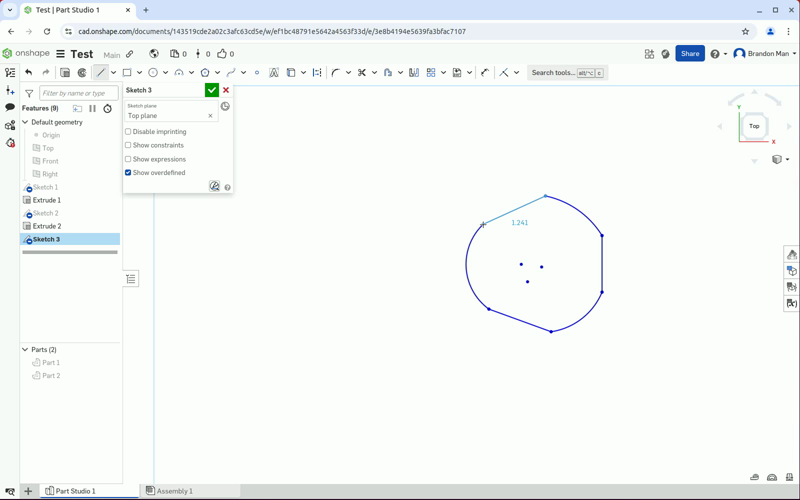
click(483, 224)
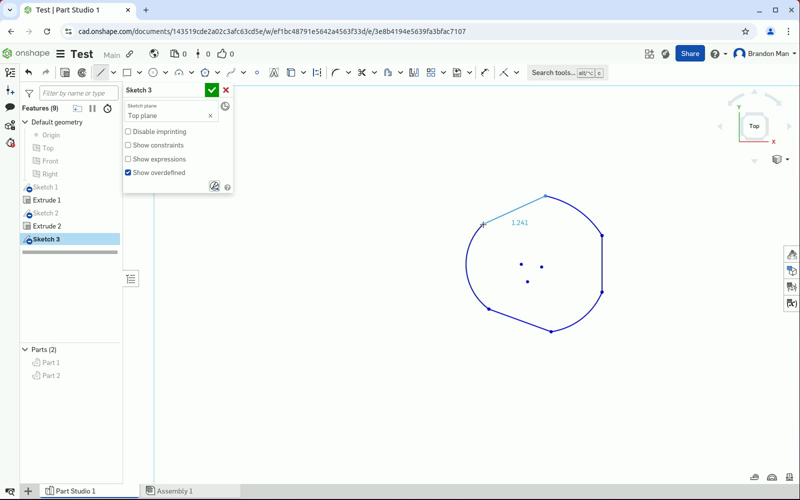
scroll(-6)
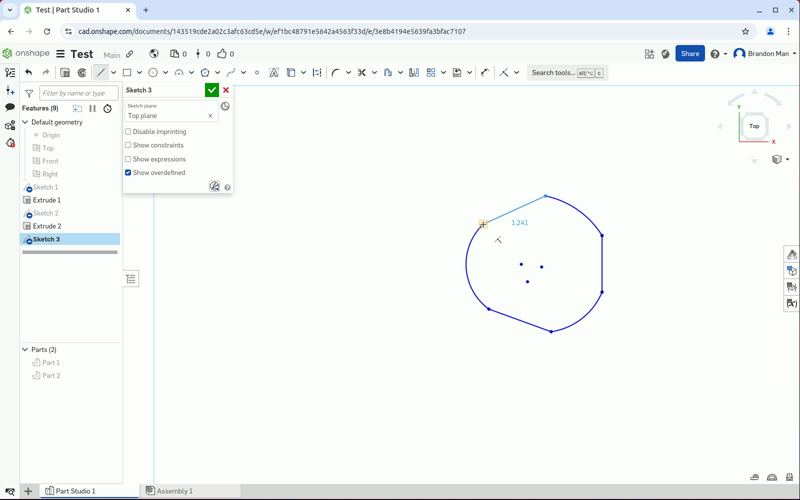
scroll(-6)
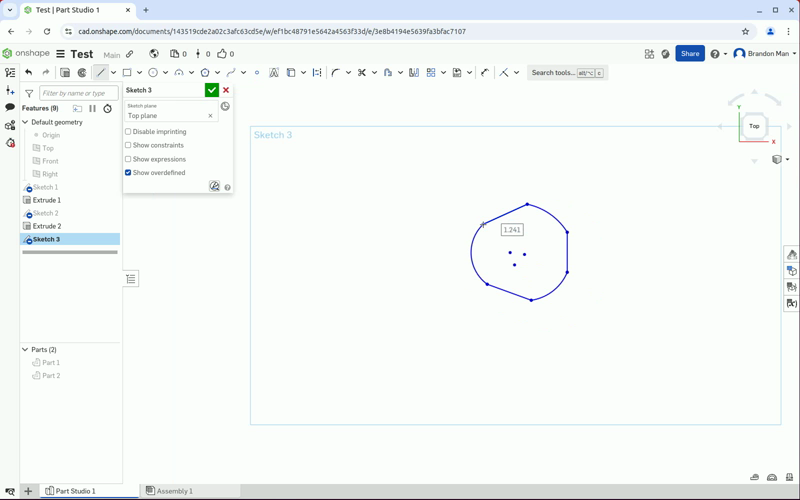
scroll(-6)
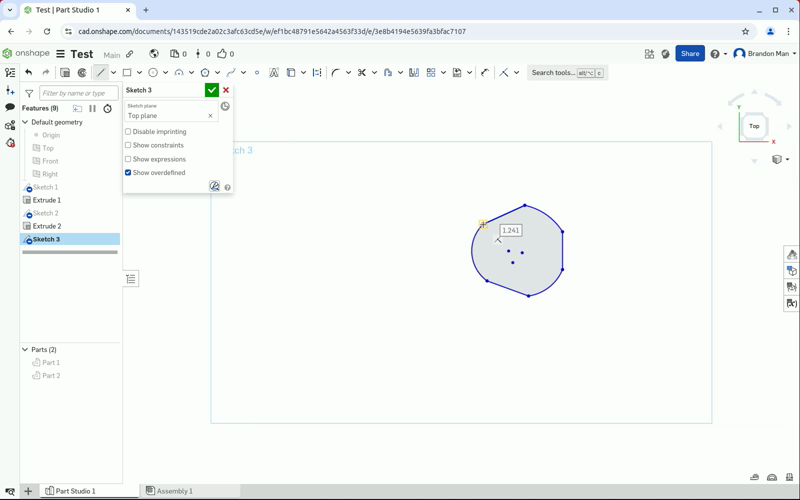
scroll(-6)
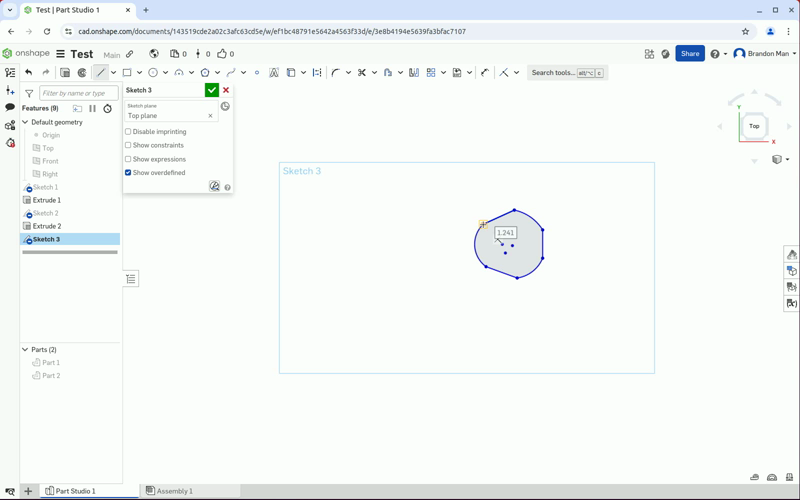
scroll(-6)
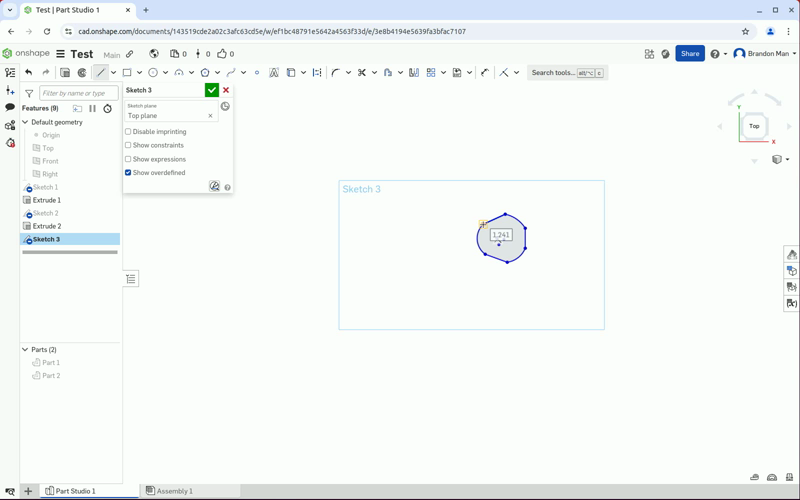
scroll(-6)
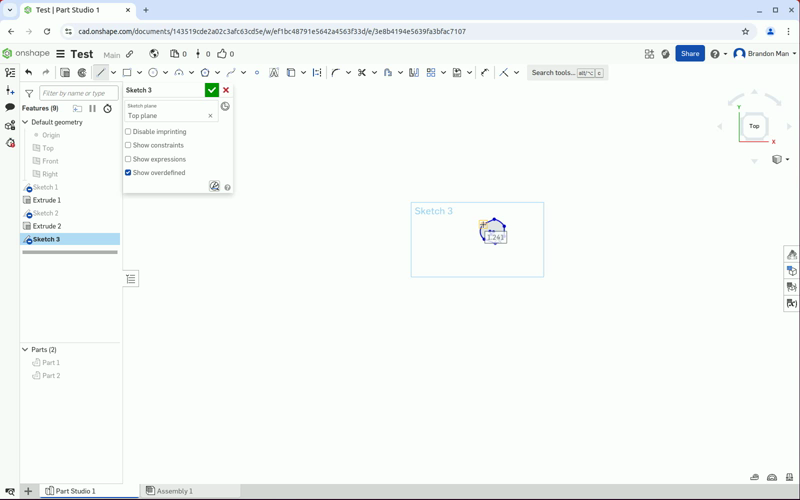
scroll(-6)
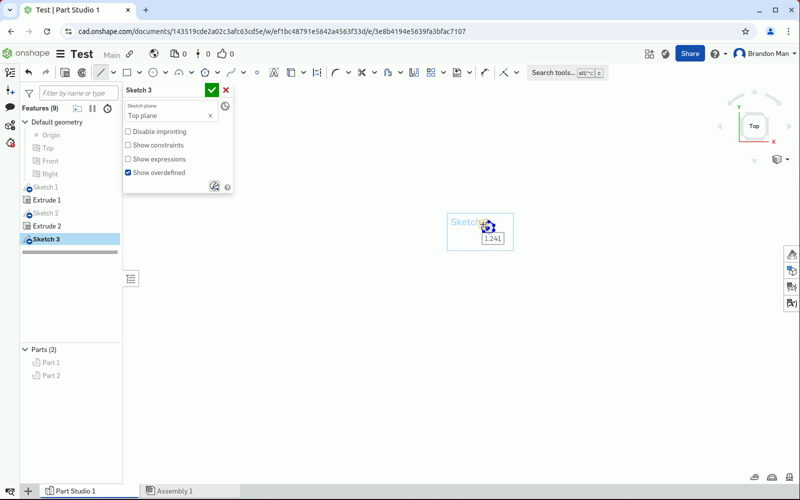
key(esc)
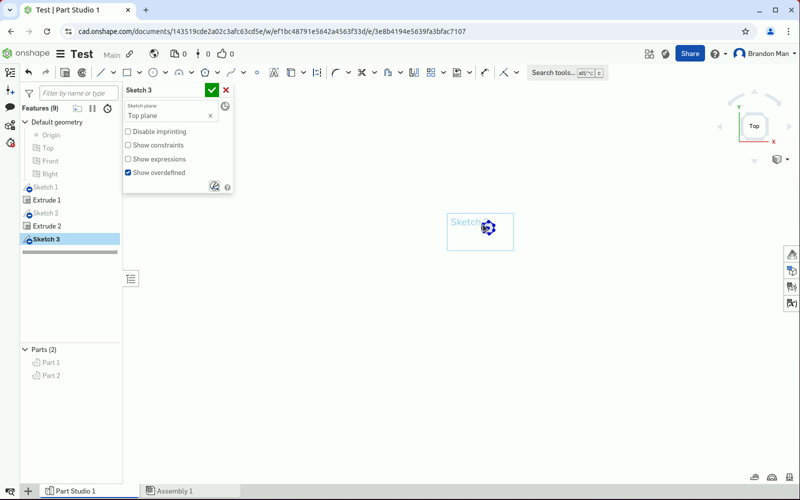
mouse_move(492, 227)
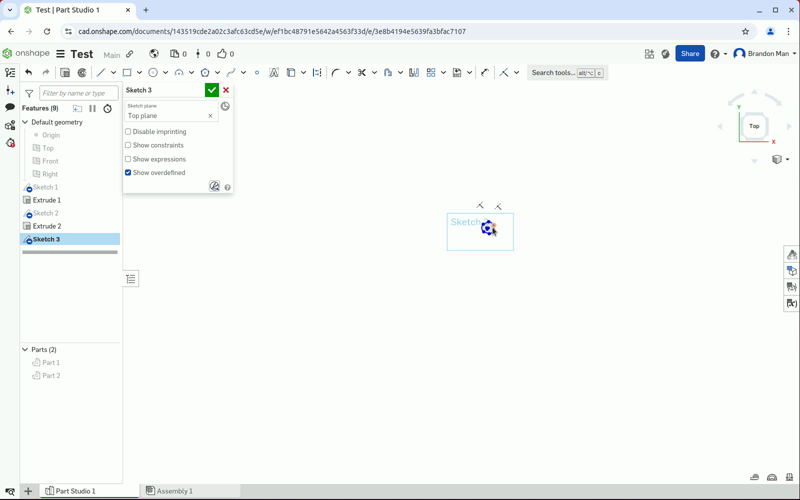
scroll(6)
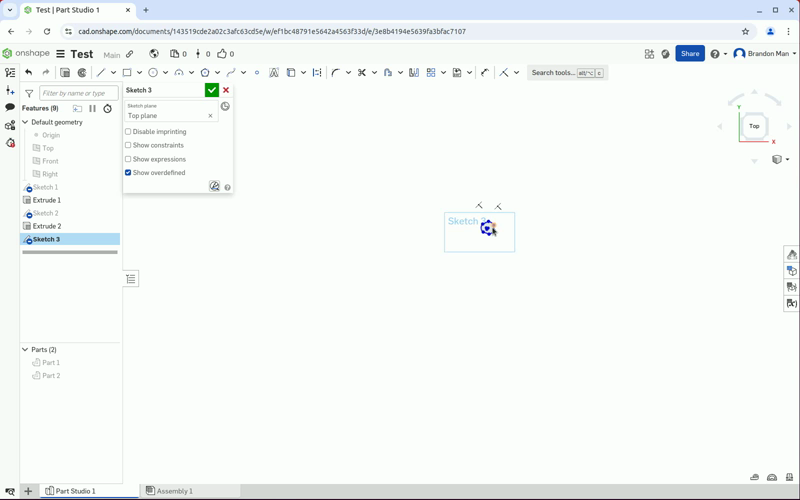
scroll(6)
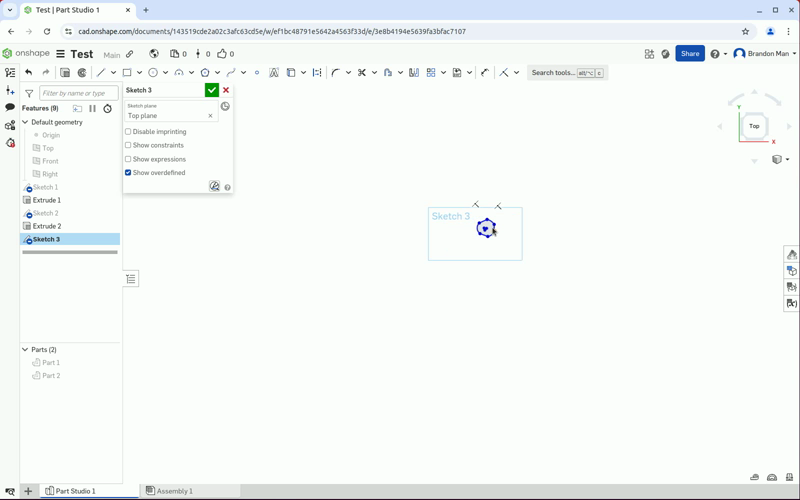
scroll(6)
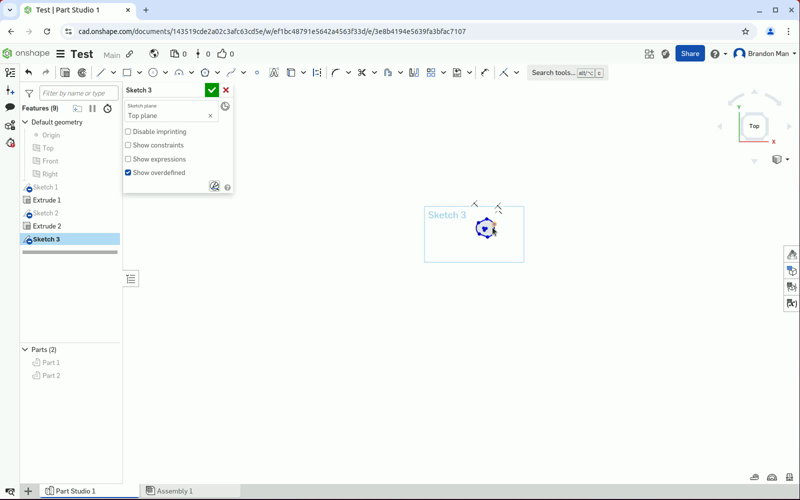
scroll(6)
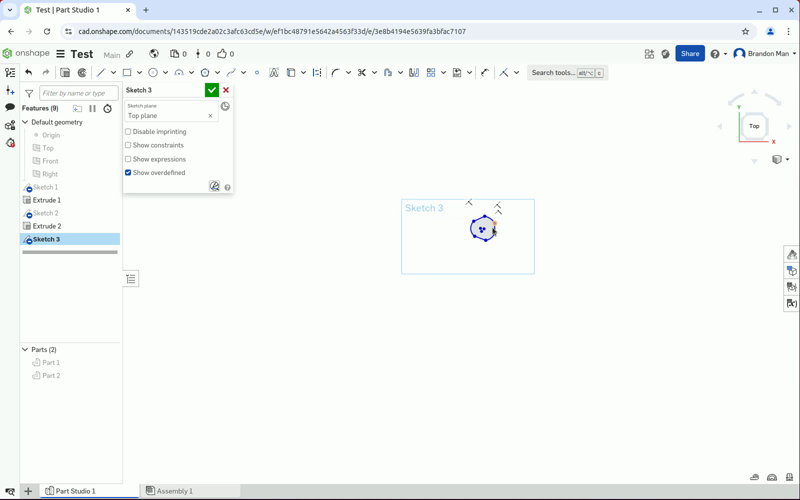
scroll(6)
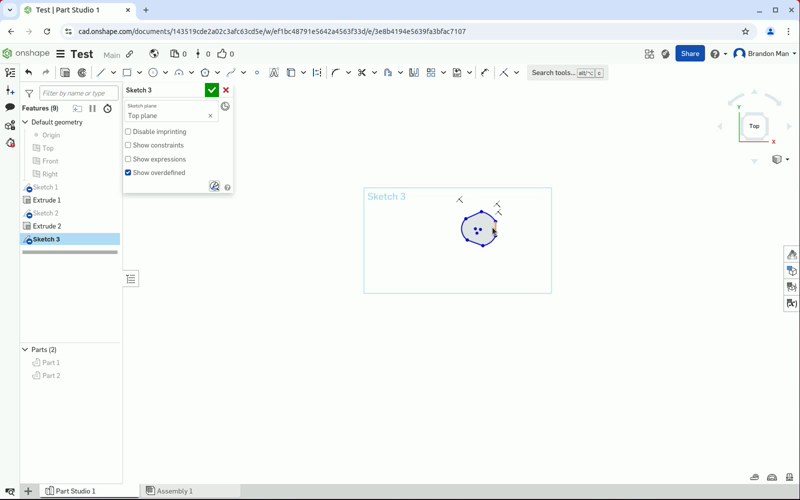
scroll(6)
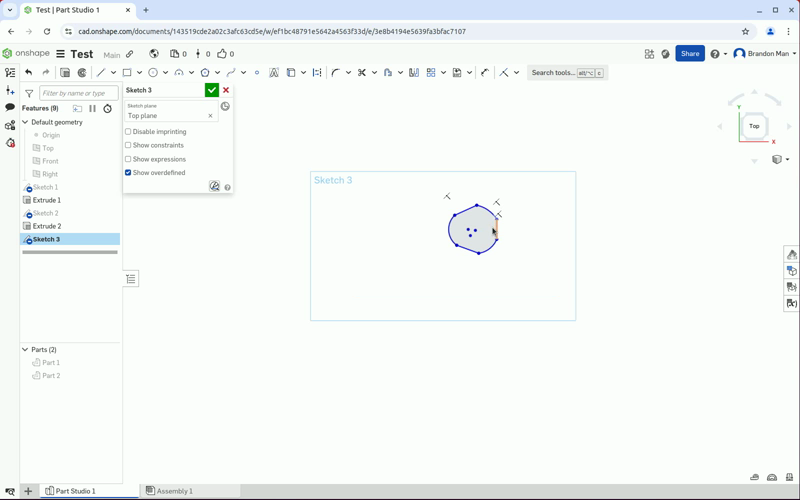
scroll(6)
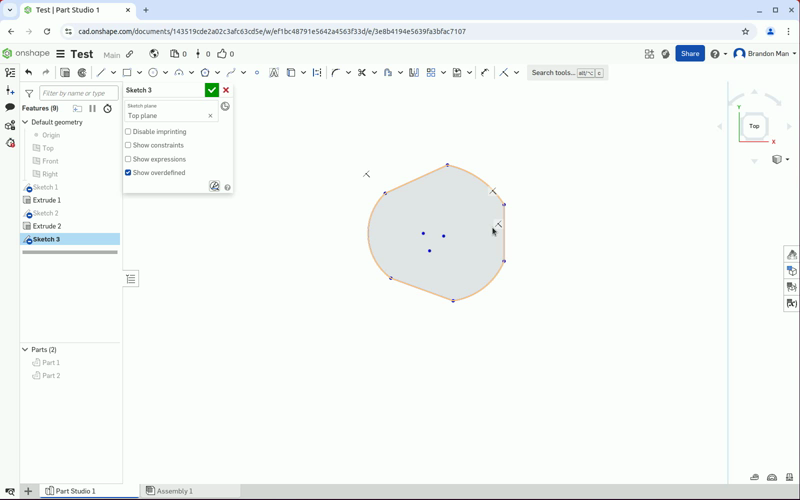
click(492, 227)
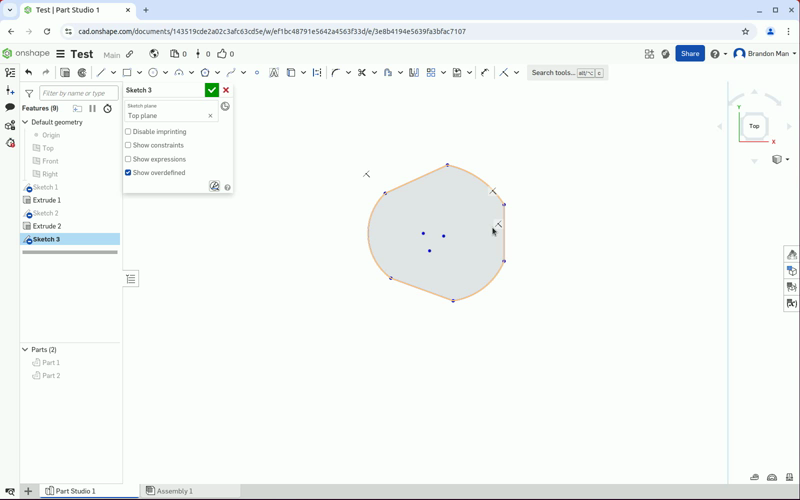
scroll(-6)
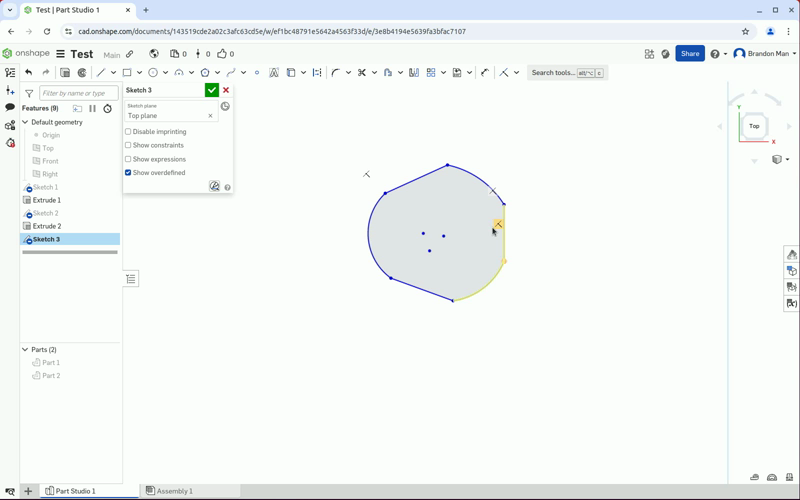
scroll(-6)
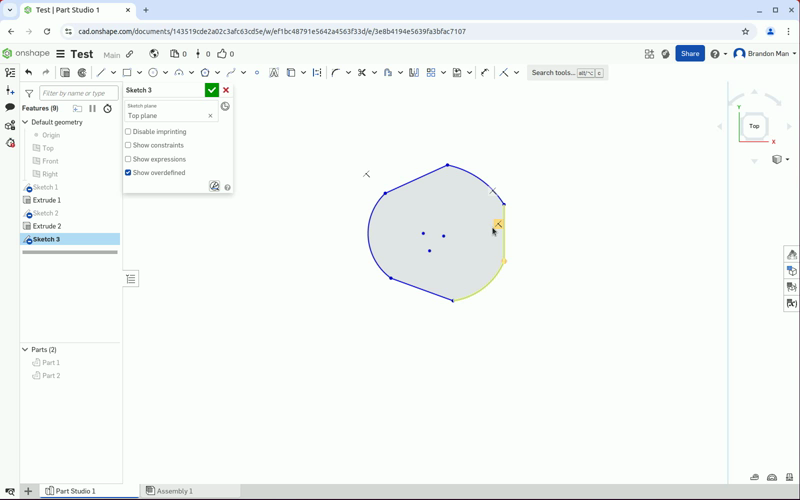
scroll(-6)
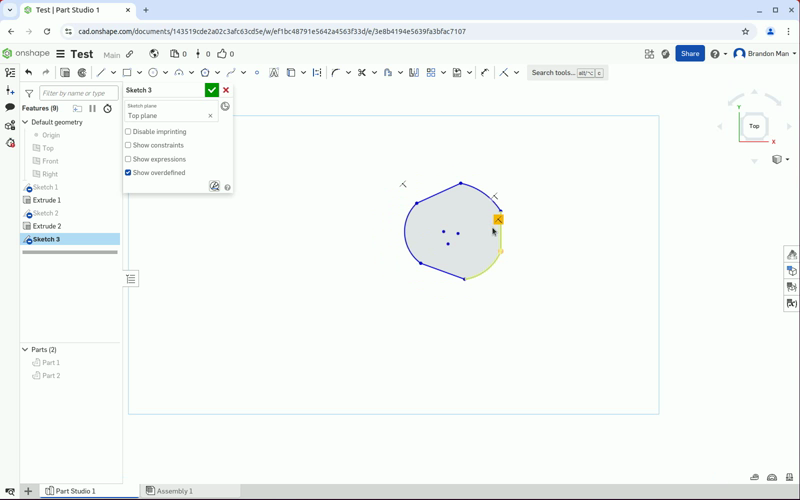
scroll(-6)
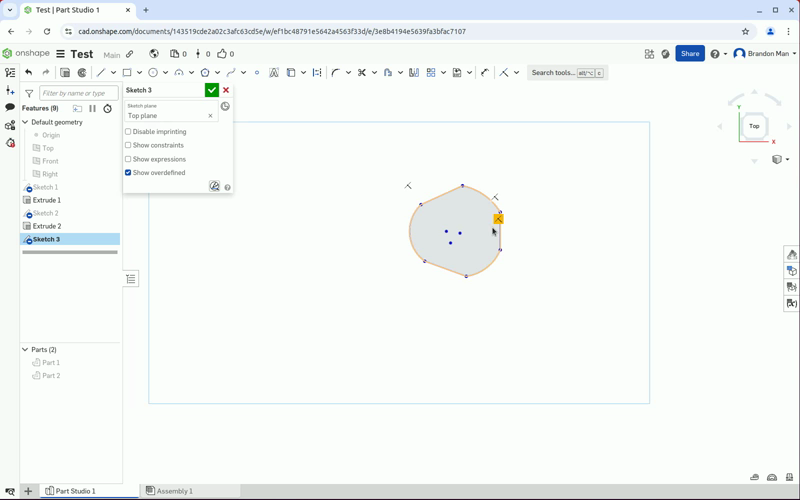
scroll(-6)
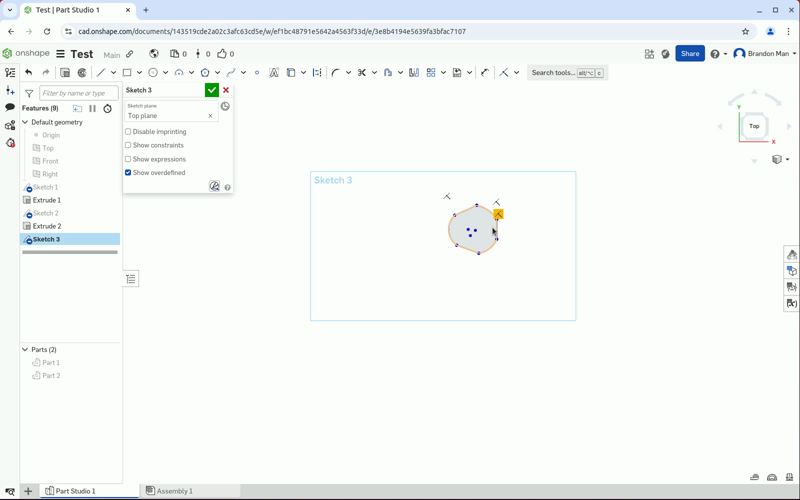
scroll(-6)
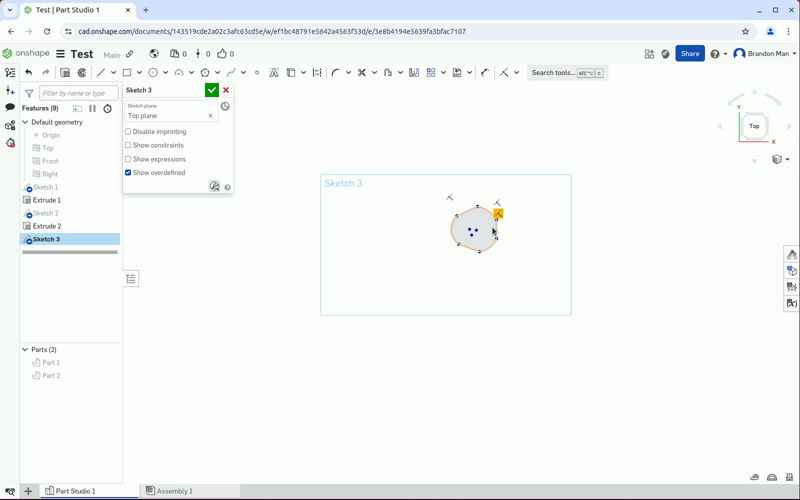
scroll(-6)
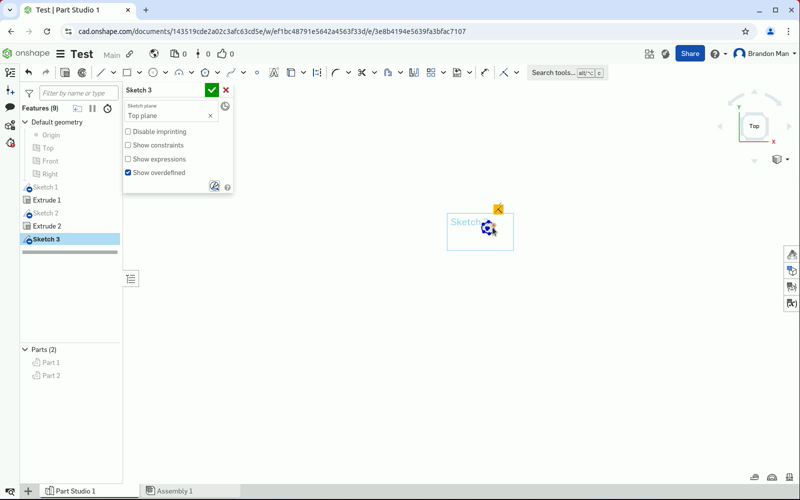
mouse_move(73, 352)
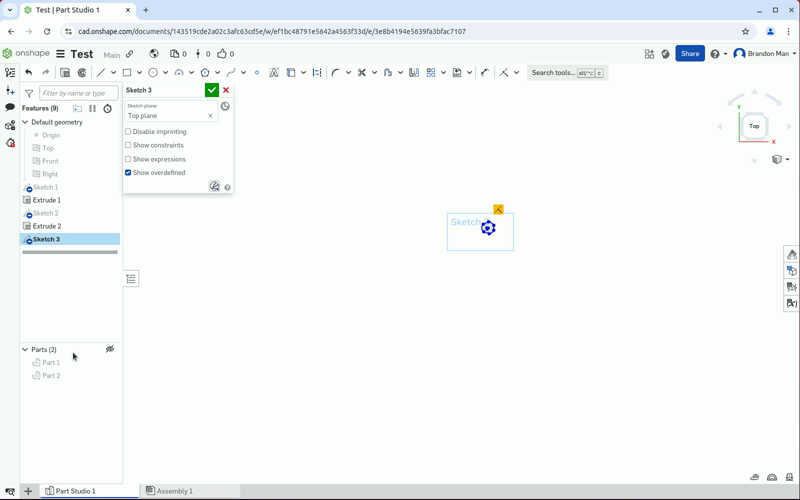
key(shift+y)
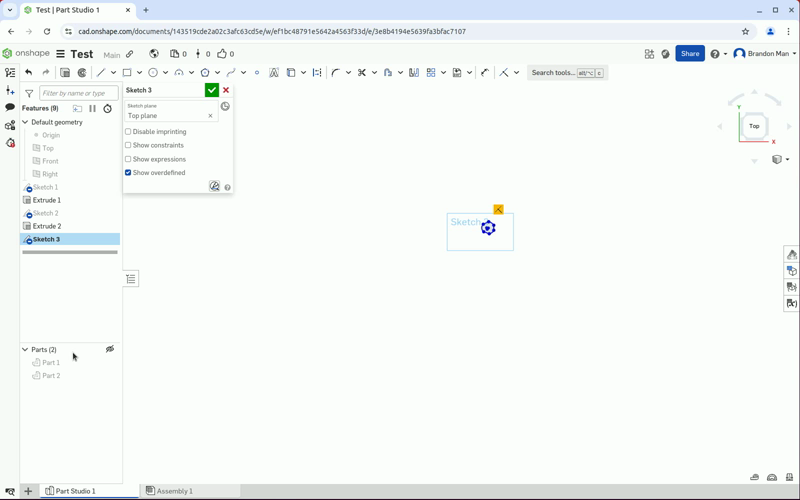
key(shift+e)
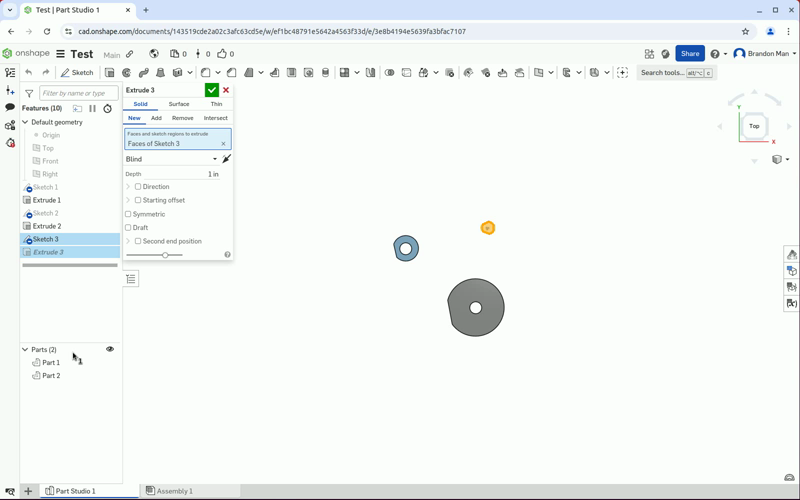
mouse_move(143, 106)
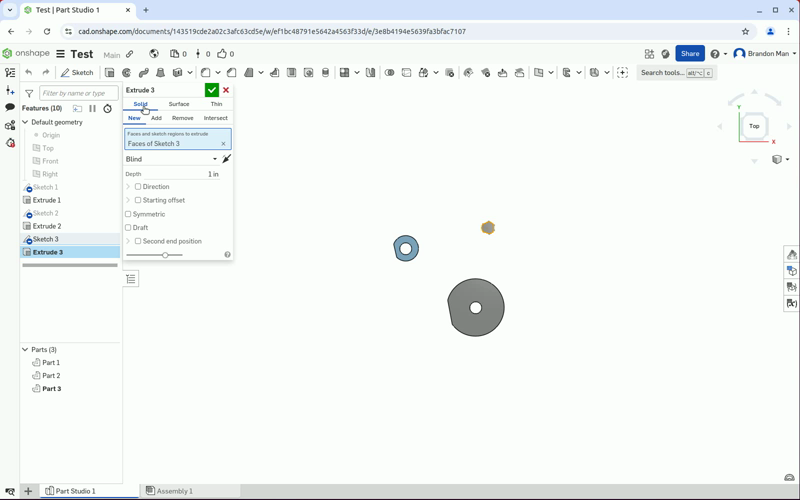
click(143, 106)
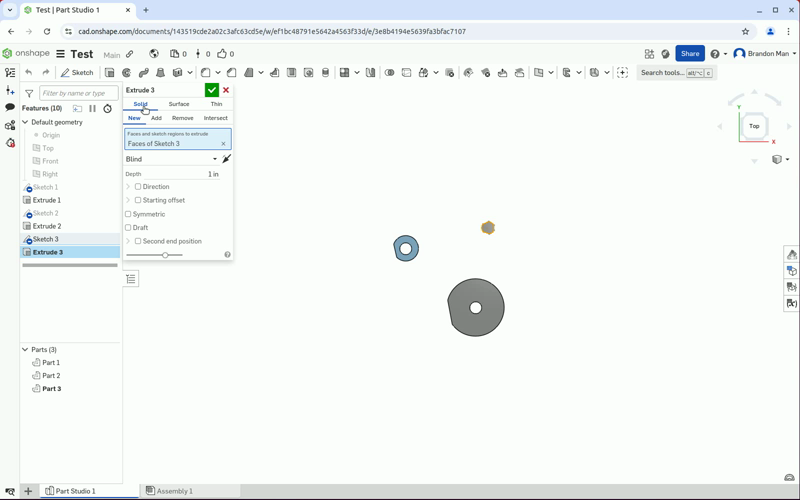
mouse_move(137, 120)
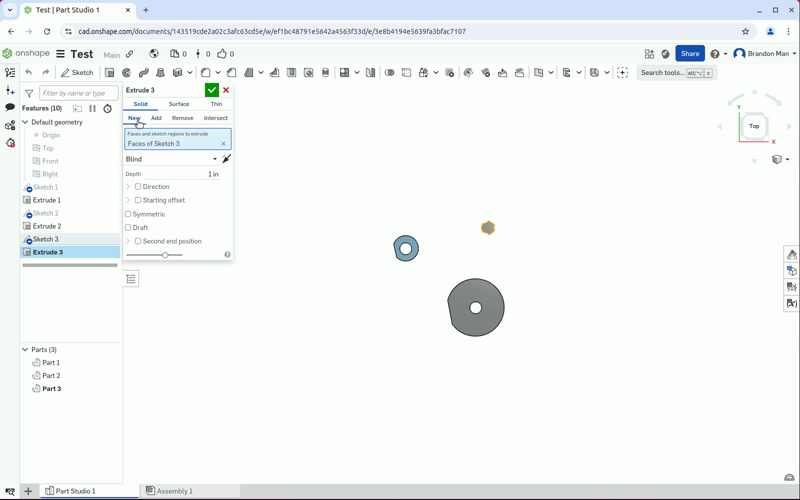
click(137, 120)
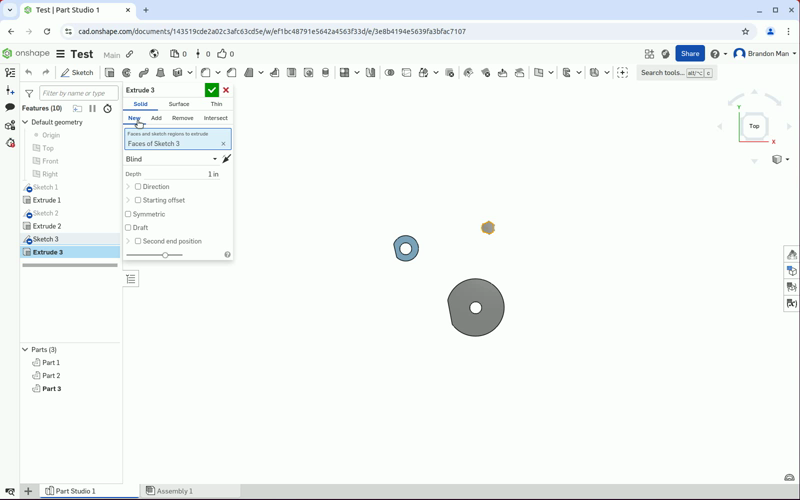
key(tab, 4)
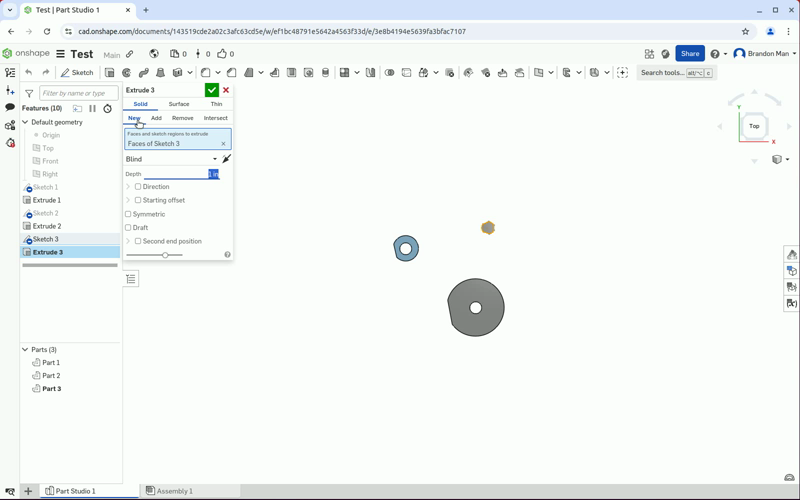
text(23.108)
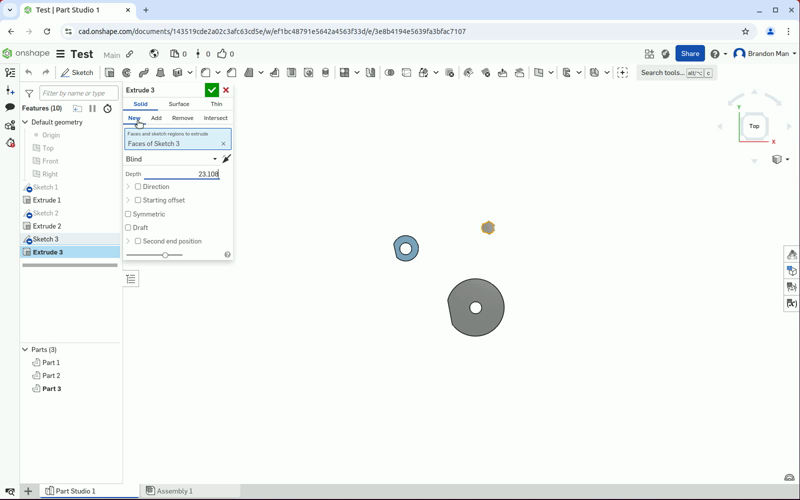
key(enter)
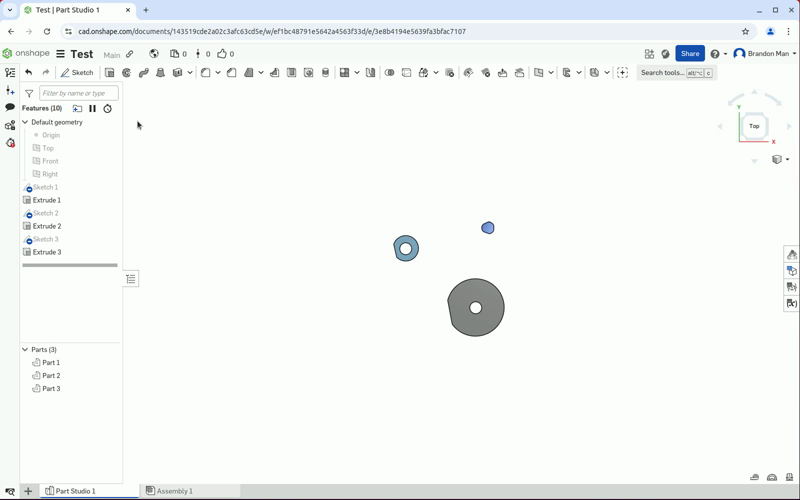
key(shift+h)
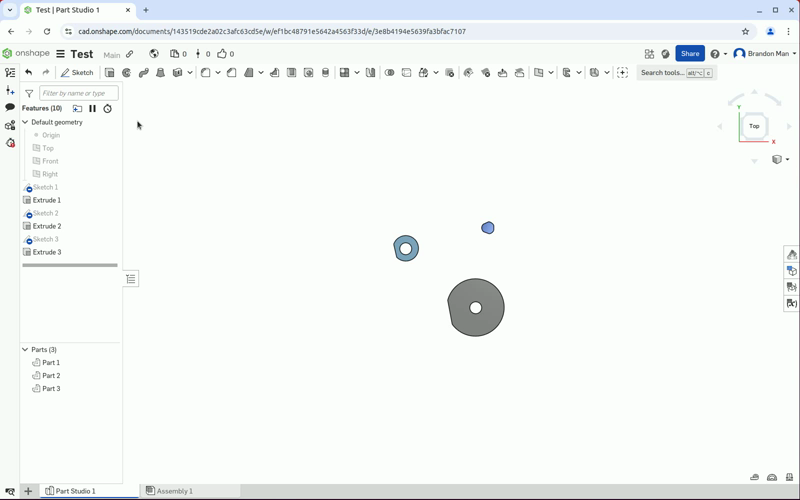
key(shift+h)
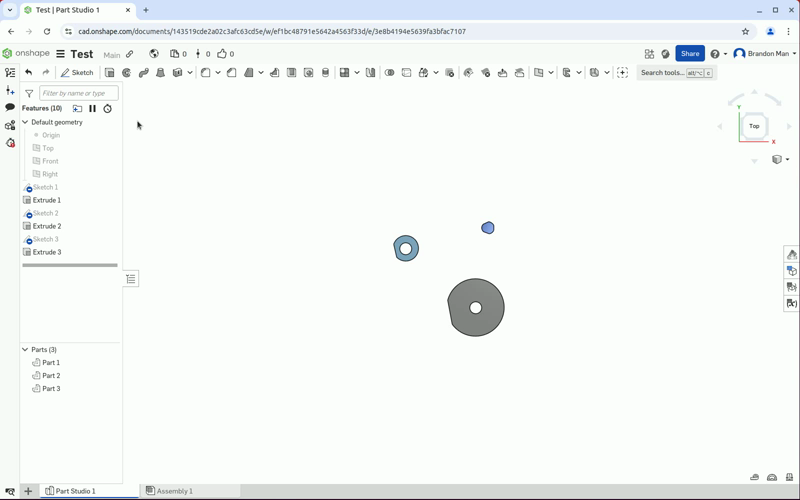
key(shift+7)
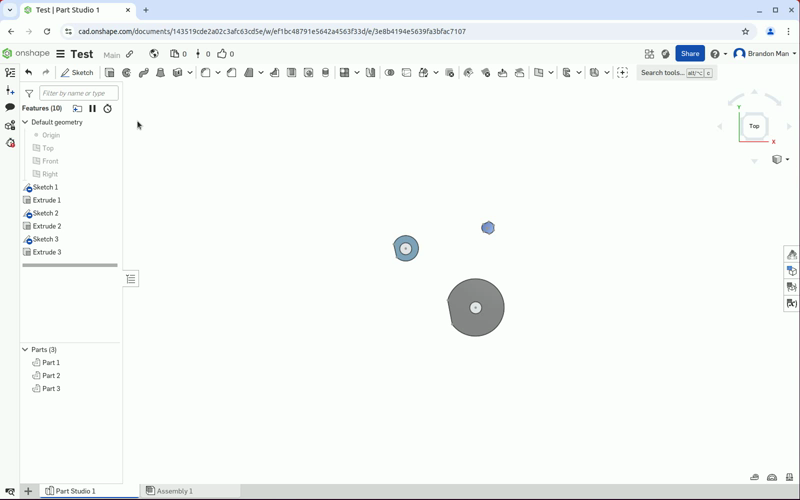
key(up, 3)
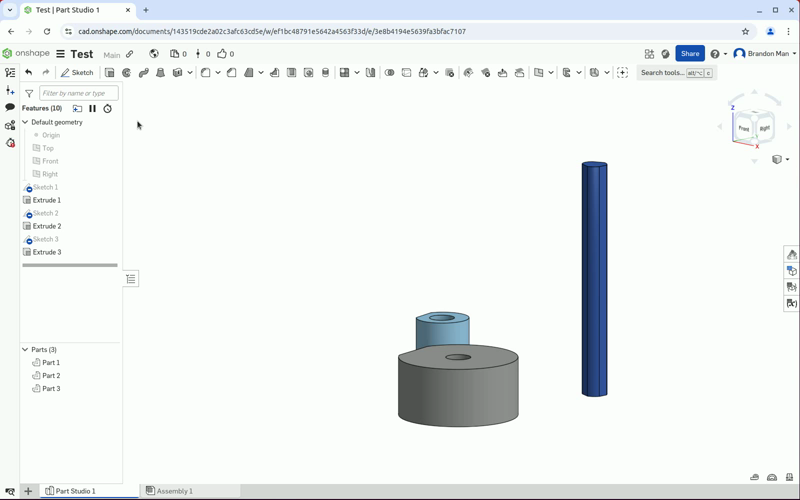
key(left, 3)
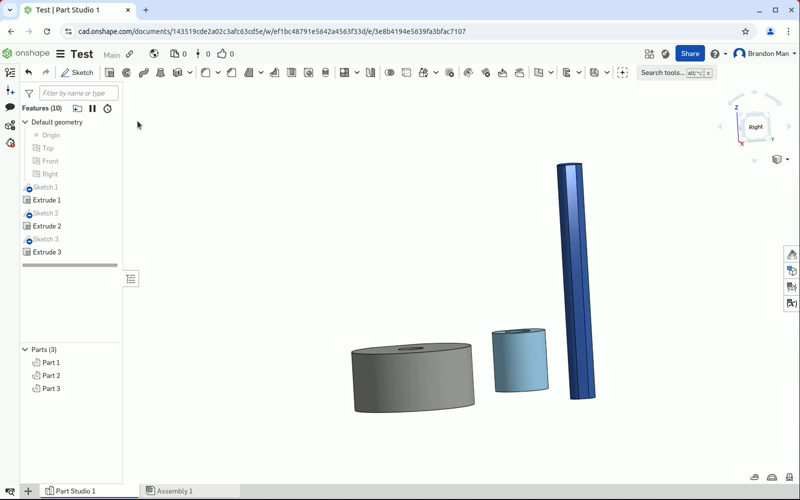
key(right, 3)
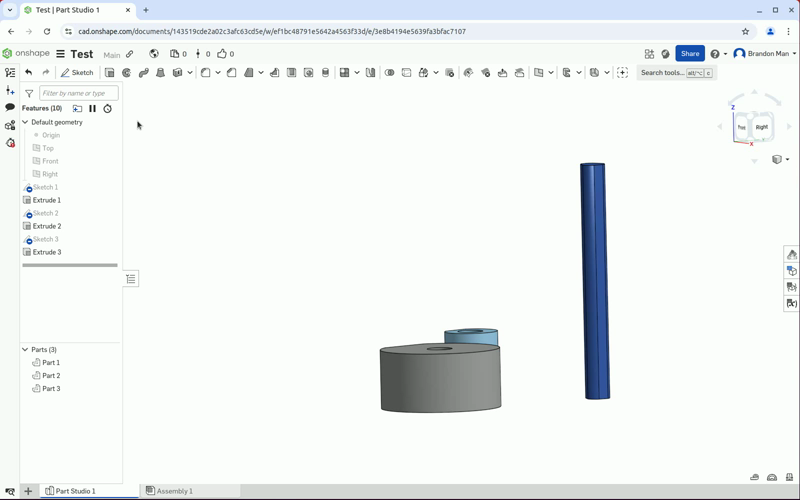
key(down, 3)
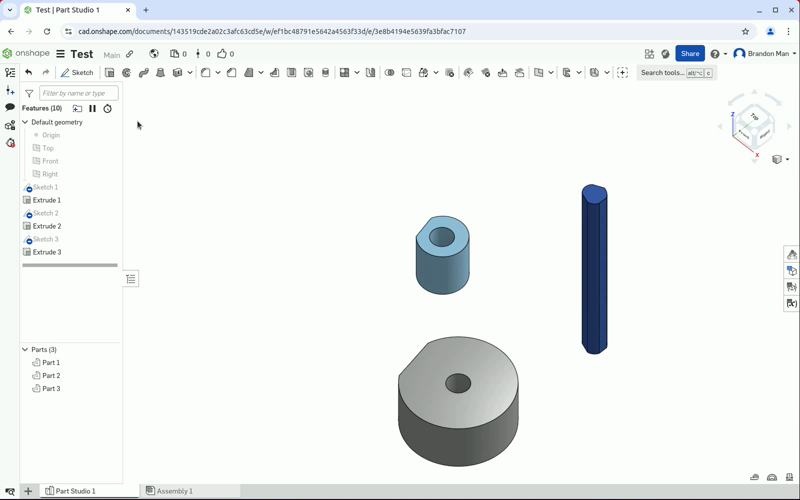
mouse_move(73, 189)
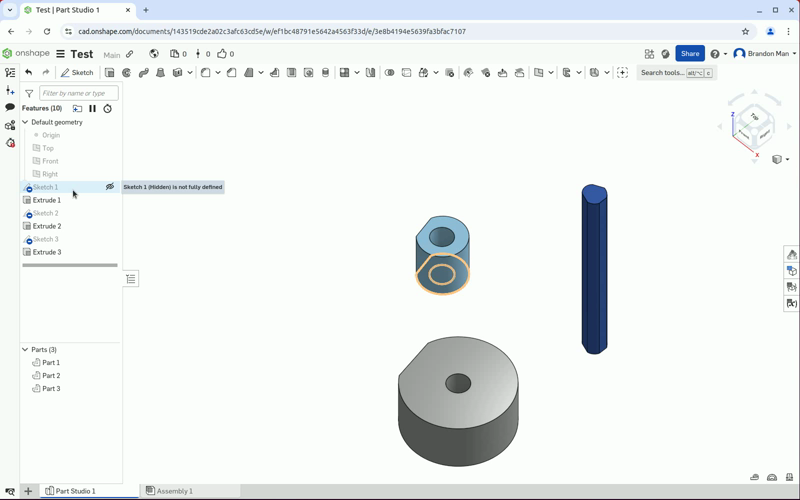
click(73, 189)